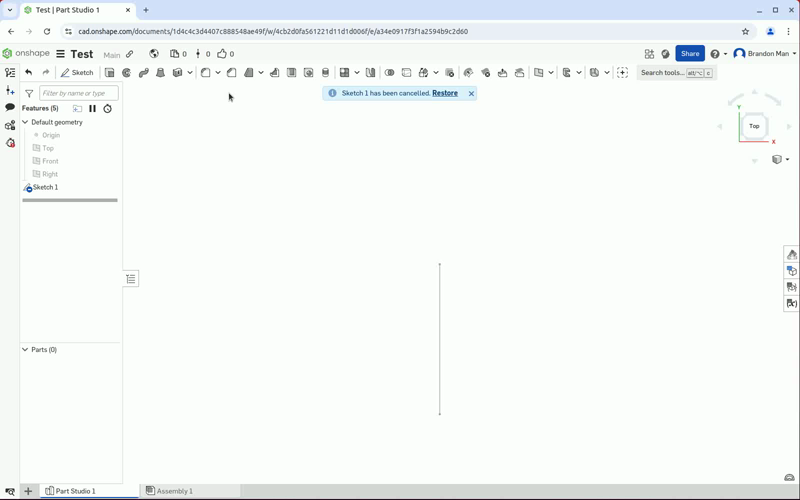
key(shift+h)
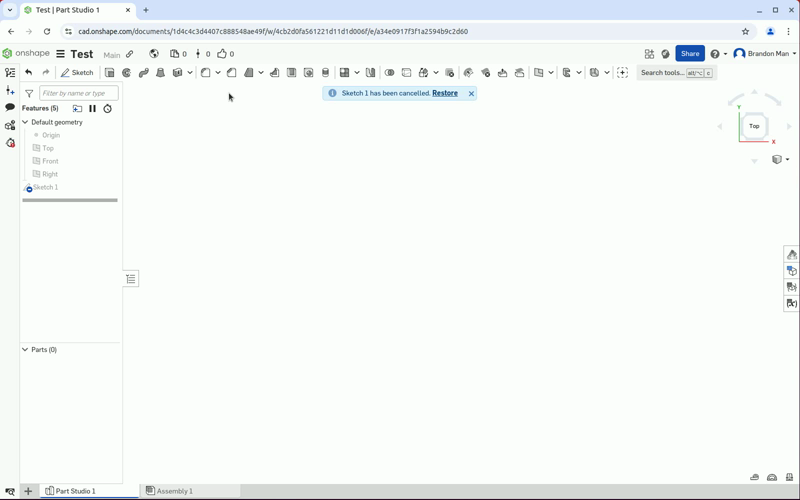
mouse_move(73, 352)
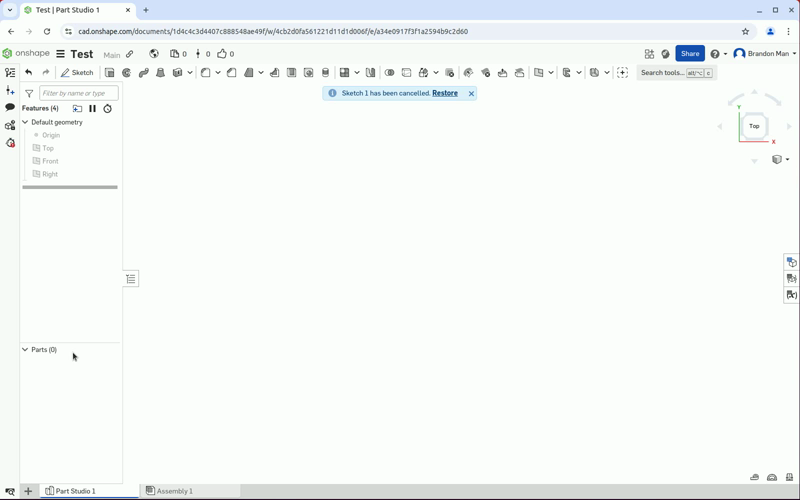
key(y)
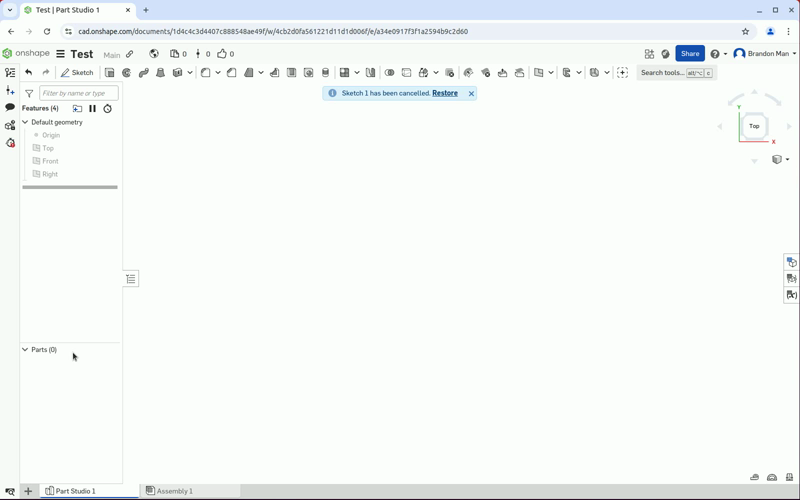
key(shift+p)
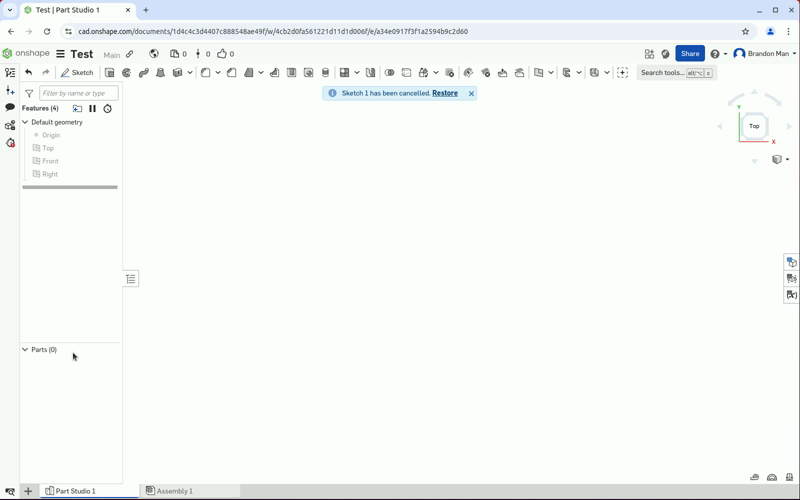
key(space)
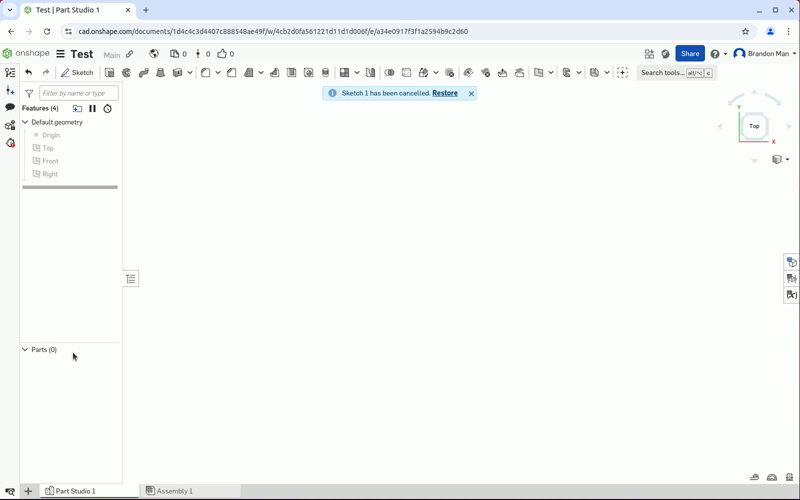
key_down(shift)
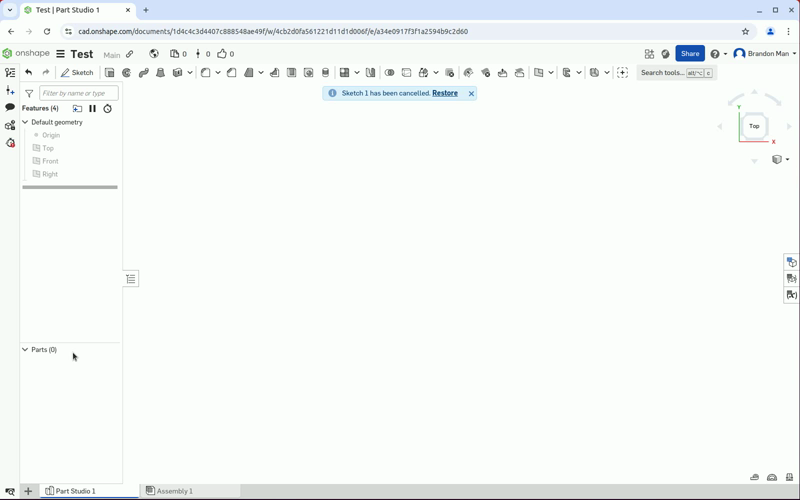
key(up)
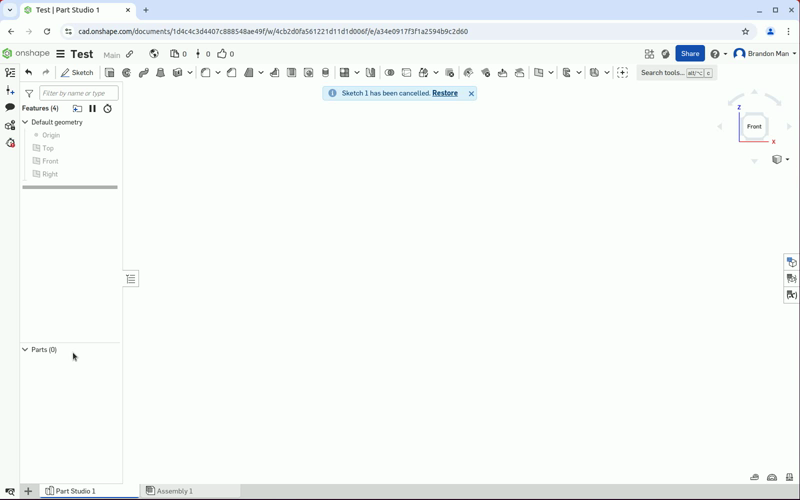
key_up(shift)
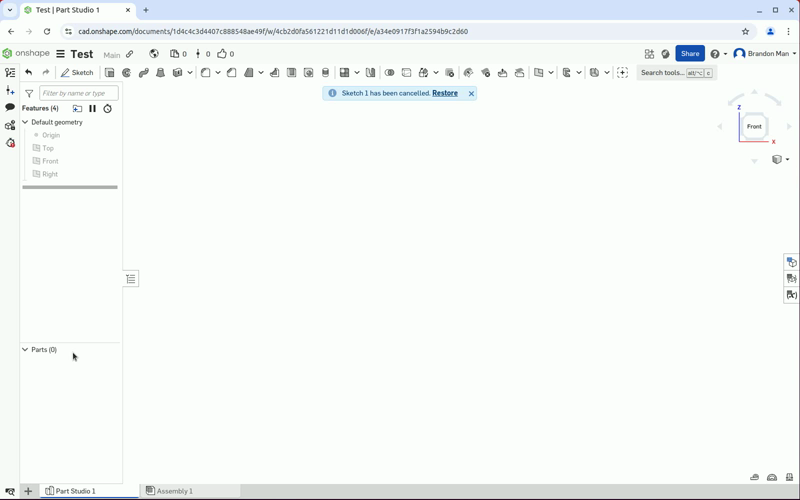
key(space)
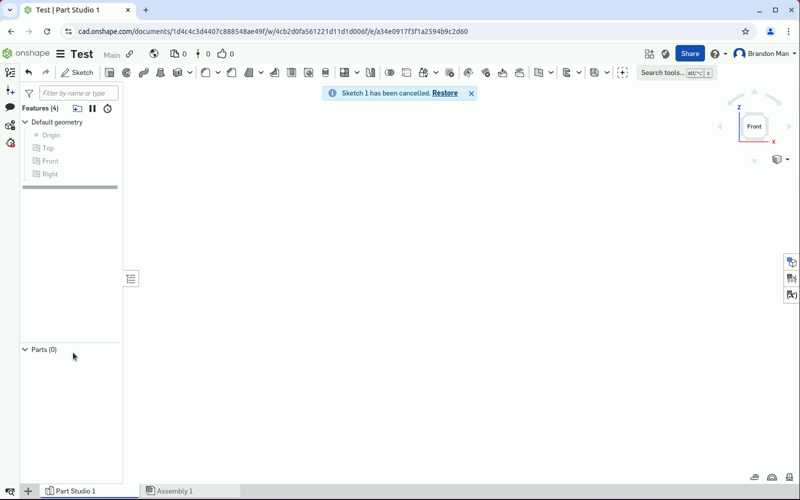
key_down(shift)
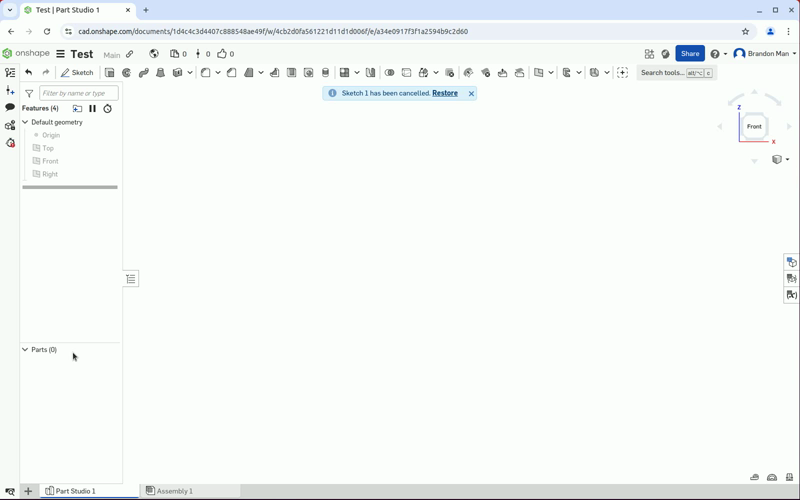
key(left)
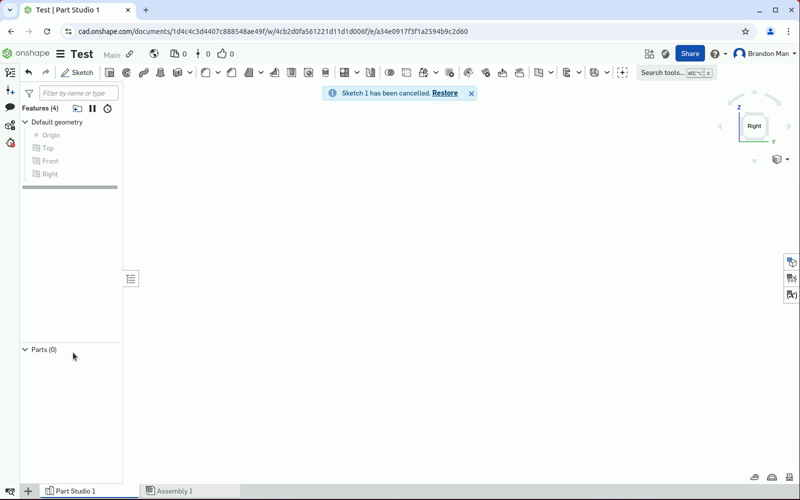
key_up(shift)
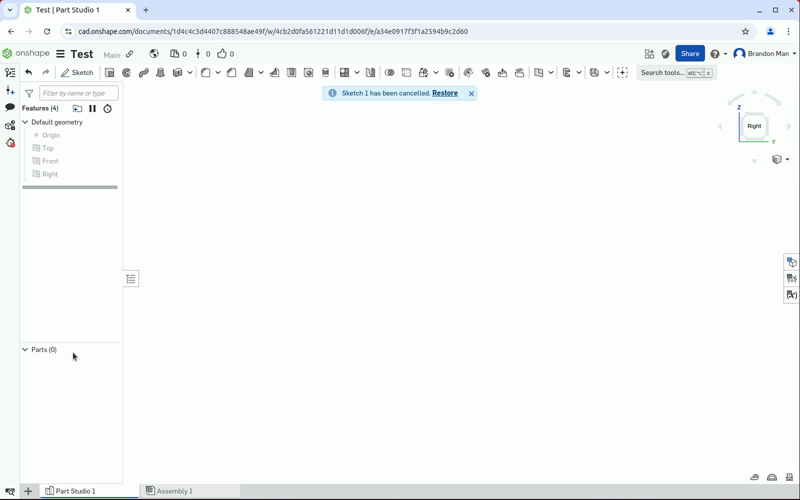
mouse_move(73, 352)
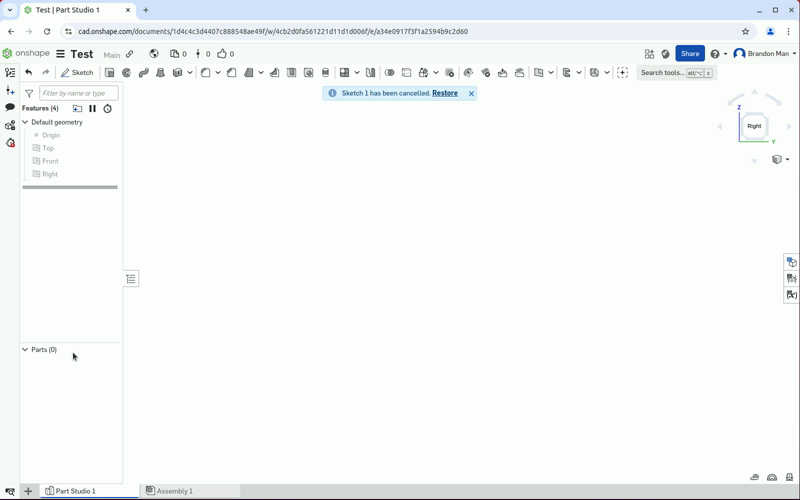
key(shift+y)
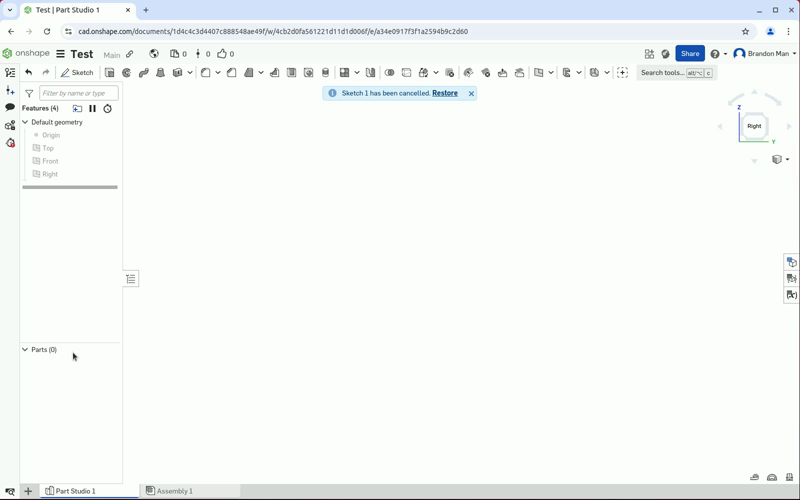
key(shift+s)
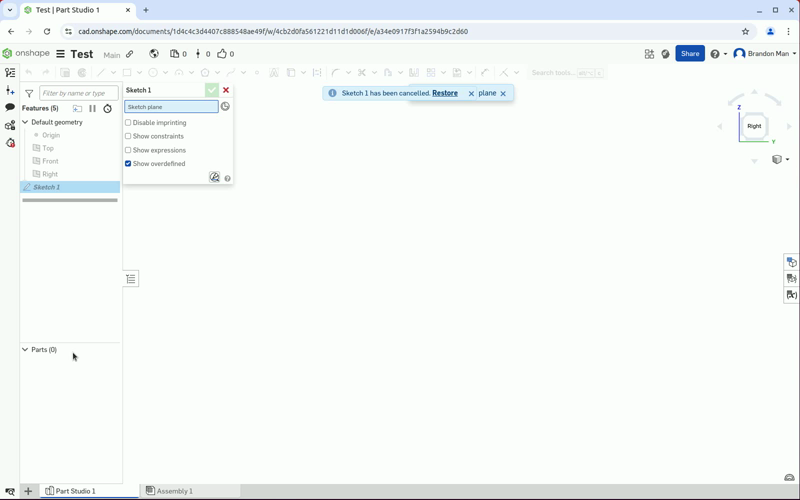
mouse_move(73, 176)
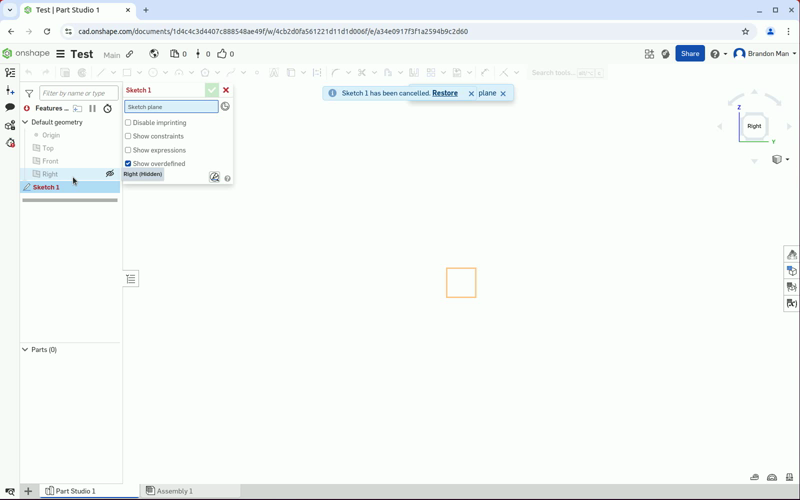
click(73, 176)
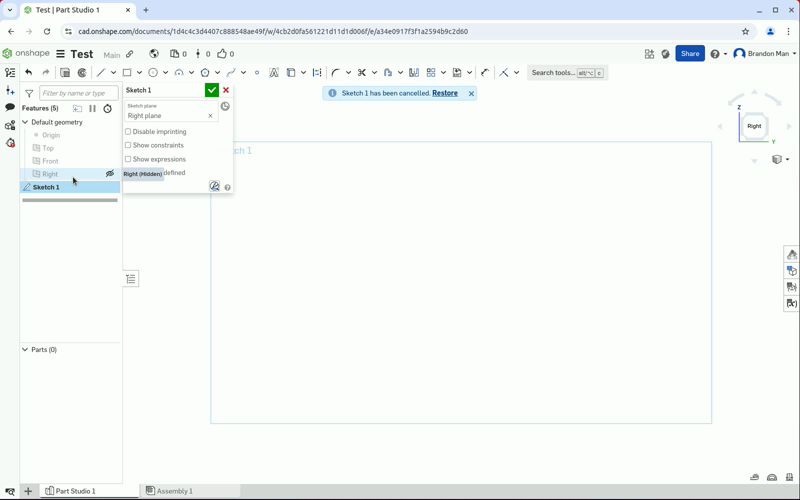
mouse_move(73, 352)
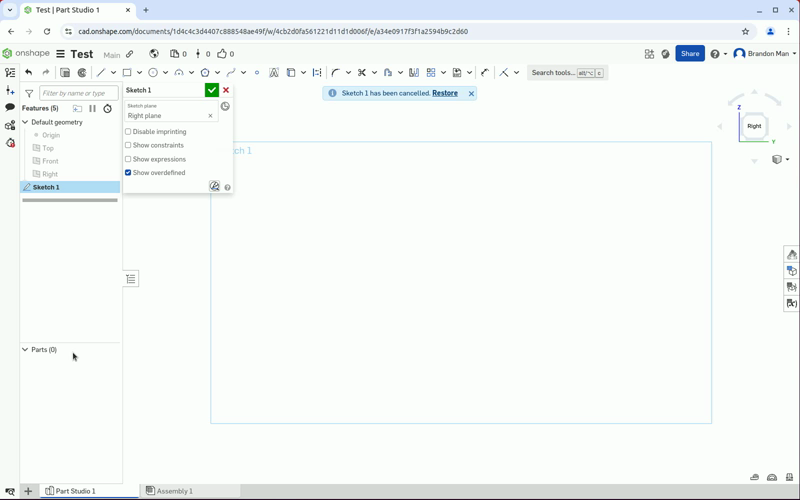
key(y)
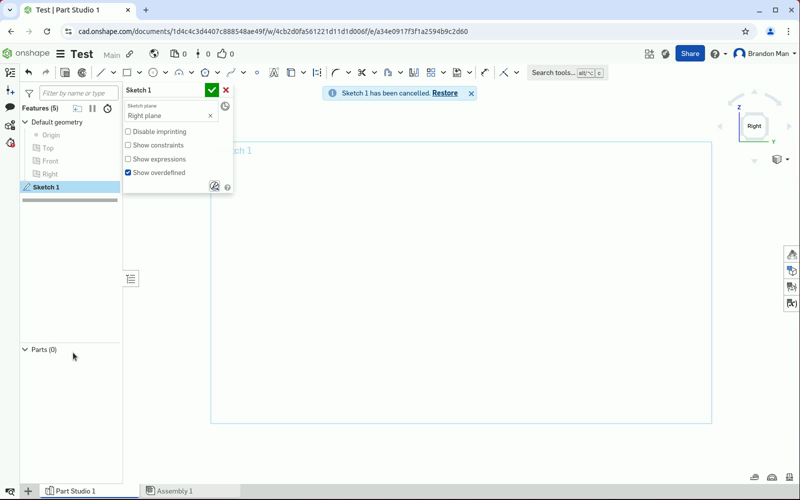
key(c)
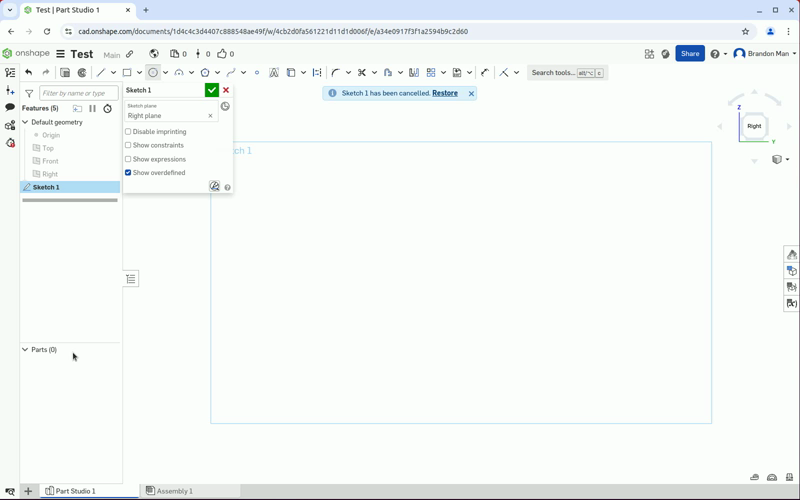
key_down(shift)
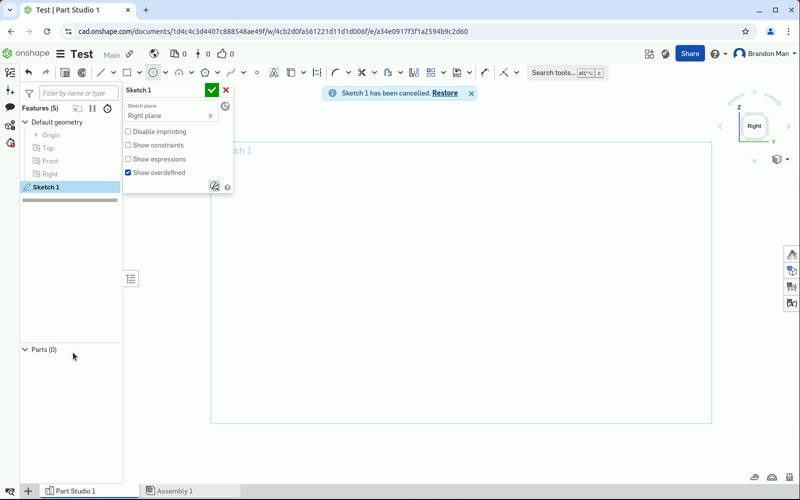
mouse_move(461, 282)
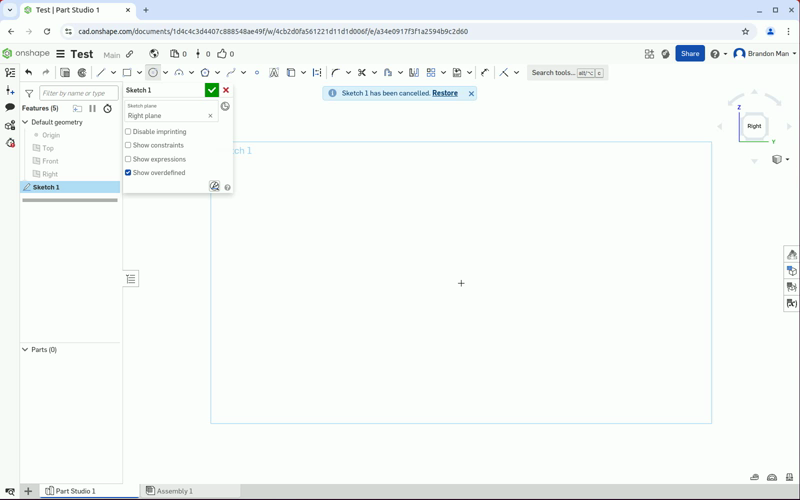
click(461, 282)
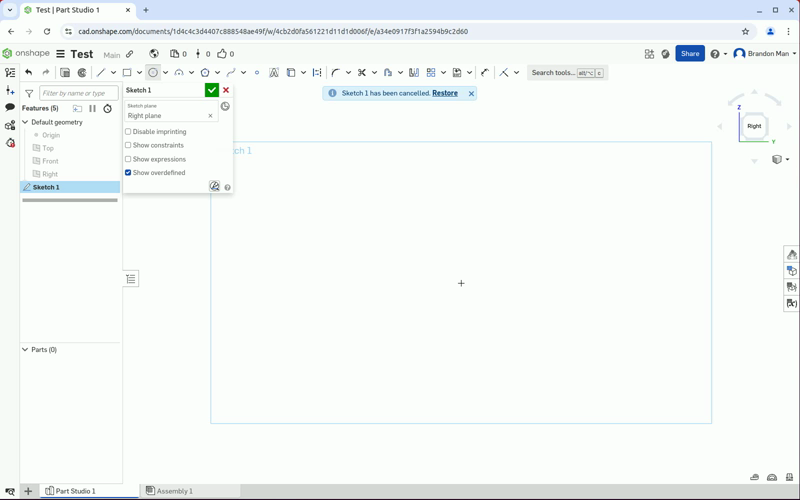
key_up(shift)
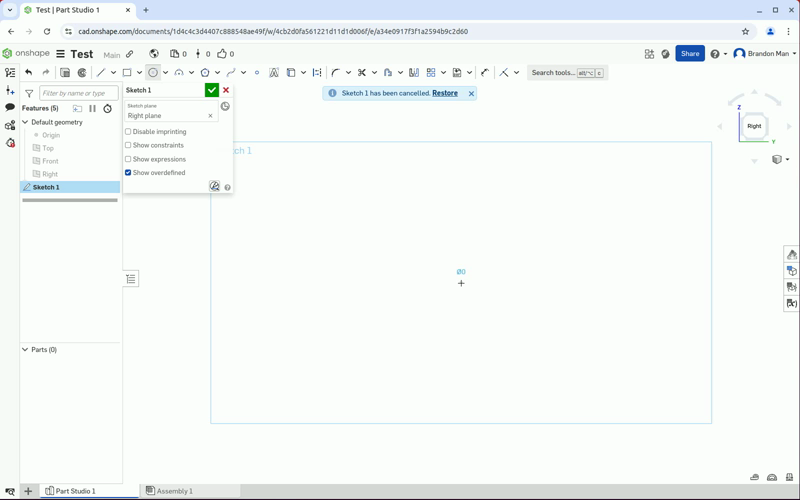
mouse_move(464, 282)
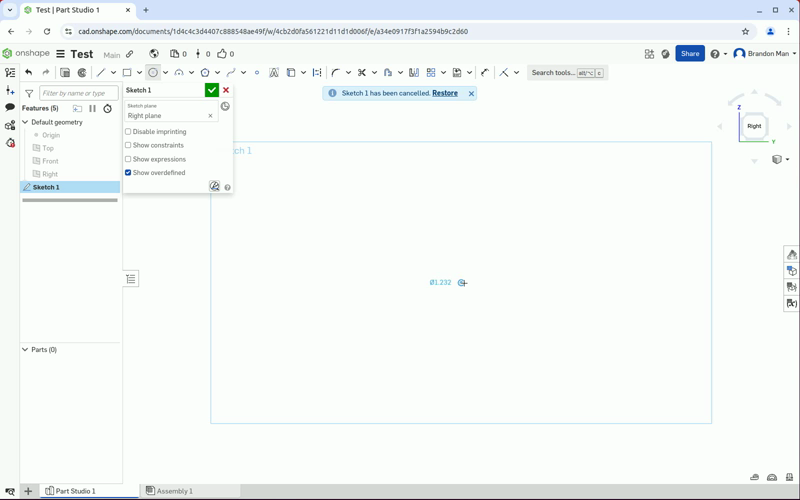
click(464, 282)
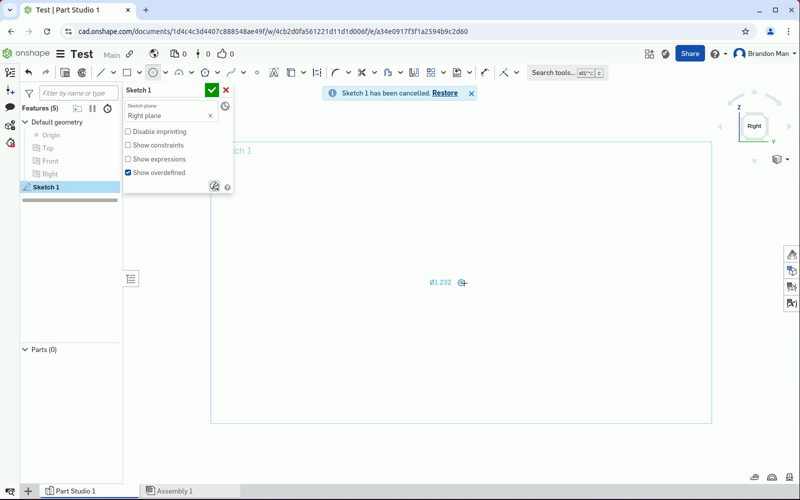
key(esc)
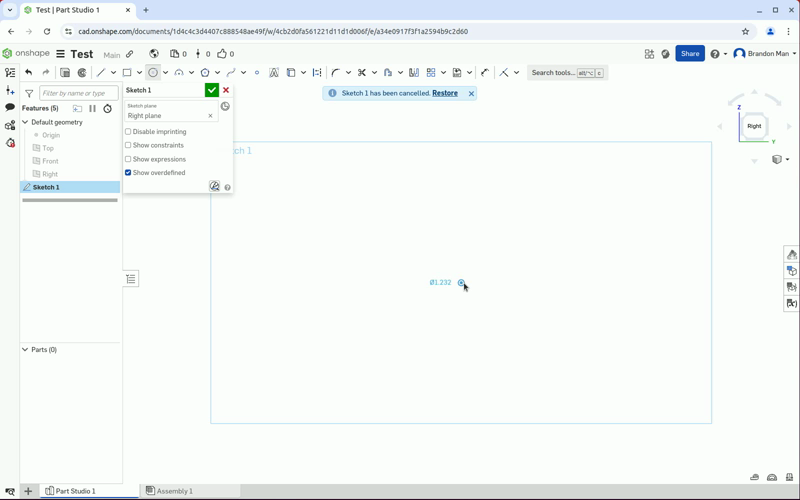
key(c)
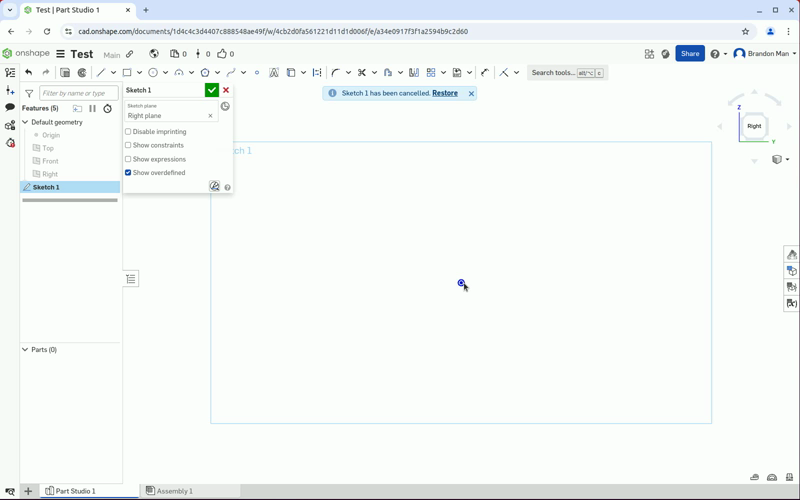
key_down(shift)
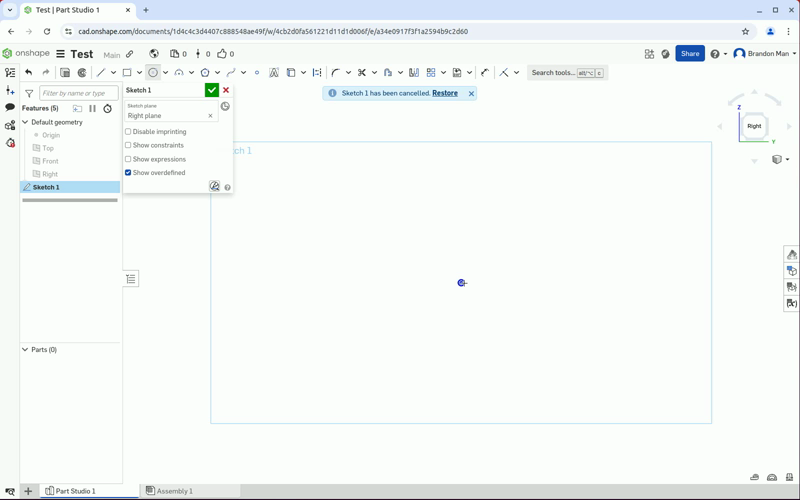
mouse_move(461, 282)
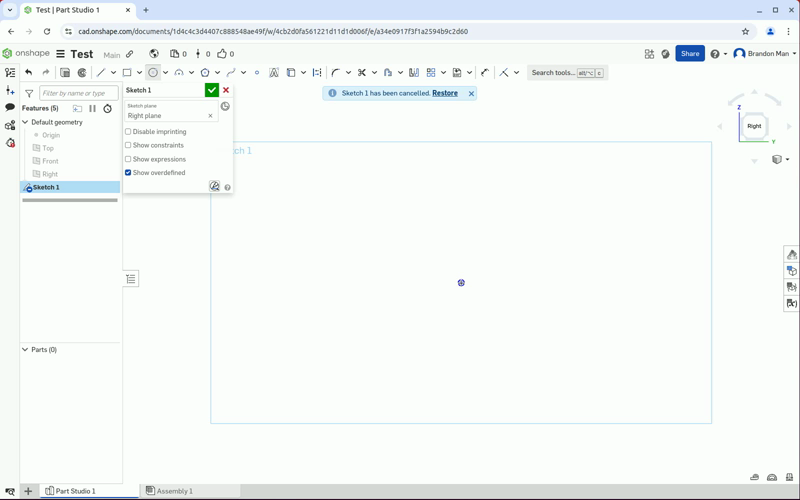
scroll(6)
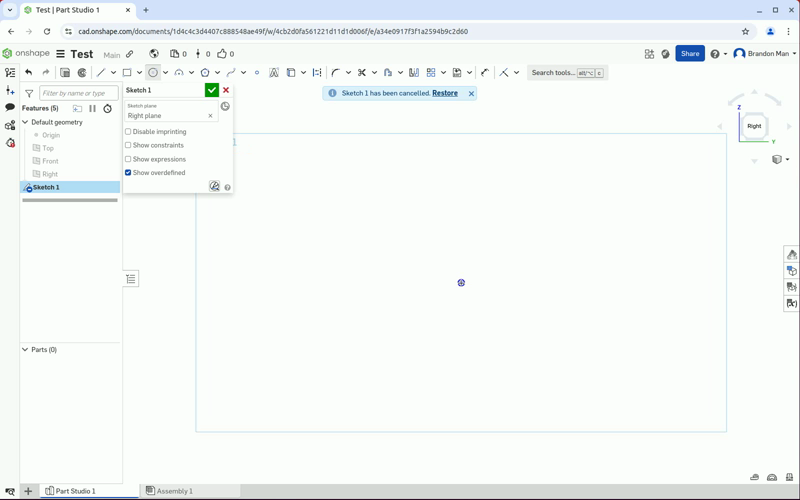
scroll(6)
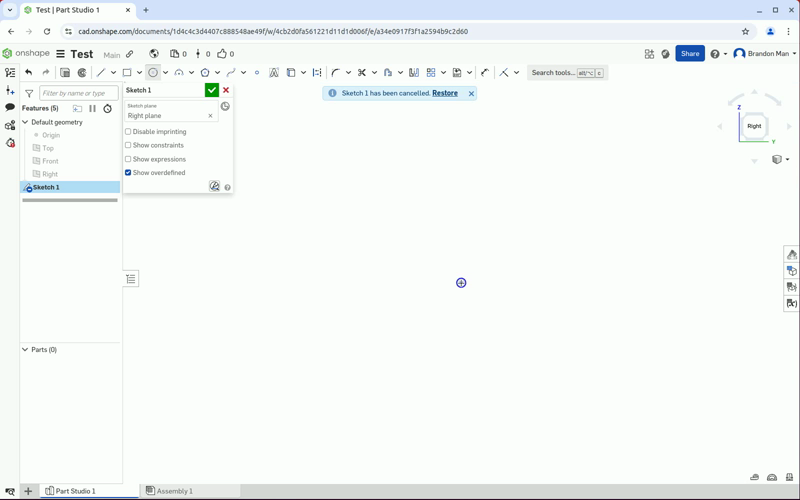
scroll(6)
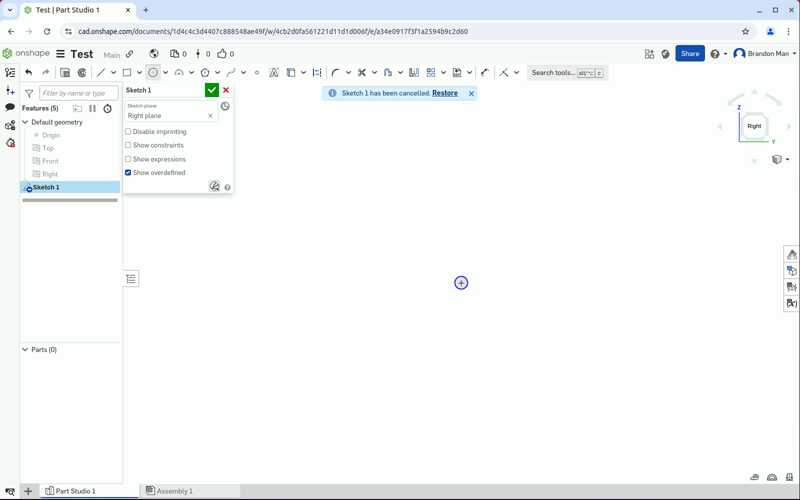
scroll(6)
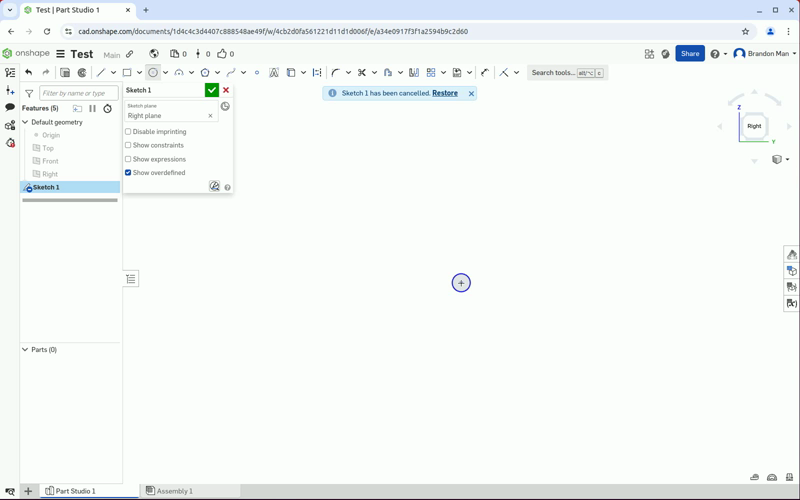
scroll(6)
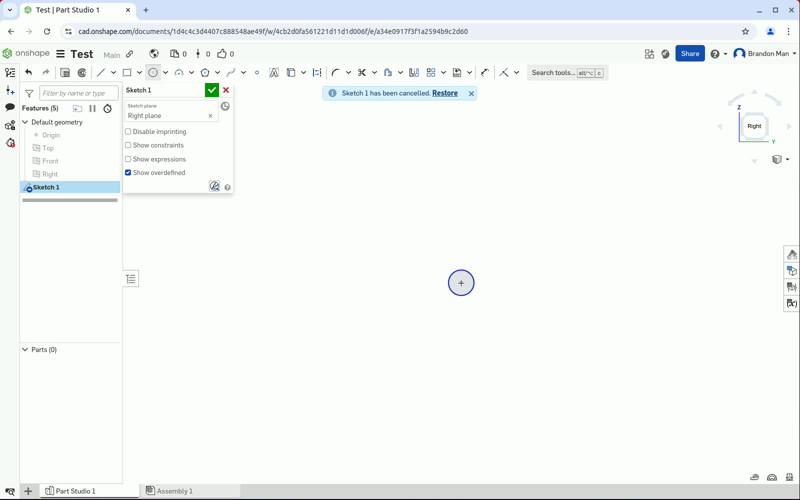
scroll(6)
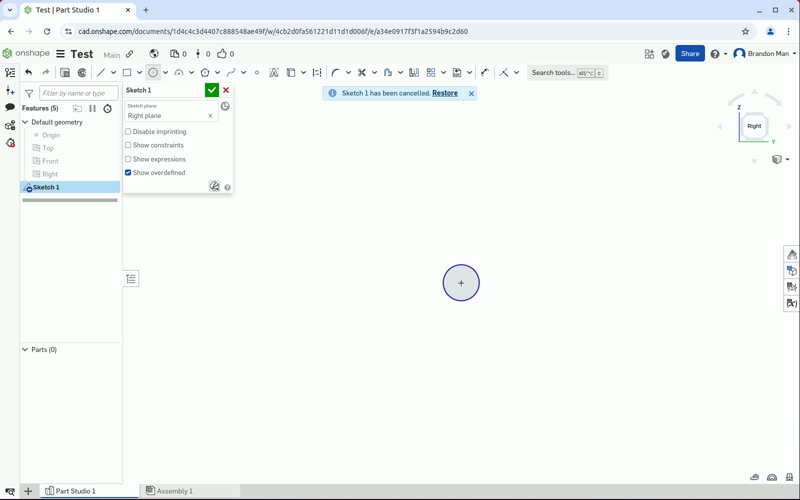
scroll(6)
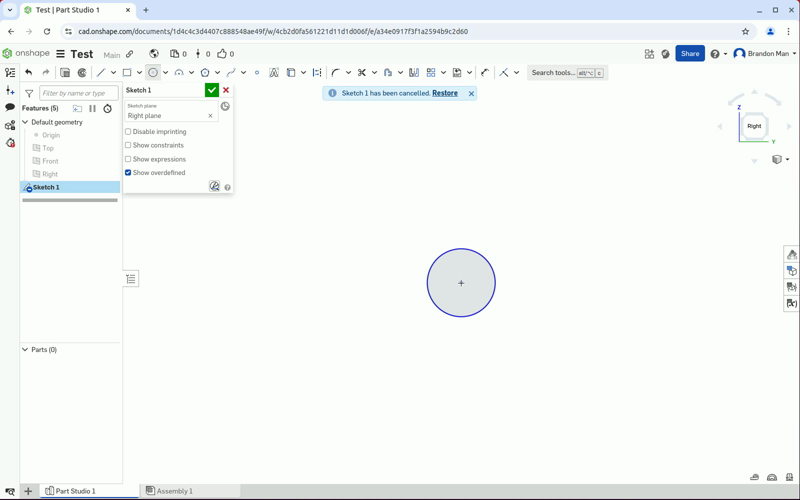
click(461, 282)
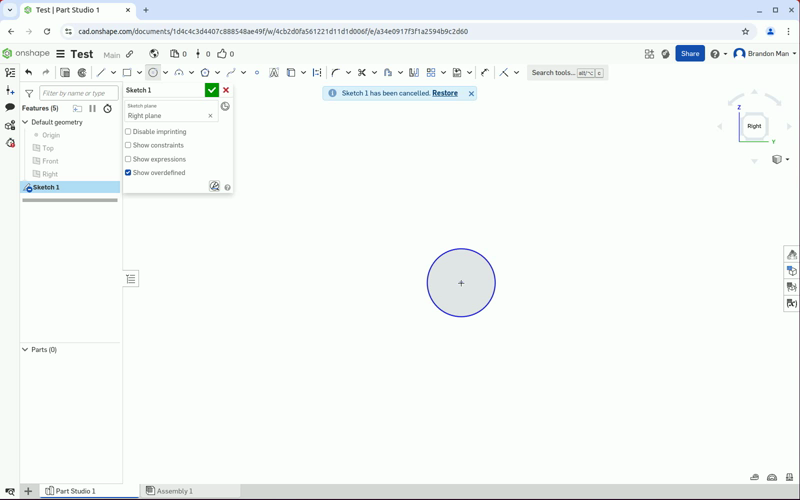
scroll(-6)
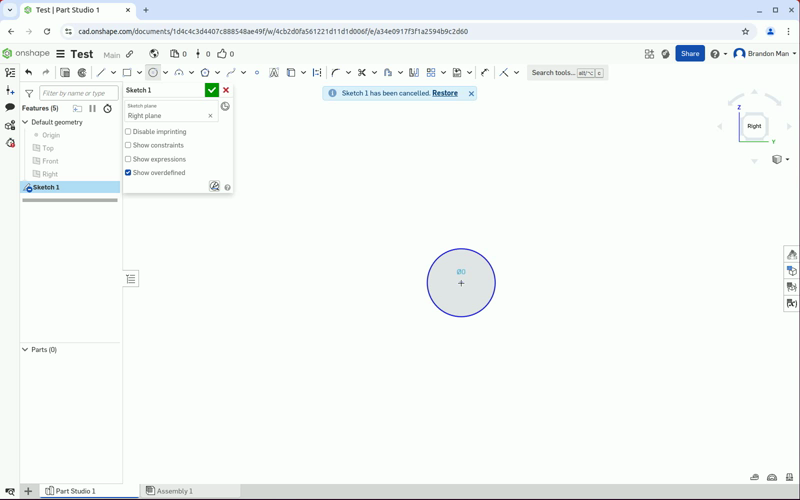
scroll(-6)
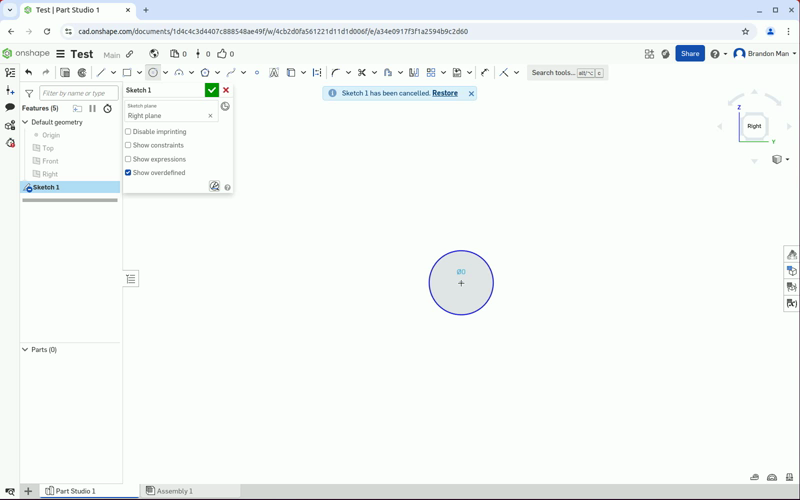
scroll(-6)
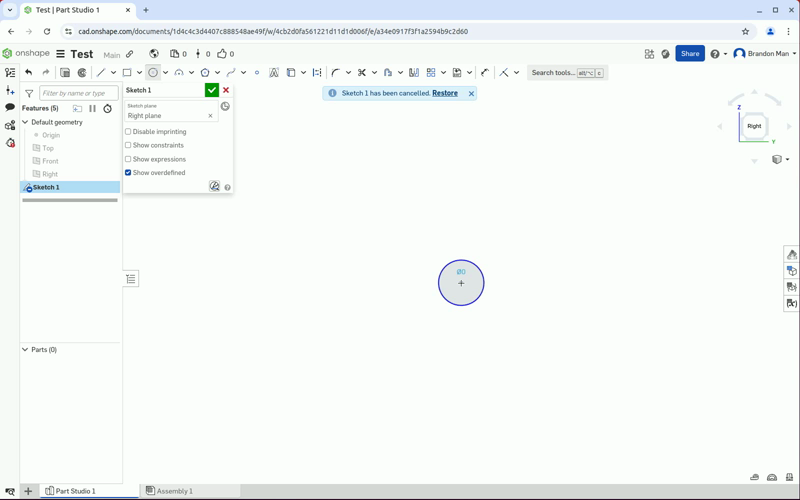
scroll(-6)
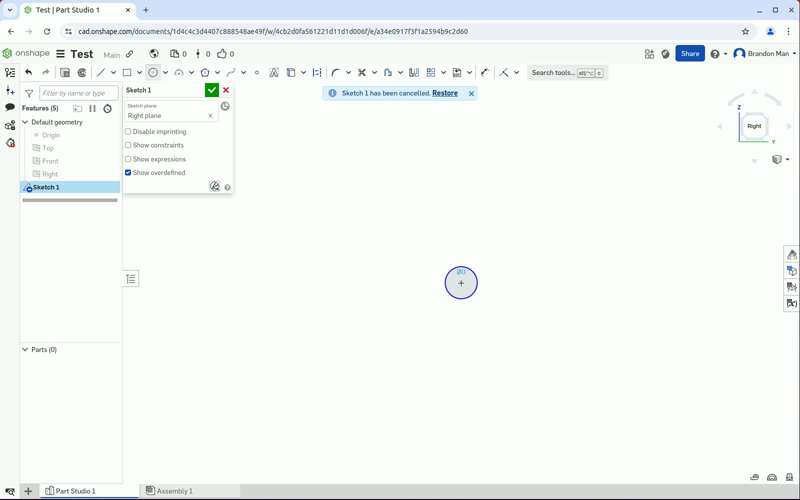
scroll(-6)
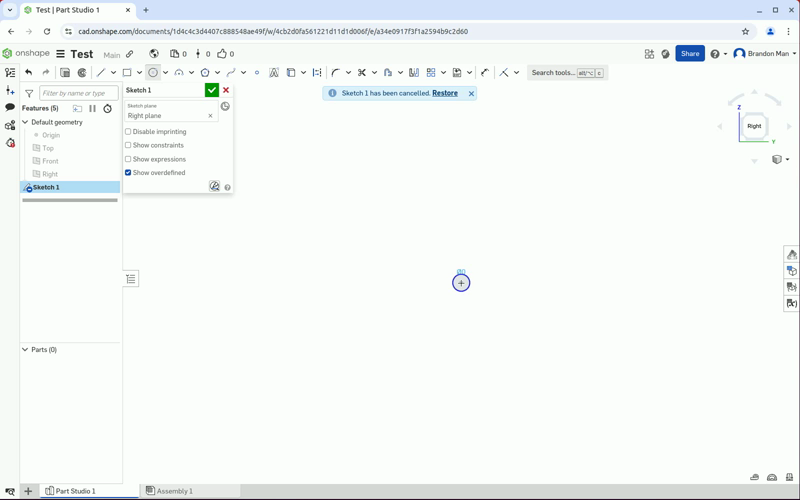
scroll(-6)
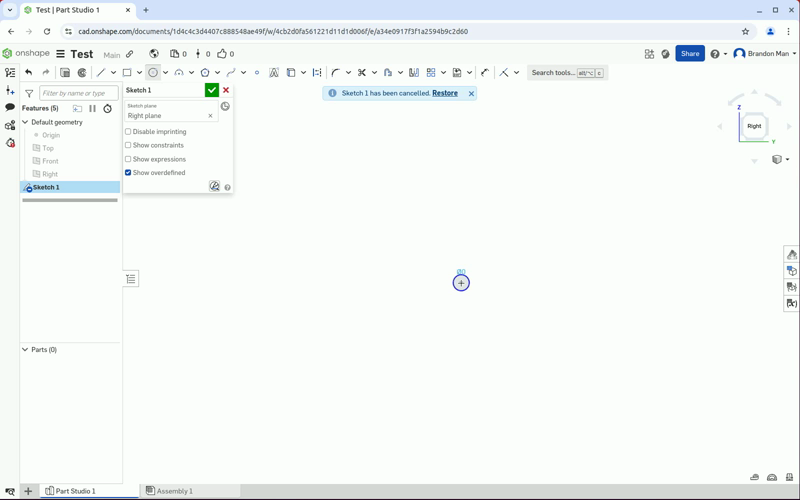
scroll(-6)
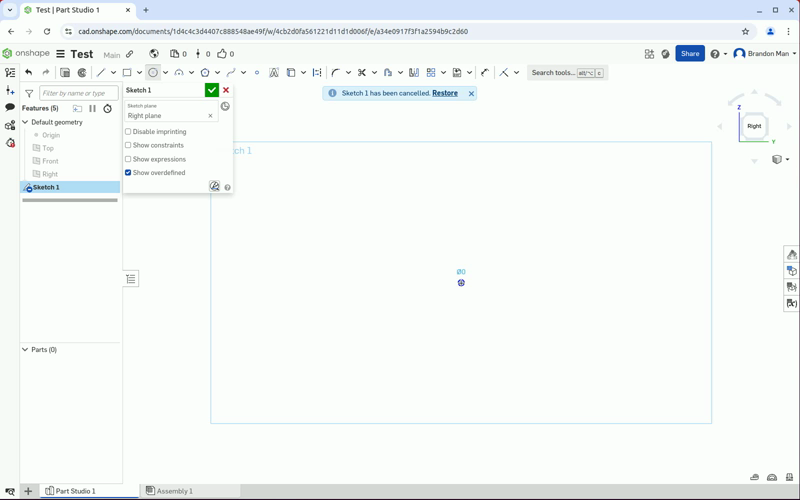
key_up(shift)
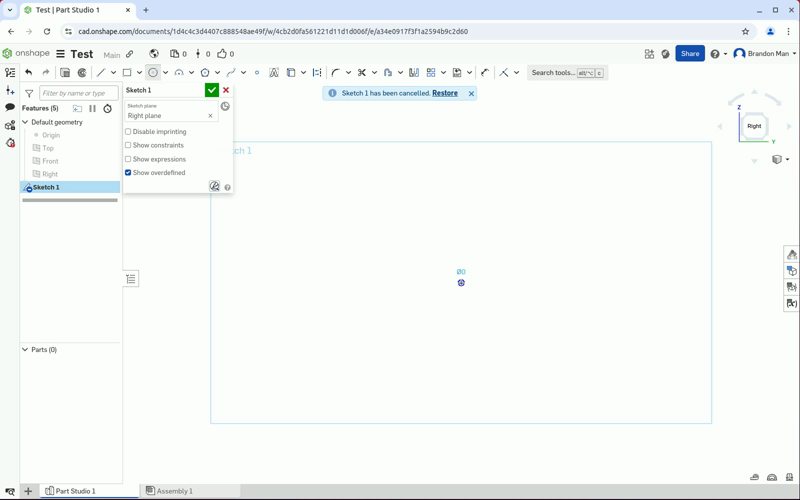
mouse_move(462, 282)
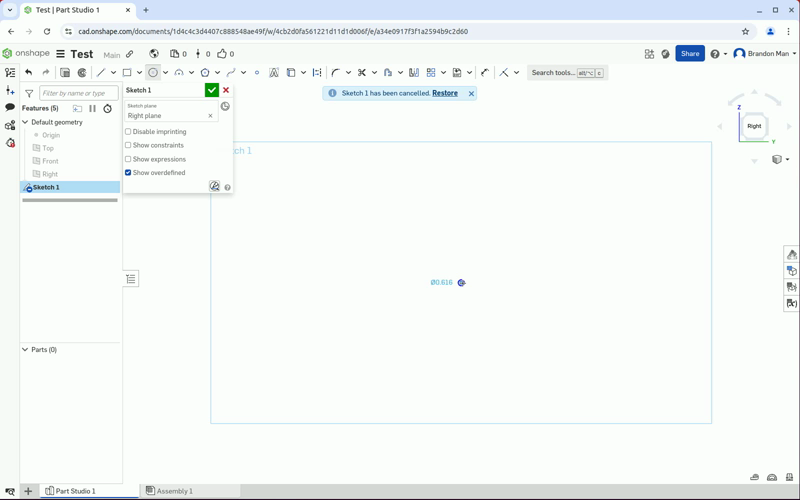
scroll(6)
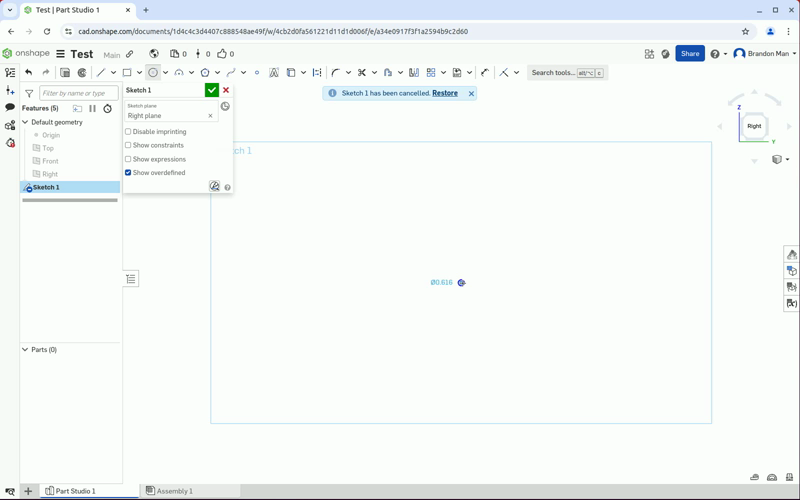
scroll(6)
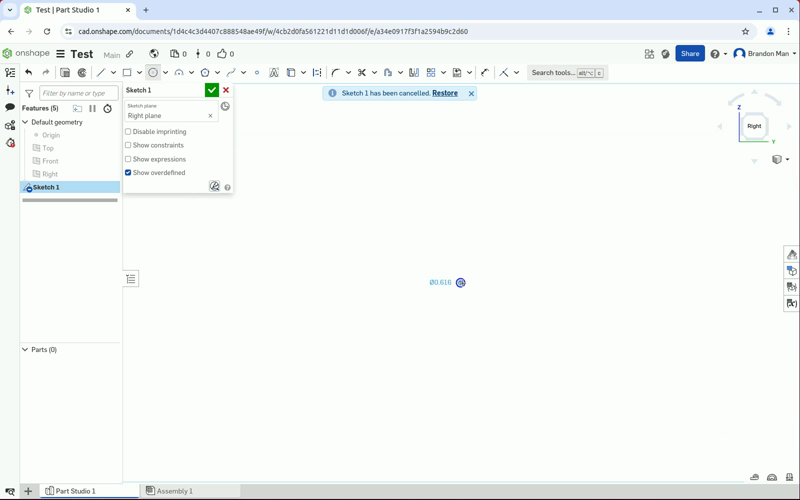
scroll(6)
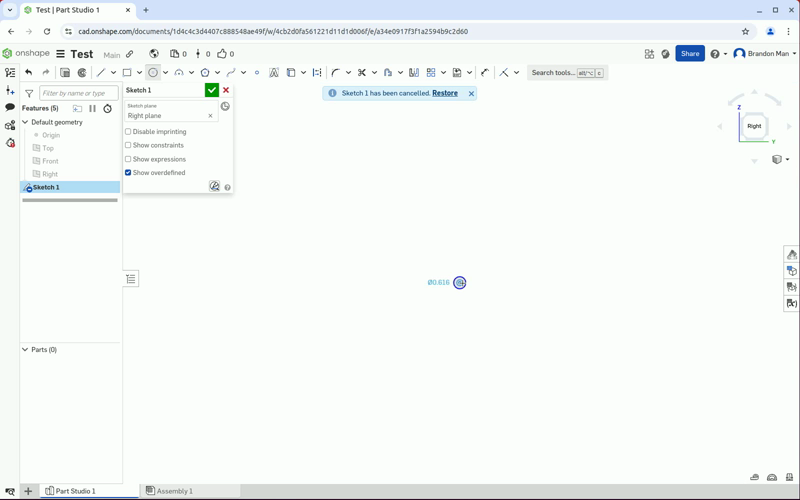
scroll(6)
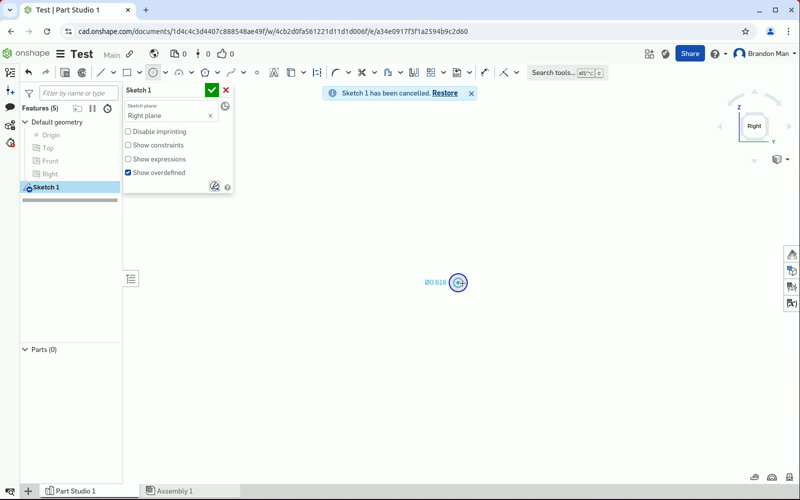
scroll(6)
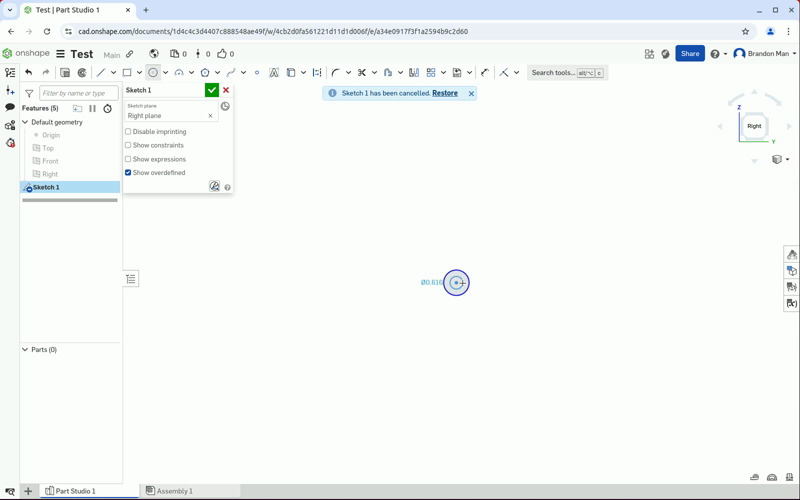
scroll(6)
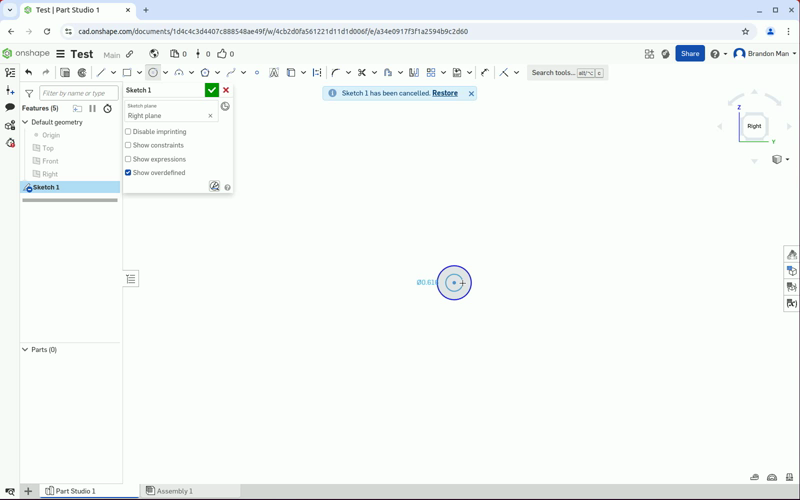
scroll(6)
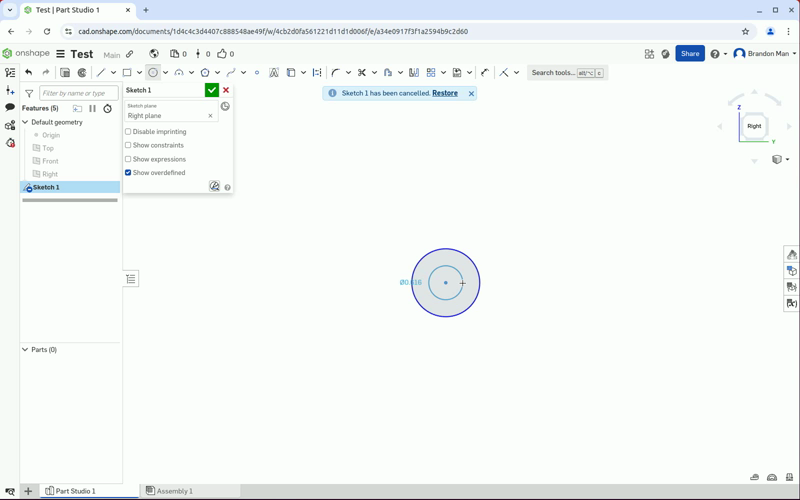
click(462, 282)
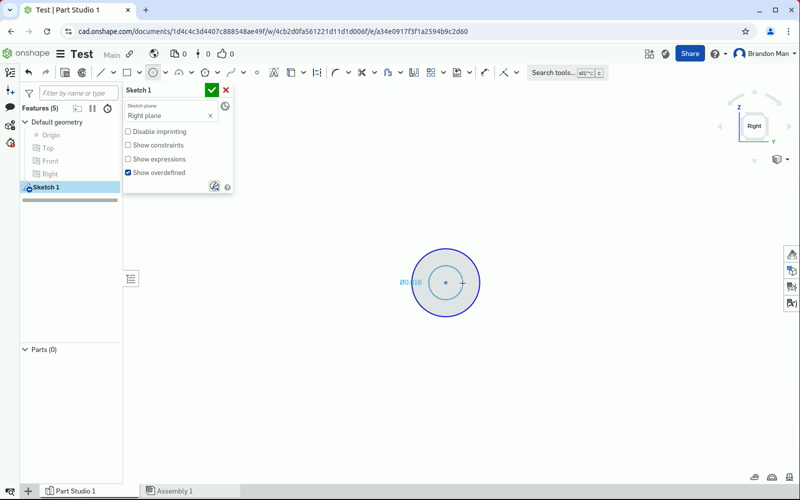
scroll(-6)
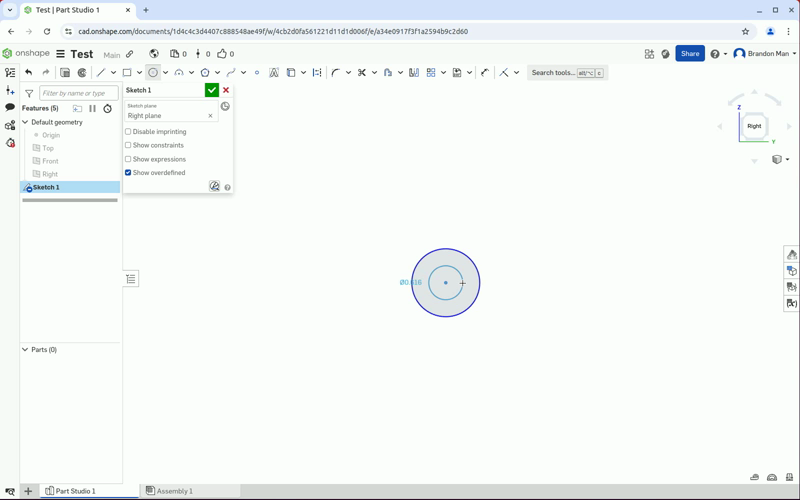
scroll(-6)
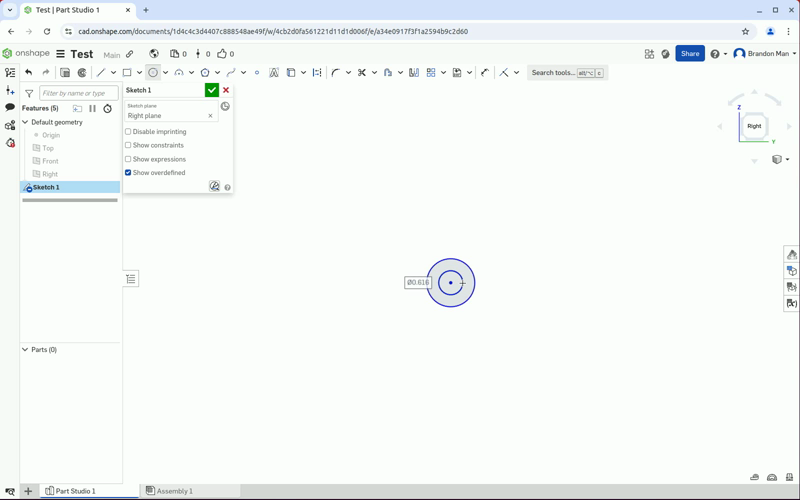
scroll(-6)
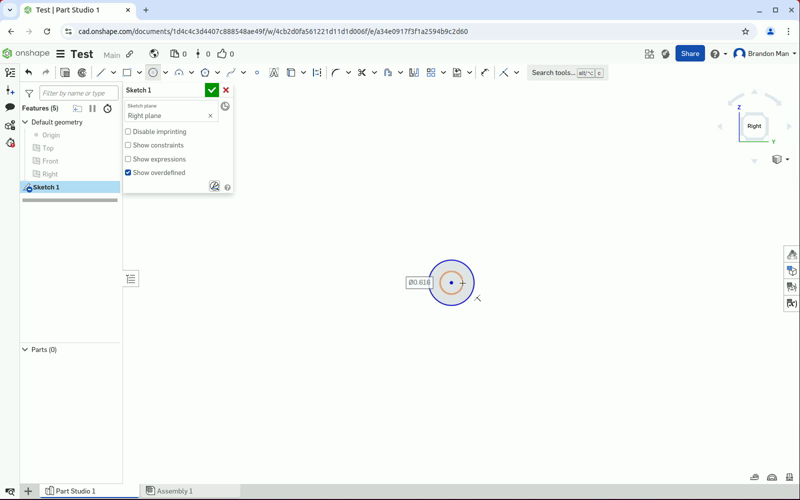
scroll(-6)
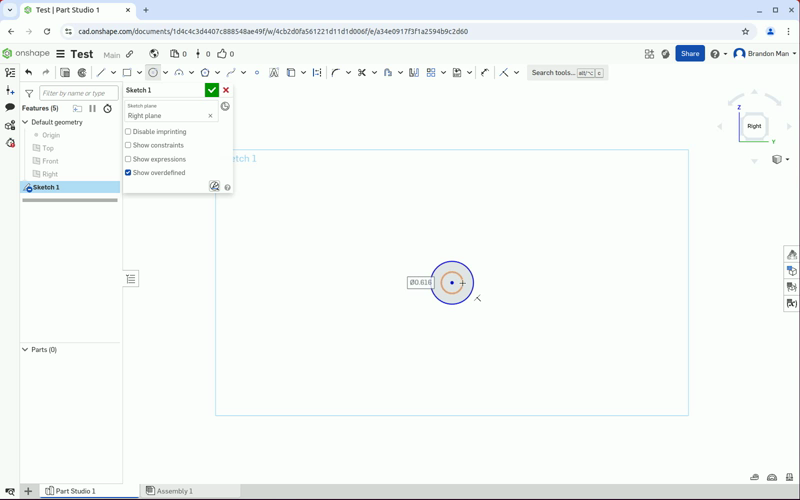
scroll(-6)
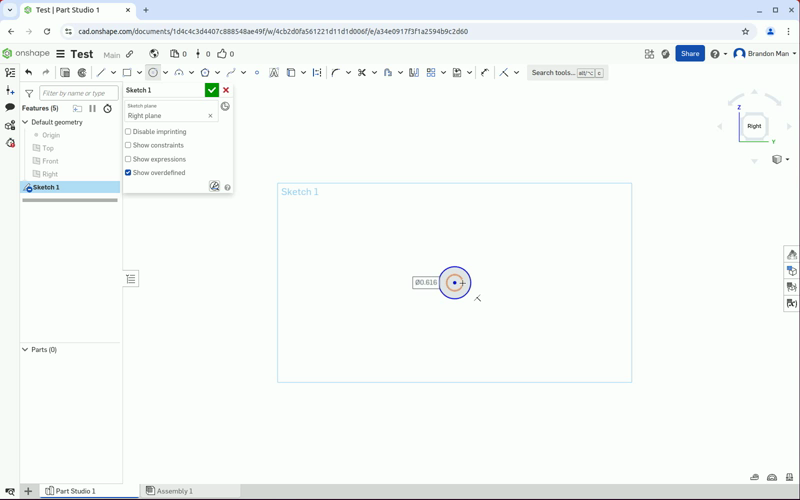
scroll(-6)
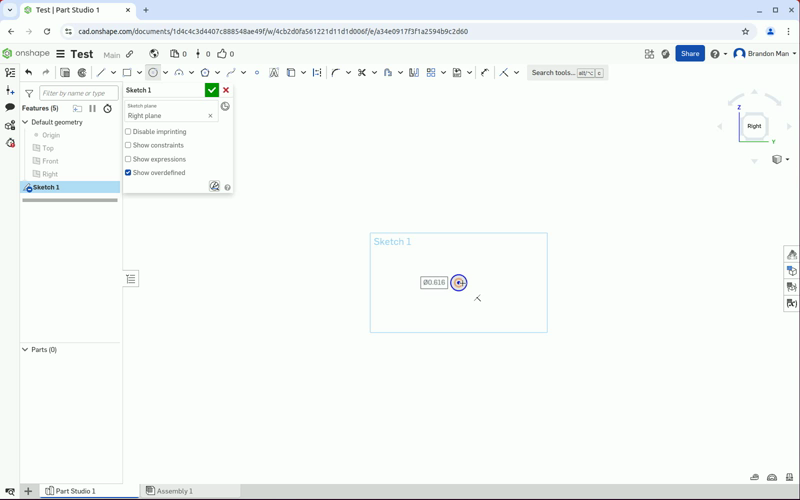
scroll(-6)
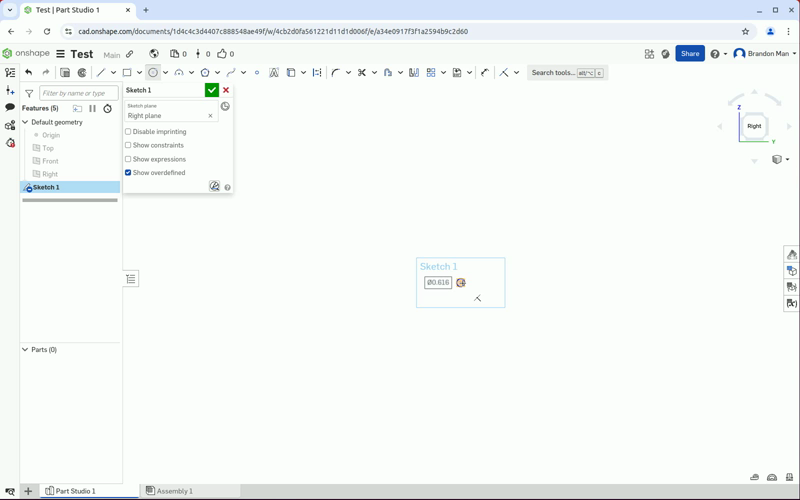
key(esc)
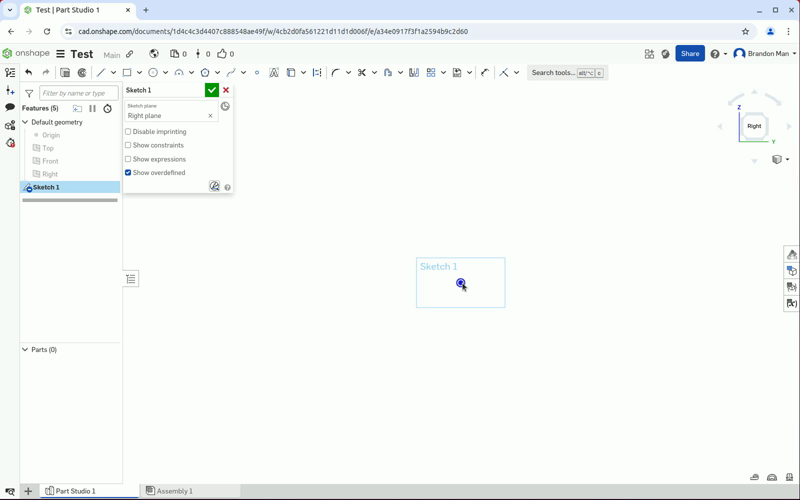
mouse_move(459, 281)
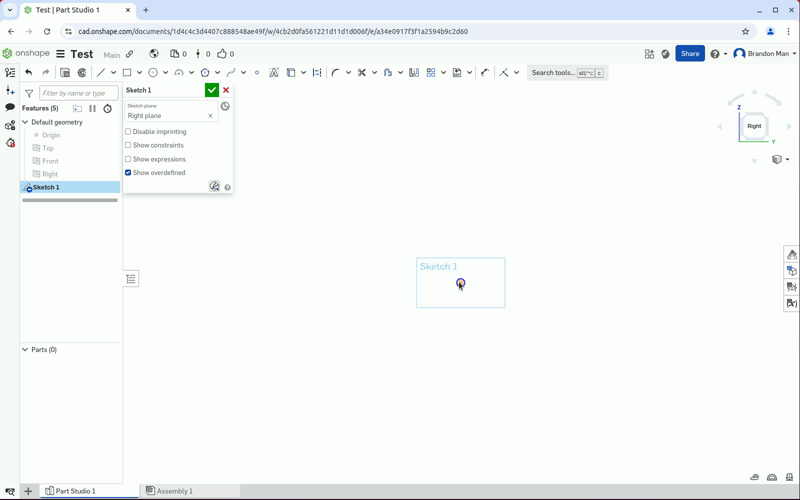
scroll(6)
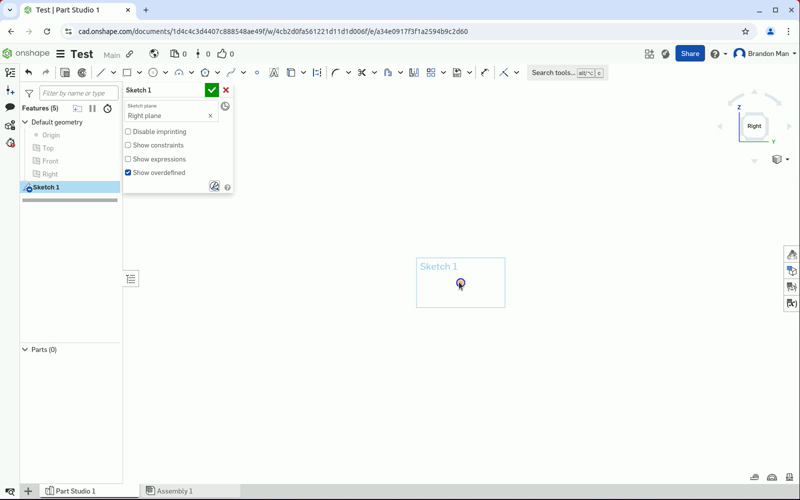
scroll(6)
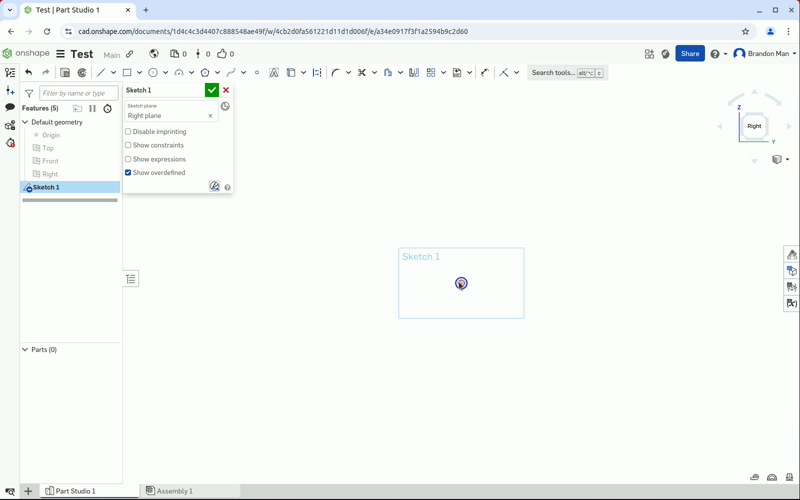
scroll(6)
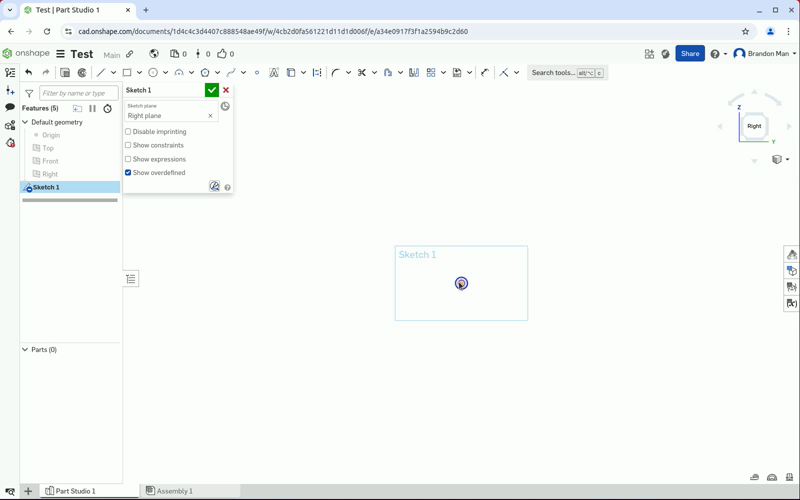
scroll(6)
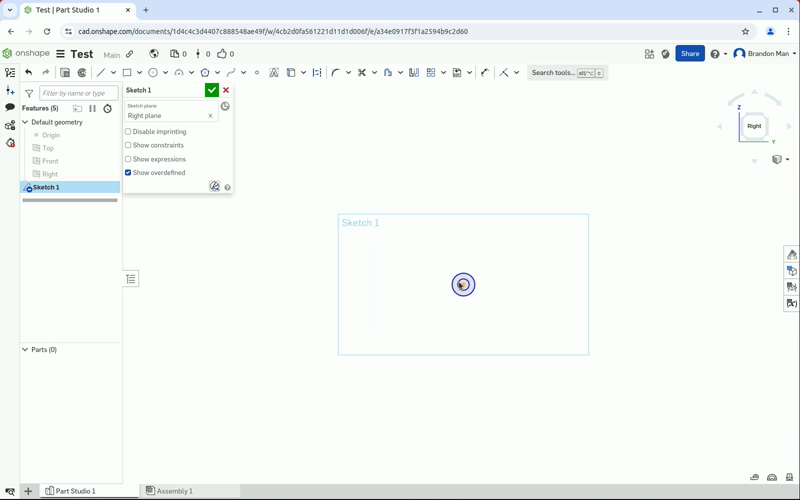
scroll(6)
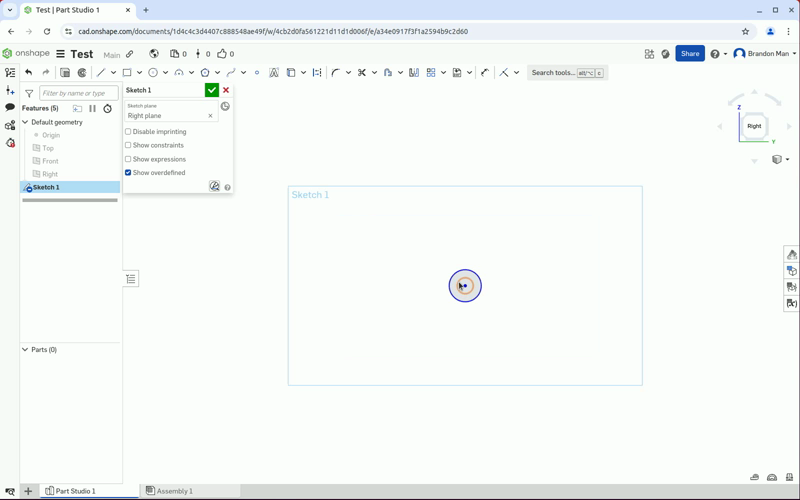
scroll(6)
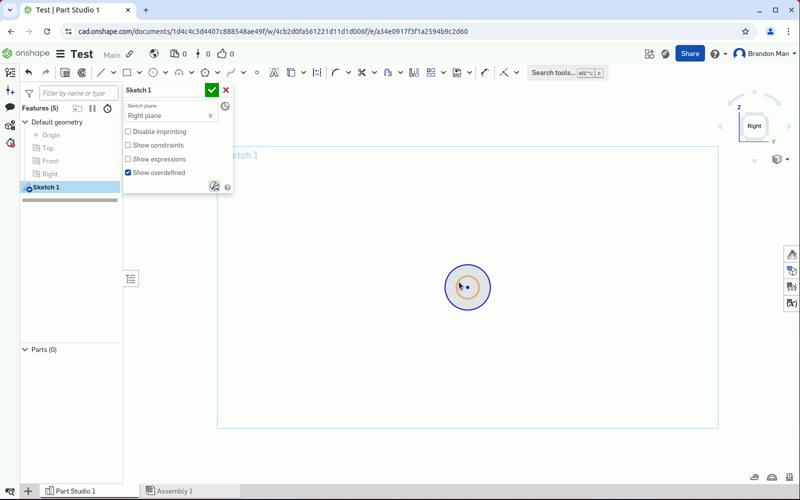
scroll(6)
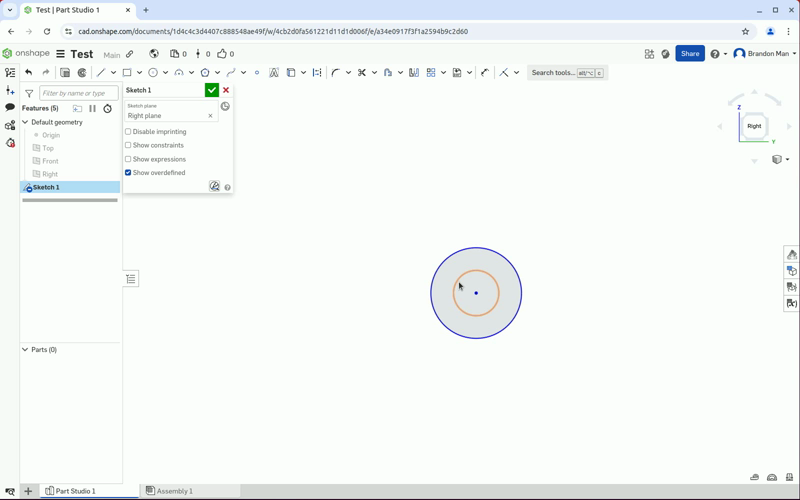
click(459, 281)
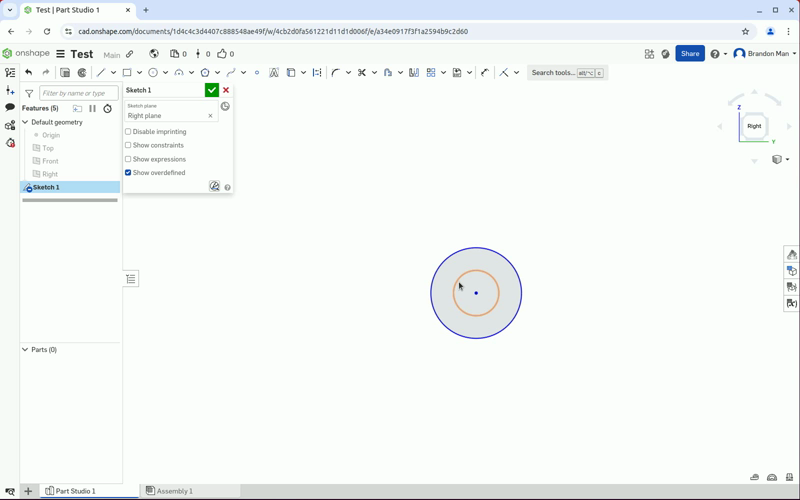
scroll(-6)
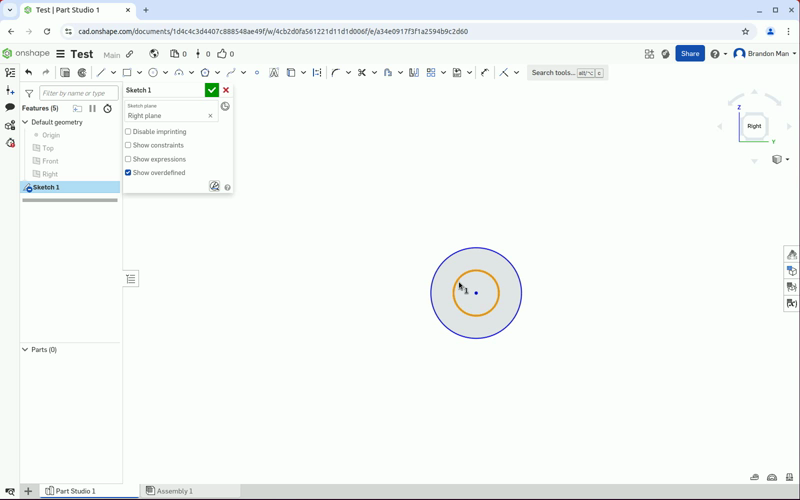
scroll(-6)
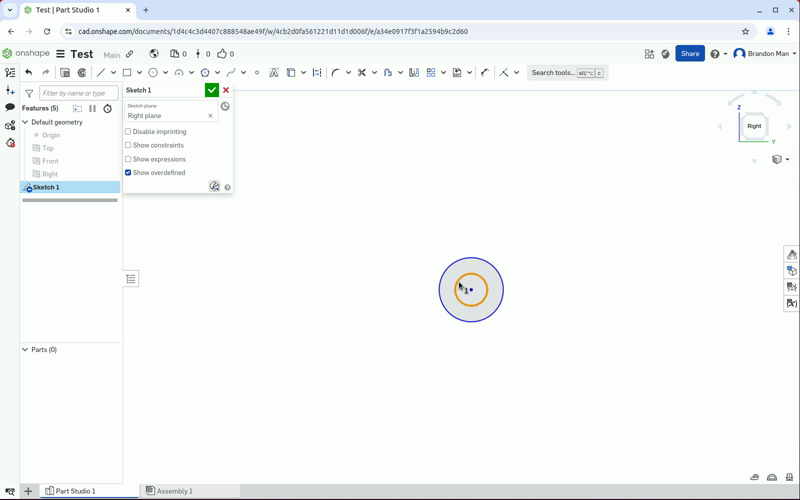
scroll(-6)
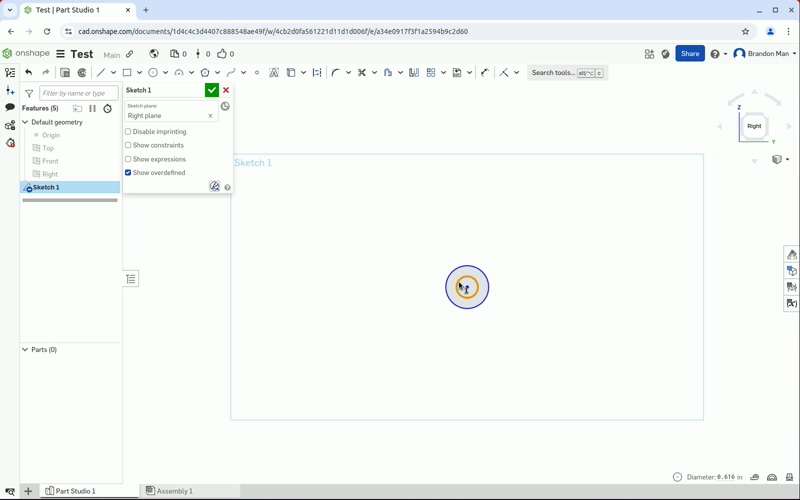
scroll(-6)
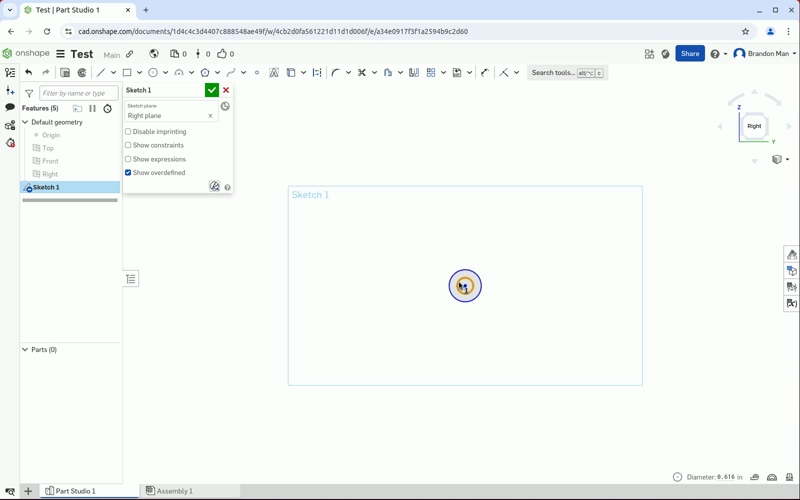
scroll(-6)
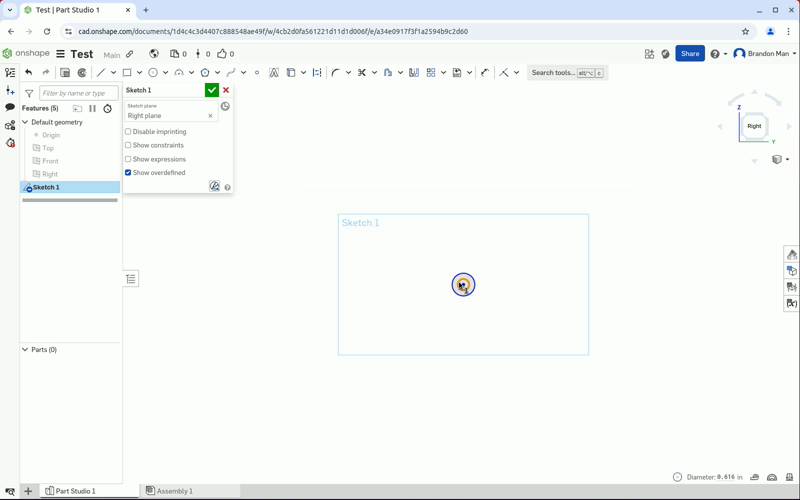
scroll(-6)
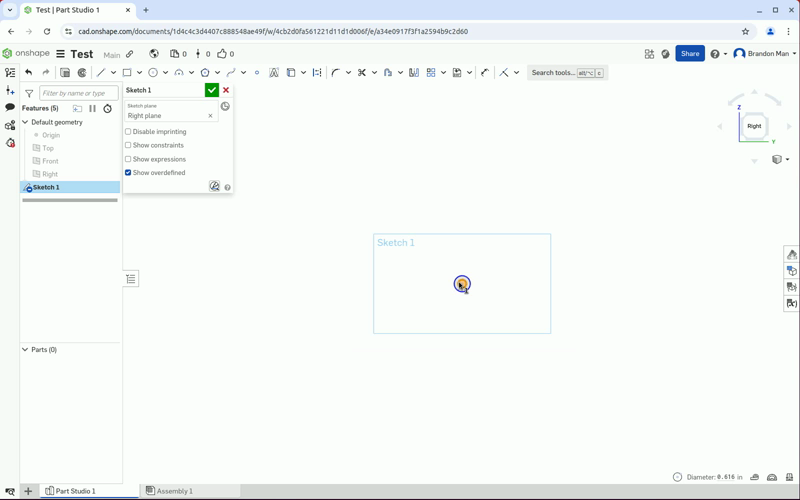
scroll(-6)
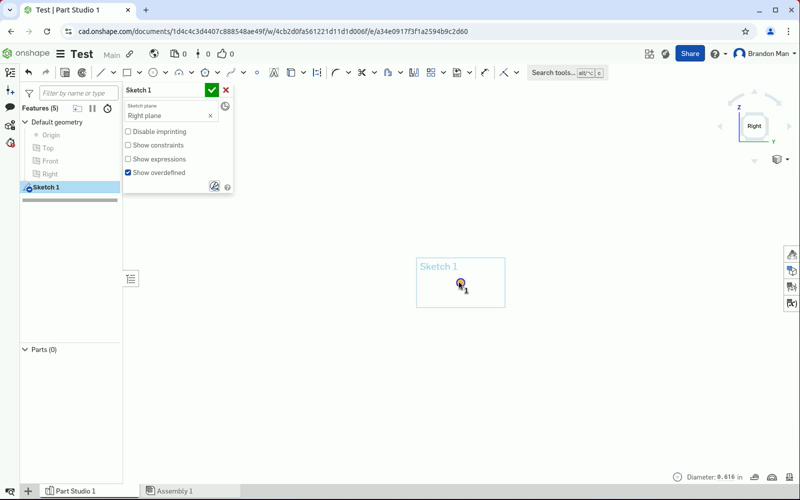
mouse_move(73, 352)
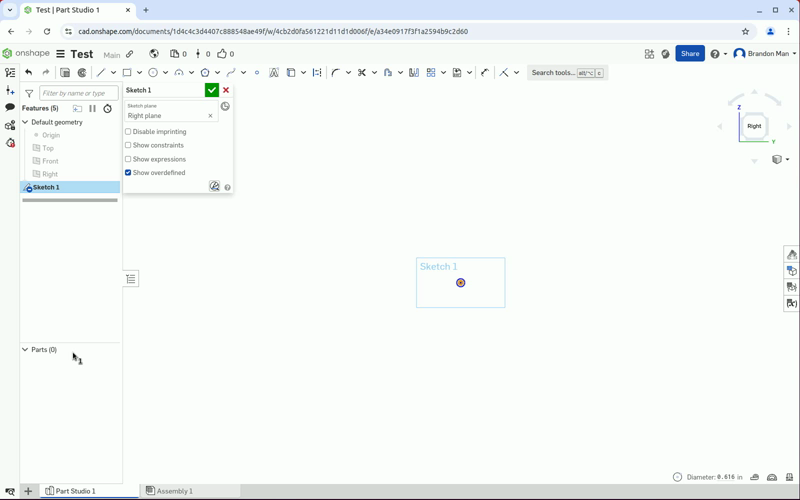
key(shift+y)
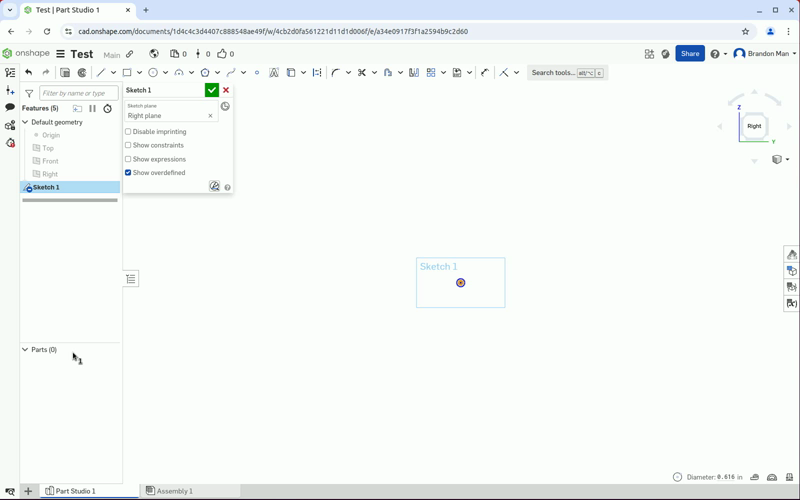
key(shift+e)
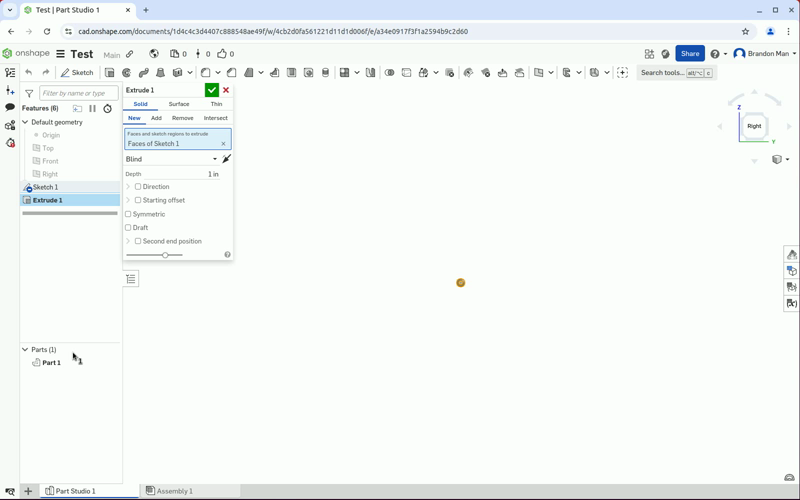
mouse_move(143, 106)
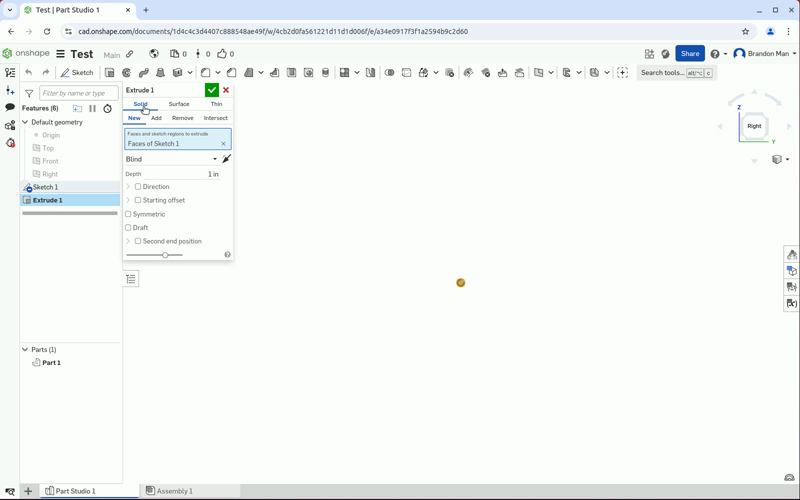
click(143, 106)
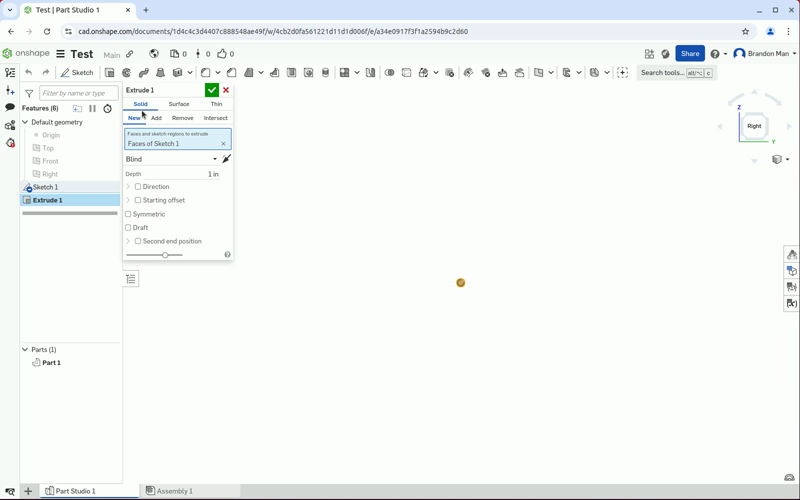
mouse_move(137, 120)
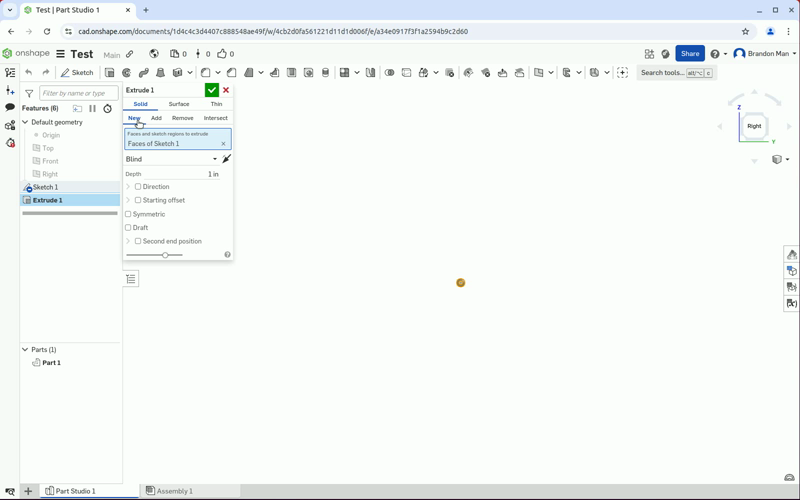
click(137, 120)
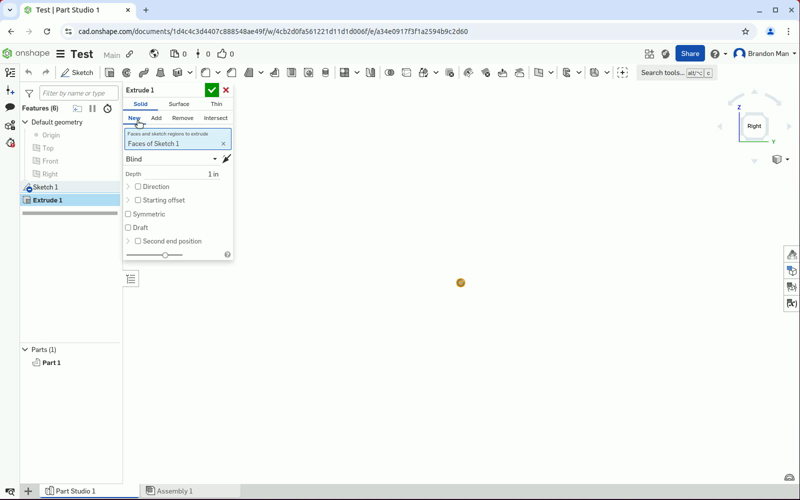
key(tab, 4)
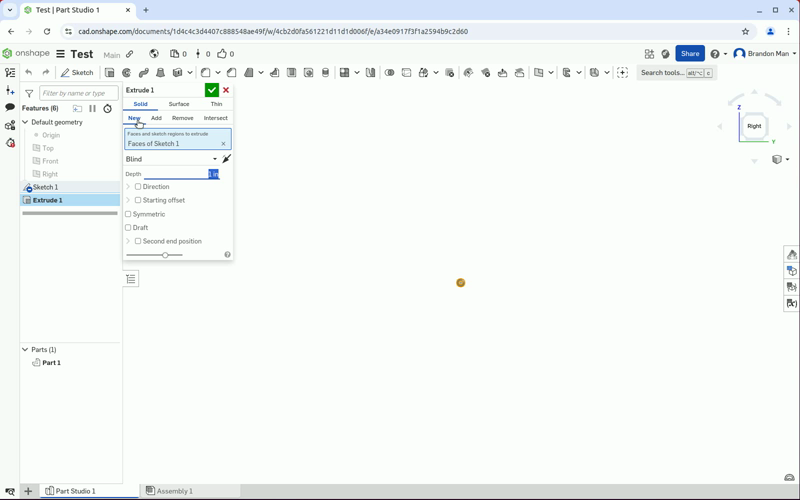
text(0.241)
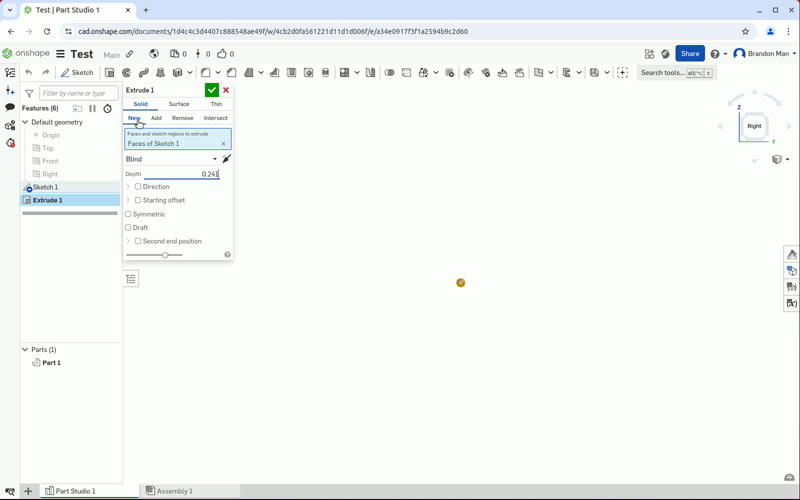
key(enter)
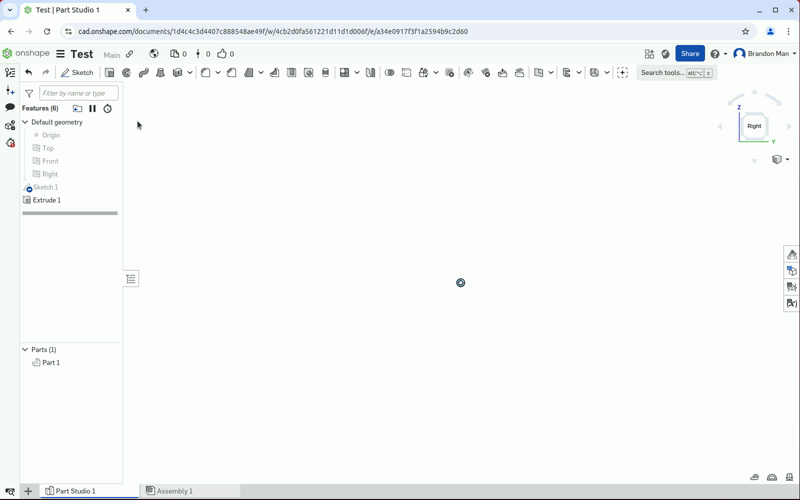
key(shift+h)
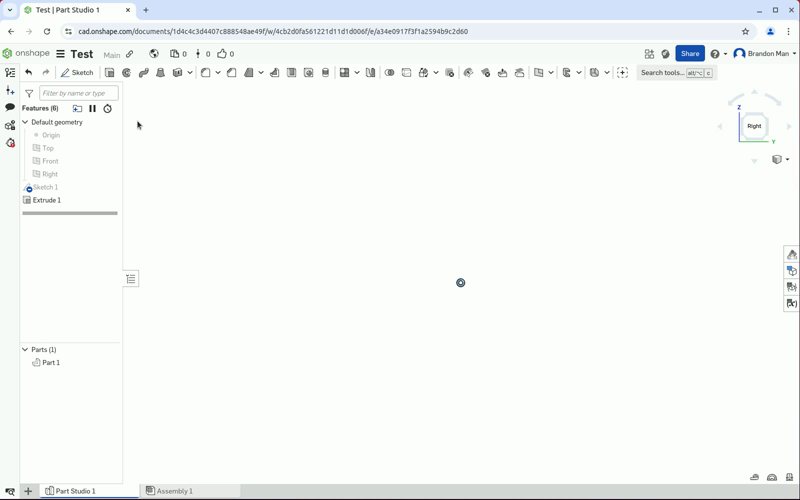
key(shift+h)
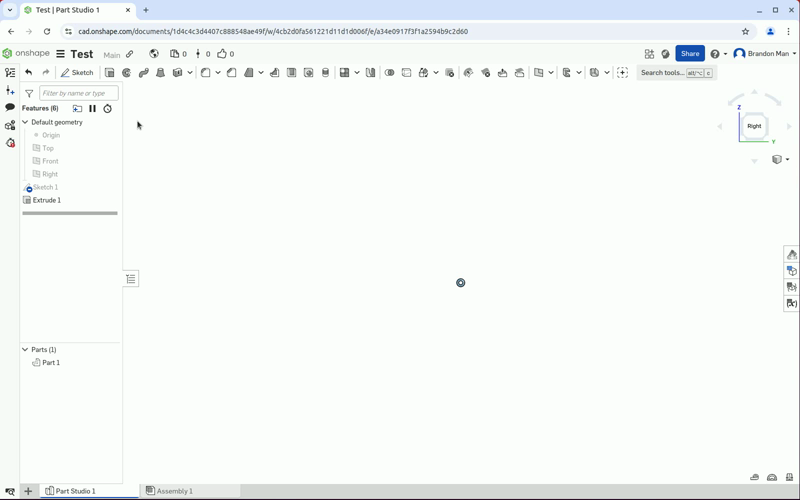
mouse_move(73, 189)
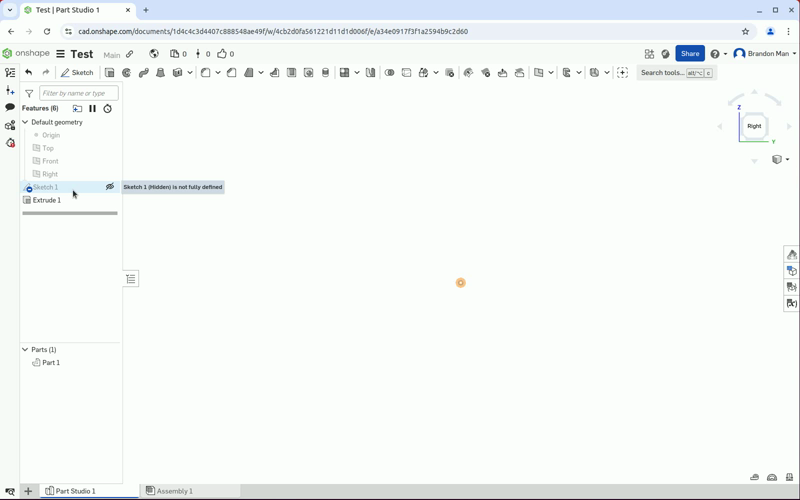
click(73, 189)
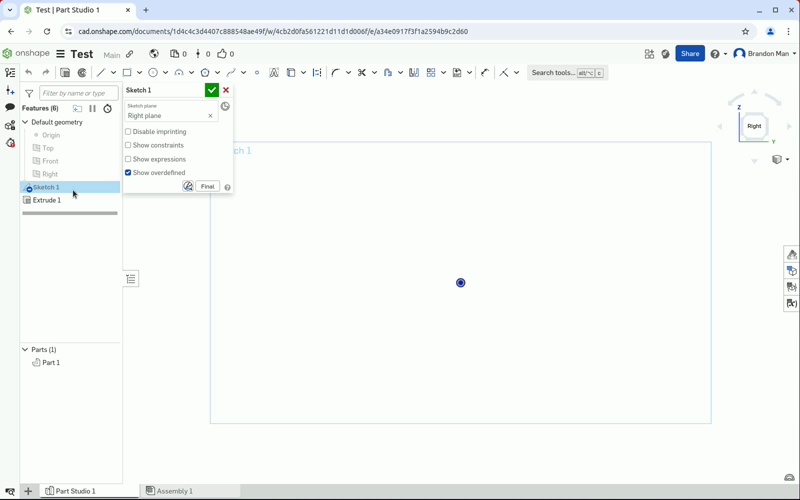
mouse_move(229, 92)
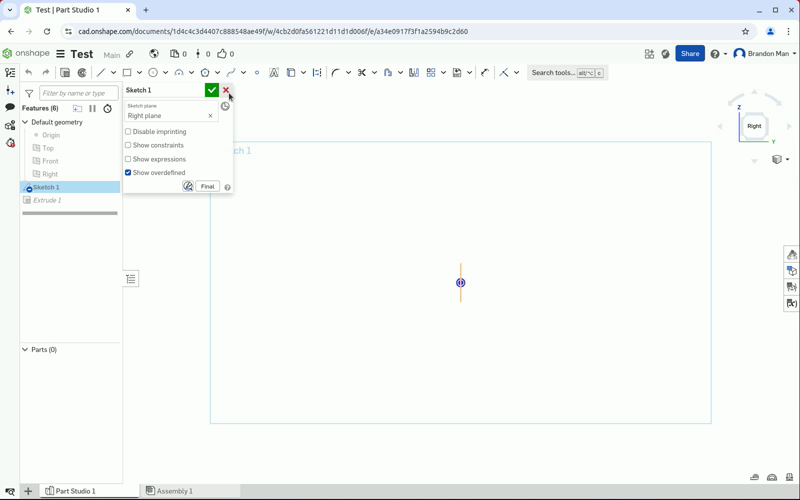
click(229, 92)
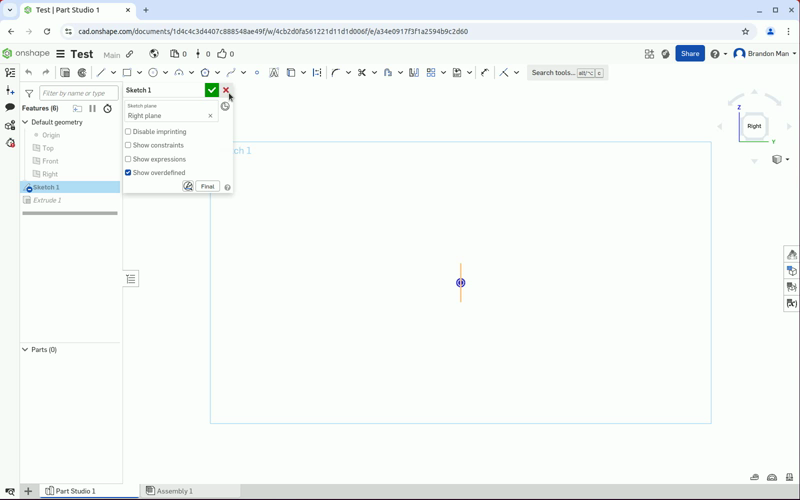
key(shift+s)
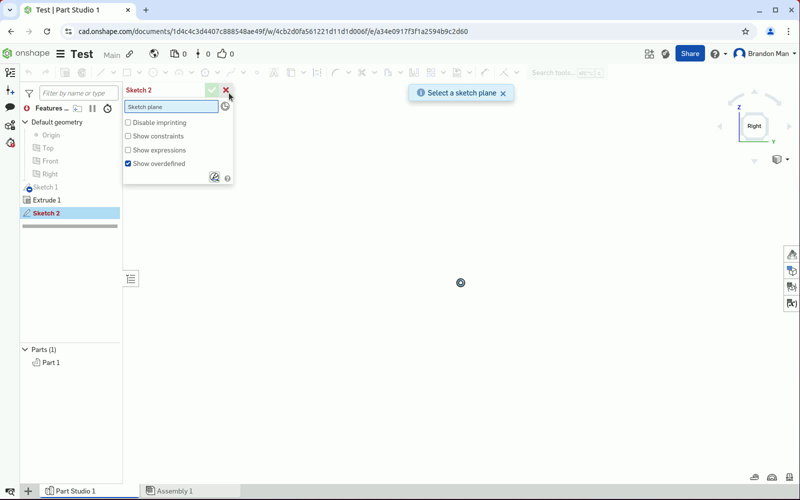
mouse_move(73, 176)
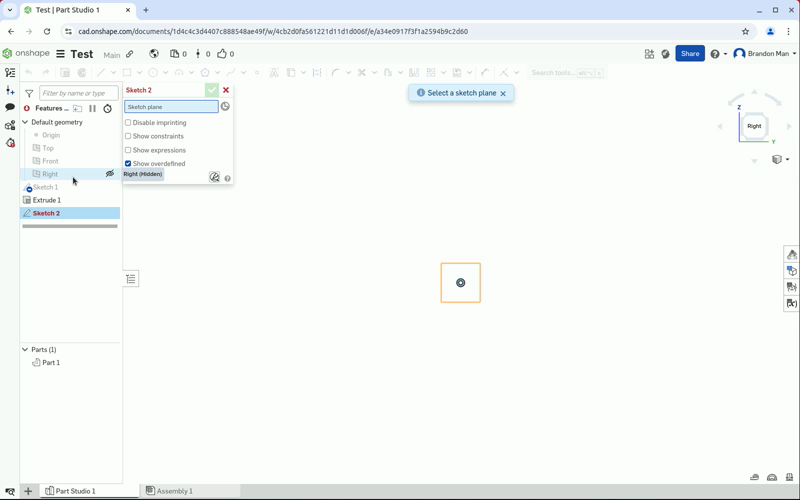
click(73, 176)
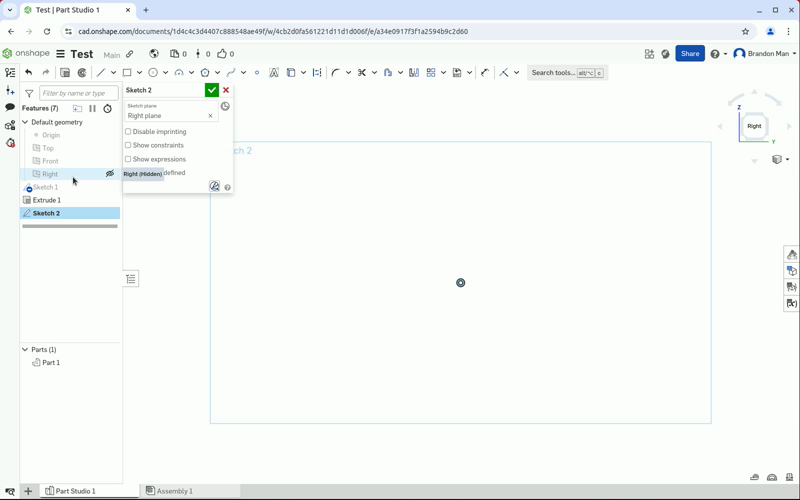
mouse_move(73, 352)
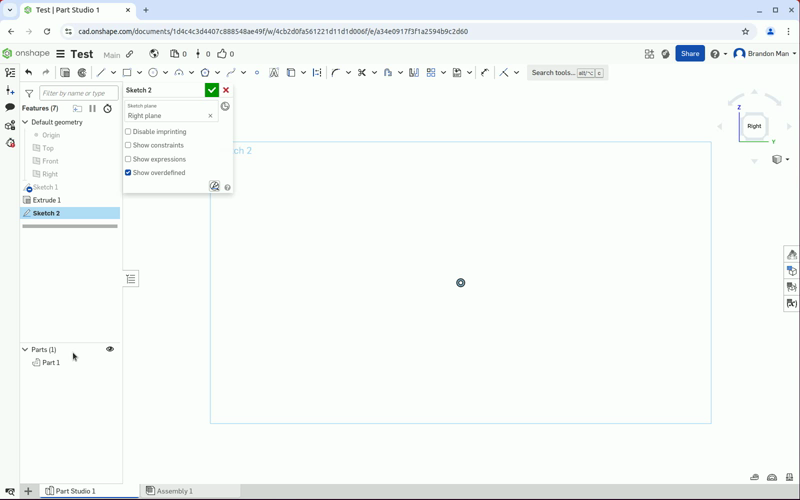
key(y)
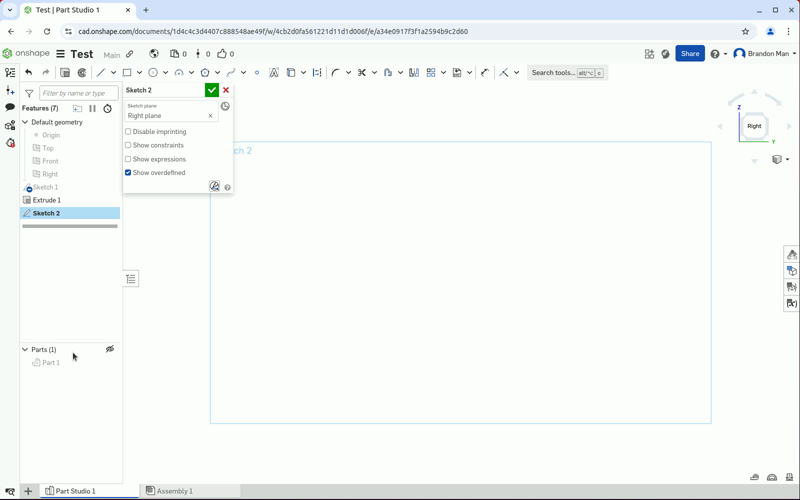
key(c)
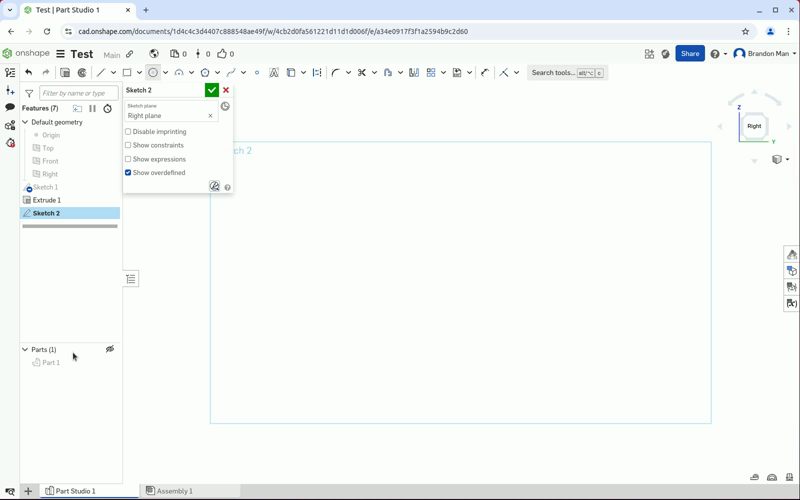
key_down(shift)
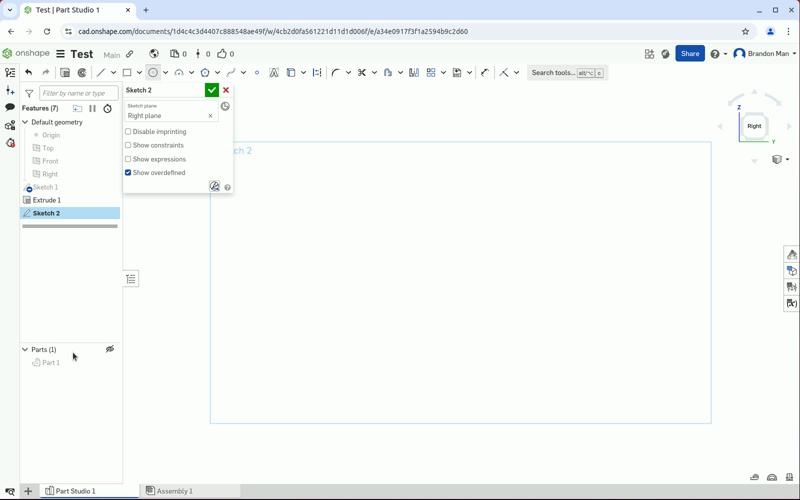
mouse_move(461, 172)
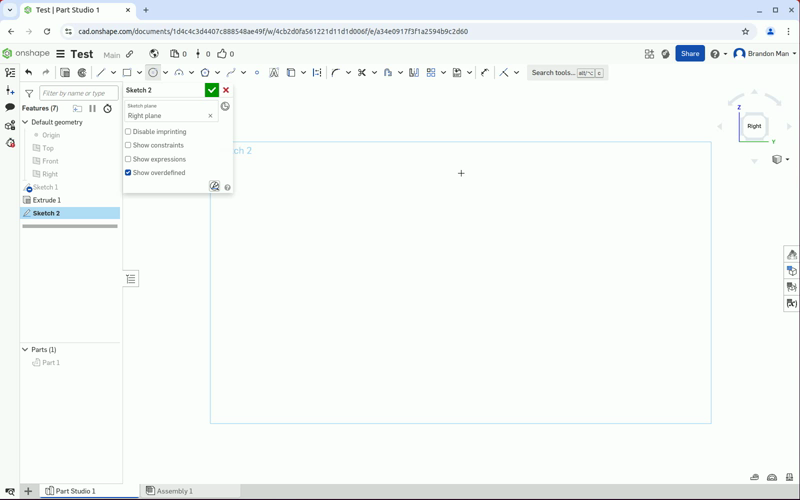
click(461, 172)
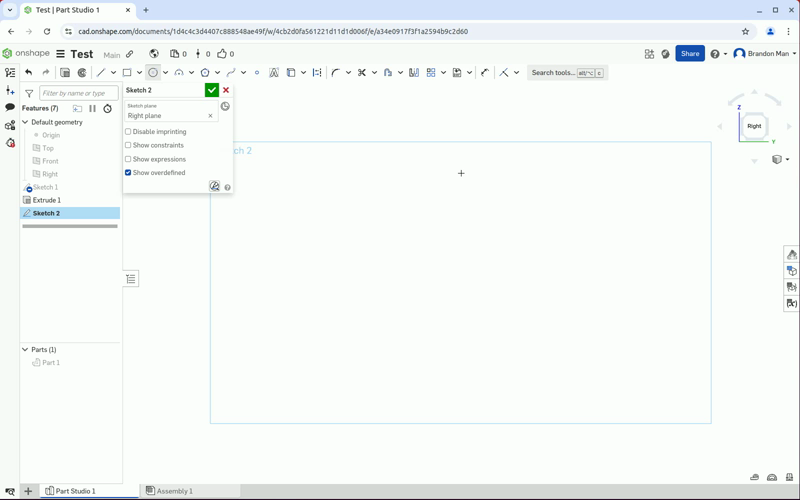
key_up(shift)
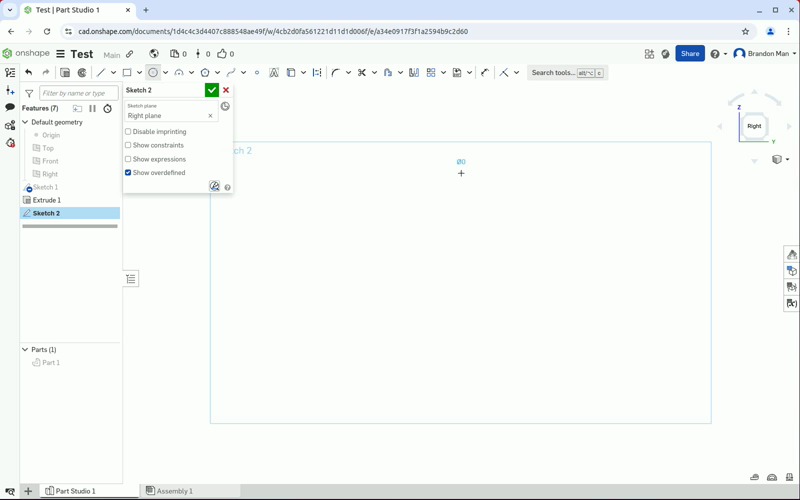
mouse_move(464, 172)
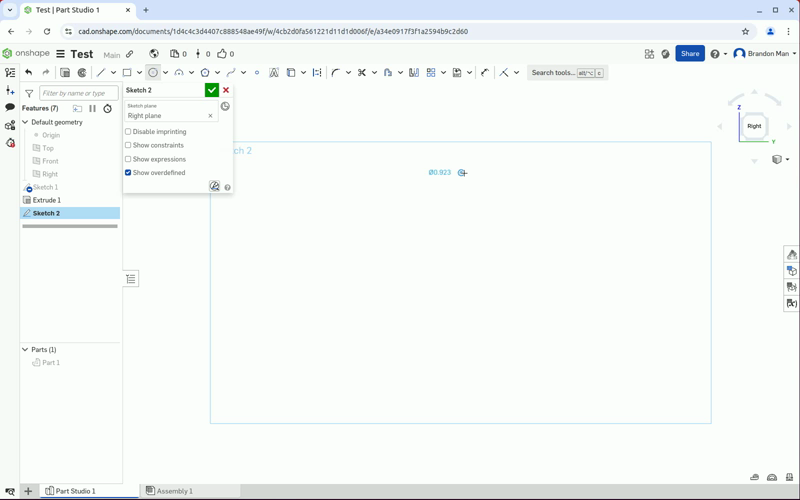
click(464, 172)
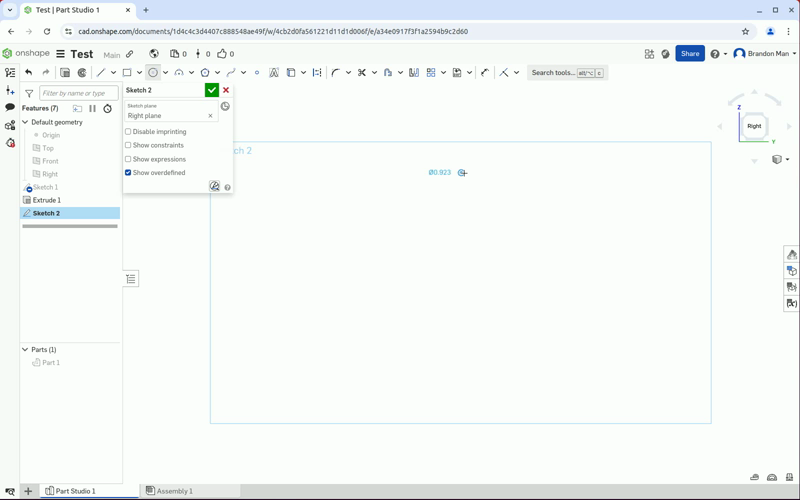
key(esc)
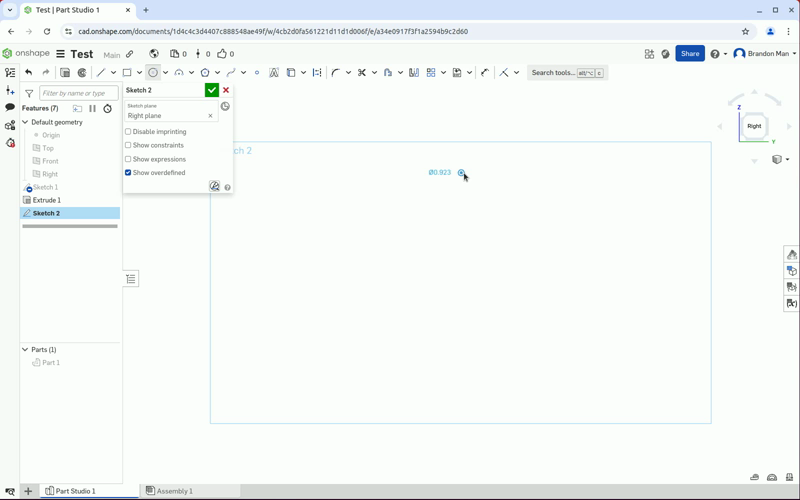
key(c)
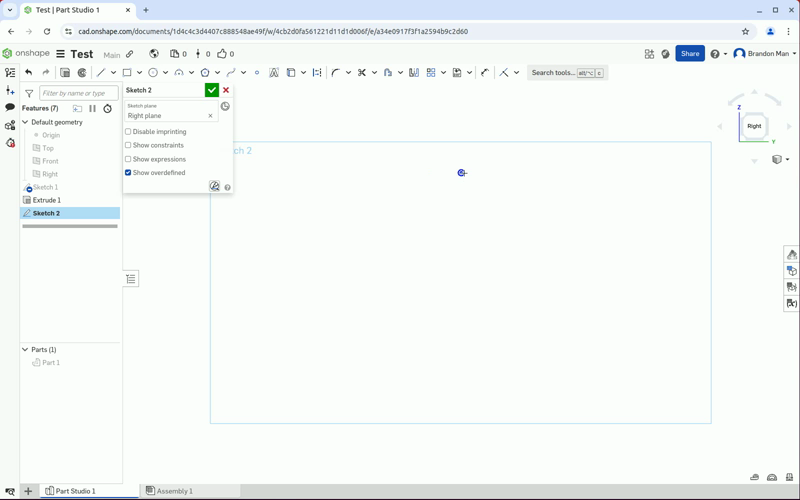
key_down(shift)
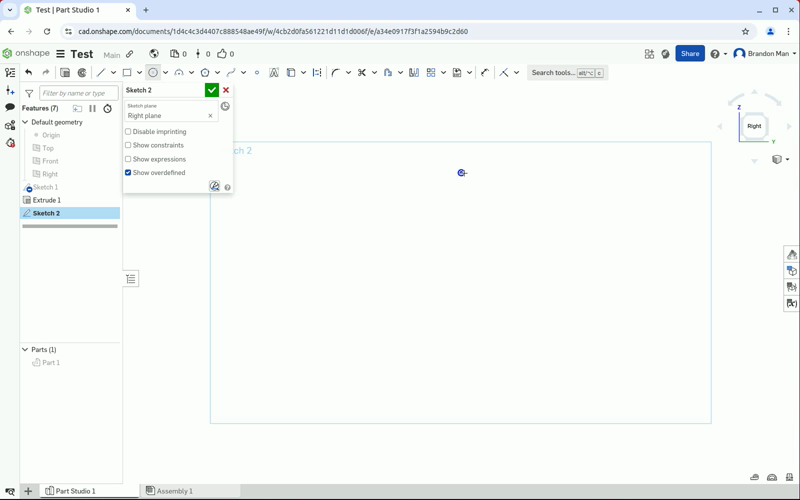
mouse_move(461, 172)
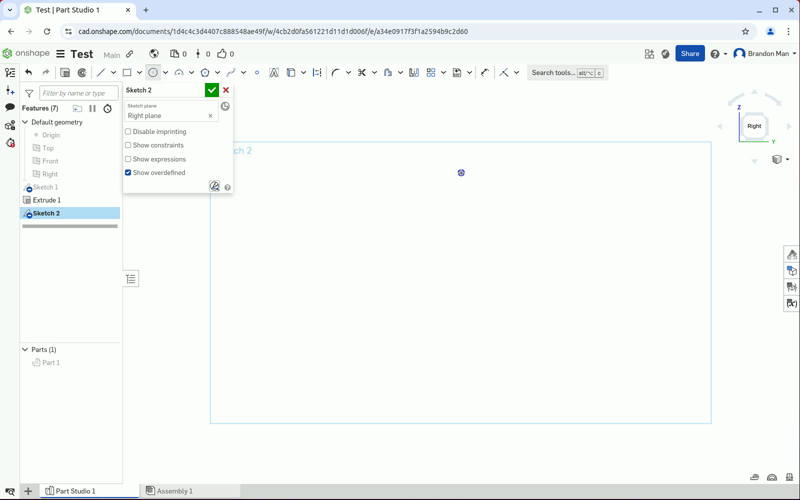
scroll(6)
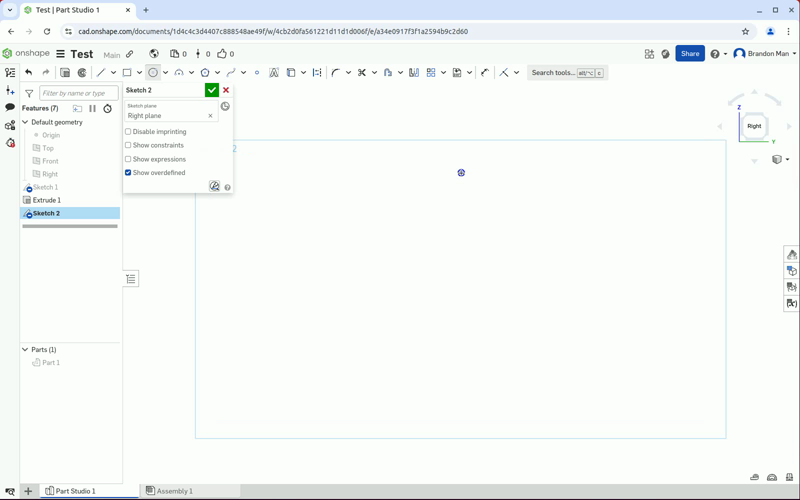
scroll(6)
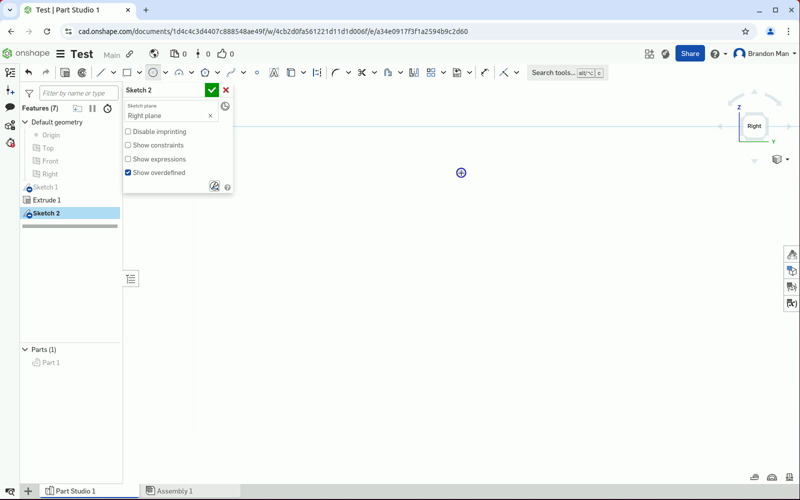
scroll(6)
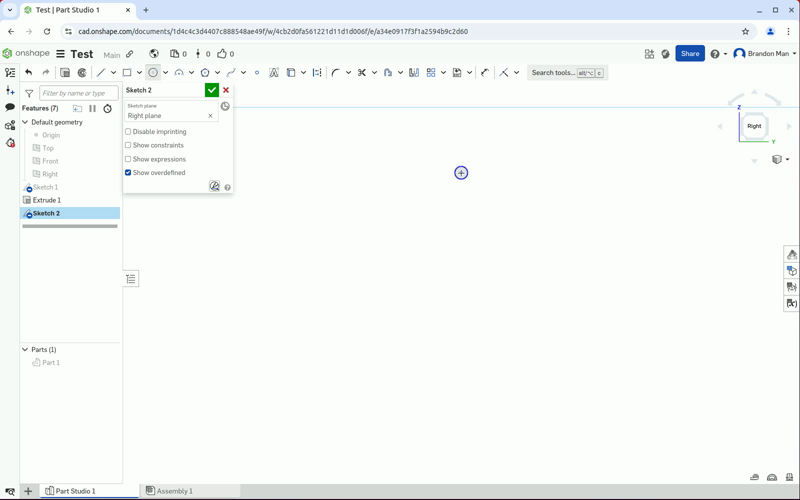
scroll(6)
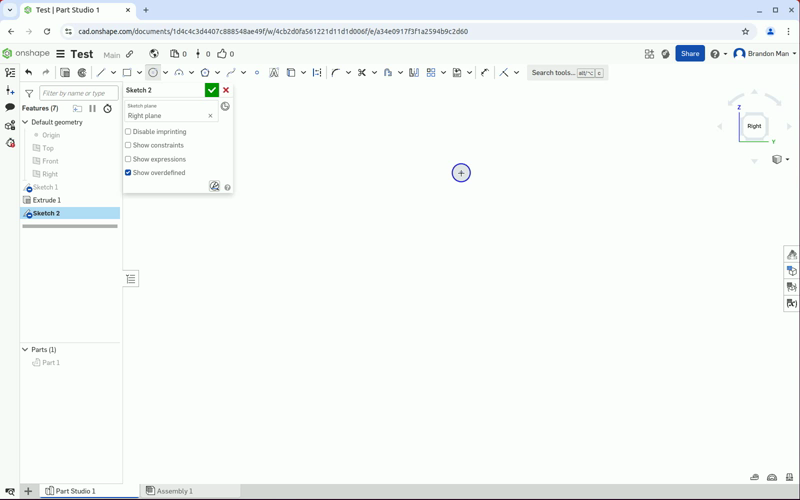
scroll(6)
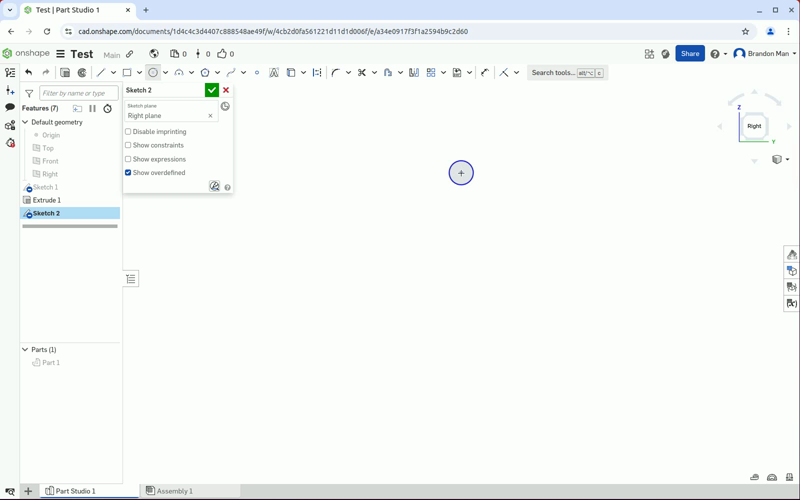
scroll(6)
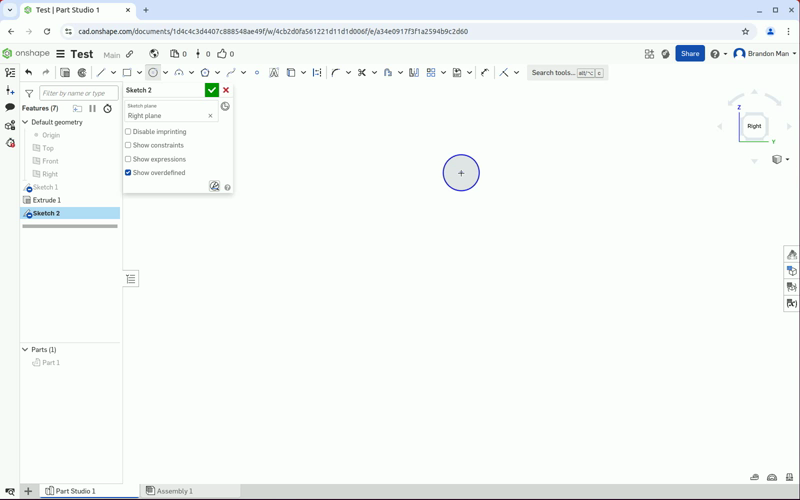
scroll(6)
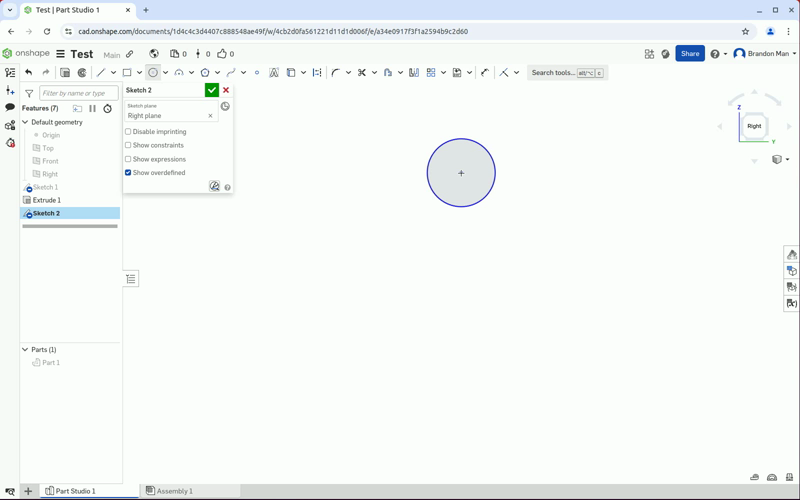
click(461, 172)
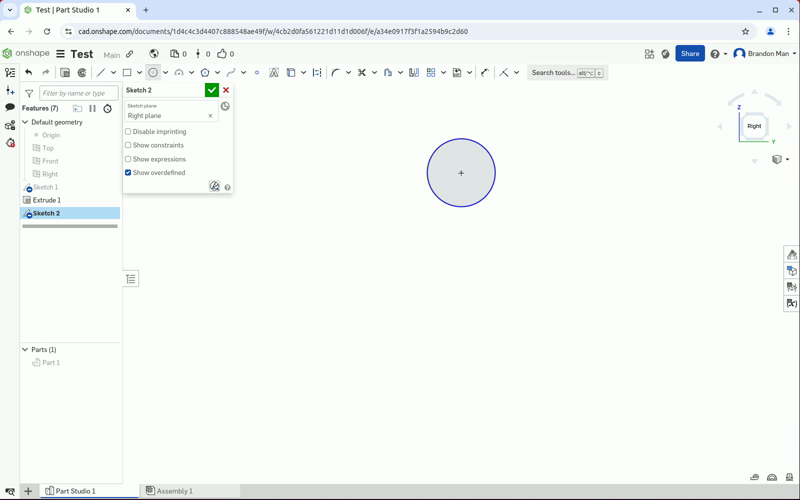
scroll(-6)
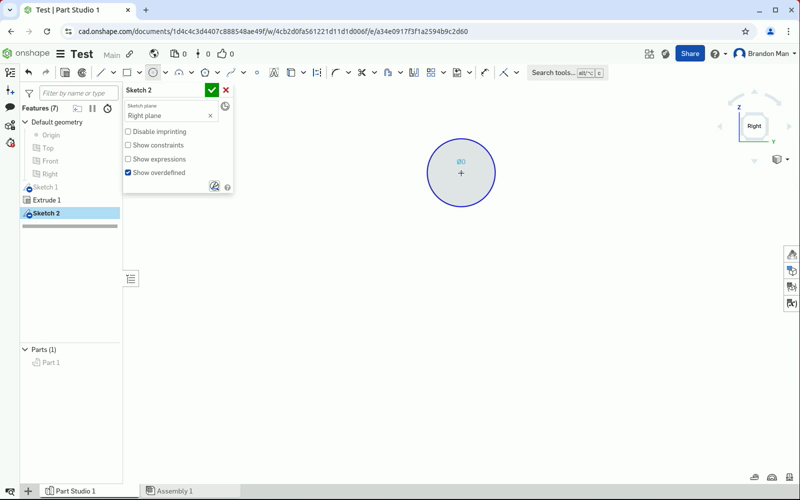
scroll(-6)
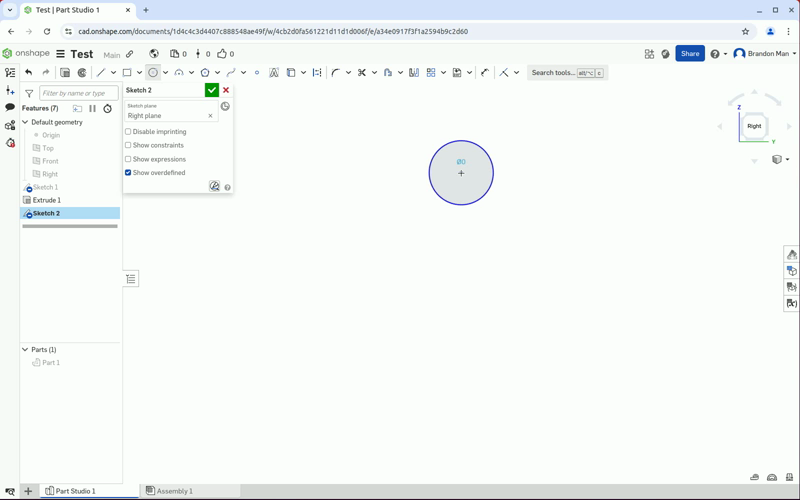
scroll(-6)
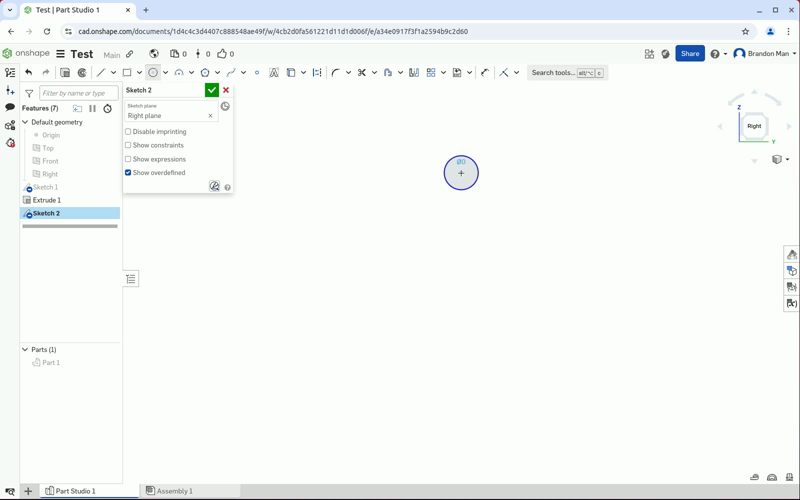
scroll(-6)
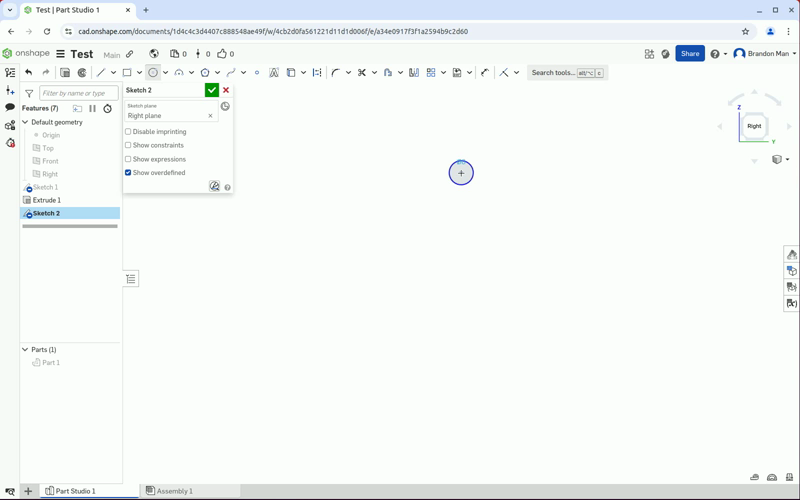
scroll(-6)
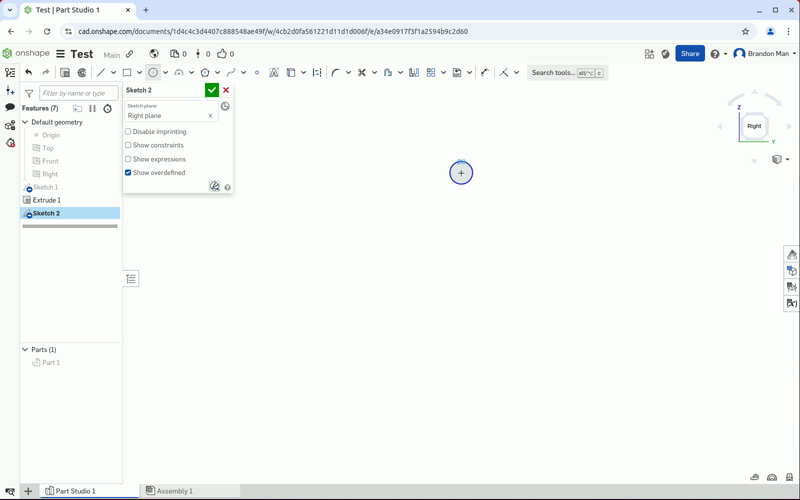
scroll(-6)
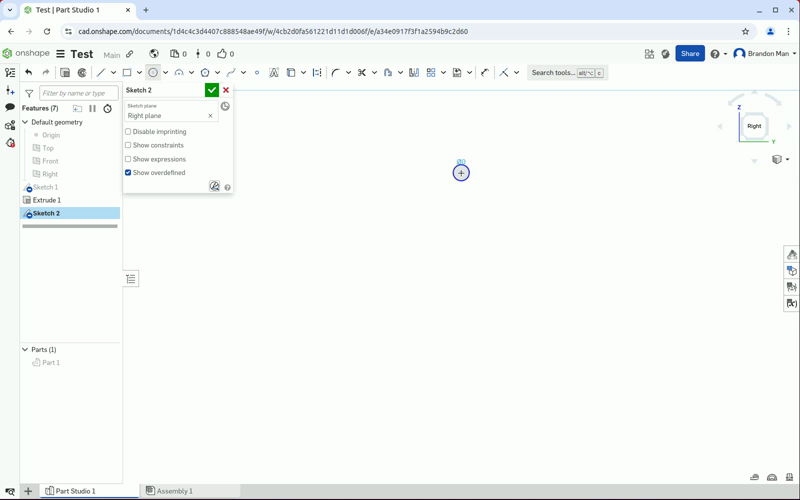
scroll(-6)
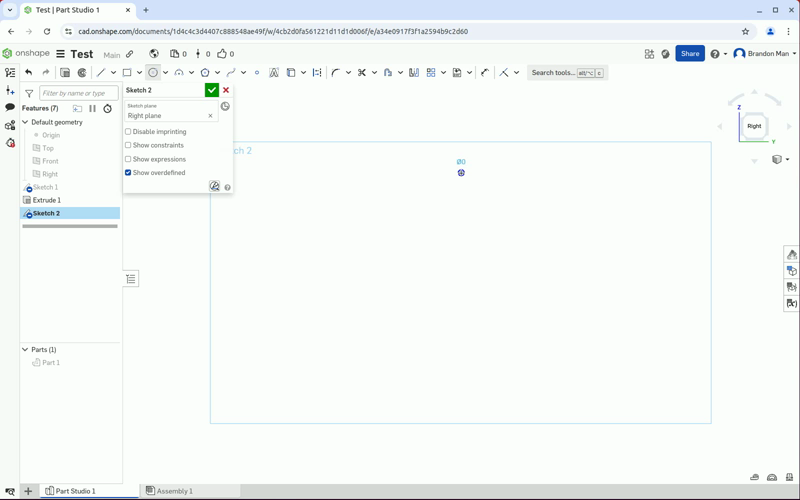
key_up(shift)
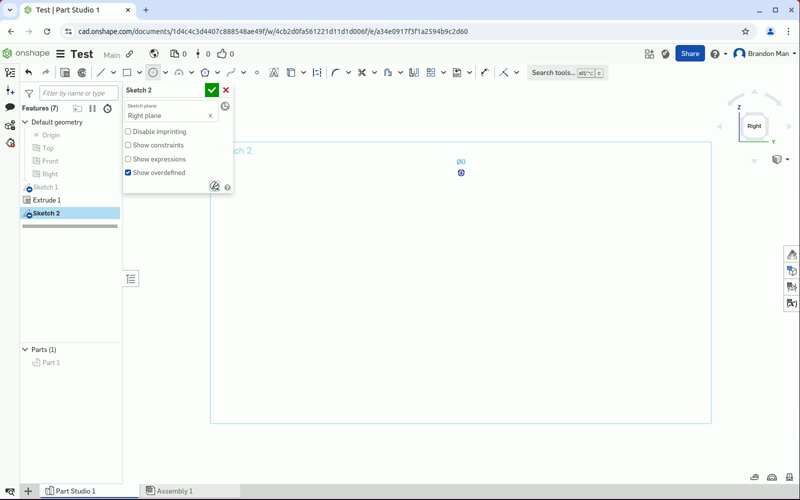
mouse_move(462, 172)
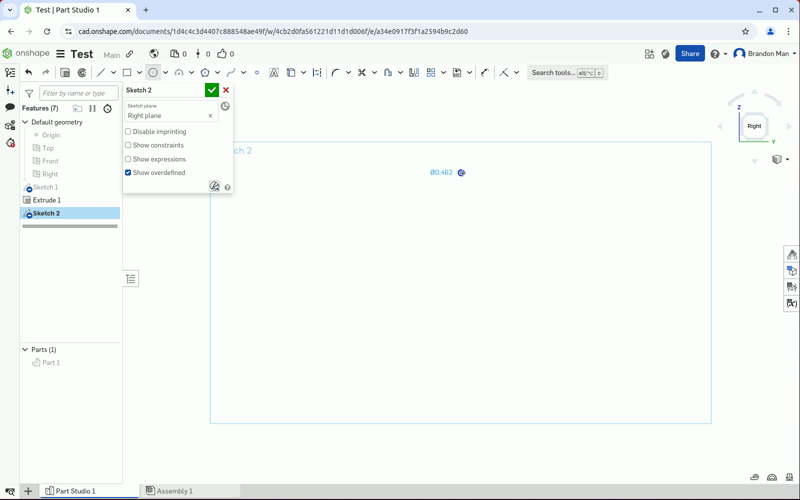
scroll(6)
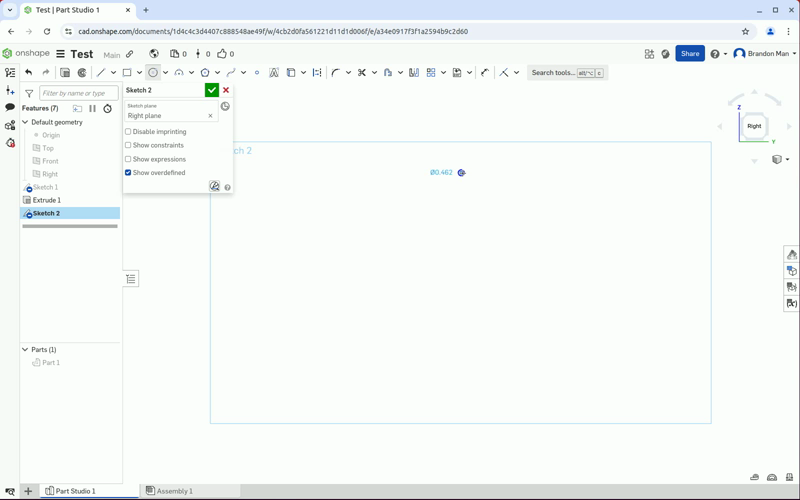
scroll(6)
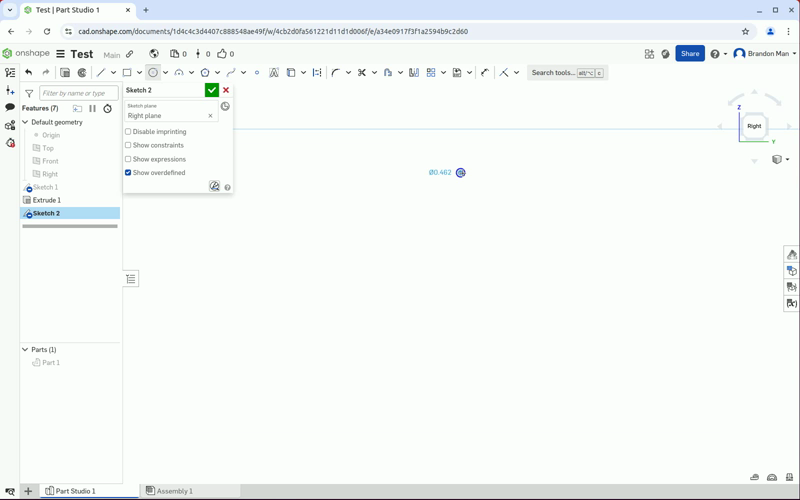
scroll(6)
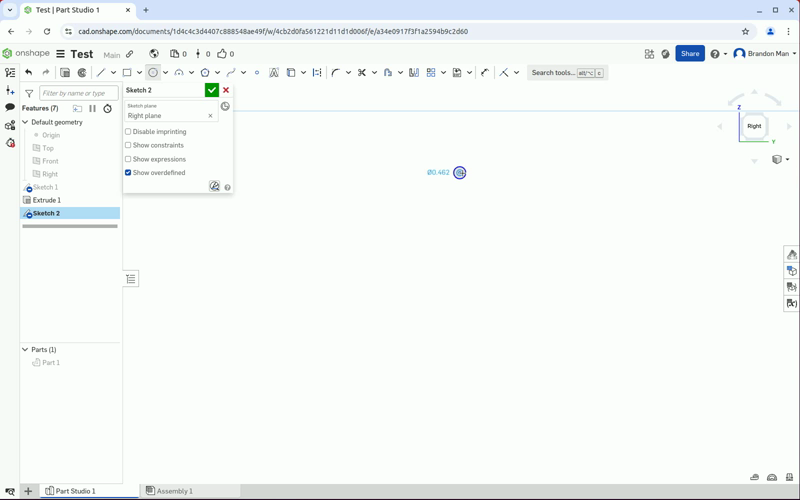
scroll(6)
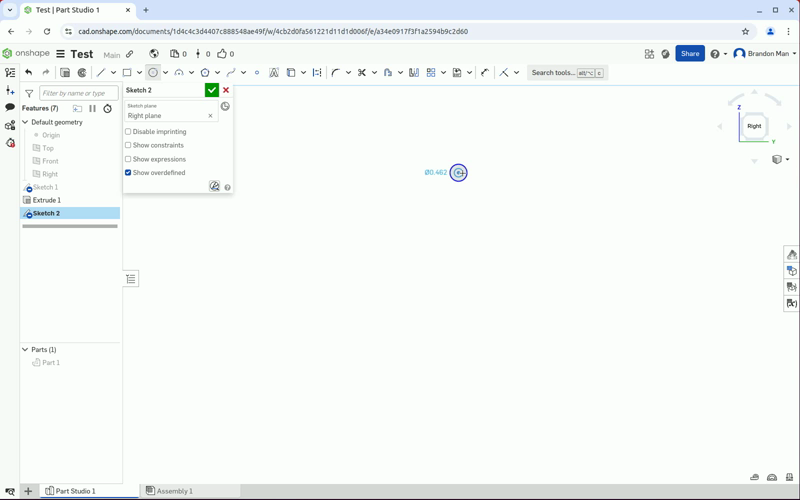
scroll(6)
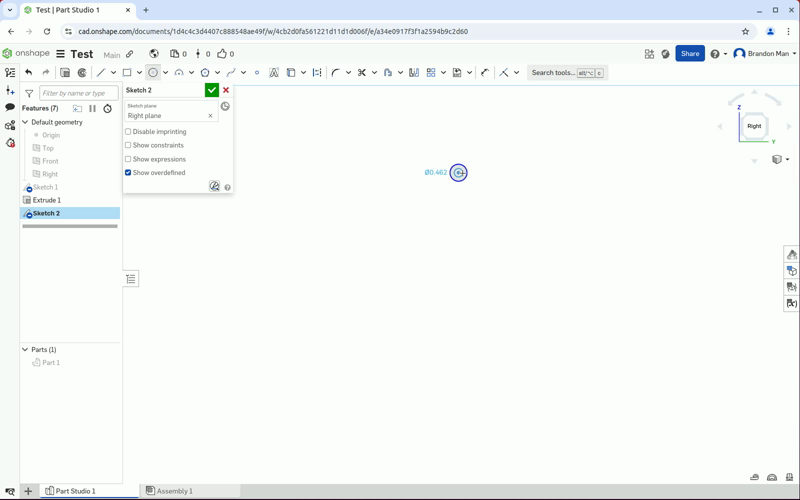
scroll(6)
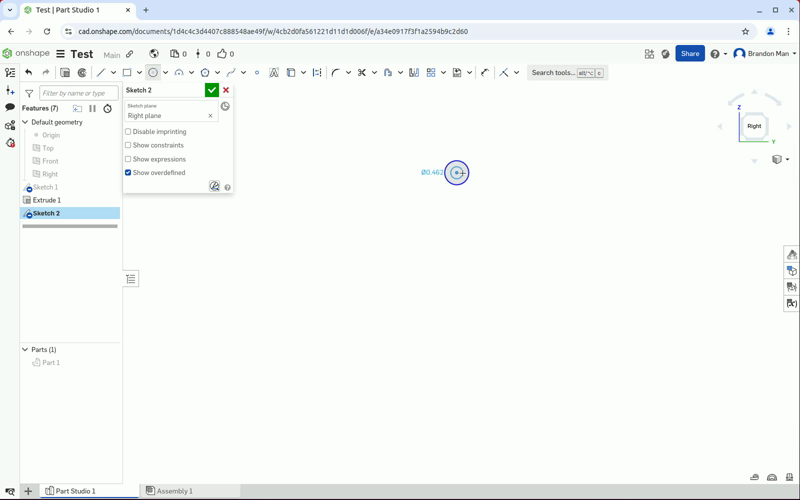
scroll(6)
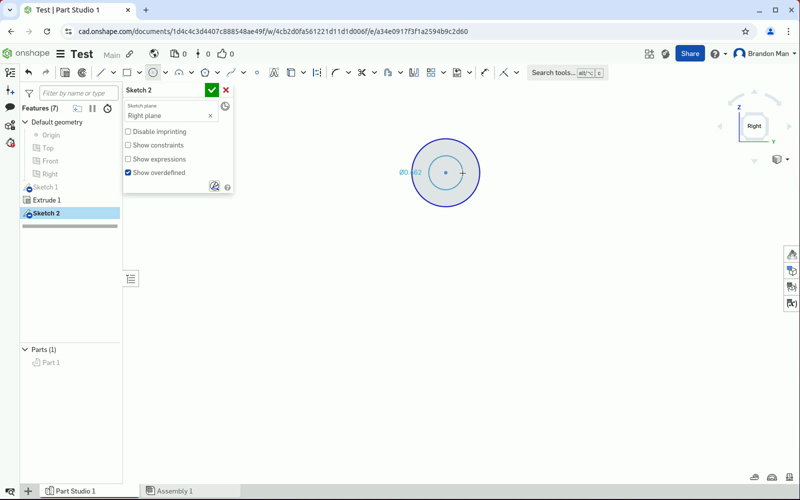
click(462, 172)
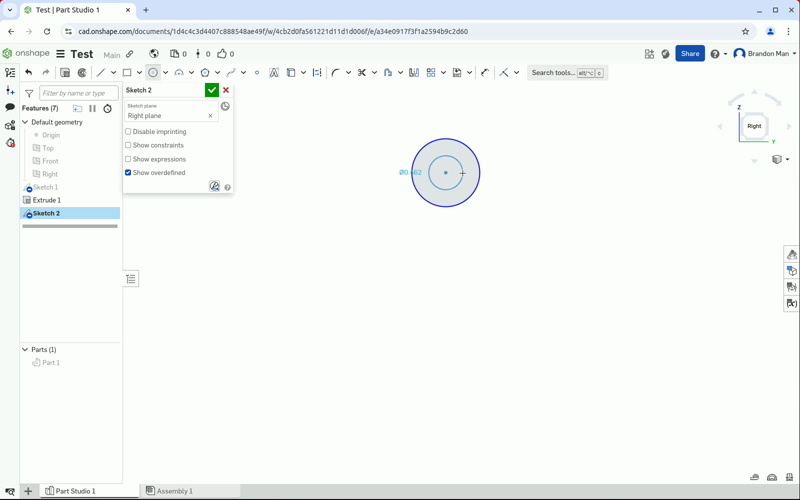
scroll(-6)
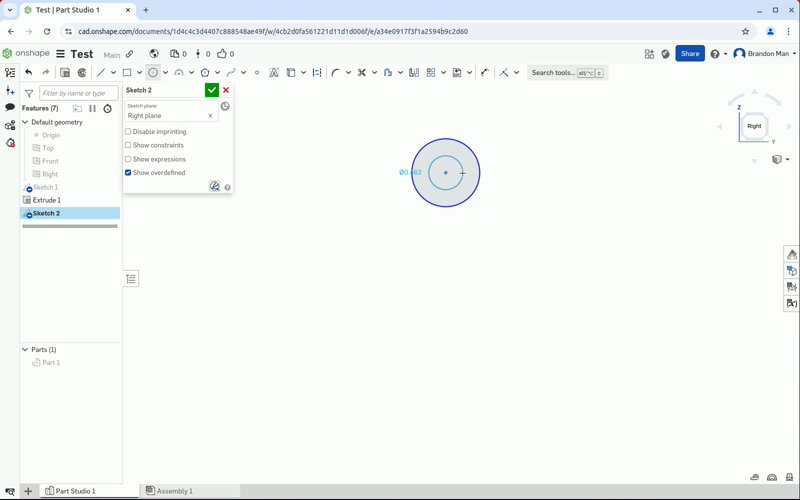
scroll(-6)
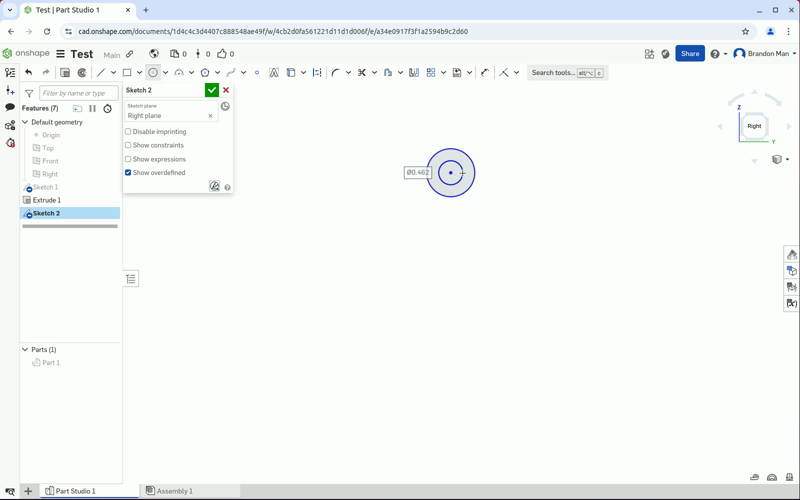
scroll(-6)
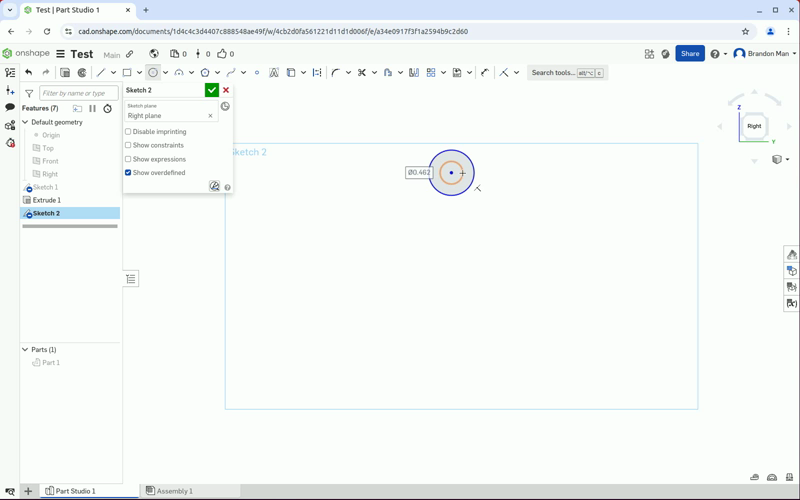
scroll(-6)
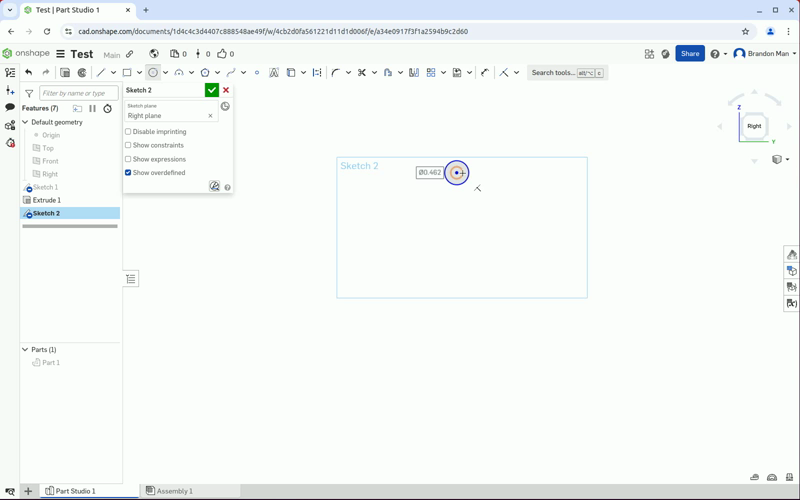
scroll(-6)
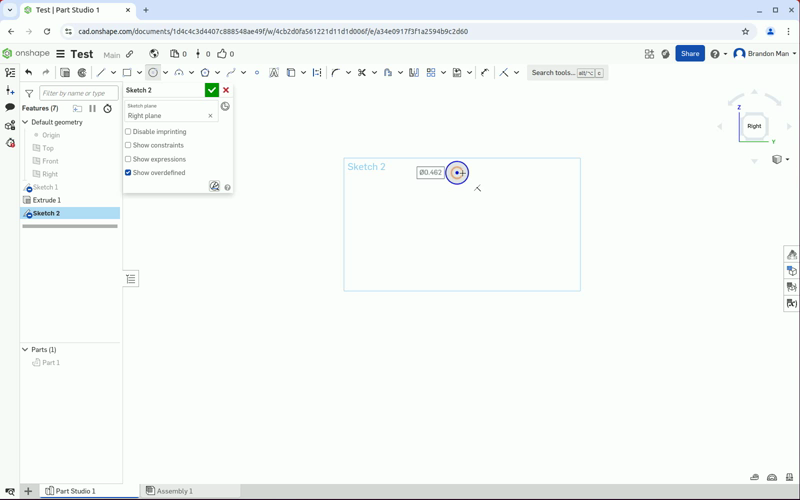
scroll(-6)
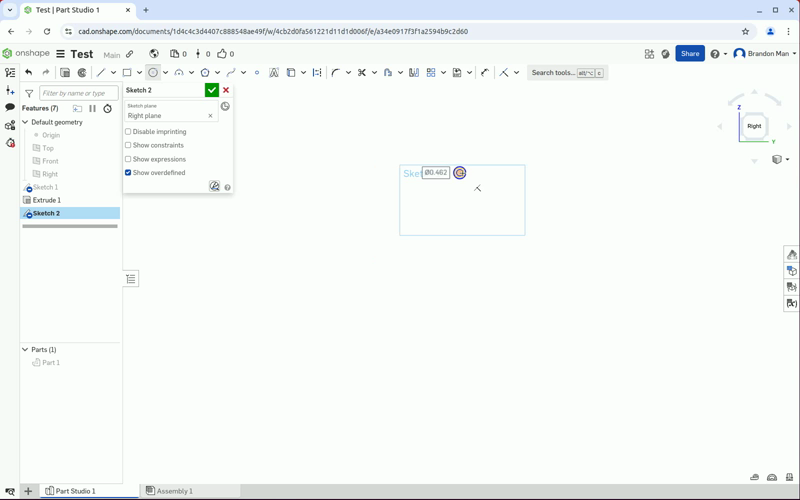
scroll(-6)
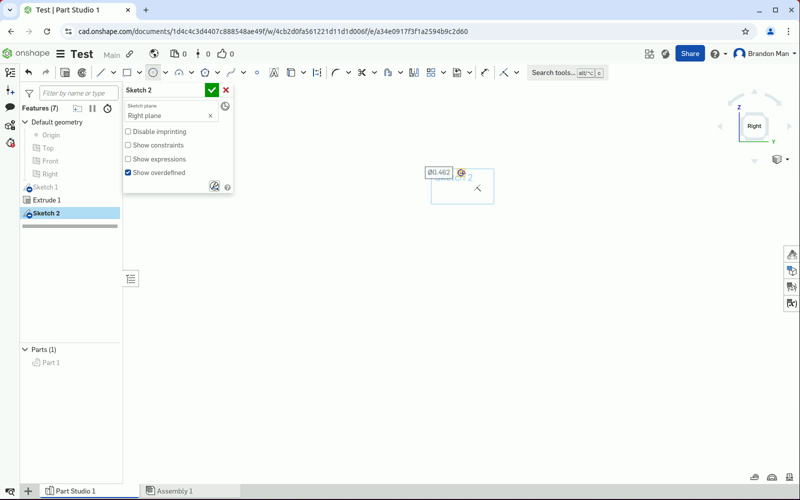
key(esc)
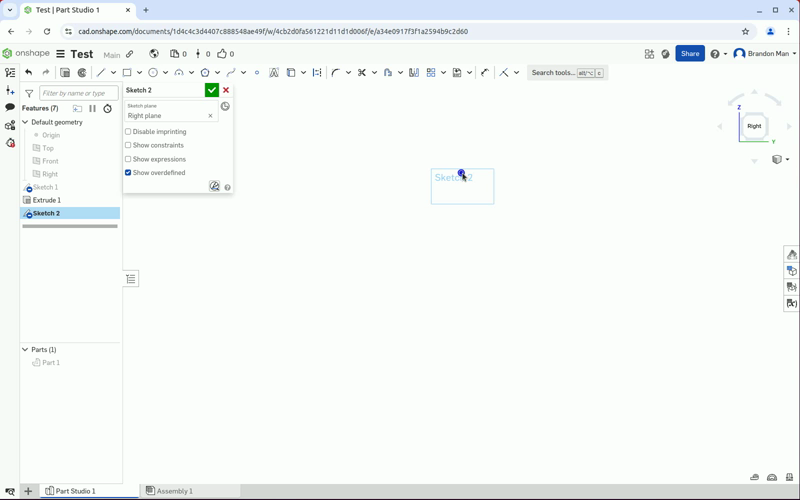
mouse_move(462, 173)
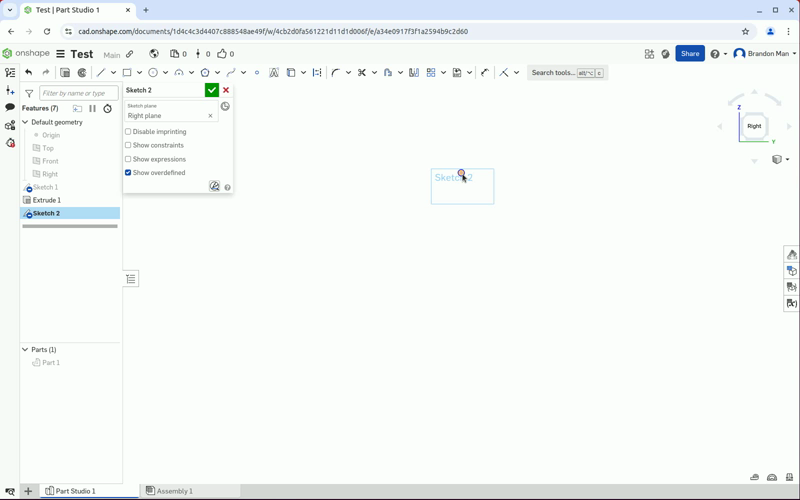
scroll(6)
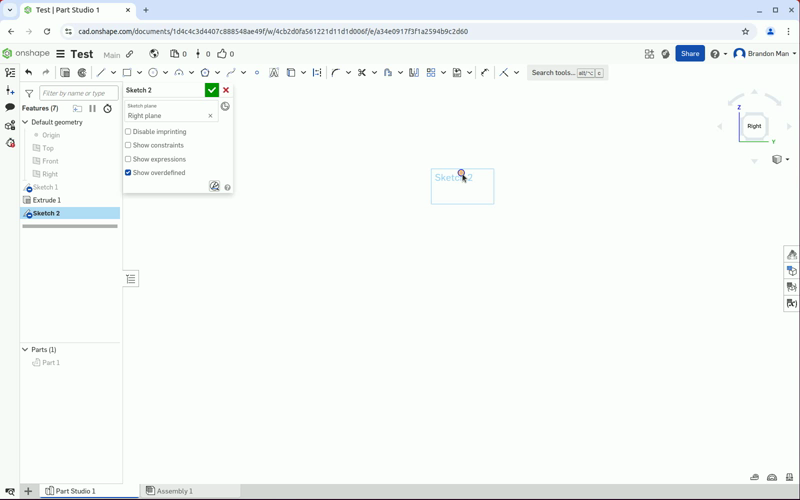
scroll(6)
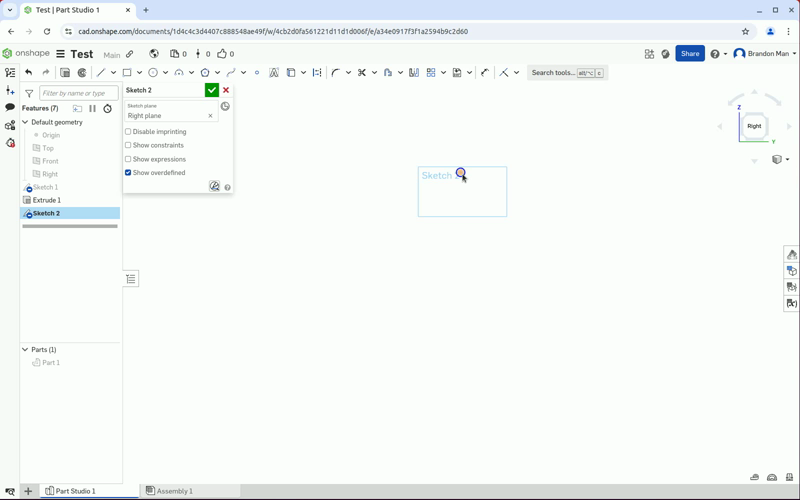
scroll(6)
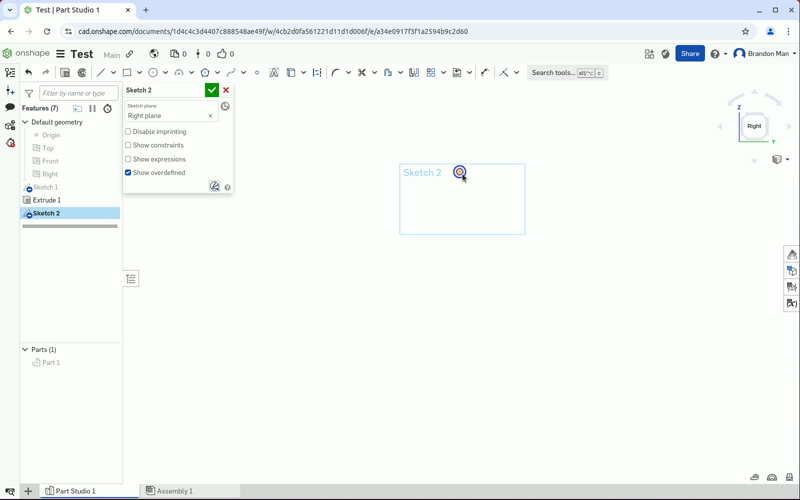
scroll(6)
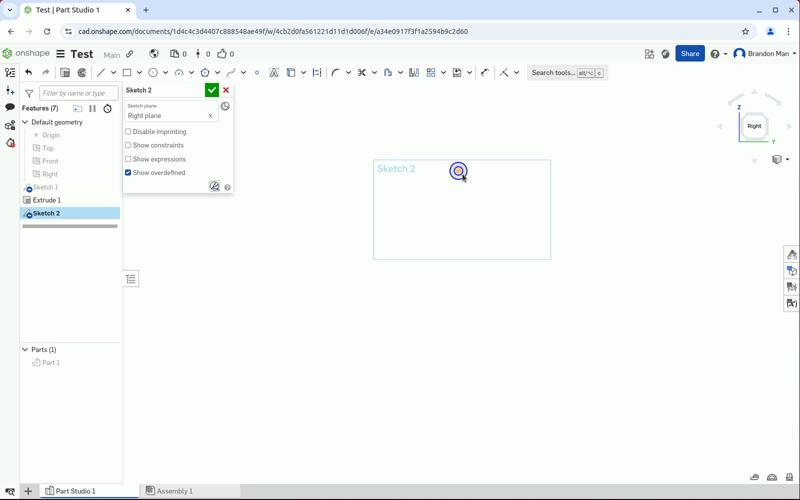
scroll(6)
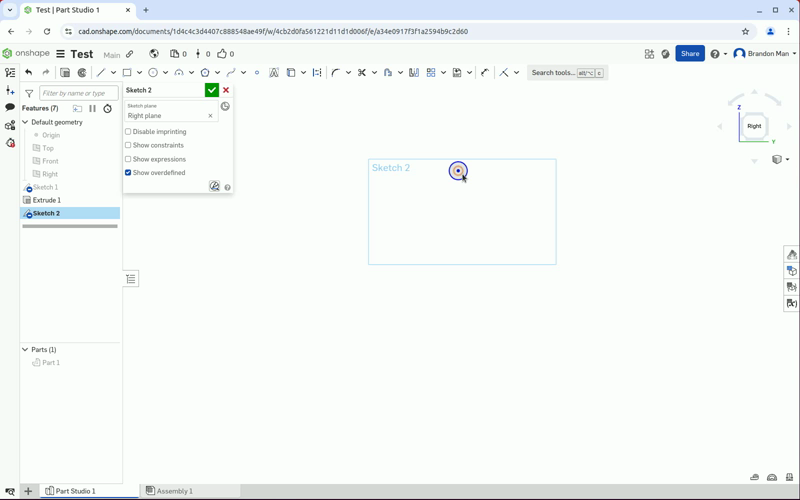
scroll(6)
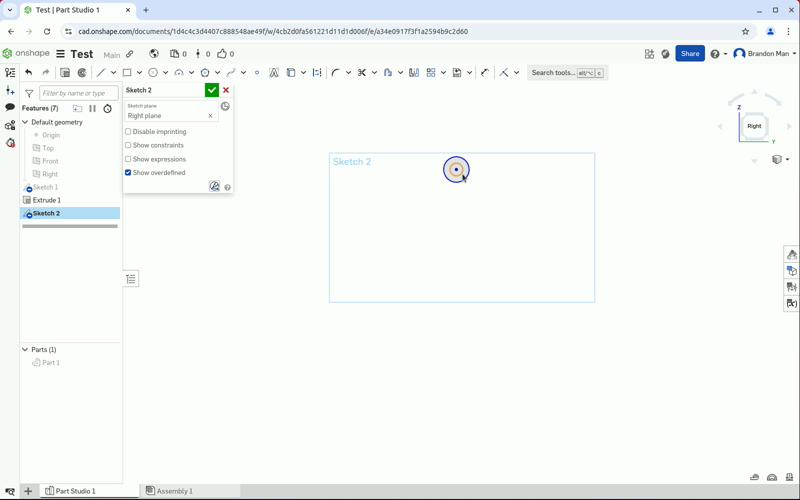
scroll(6)
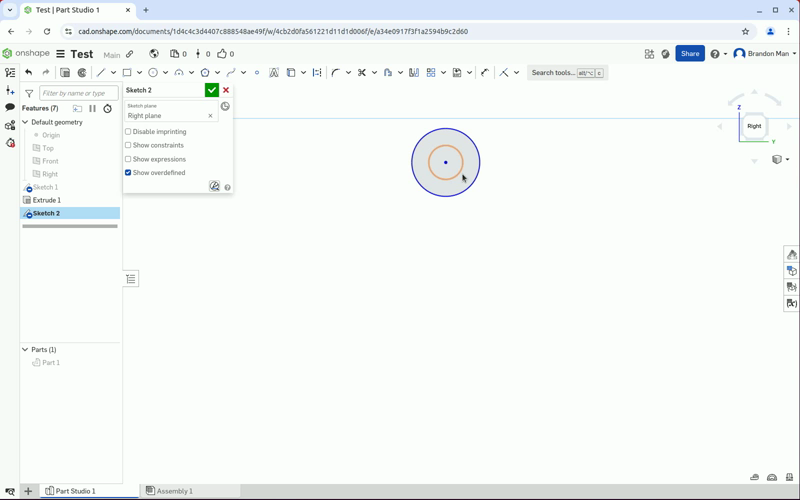
click(462, 173)
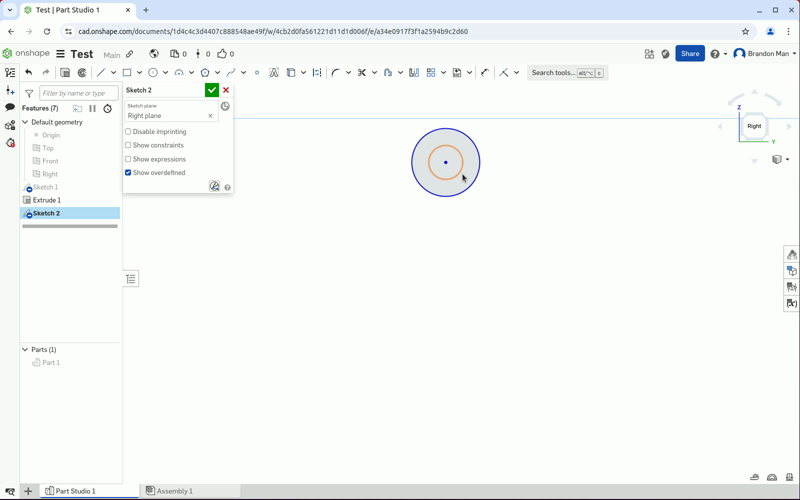
scroll(-6)
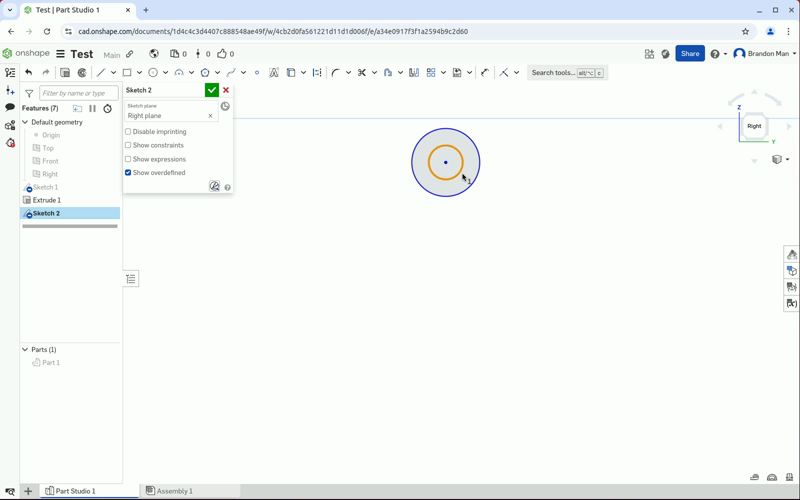
scroll(-6)
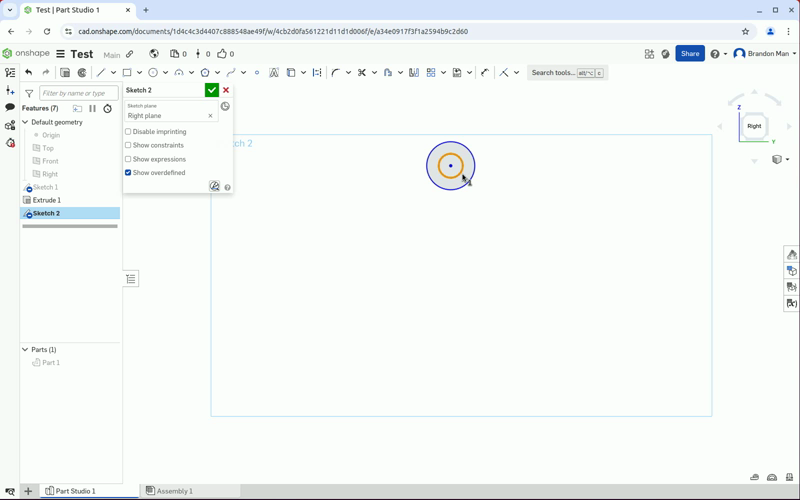
scroll(-6)
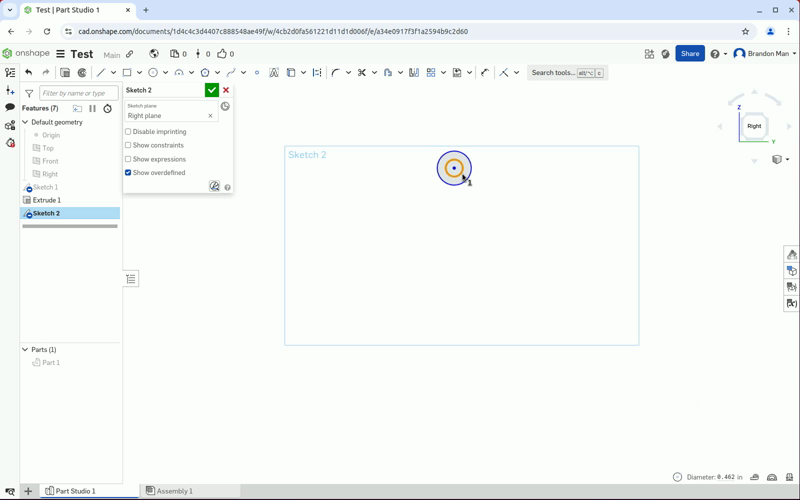
scroll(-6)
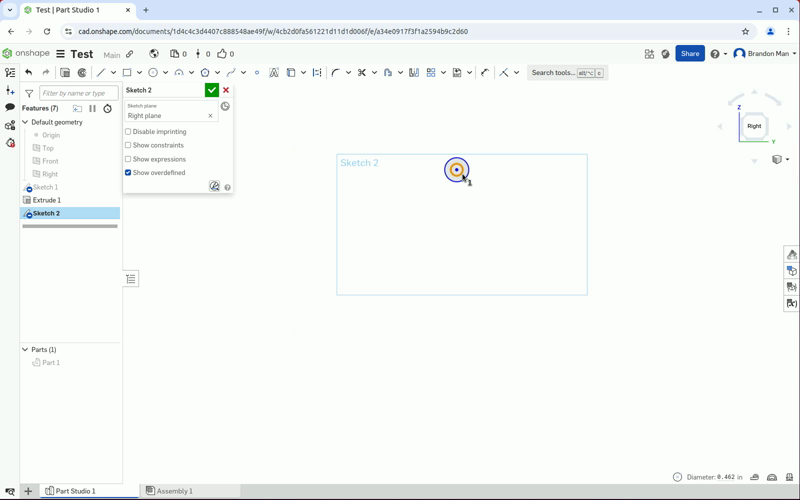
scroll(-6)
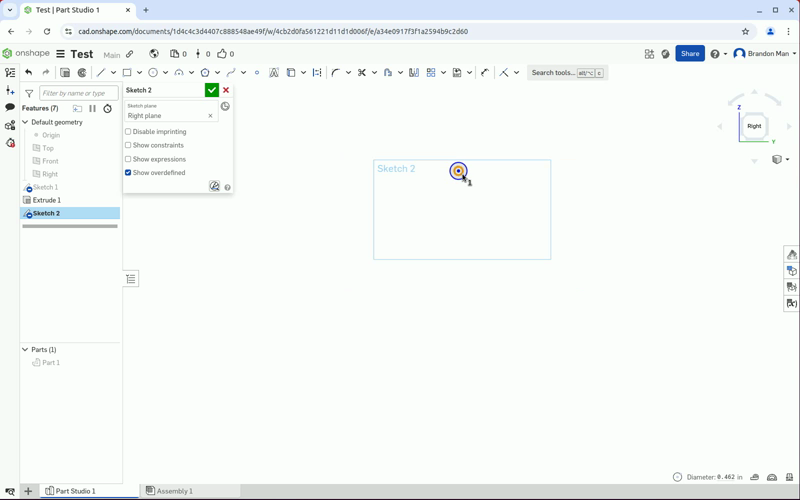
scroll(-6)
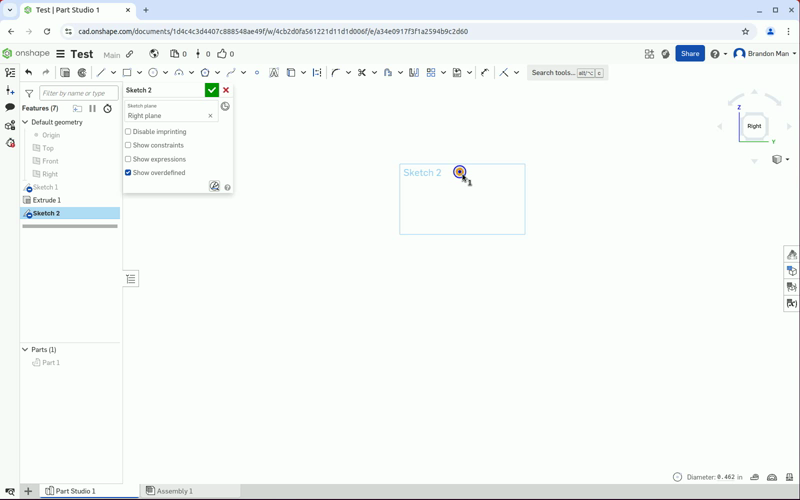
scroll(-6)
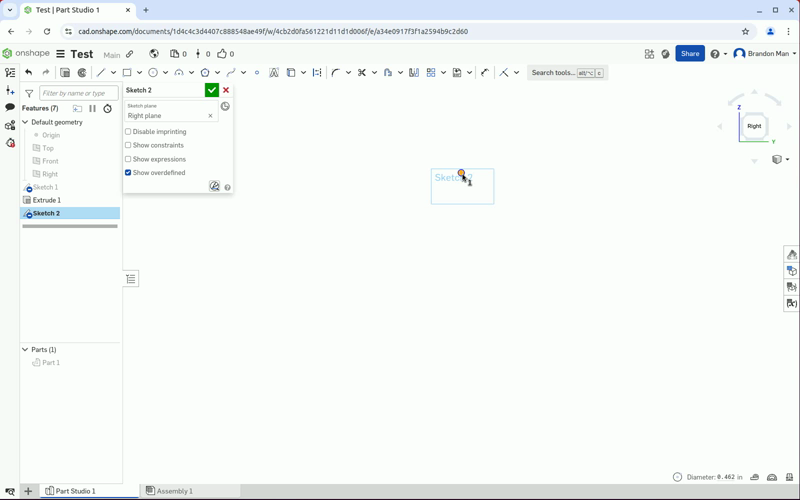
mouse_move(73, 352)
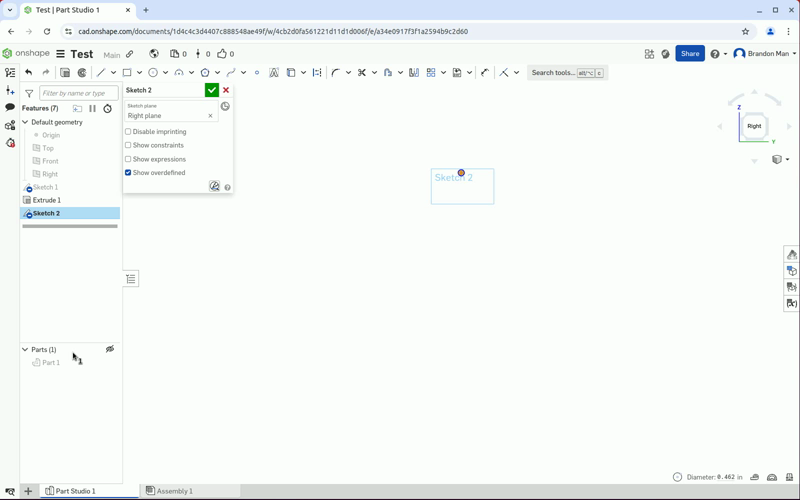
key(shift+y)
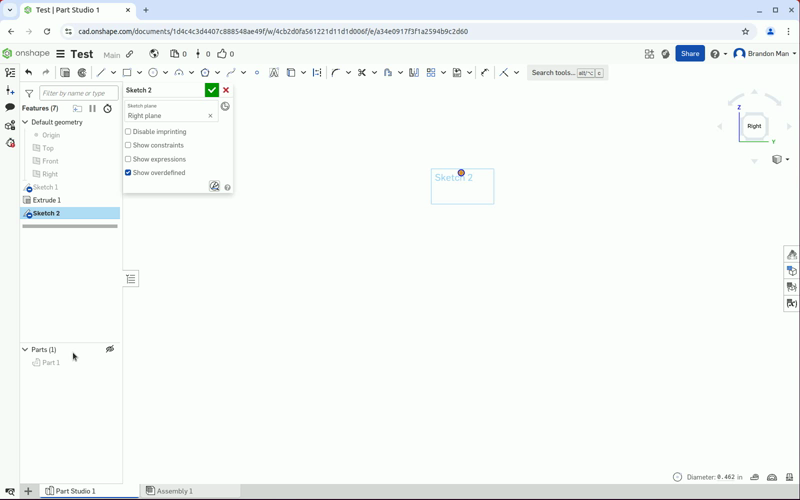
key(shift+e)
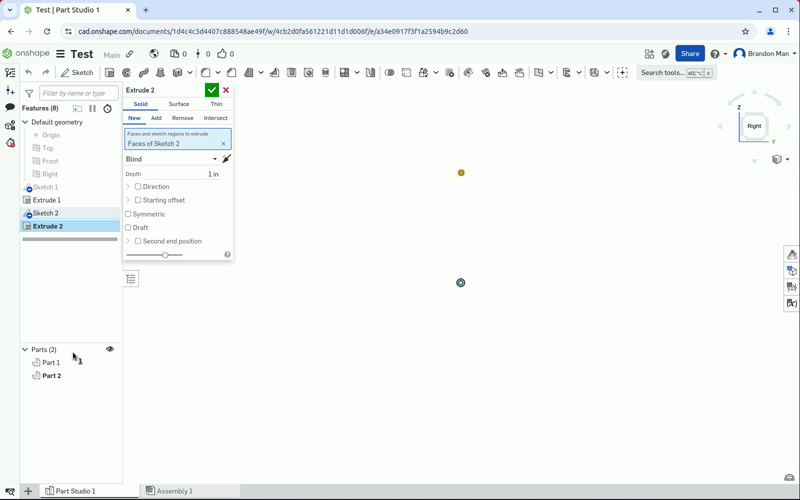
mouse_move(143, 106)
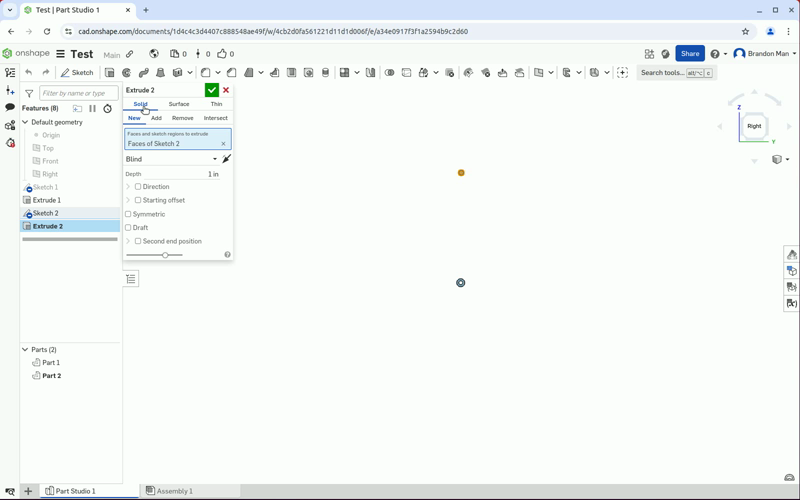
click(143, 106)
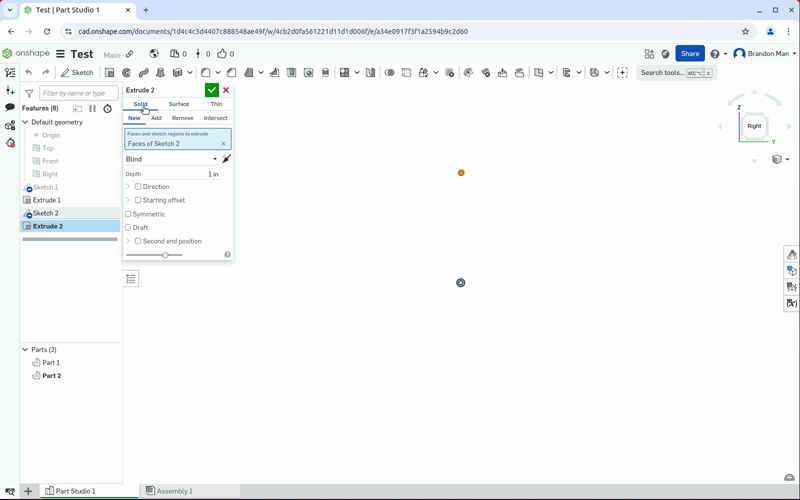
mouse_move(137, 120)
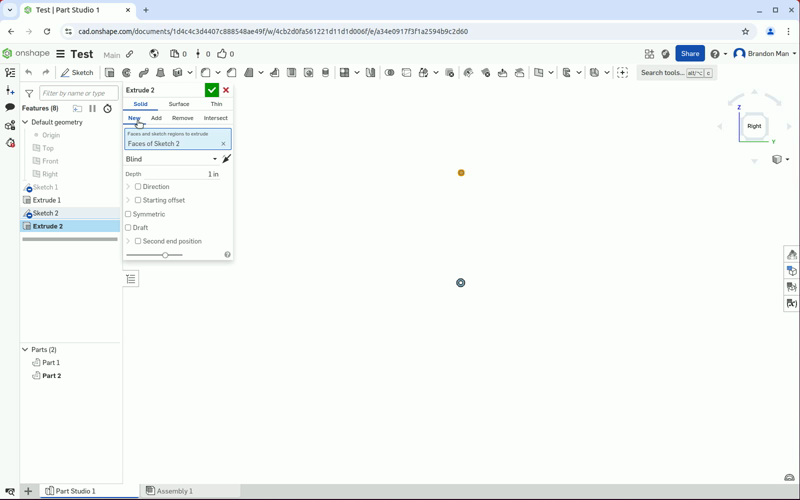
click(137, 120)
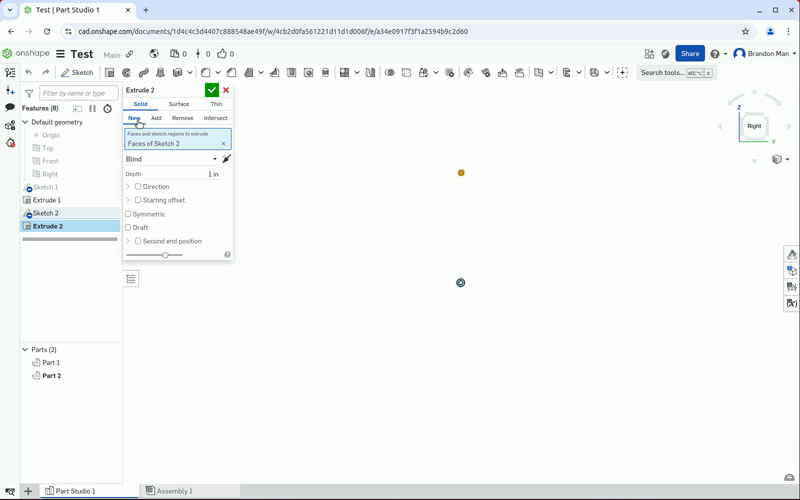
key(tab, 4)
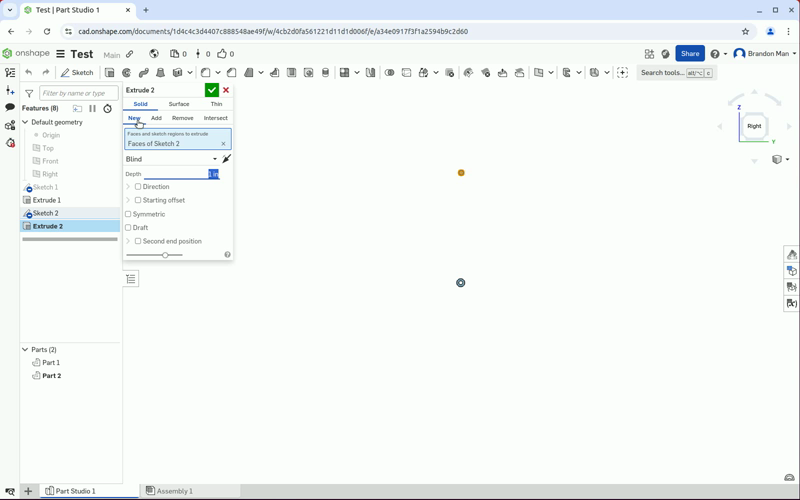
text(0.241)
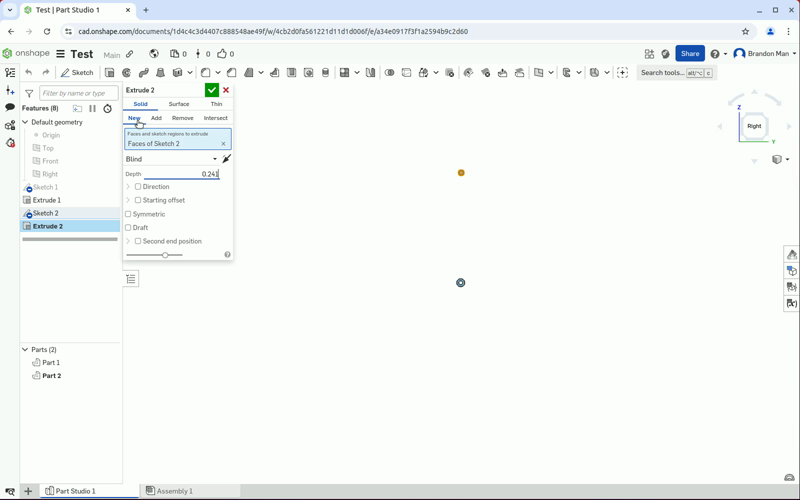
key(enter)
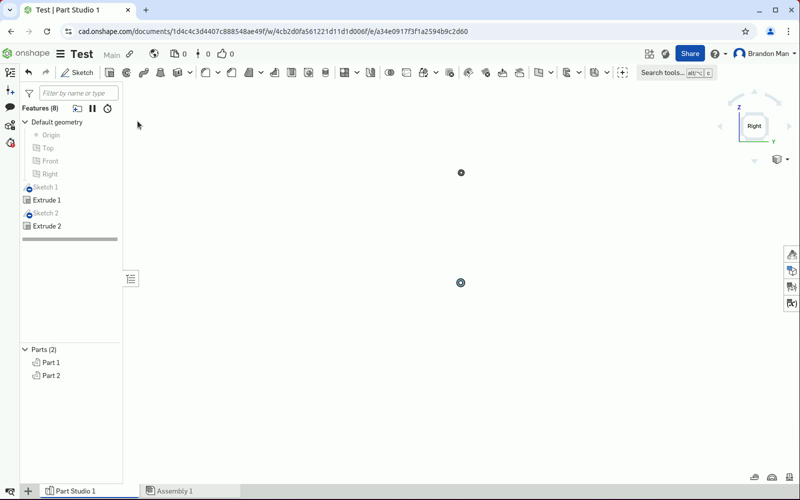
key(shift+h)
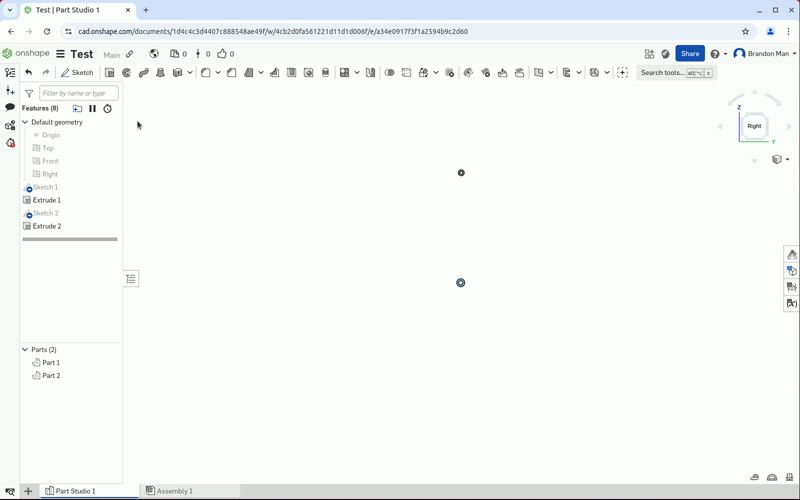
key(shift+h)
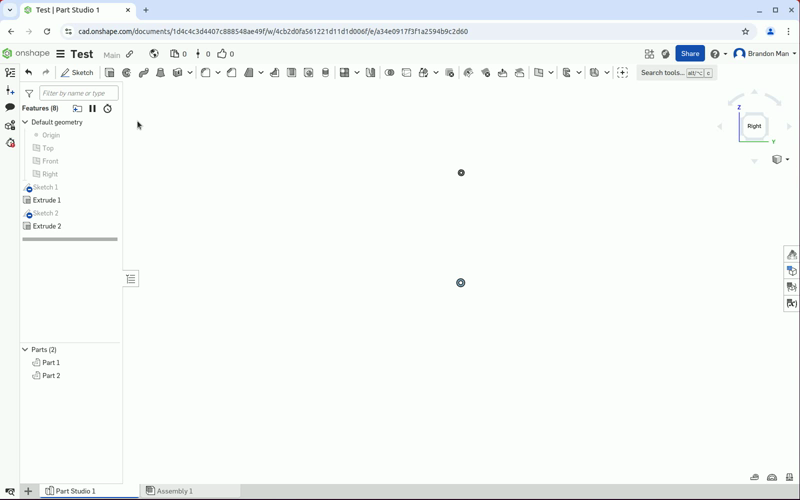
mouse_move(73, 189)
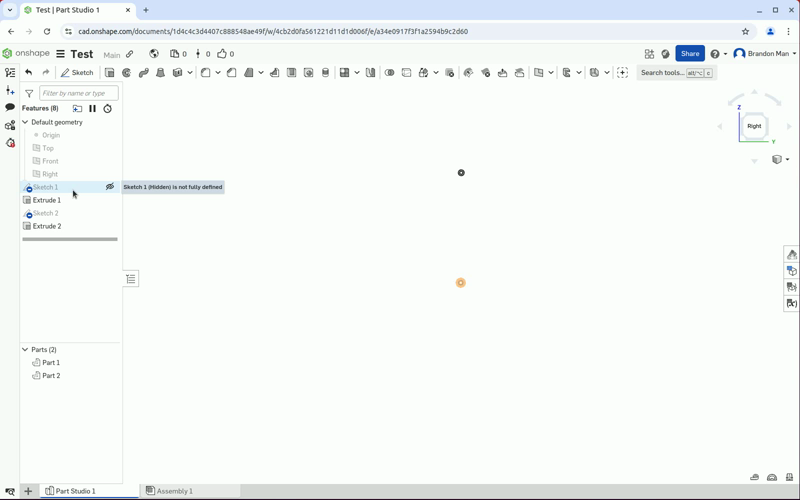
click(73, 189)
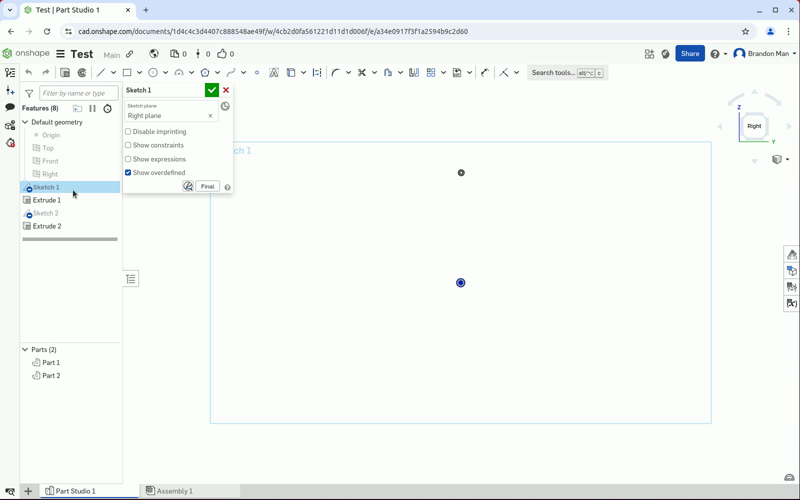
mouse_move(229, 92)
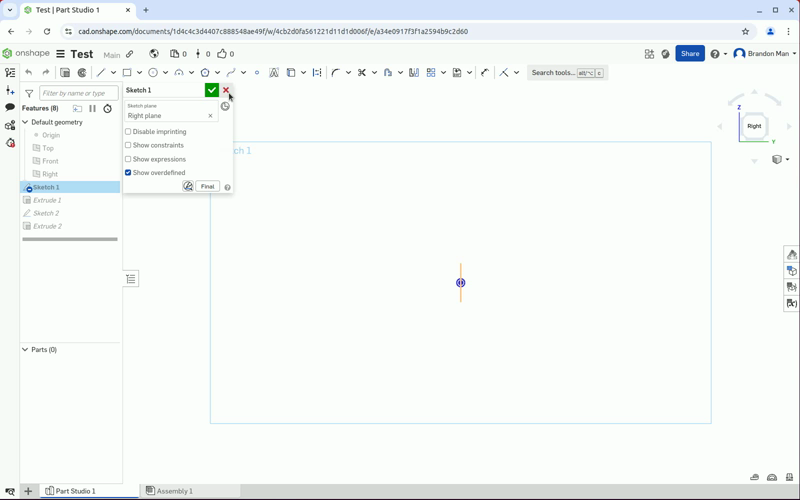
click(229, 92)
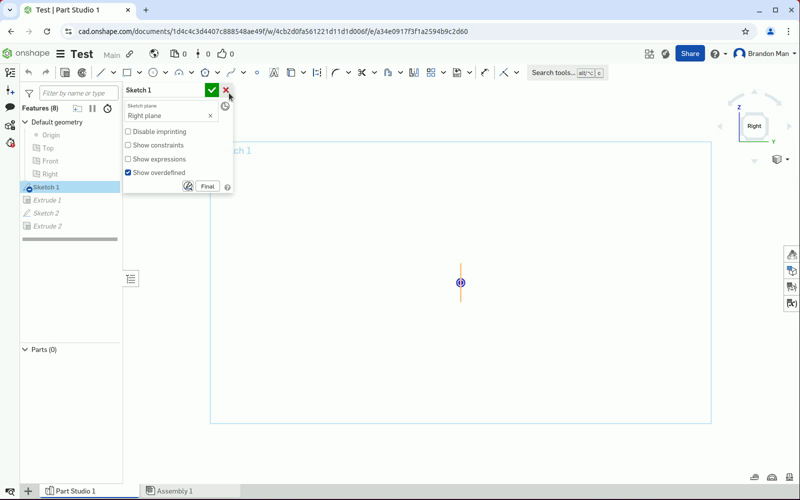
key(shift+s)
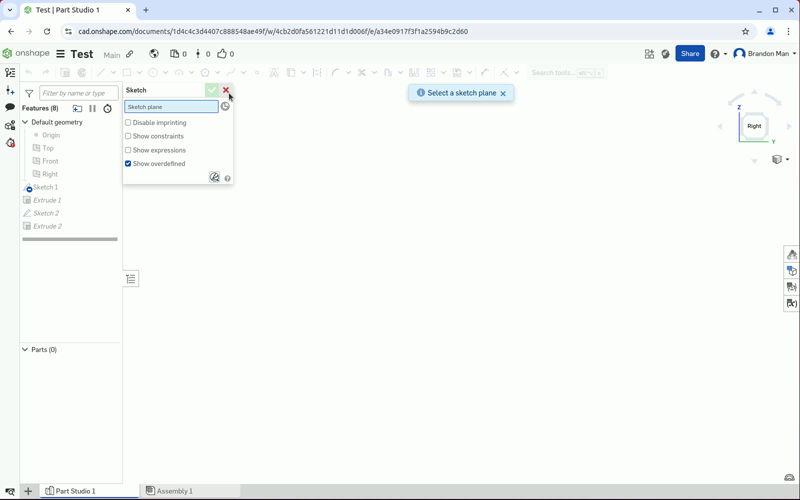
mouse_move(73, 176)
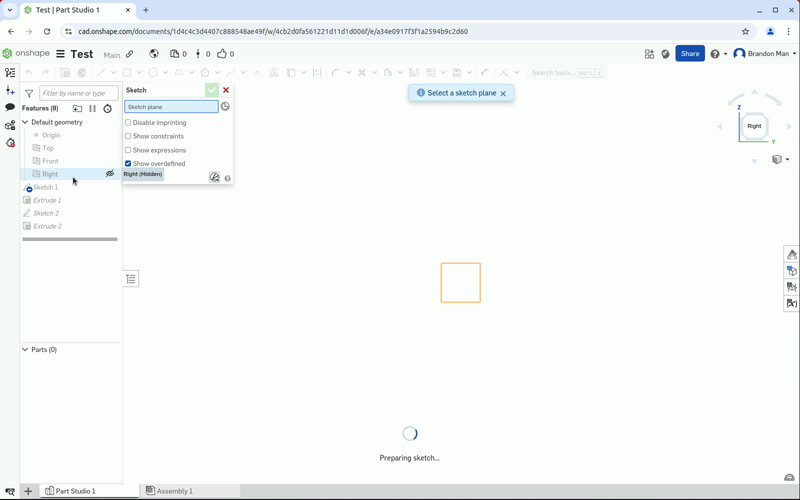
click(73, 176)
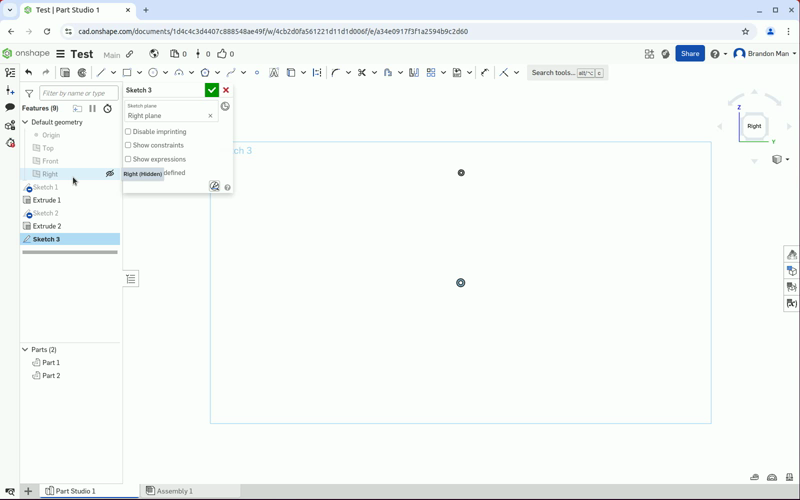
mouse_move(73, 352)
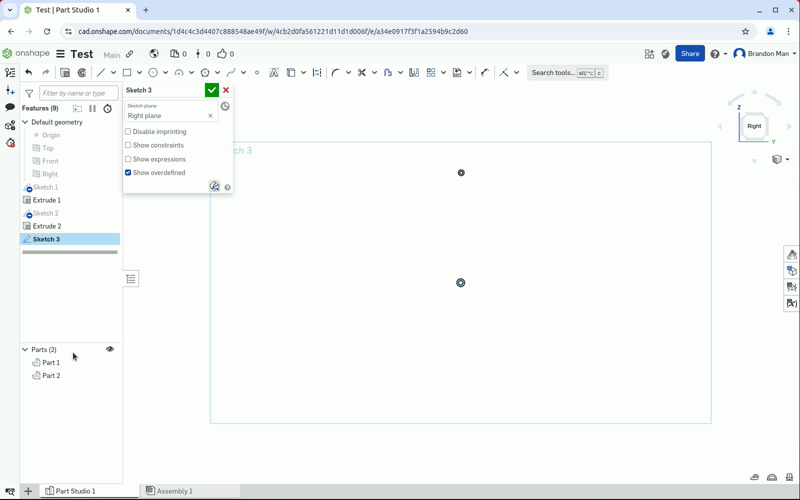
key(y)
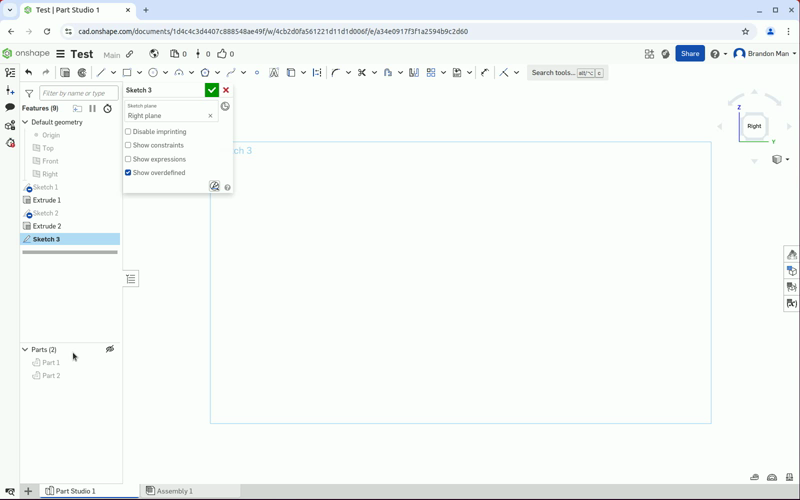
key(a)
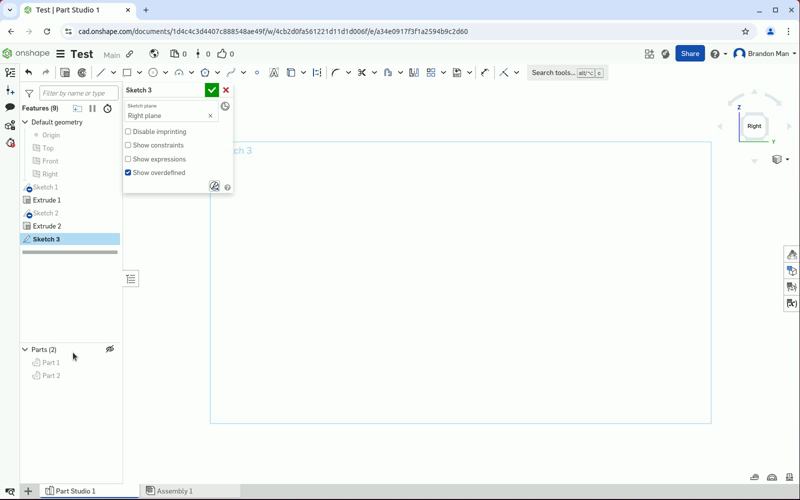
key_down(shift)
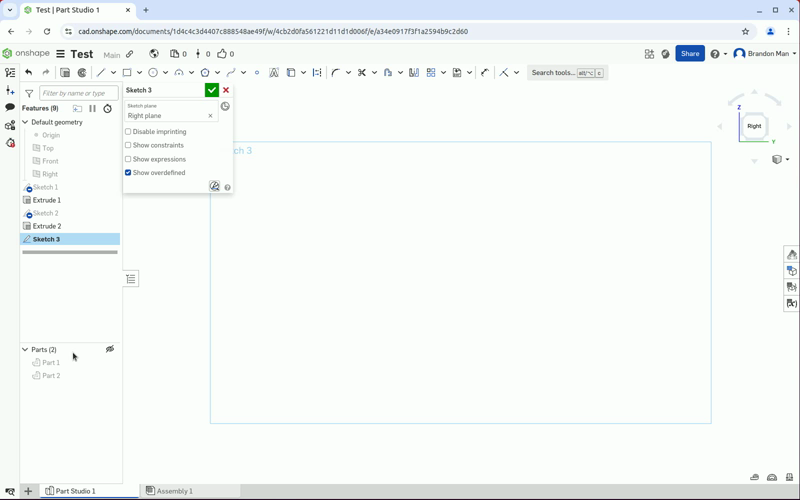
mouse_move(458, 282)
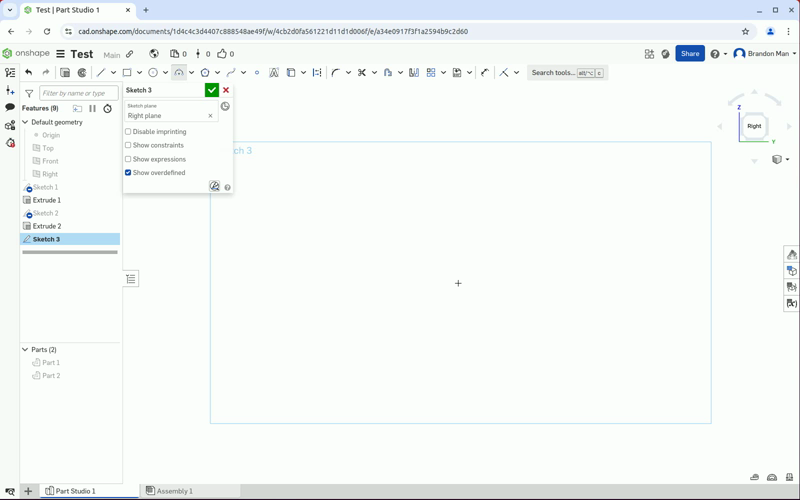
click(458, 282)
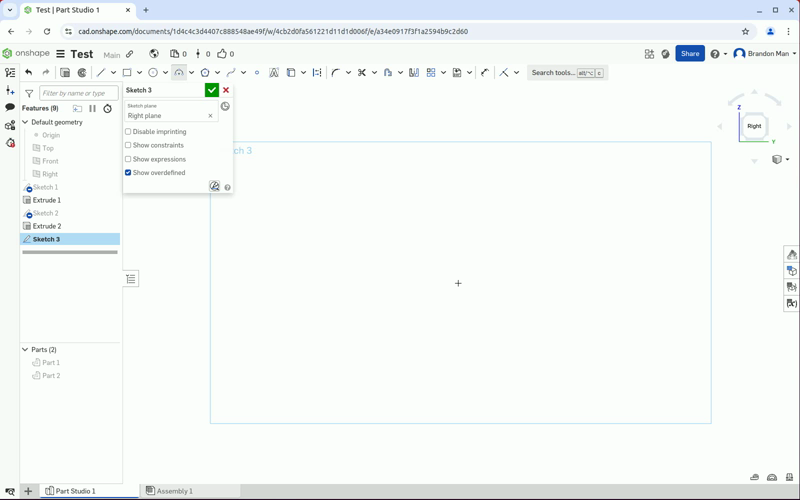
key_up(shift)
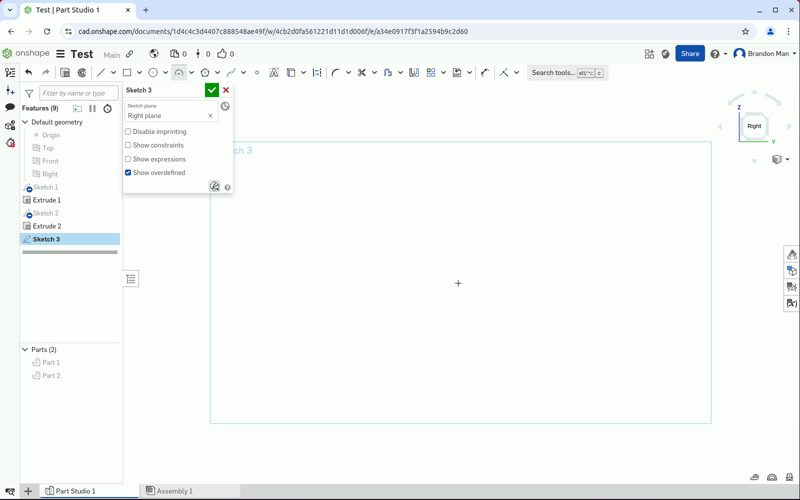
key_down(shift)
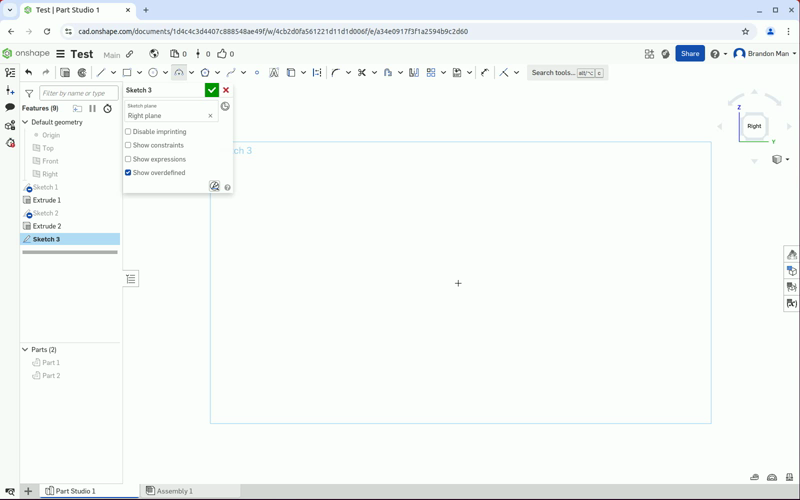
mouse_move(462, 282)
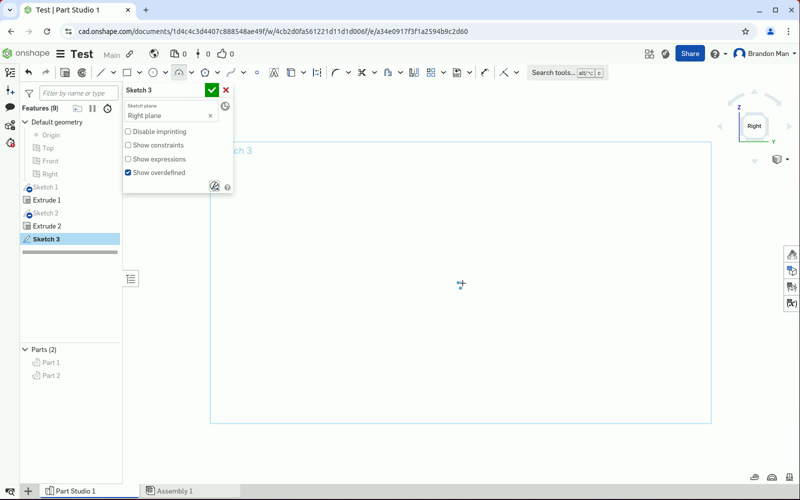
scroll(6)
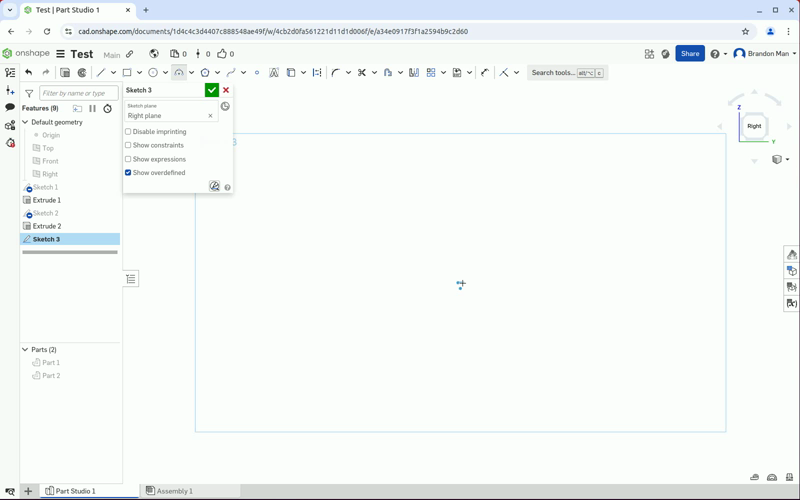
scroll(6)
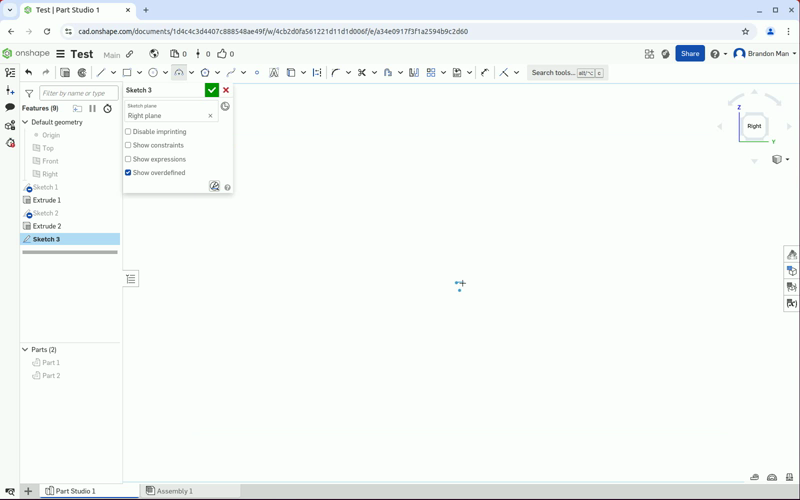
scroll(6)
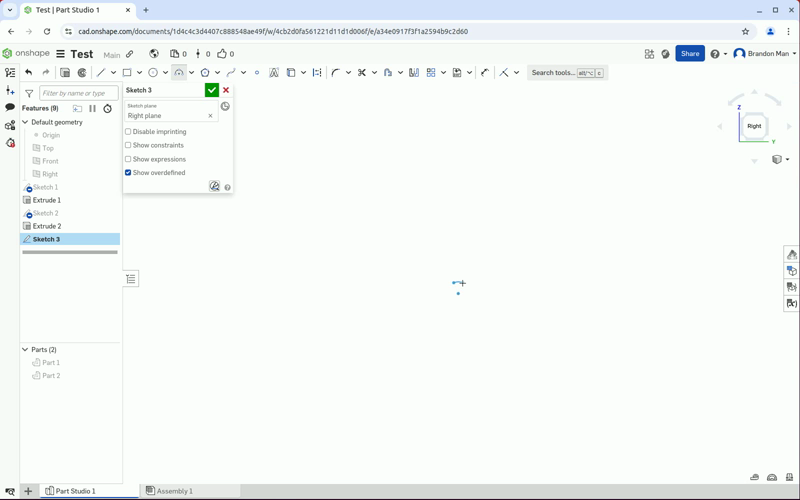
scroll(6)
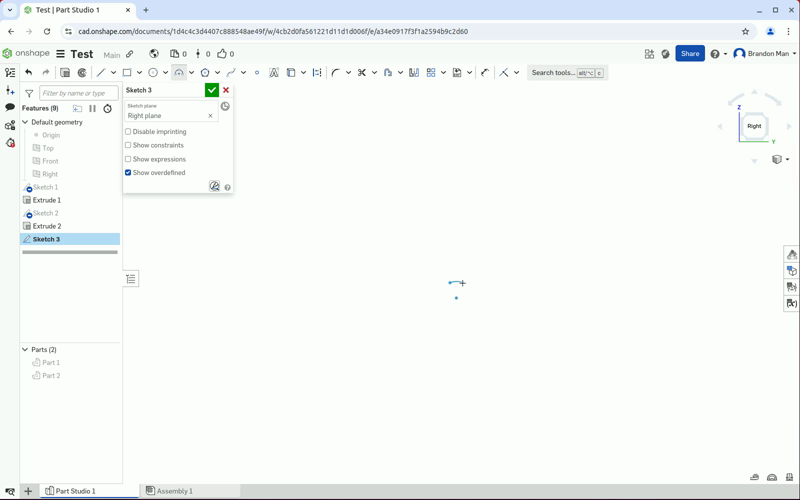
scroll(6)
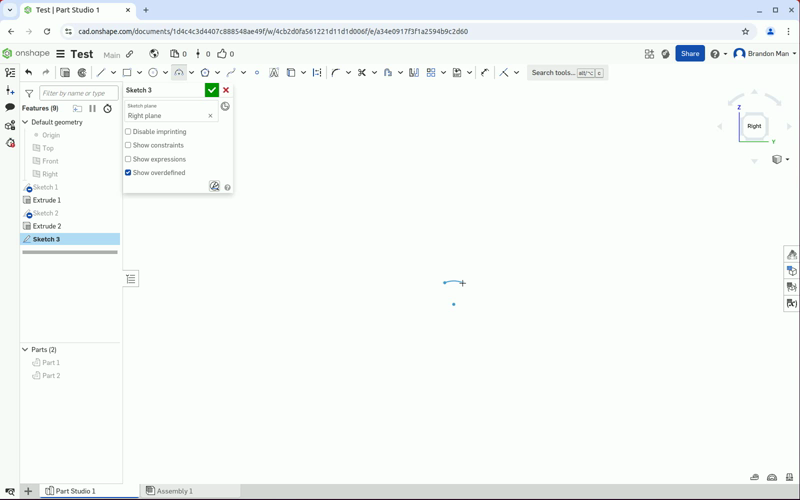
scroll(6)
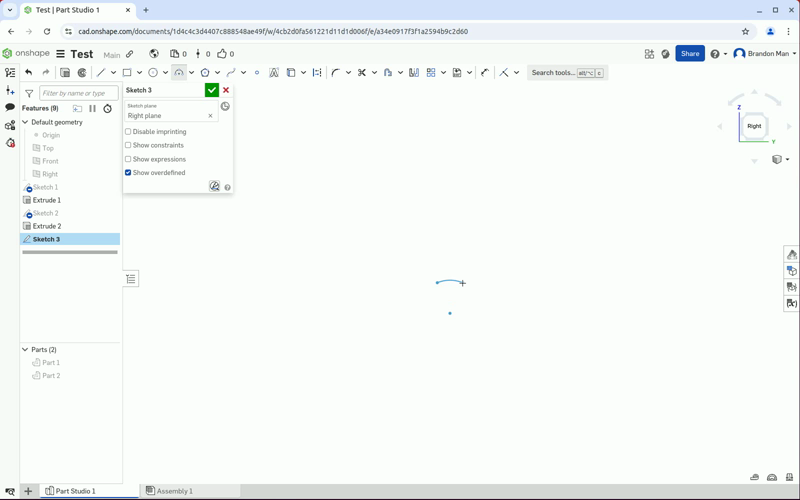
scroll(6)
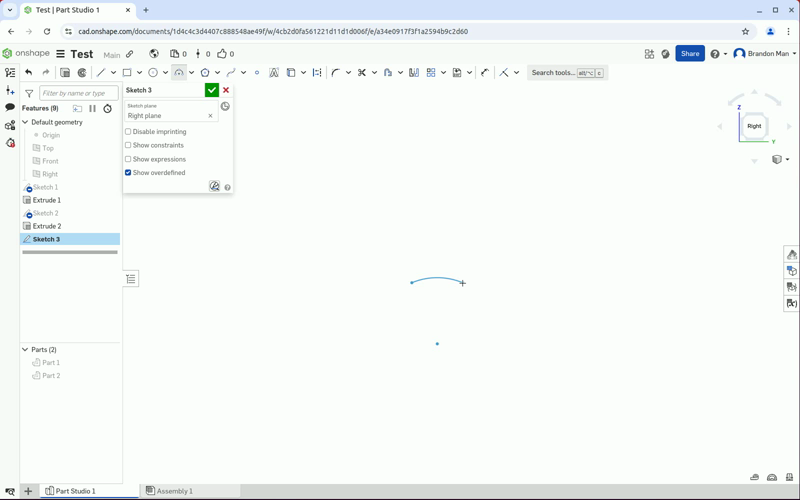
click(462, 282)
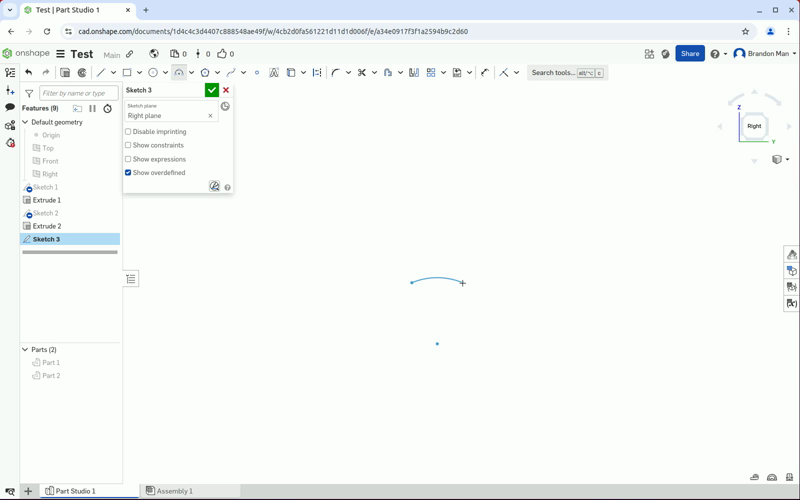
scroll(-6)
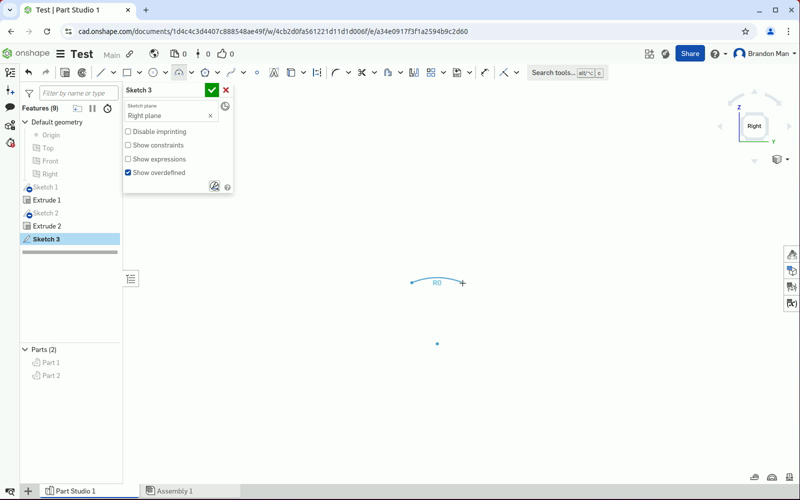
scroll(-6)
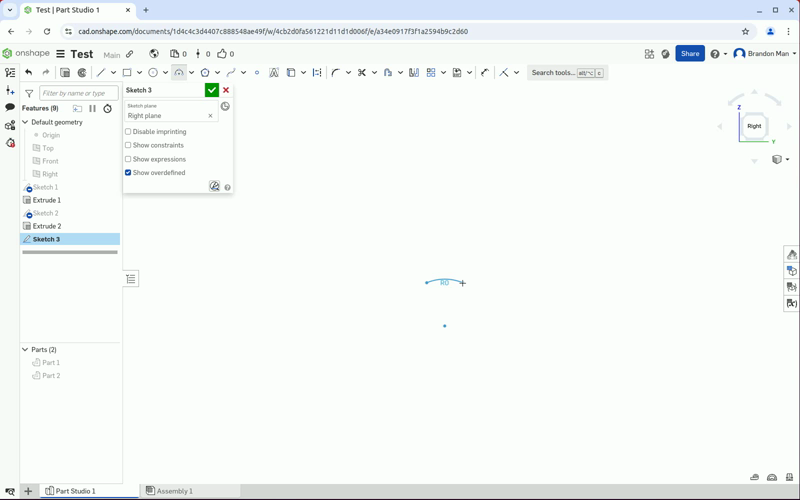
scroll(-6)
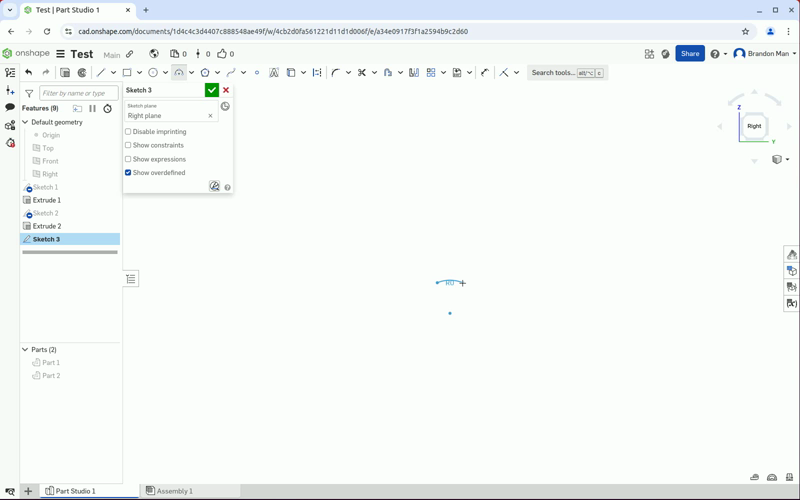
scroll(-6)
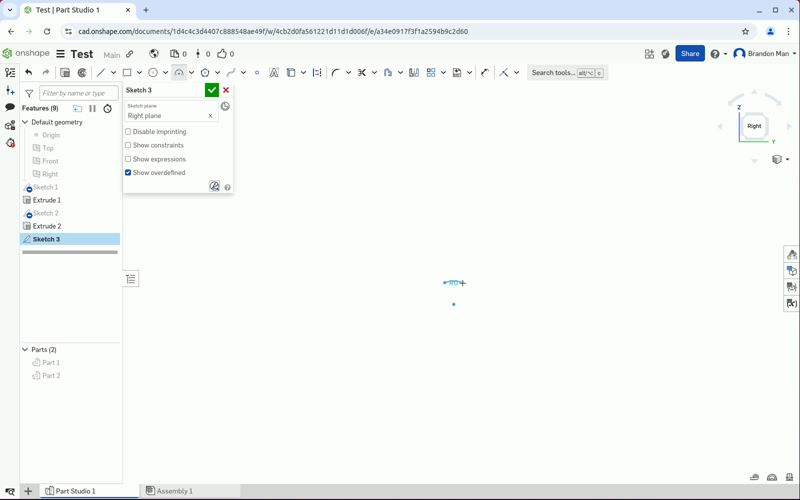
scroll(-6)
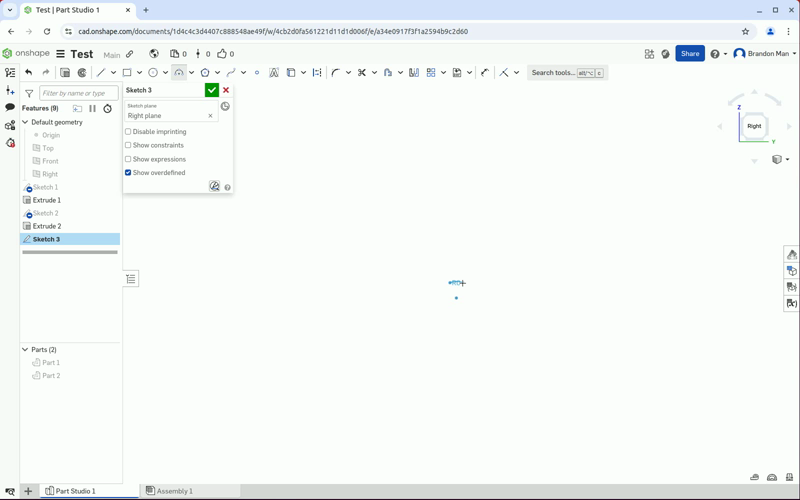
scroll(-6)
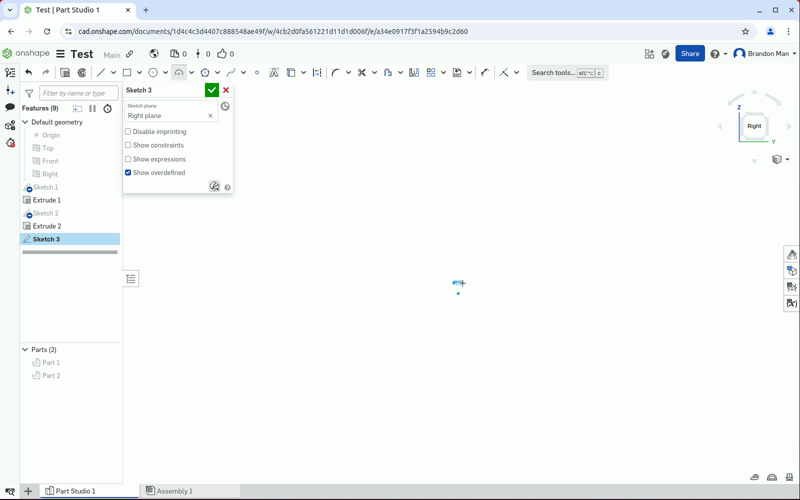
scroll(-6)
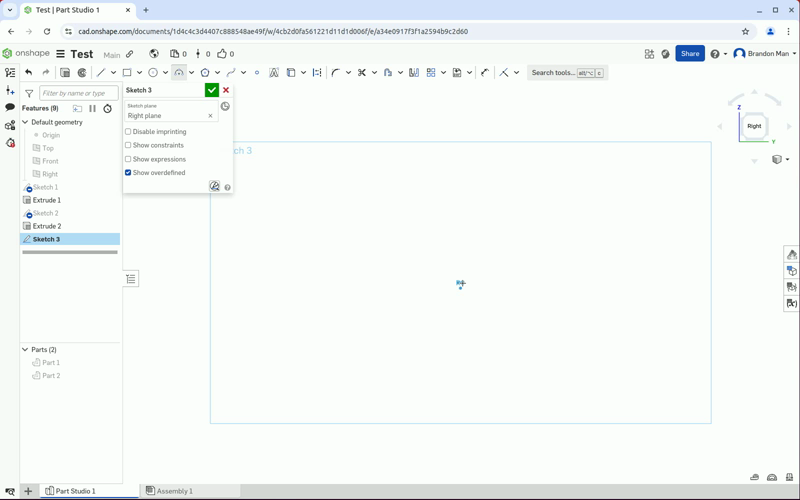
mouse_move(460, 280)
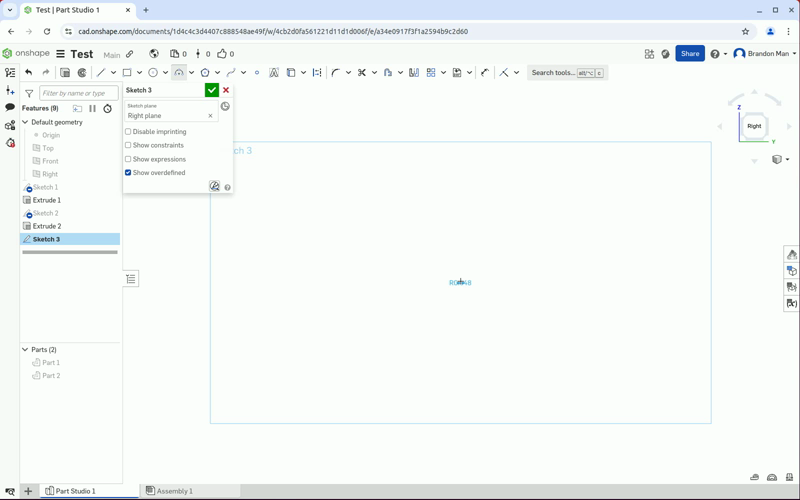
scroll(6)
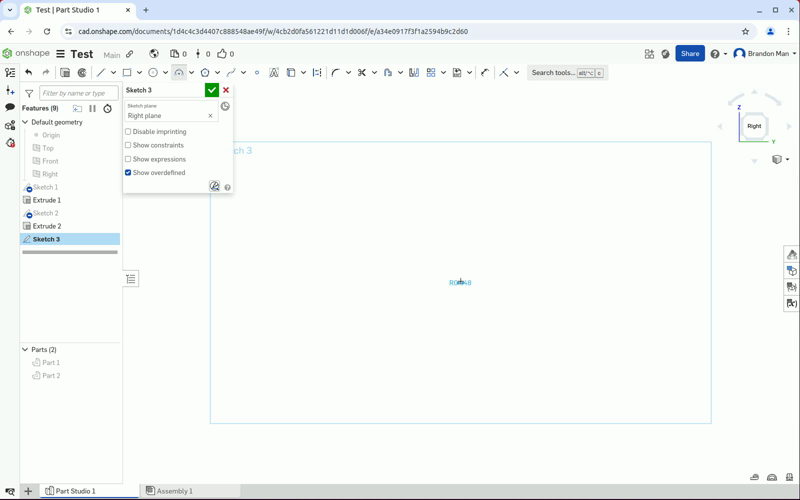
scroll(6)
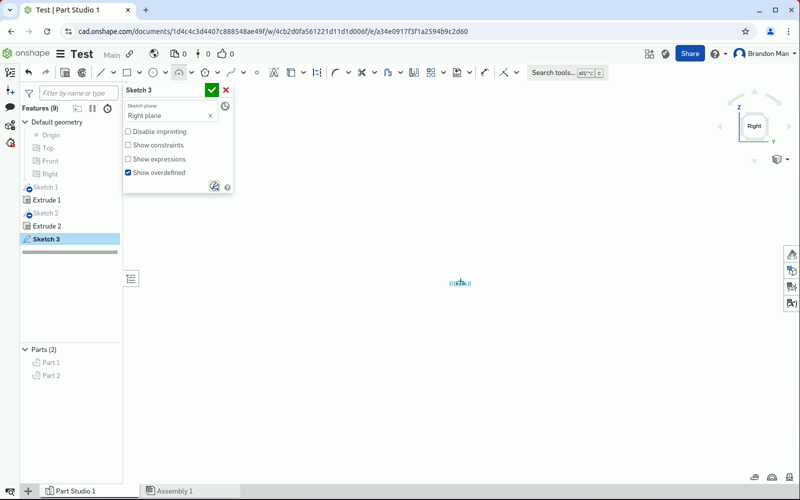
scroll(6)
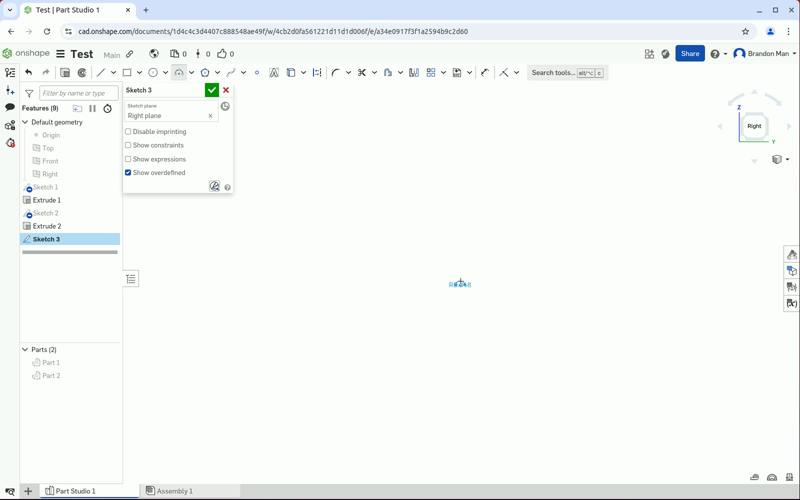
scroll(6)
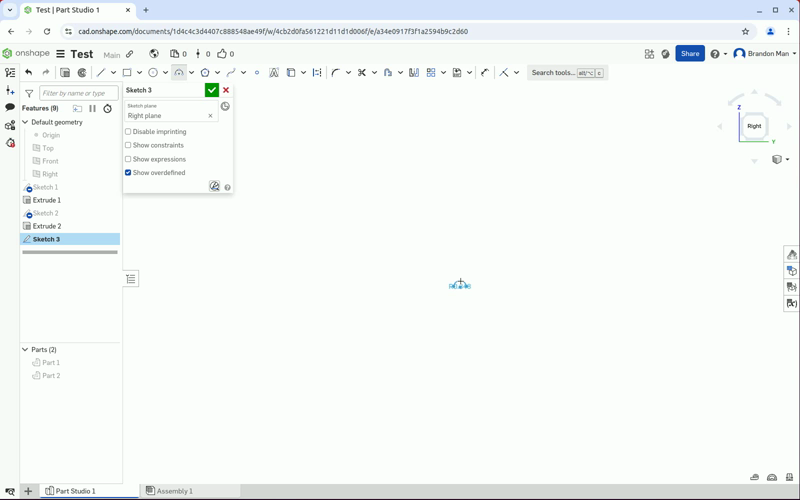
scroll(6)
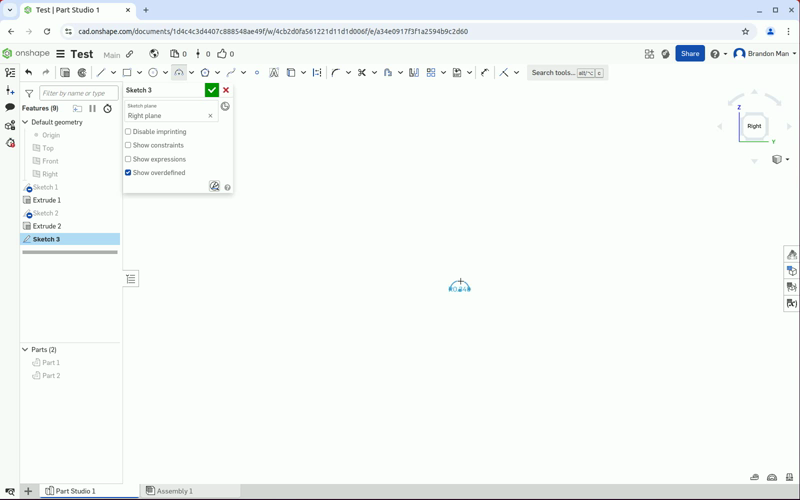
scroll(6)
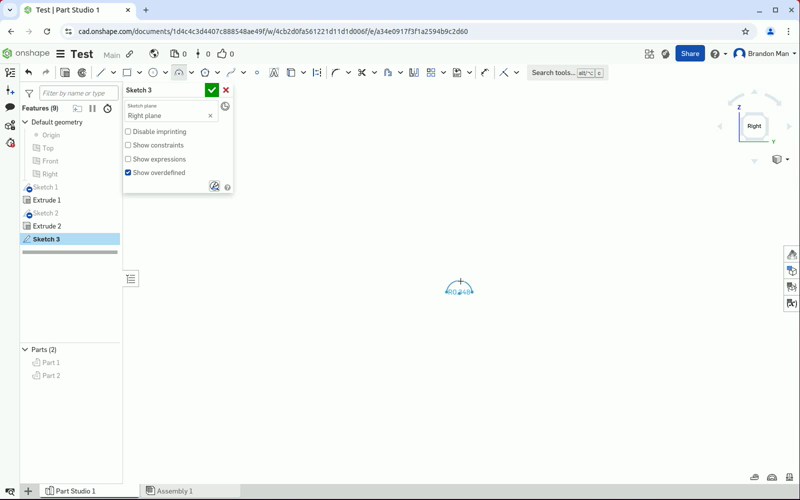
scroll(6)
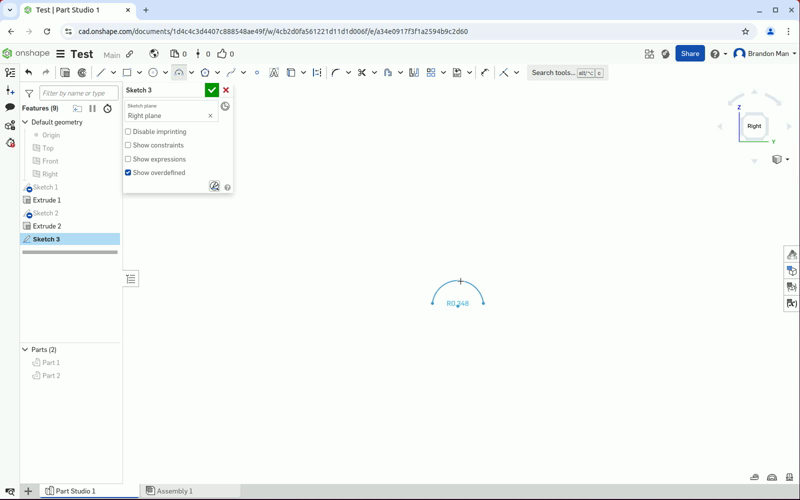
click(460, 280)
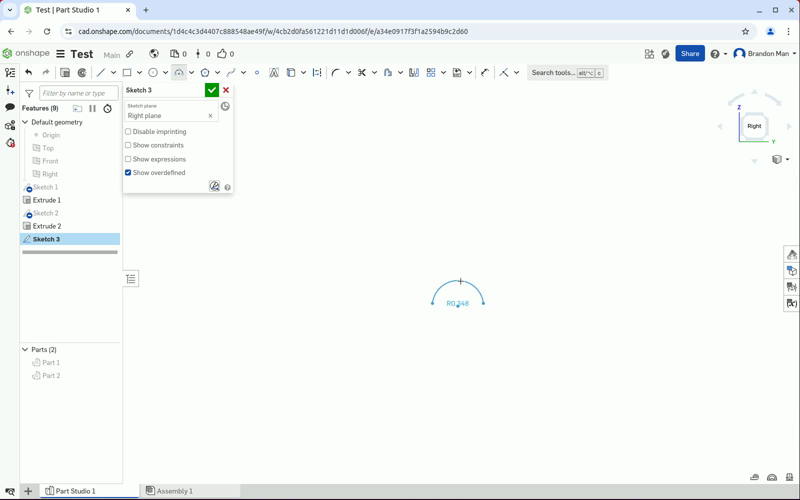
scroll(-6)
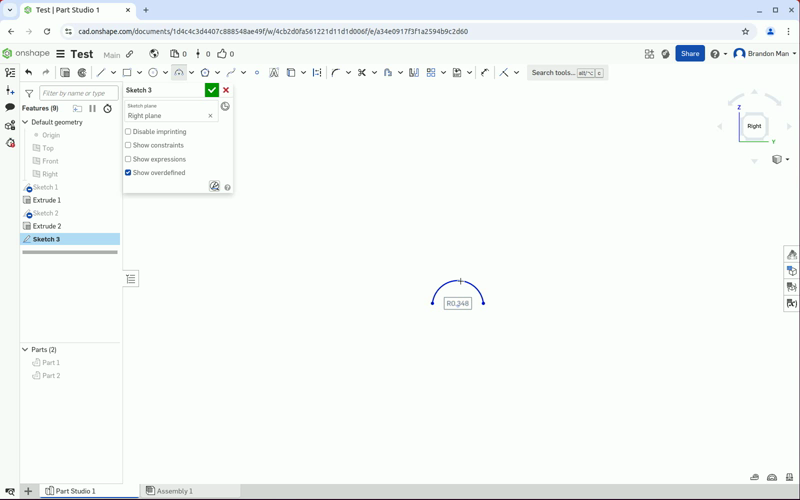
scroll(-6)
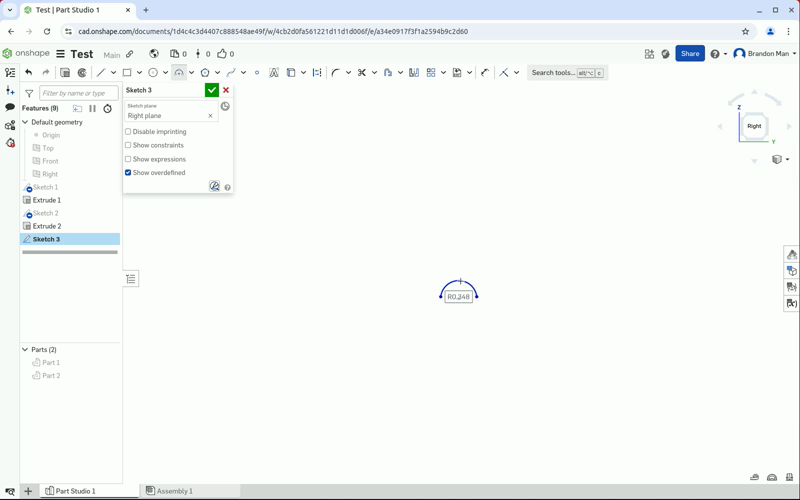
scroll(-6)
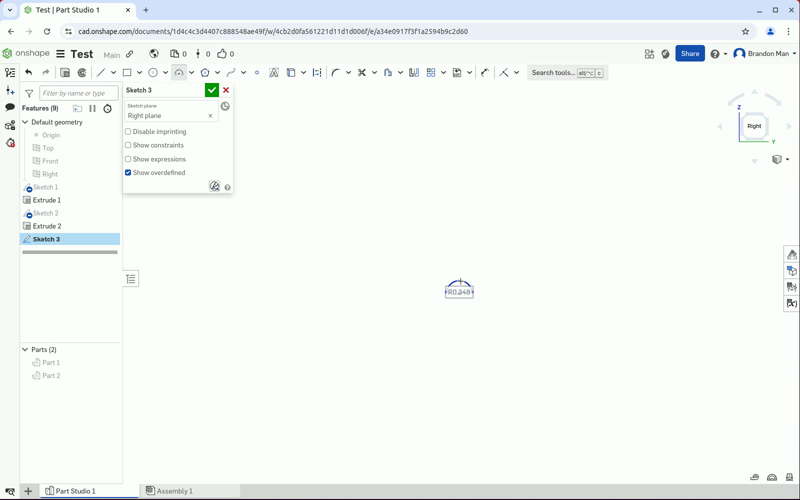
scroll(-6)
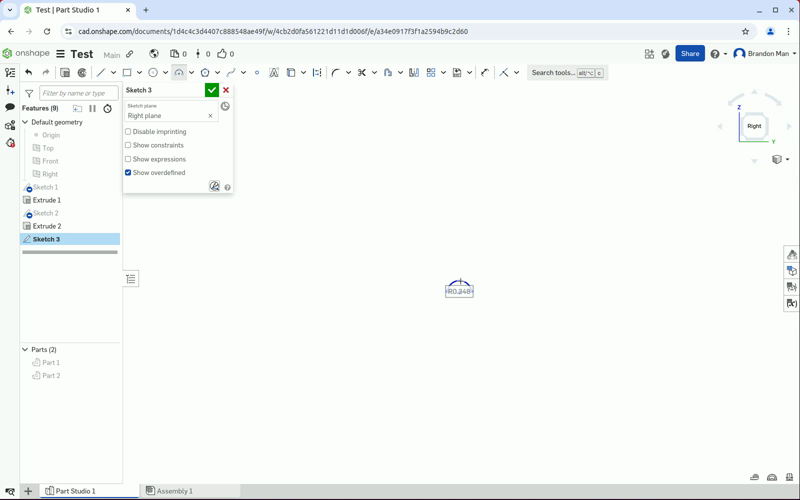
scroll(-6)
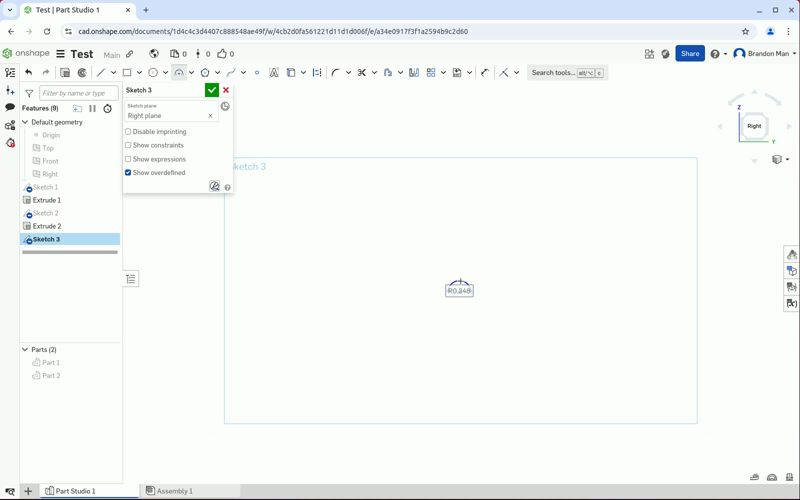
scroll(-6)
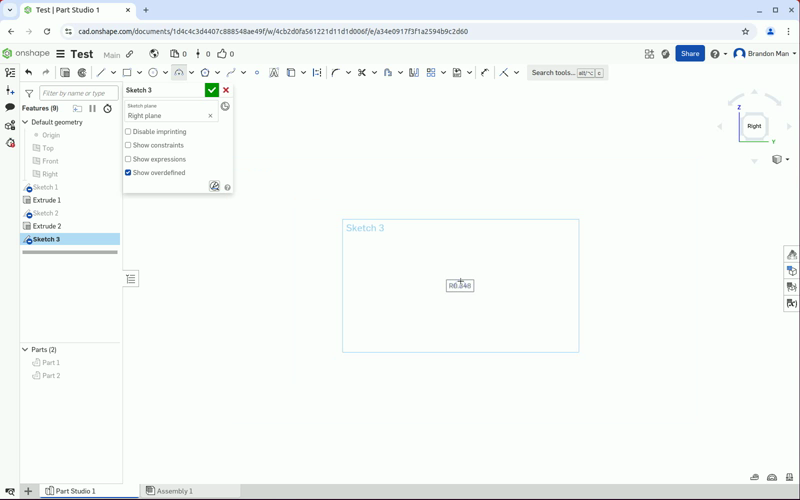
scroll(-6)
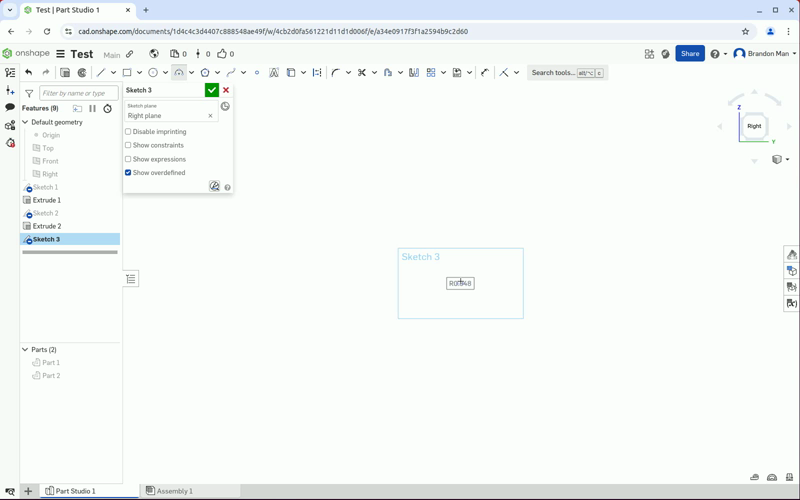
key_up(shift)
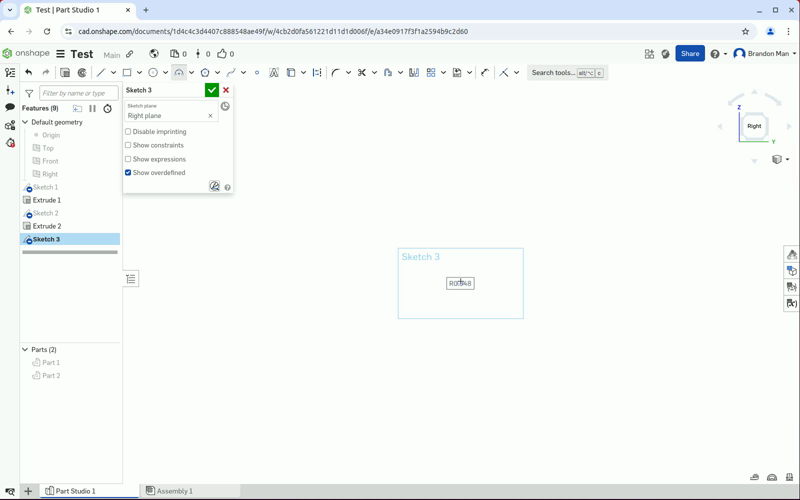
key(esc)
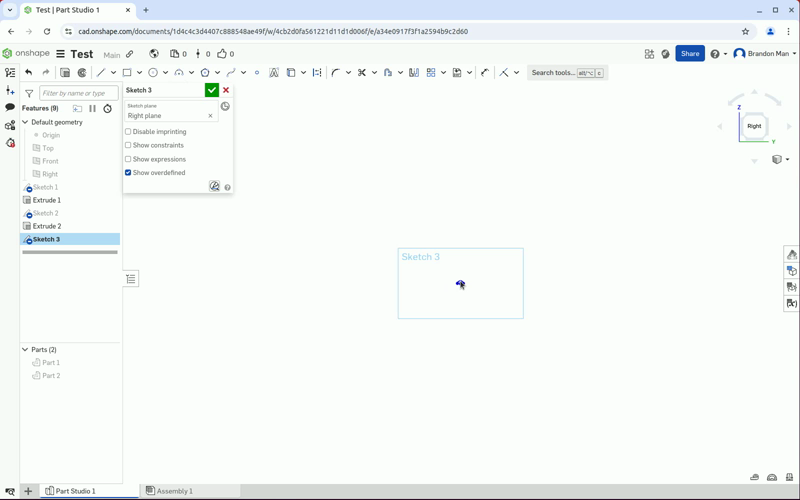
key(l)
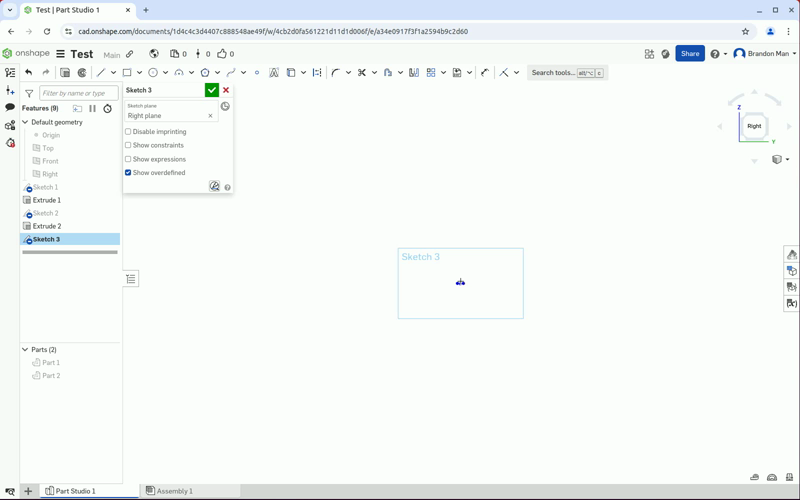
mouse_move(462, 282)
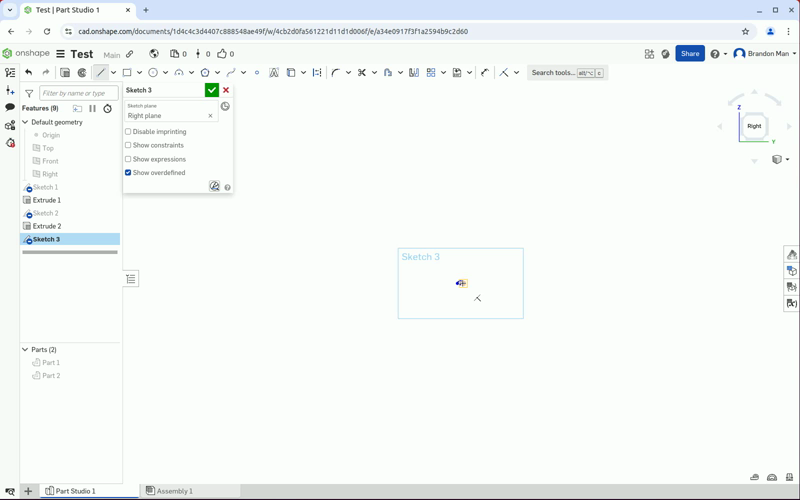
scroll(6)
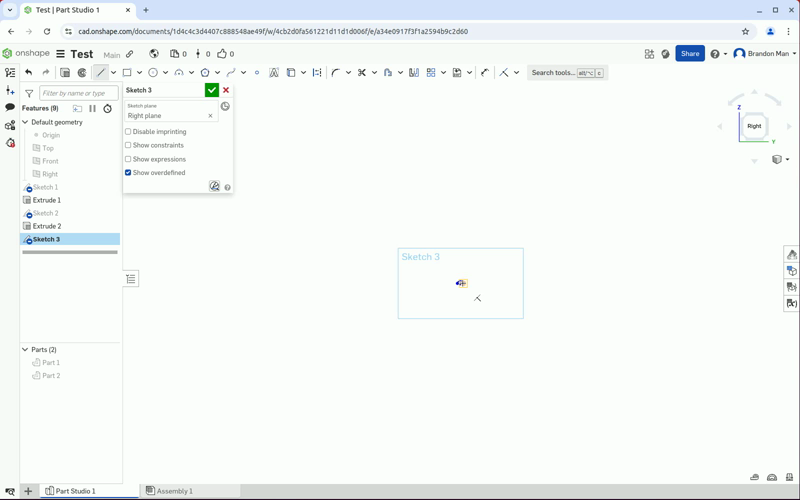
scroll(6)
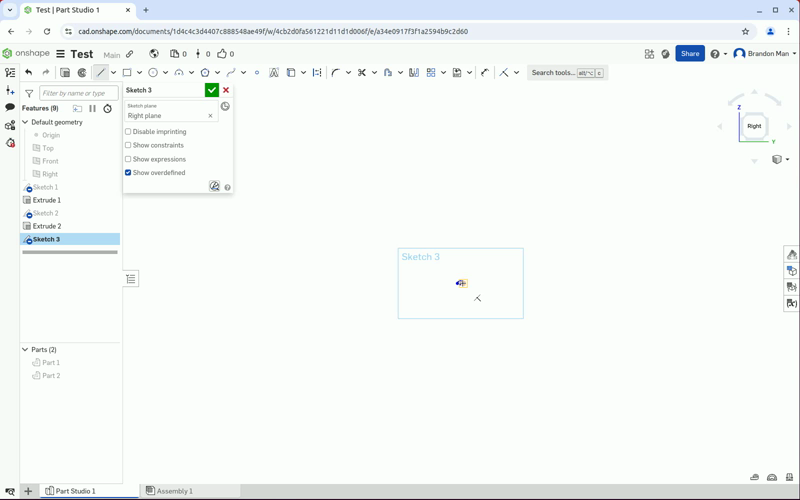
scroll(6)
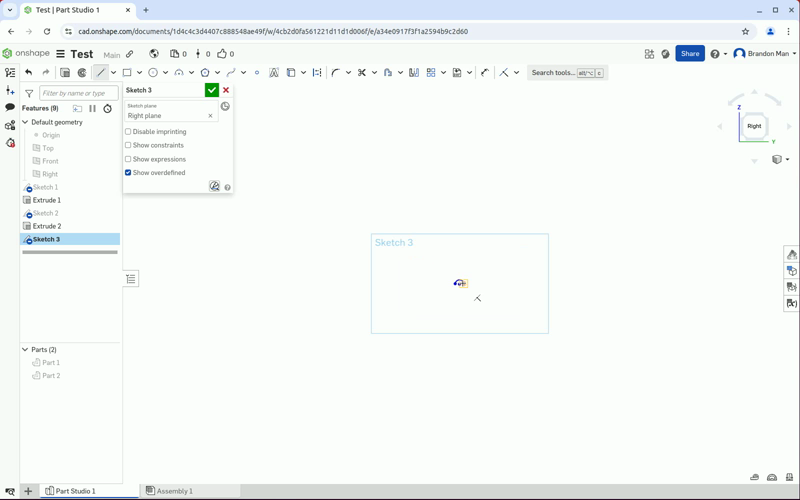
scroll(6)
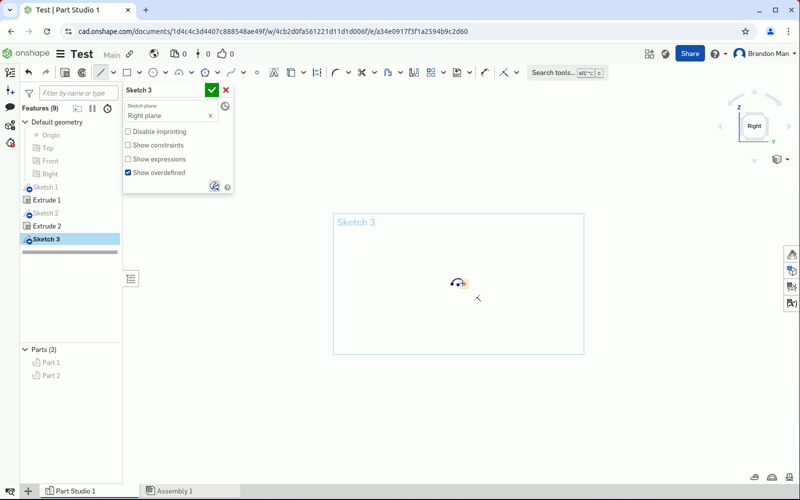
scroll(6)
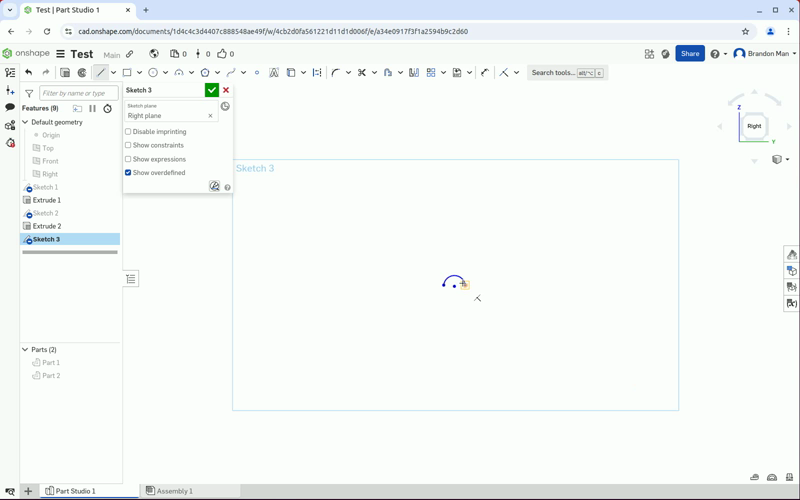
scroll(6)
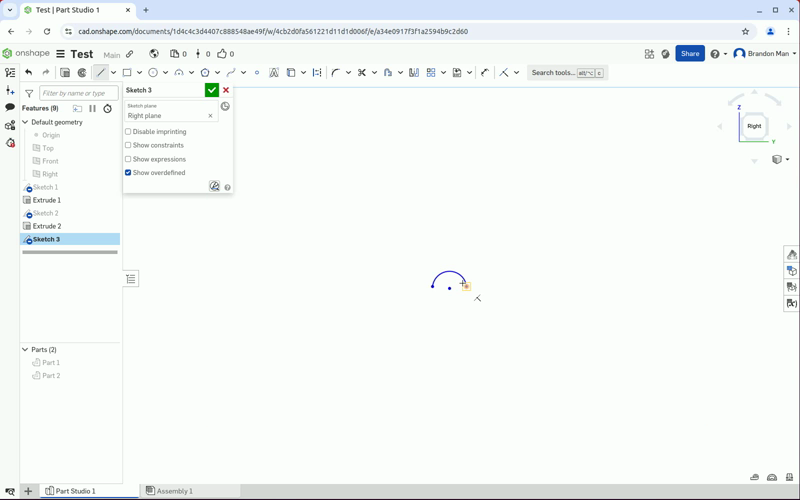
scroll(6)
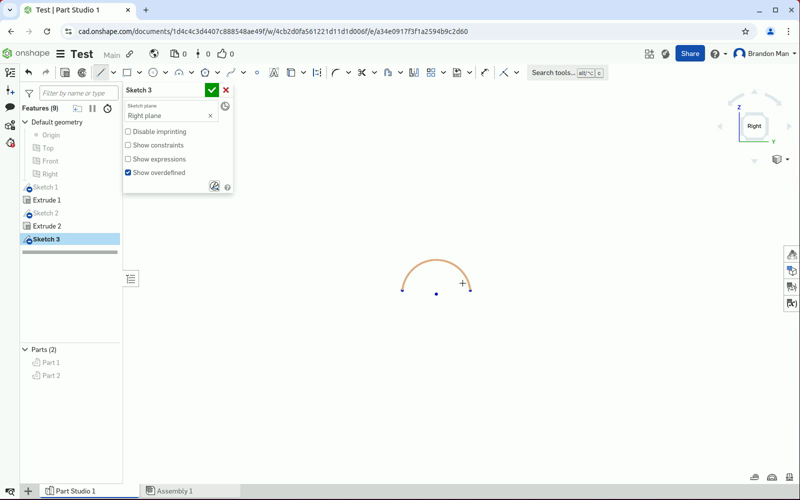
click(462, 282)
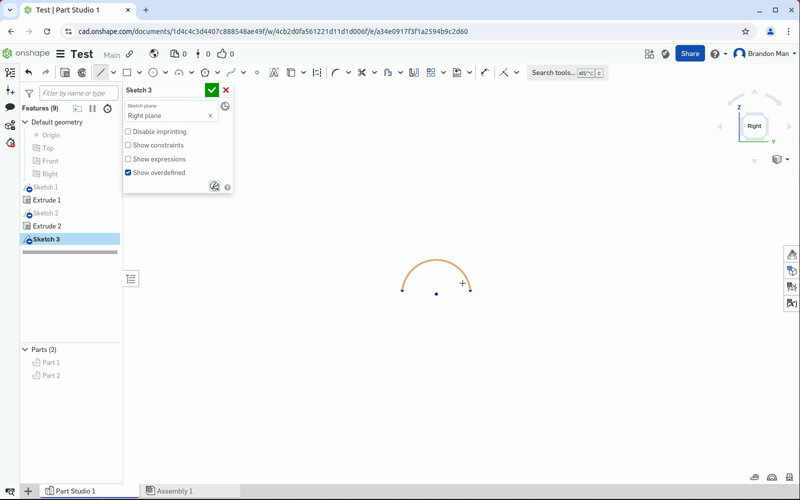
scroll(-6)
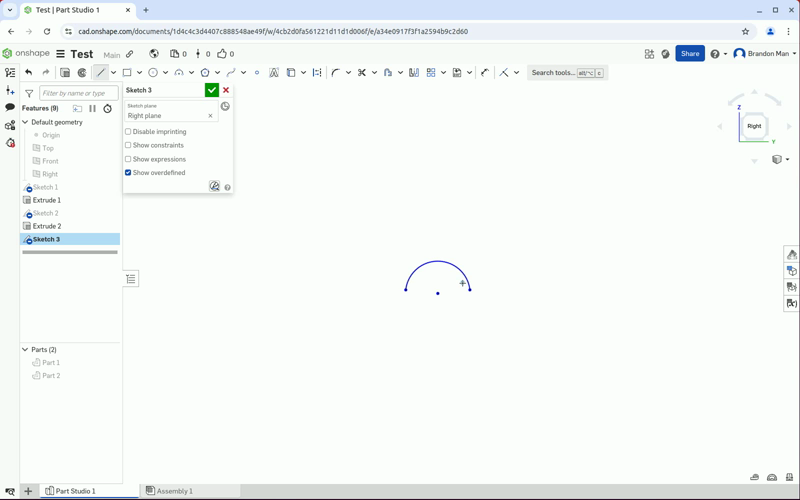
scroll(-6)
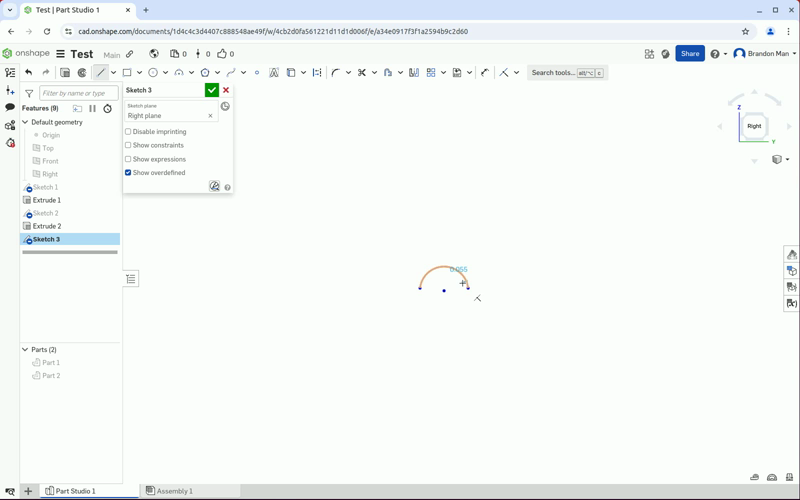
scroll(-6)
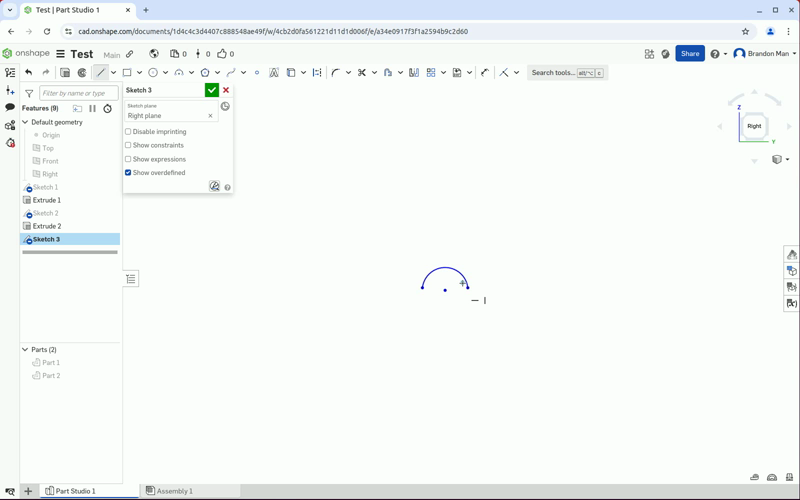
scroll(-6)
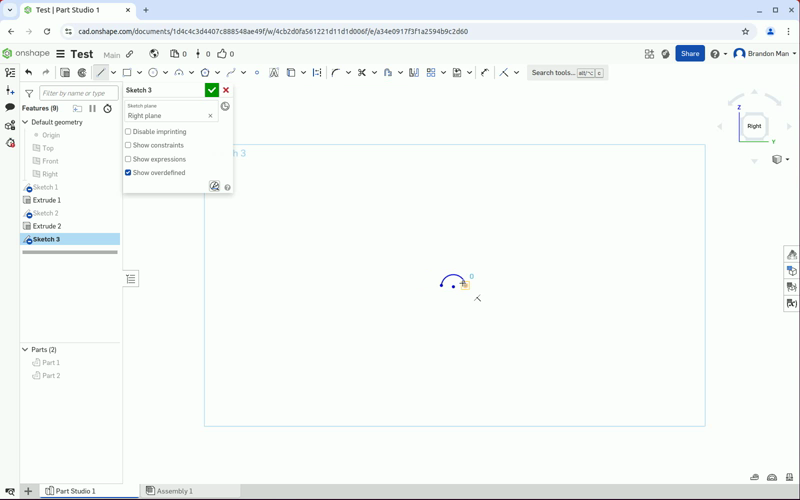
scroll(-6)
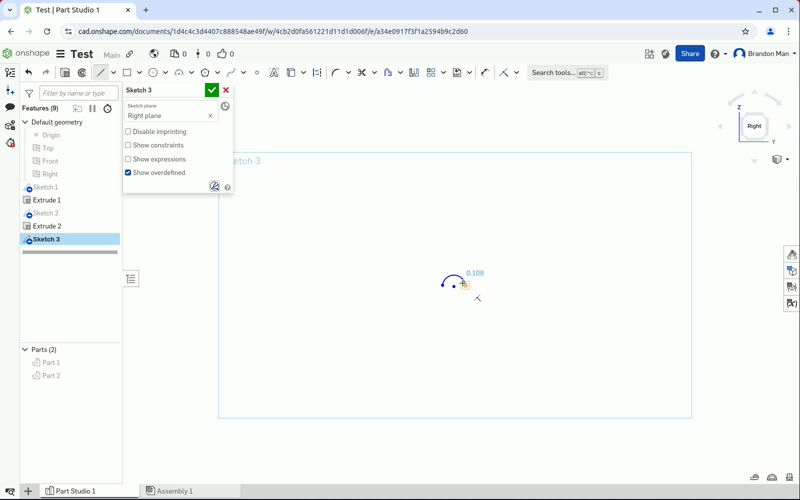
scroll(-6)
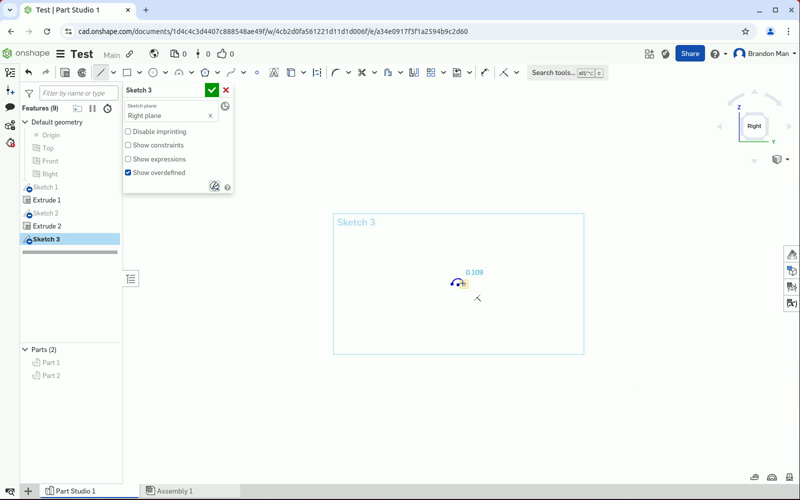
scroll(-6)
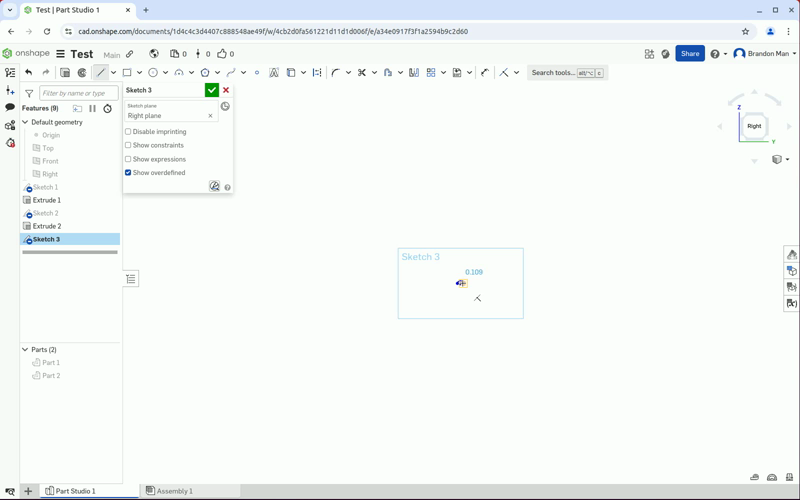
key_down(shift)
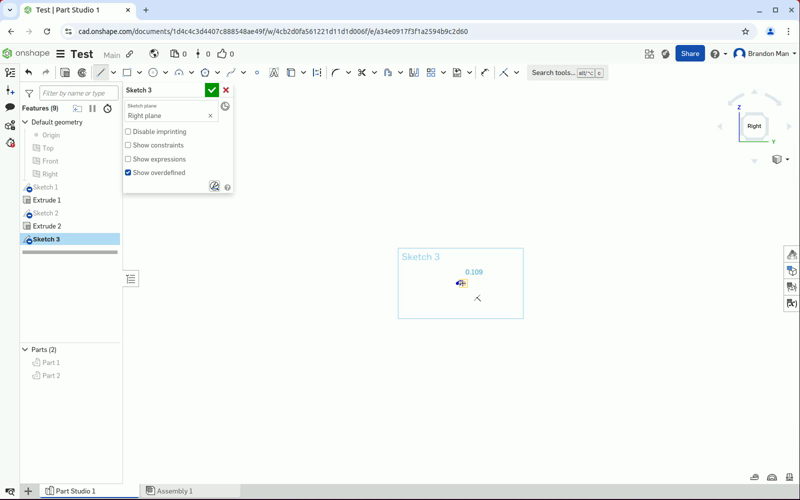
mouse_move(462, 172)
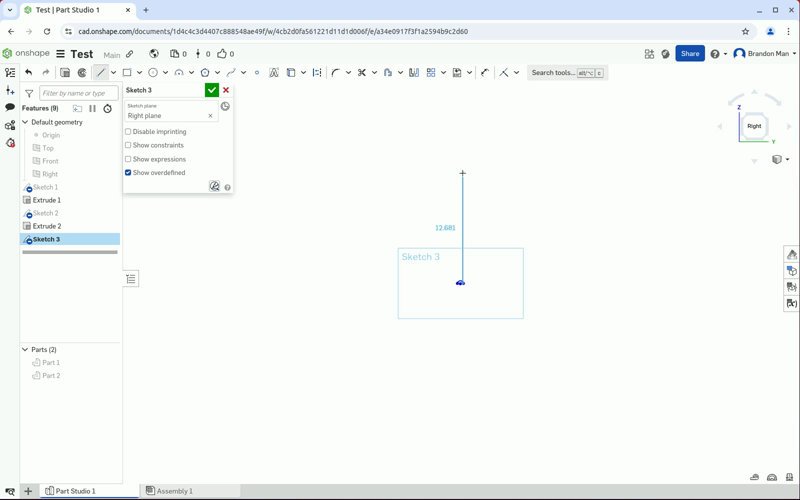
click(462, 172)
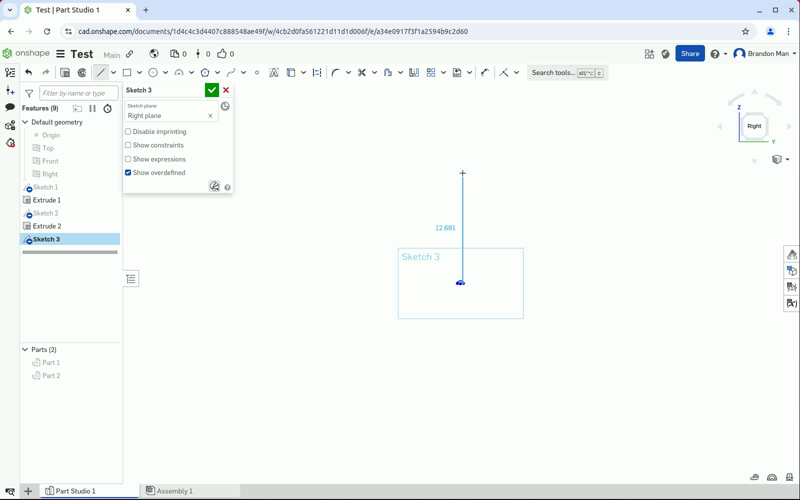
key_up(shift)
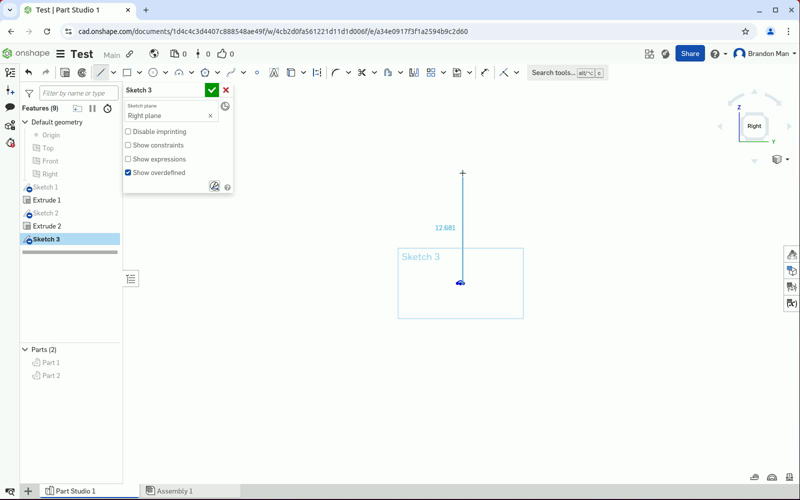
key(esc)
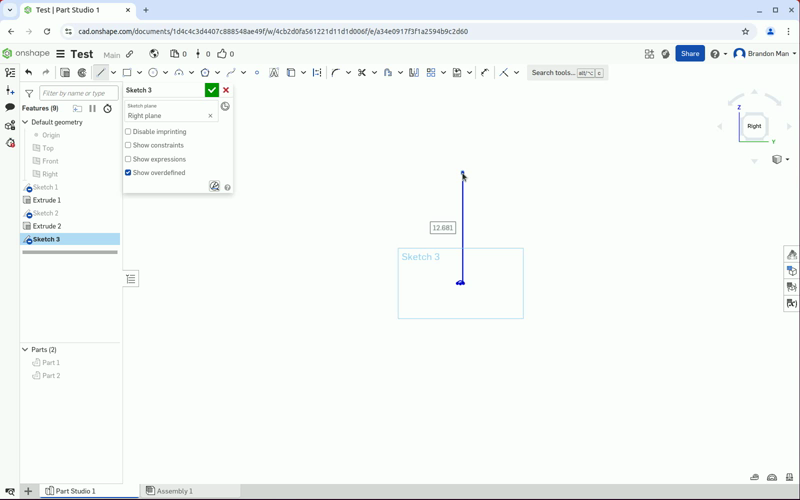
key(a)
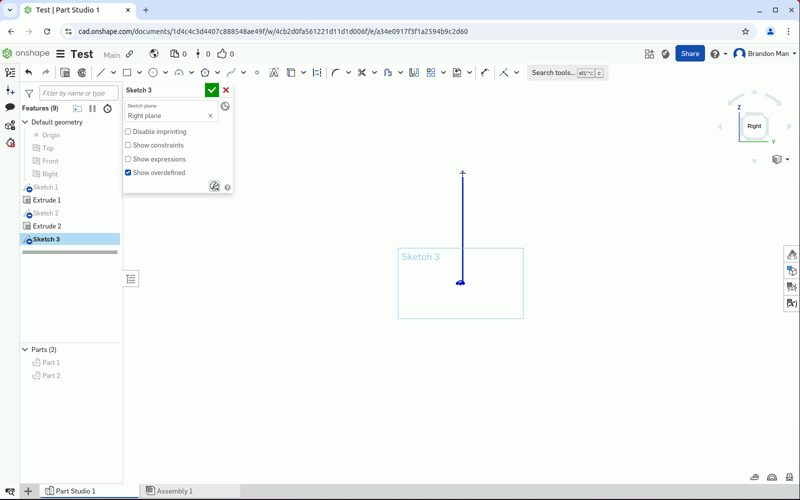
mouse_move(462, 172)
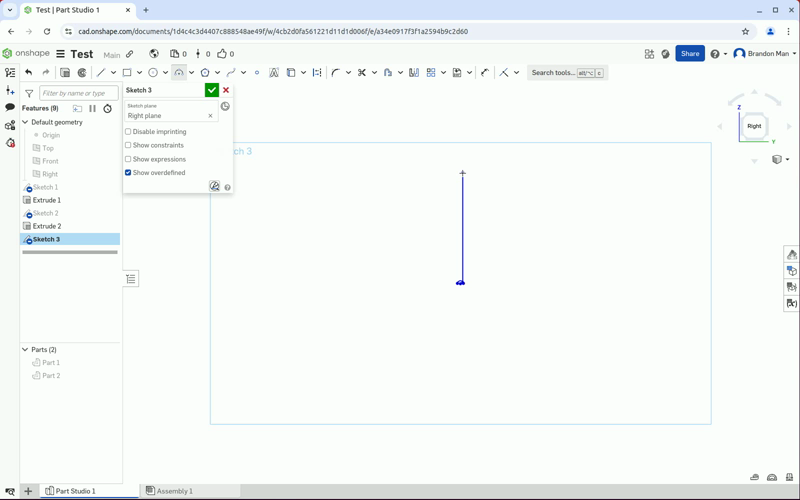
click(462, 172)
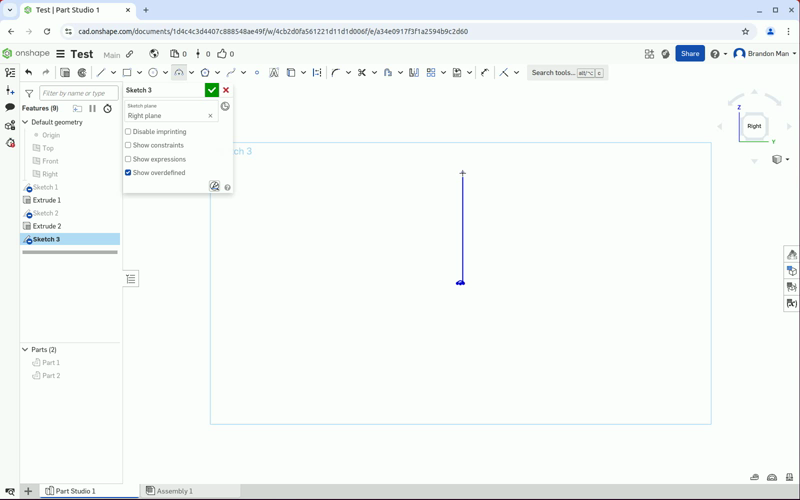
key_down(shift)
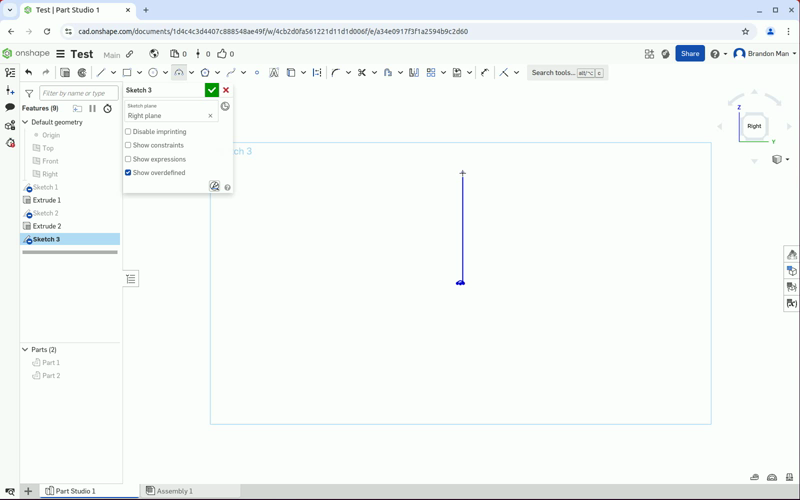
mouse_move(458, 172)
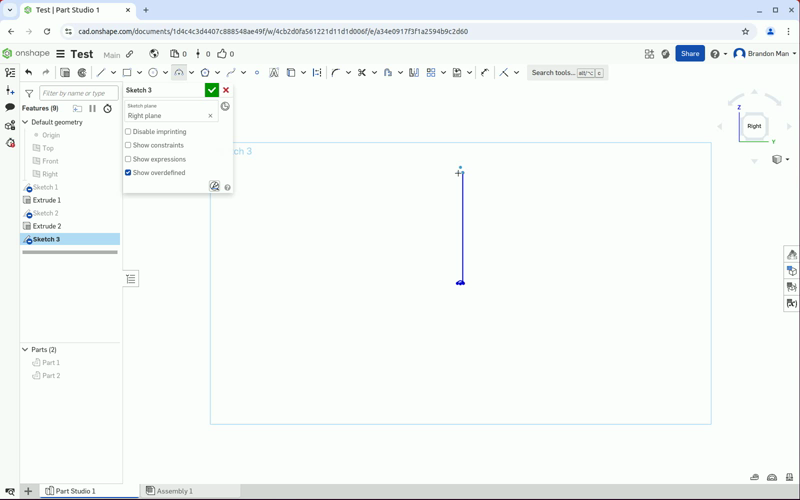
scroll(6)
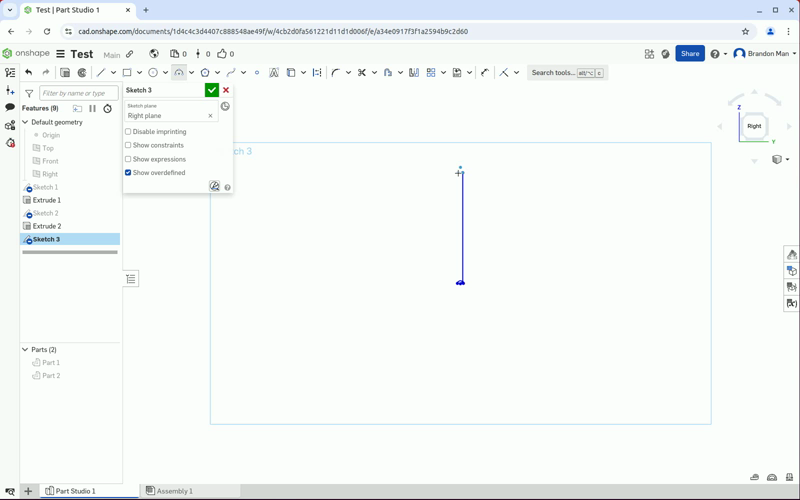
scroll(6)
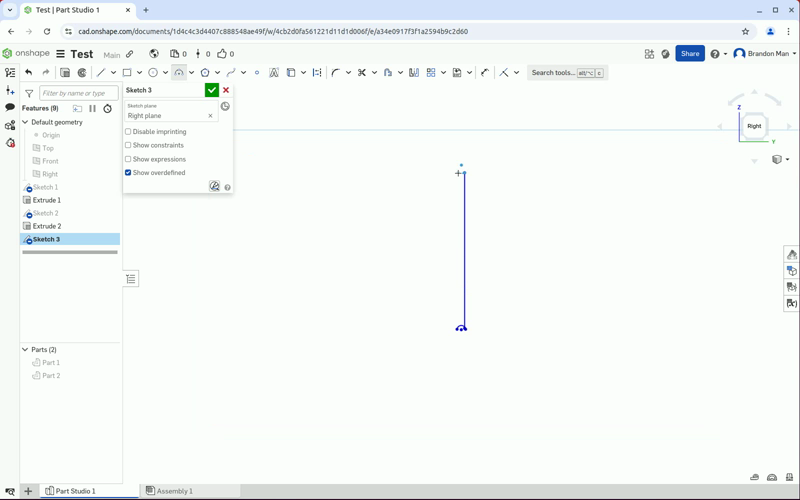
scroll(6)
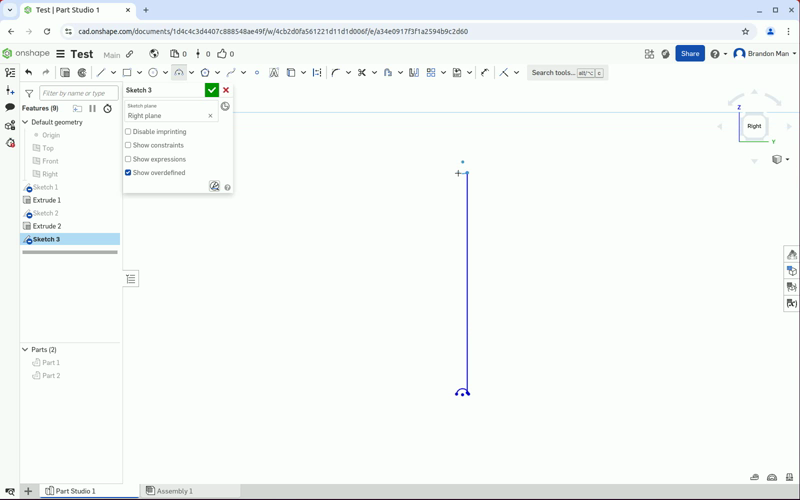
scroll(6)
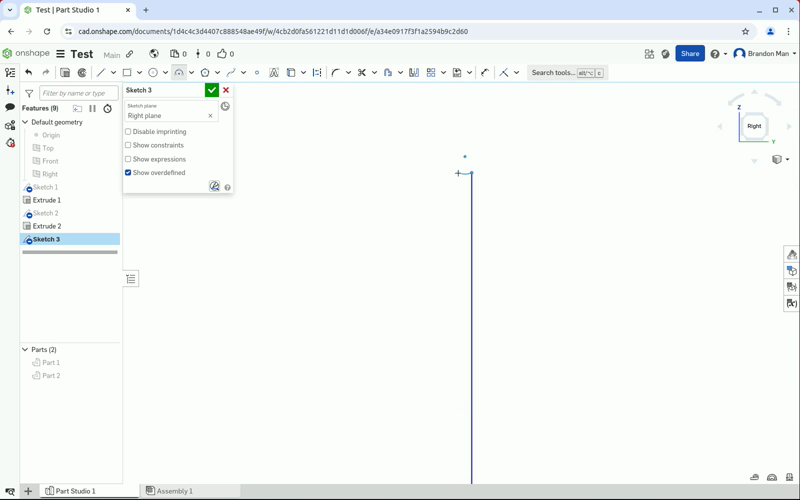
scroll(6)
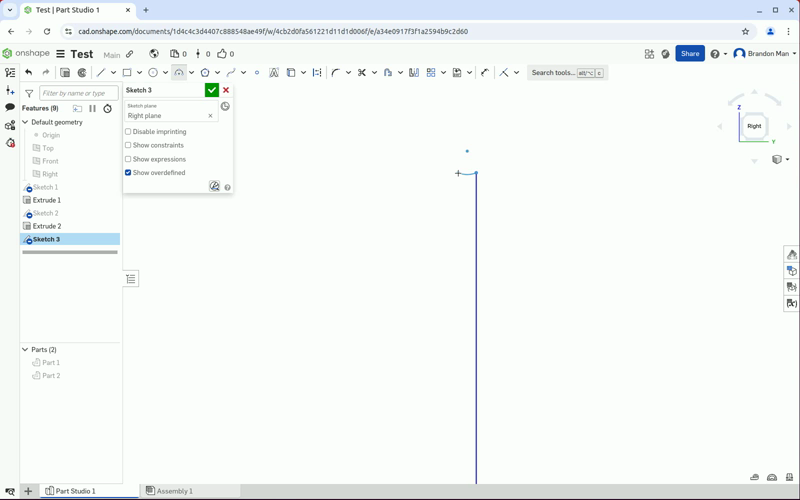
scroll(6)
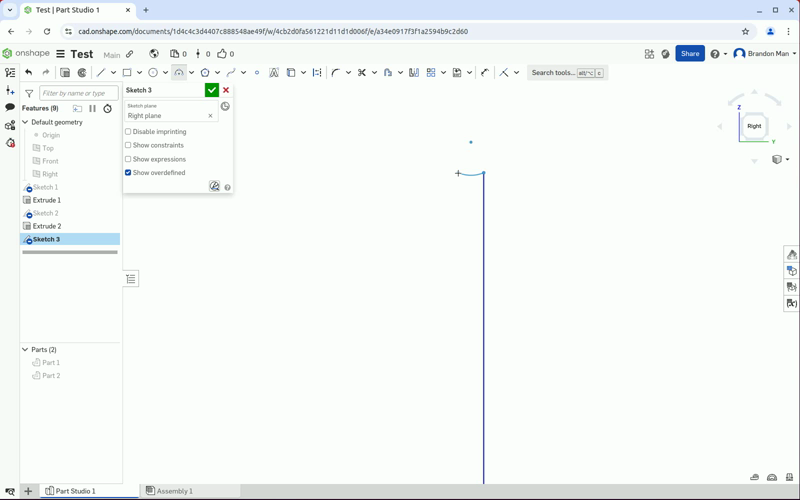
scroll(6)
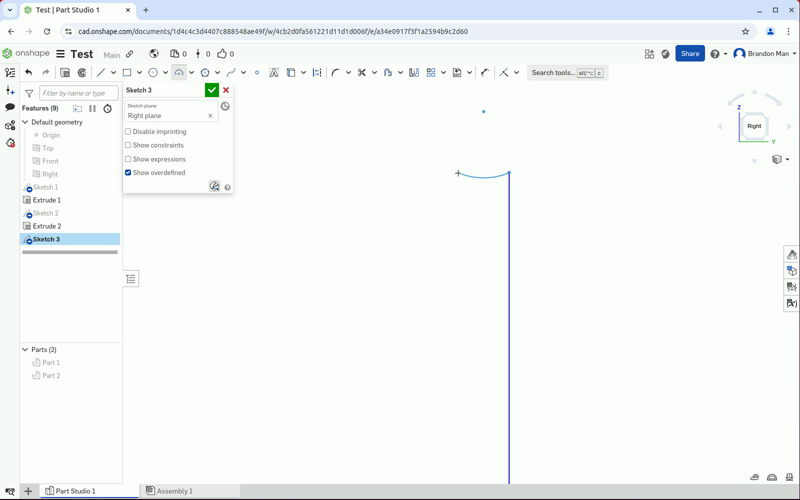
click(458, 172)
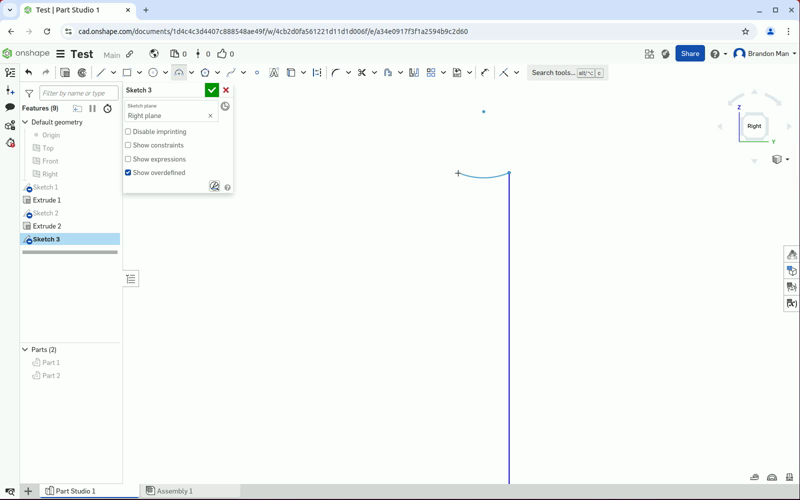
scroll(-6)
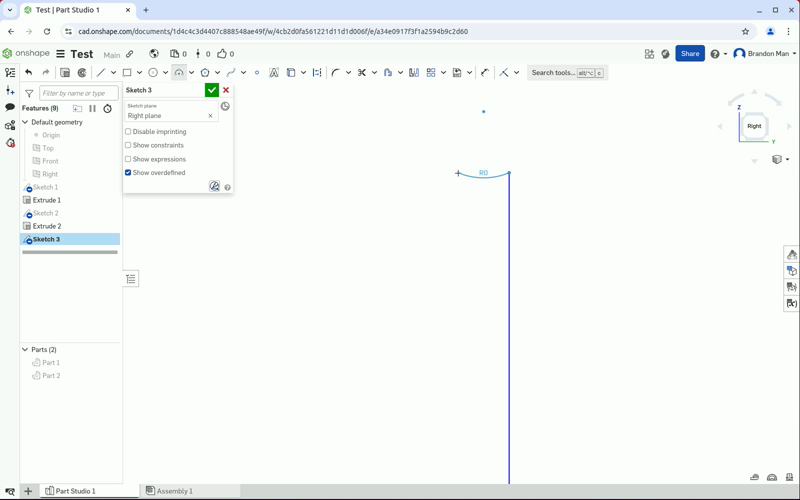
scroll(-6)
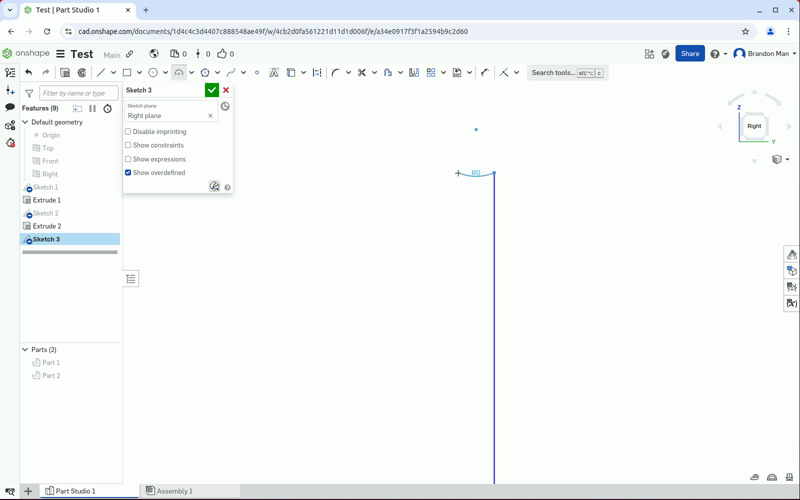
scroll(-6)
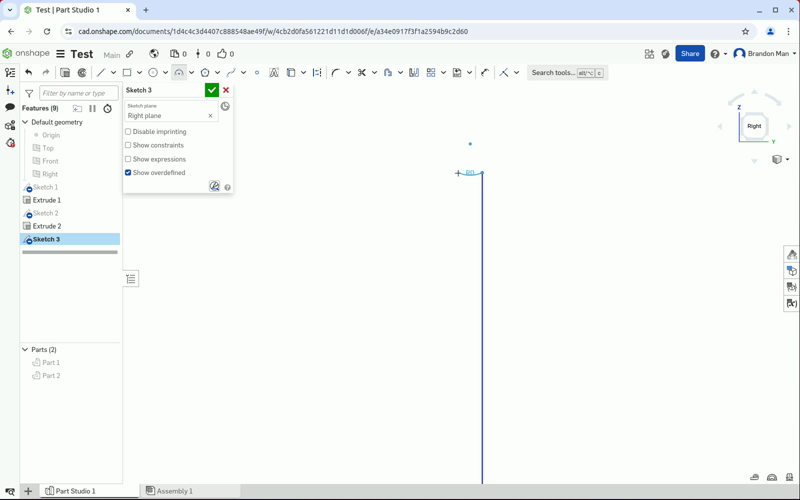
scroll(-6)
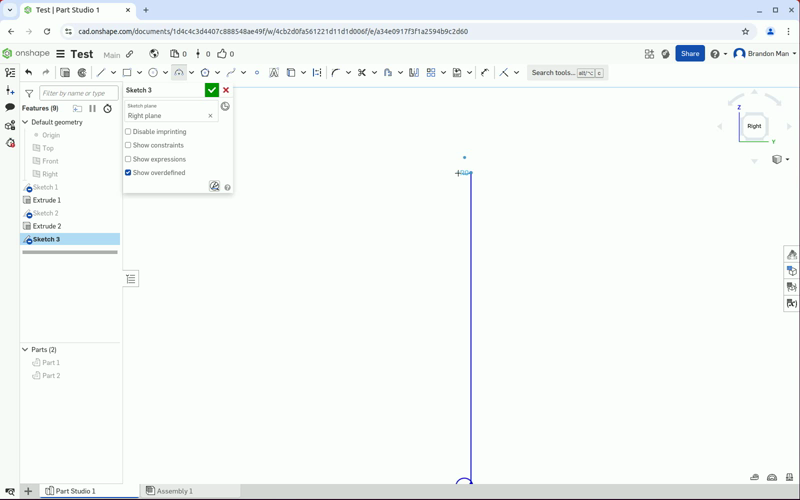
scroll(-6)
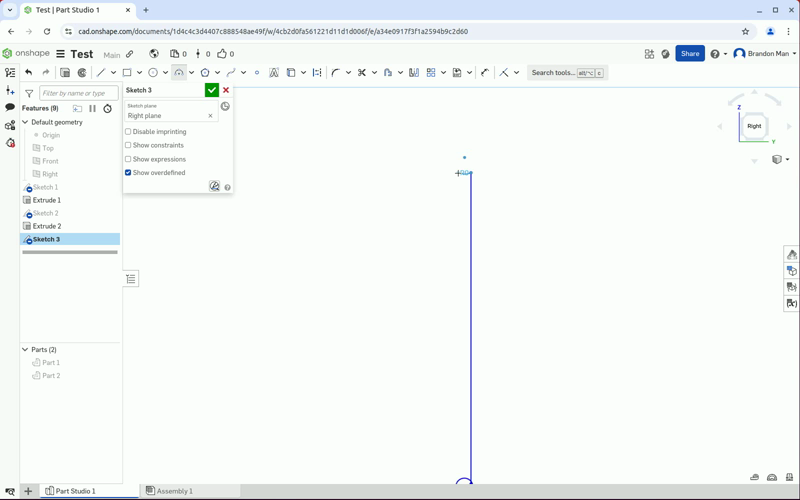
scroll(-6)
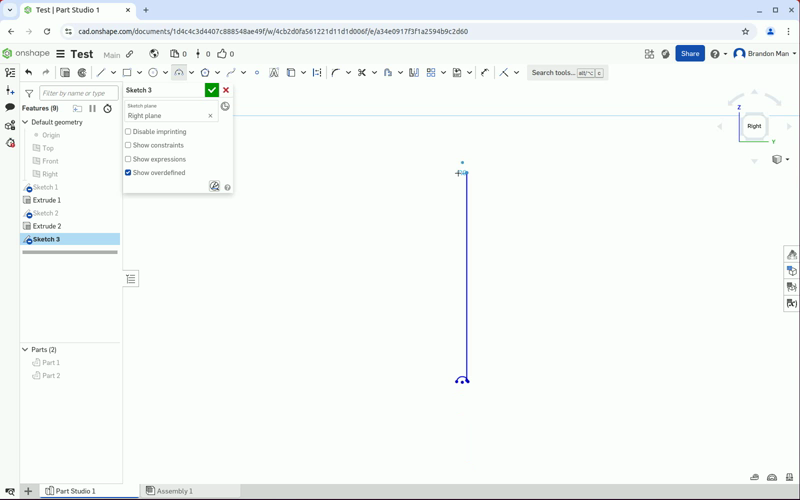
scroll(-6)
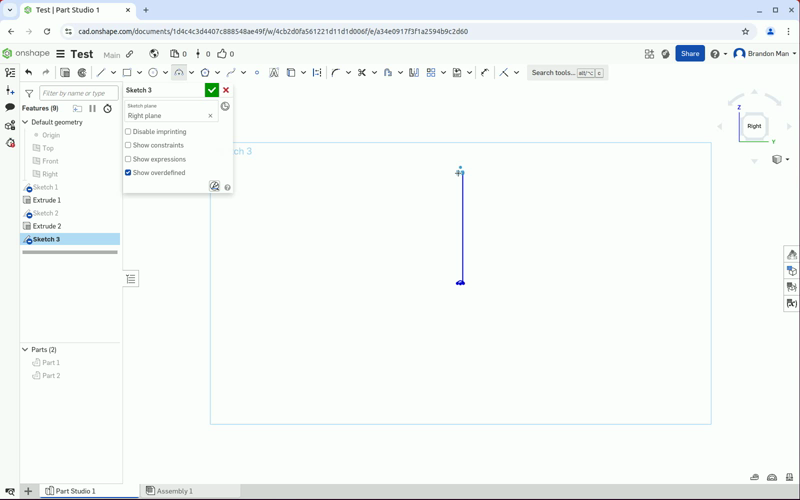
mouse_move(460, 175)
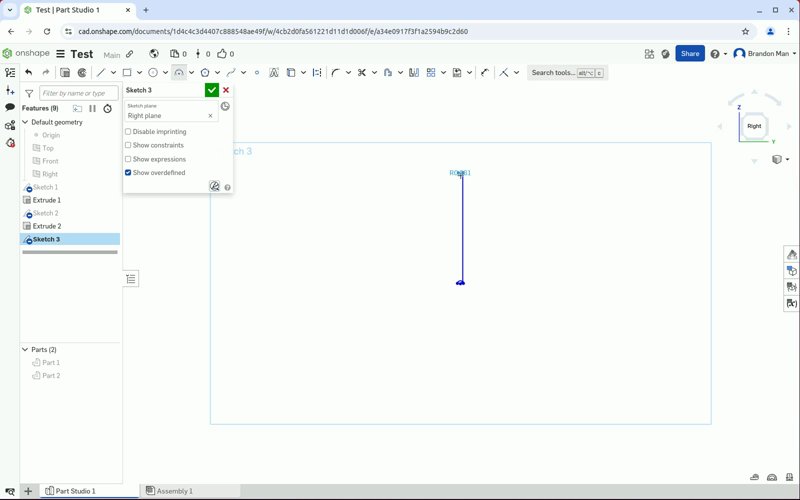
scroll(6)
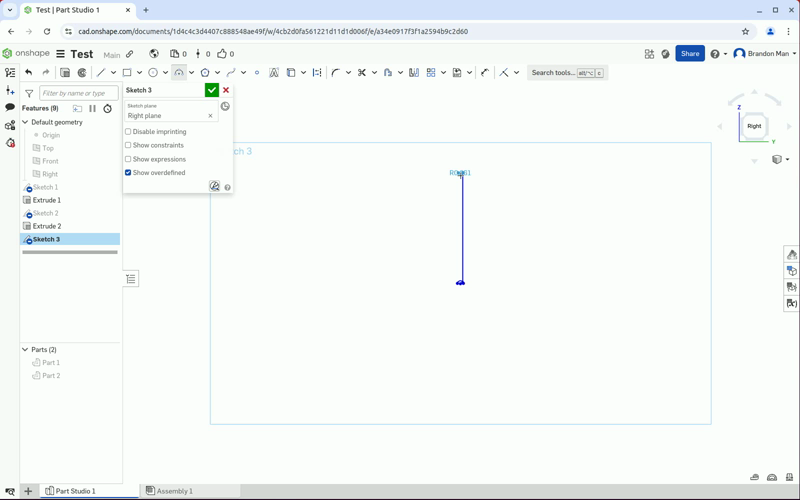
scroll(6)
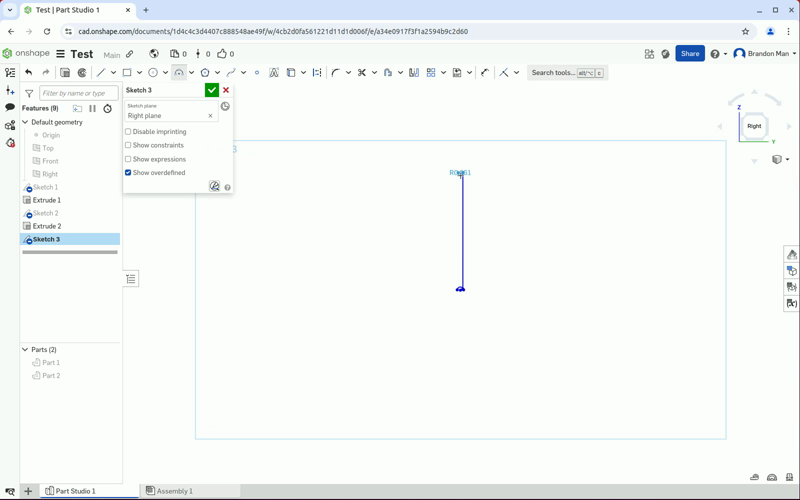
scroll(6)
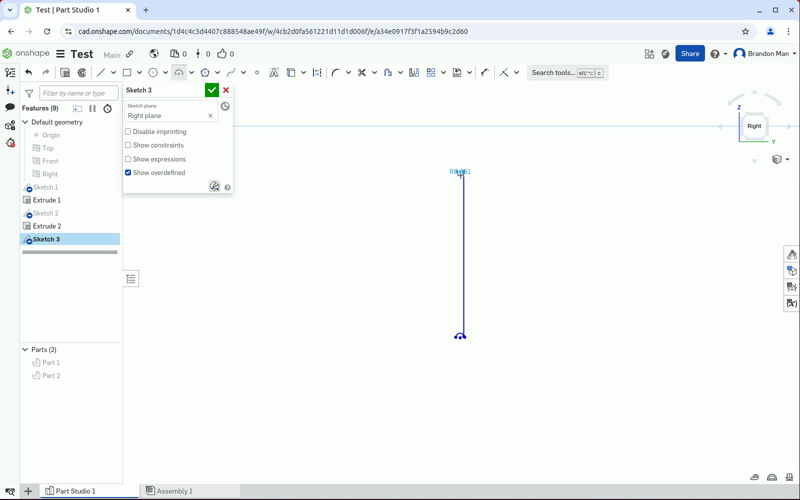
scroll(6)
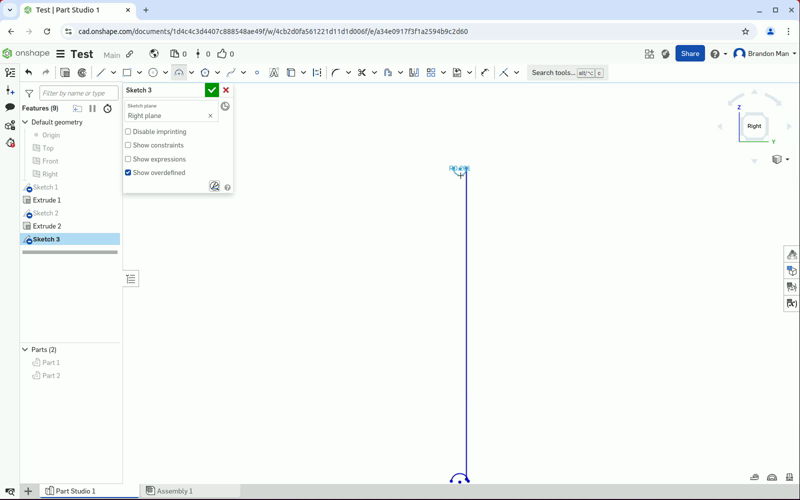
scroll(6)
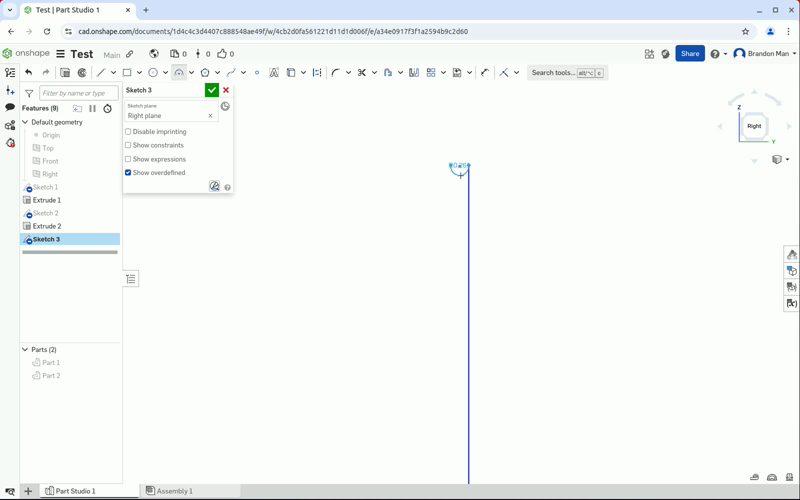
scroll(6)
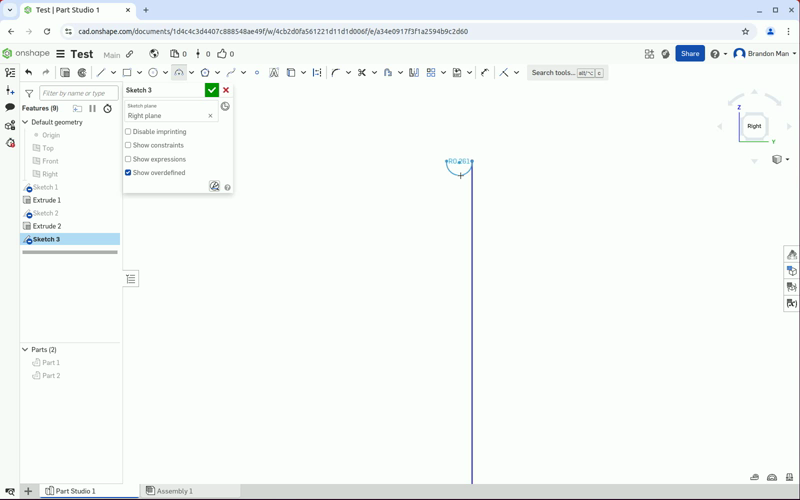
scroll(6)
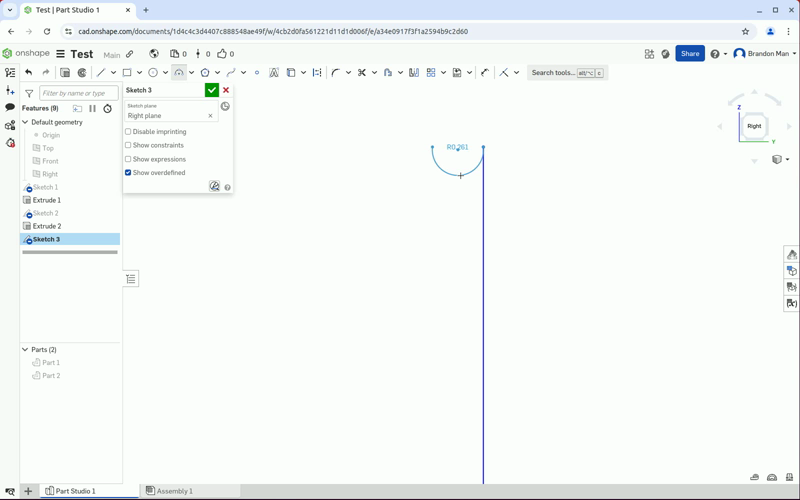
click(460, 175)
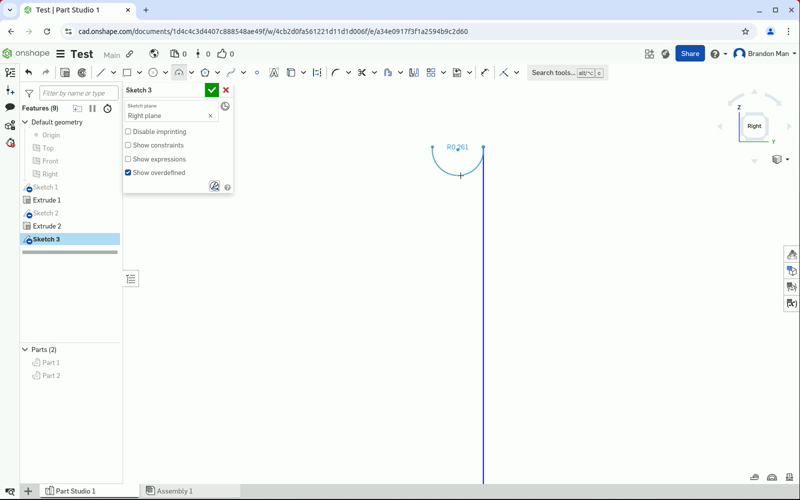
scroll(-6)
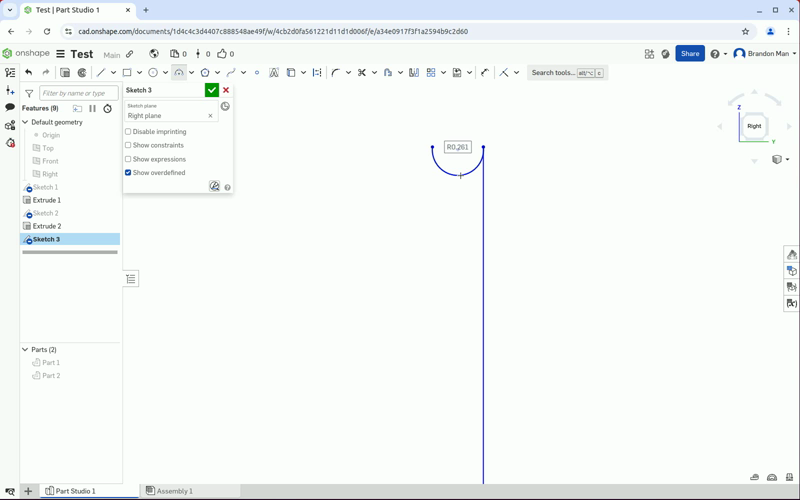
scroll(-6)
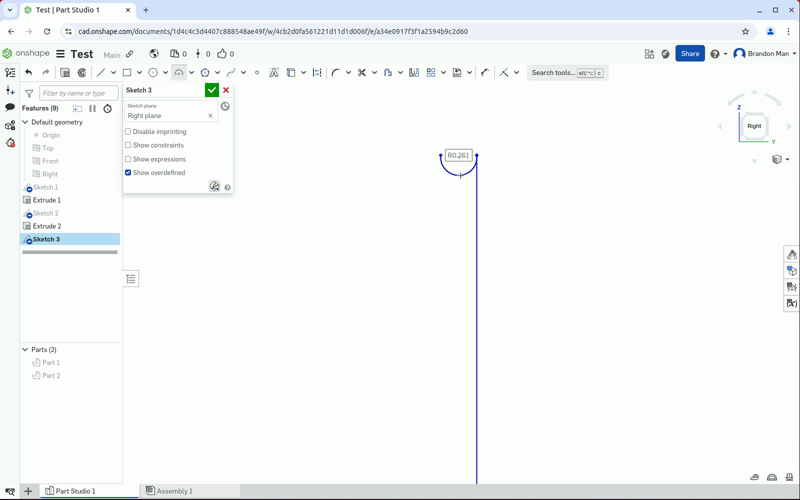
scroll(-6)
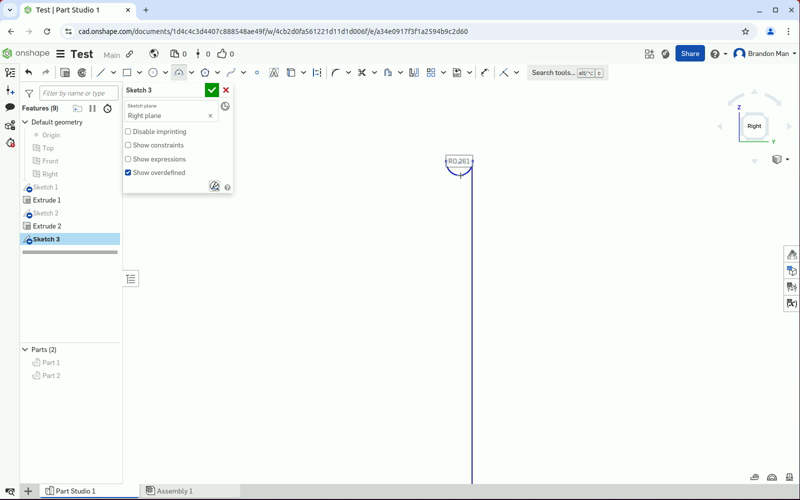
scroll(-6)
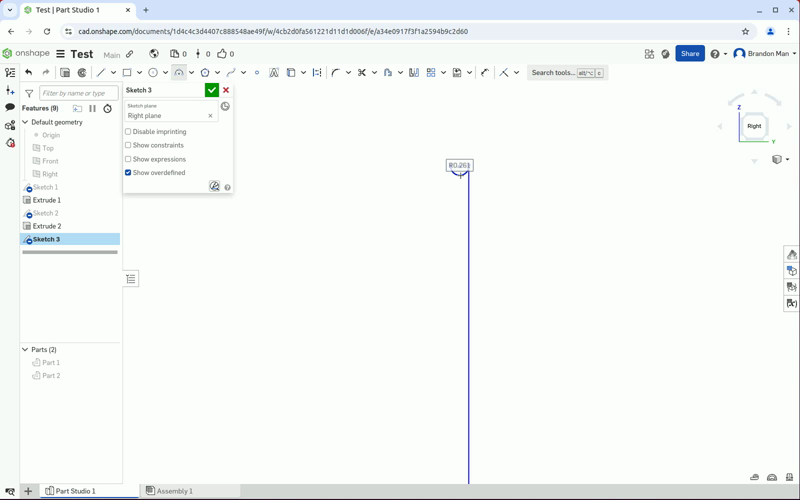
scroll(-6)
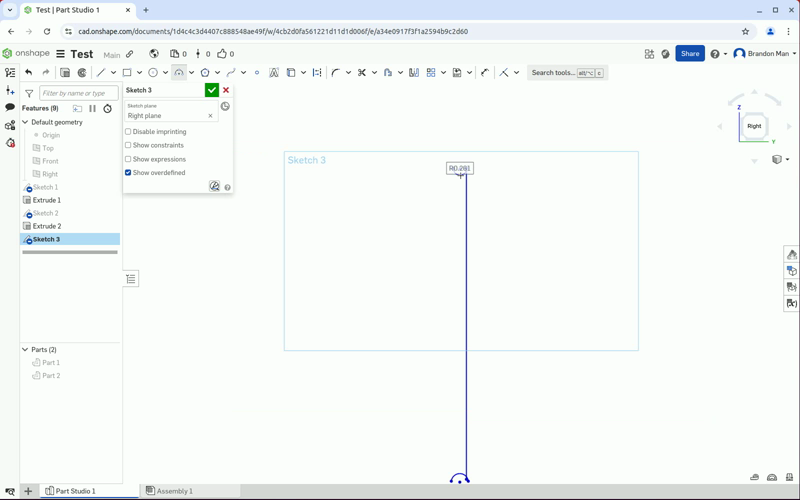
scroll(-6)
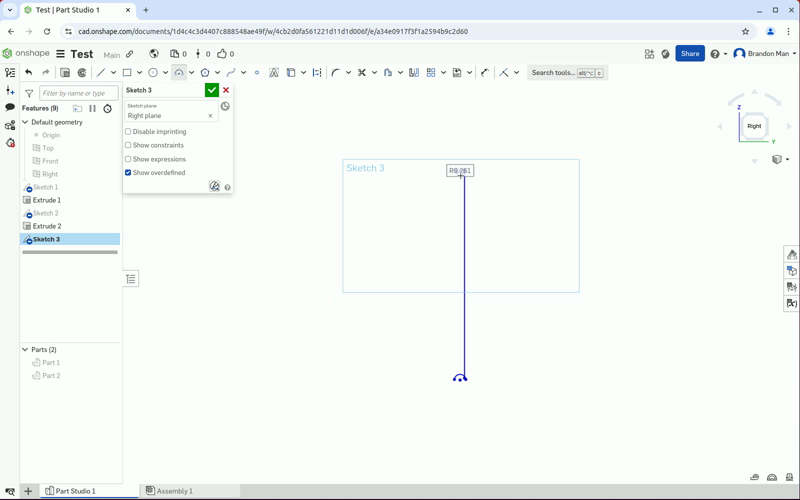
scroll(-6)
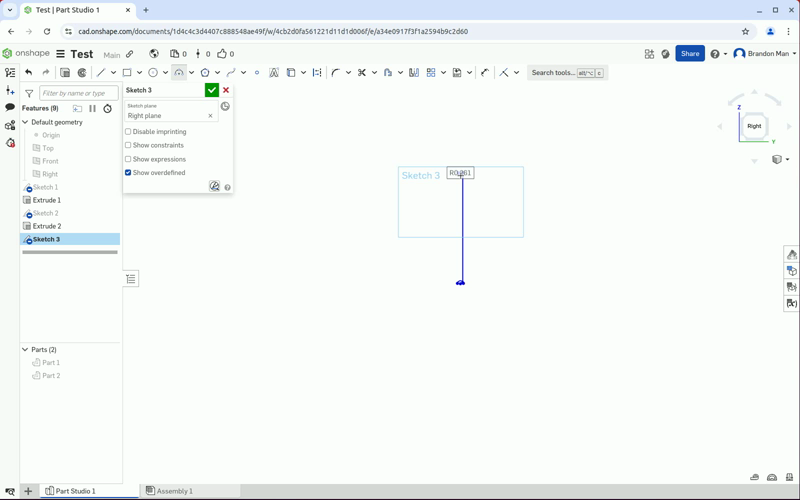
key_up(shift)
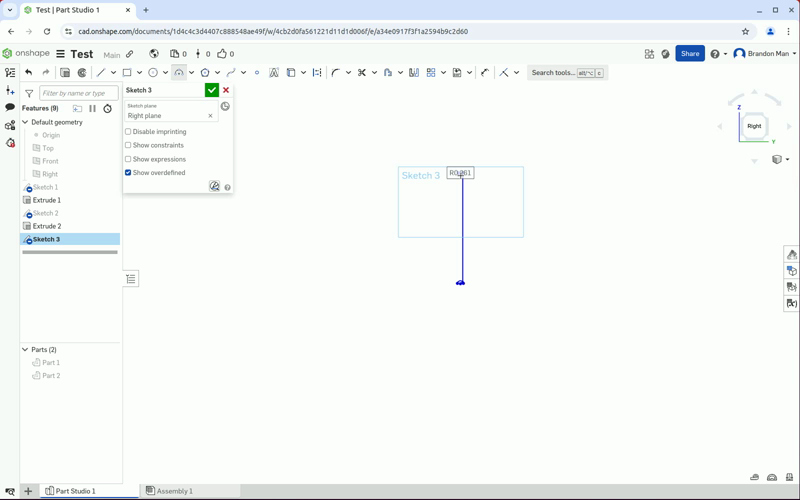
key(esc)
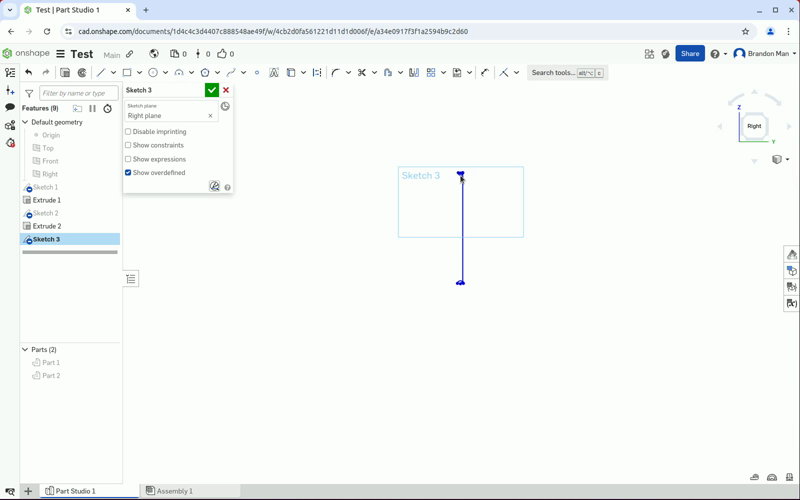
key(l)
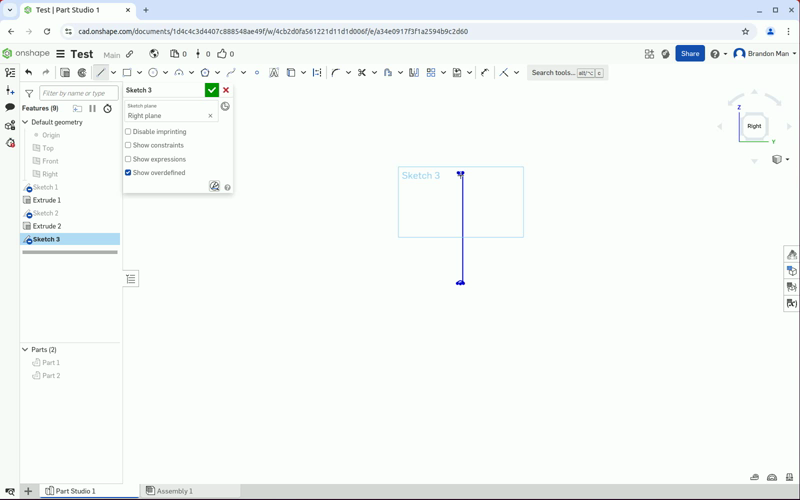
mouse_move(458, 172)
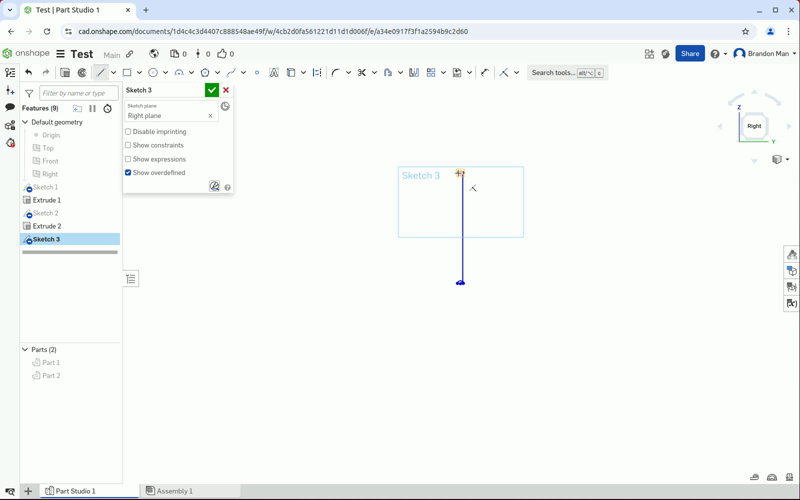
scroll(6)
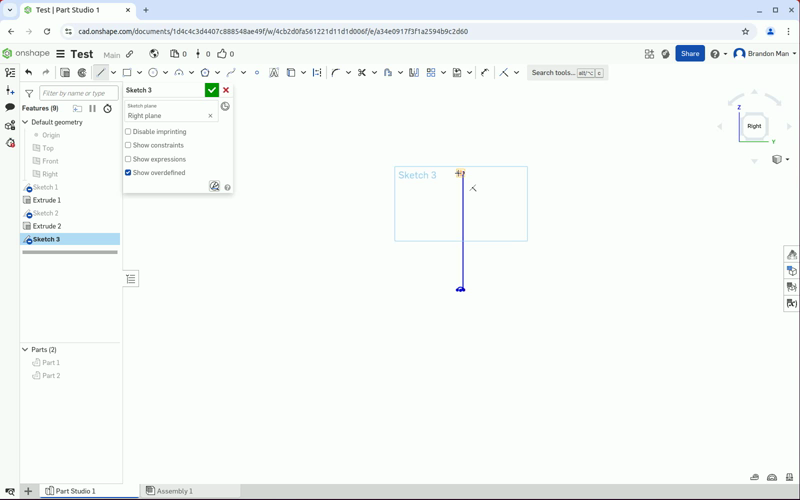
scroll(6)
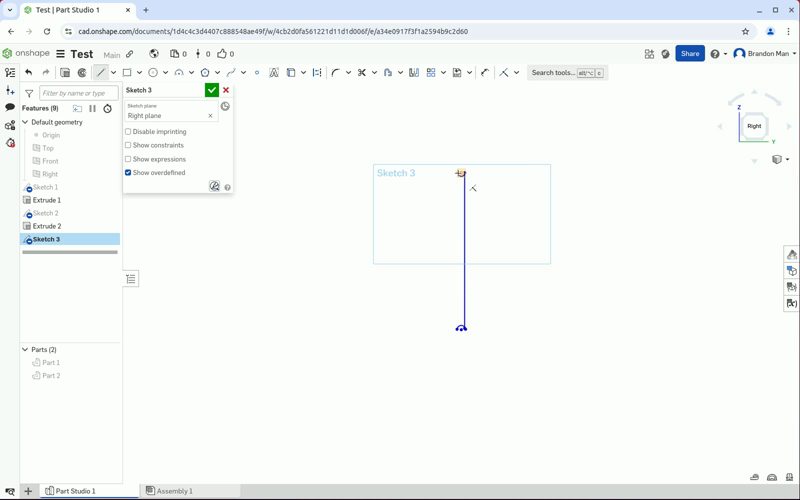
scroll(6)
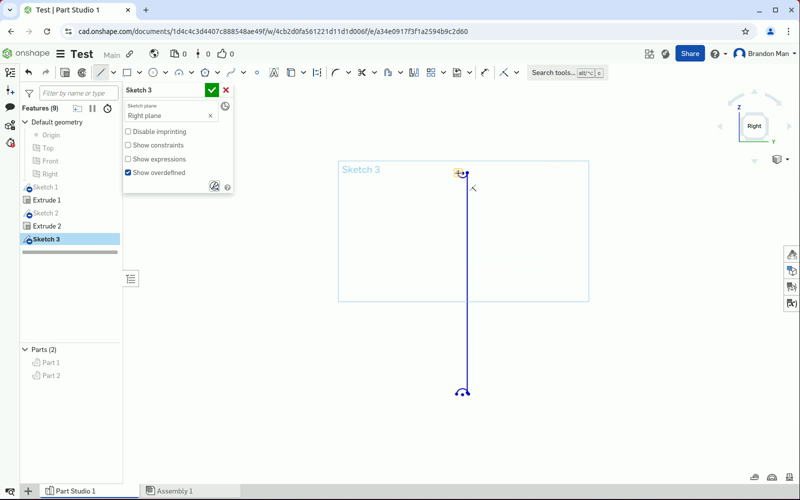
scroll(6)
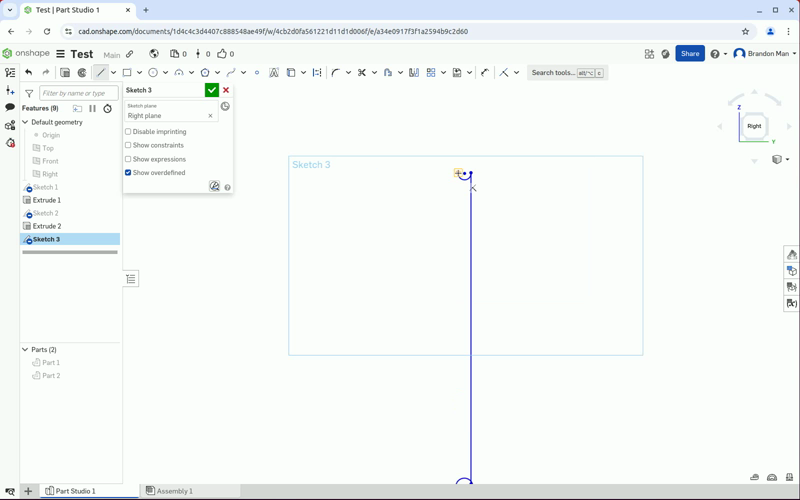
scroll(6)
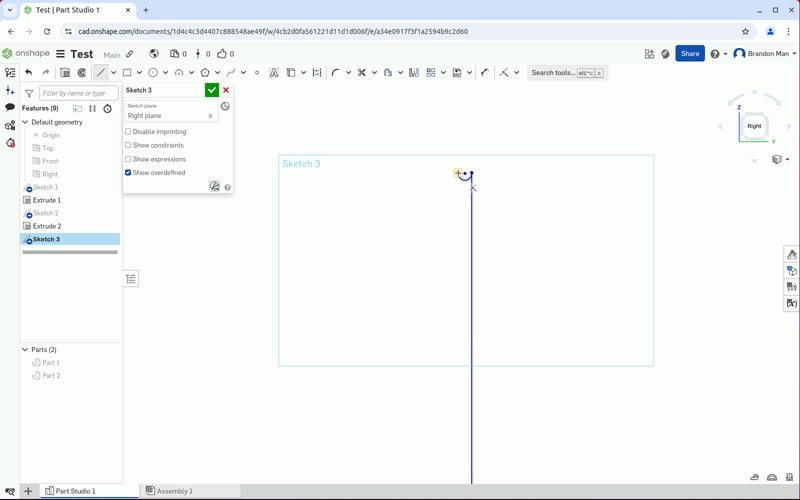
scroll(6)
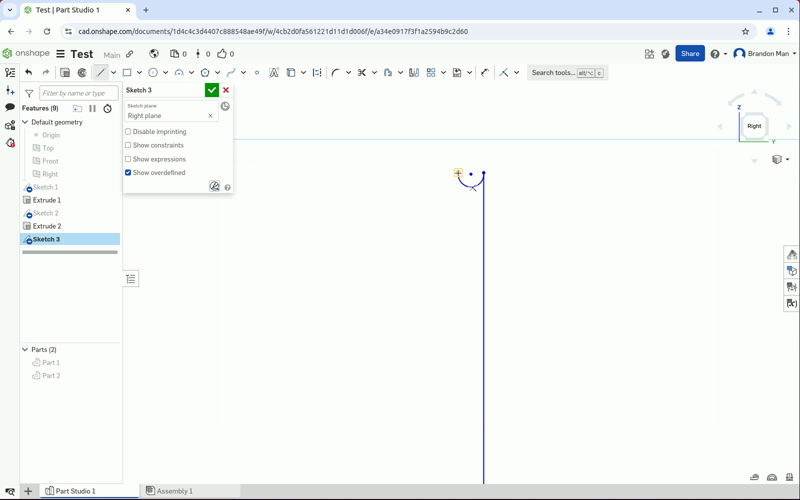
scroll(6)
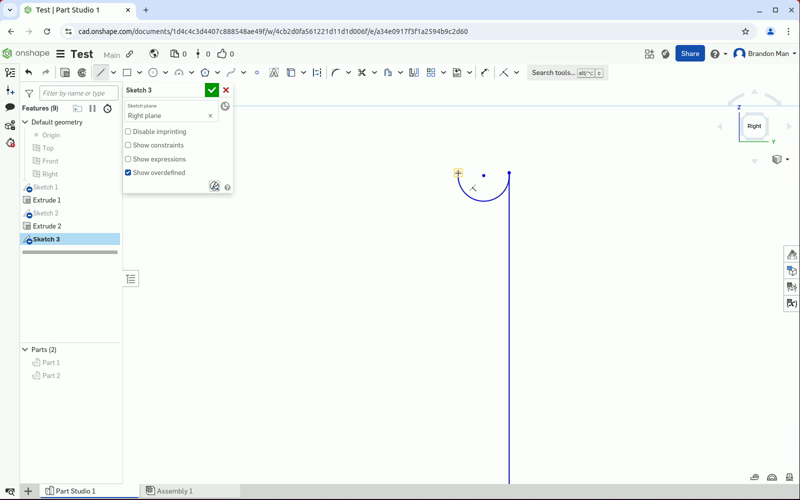
click(458, 172)
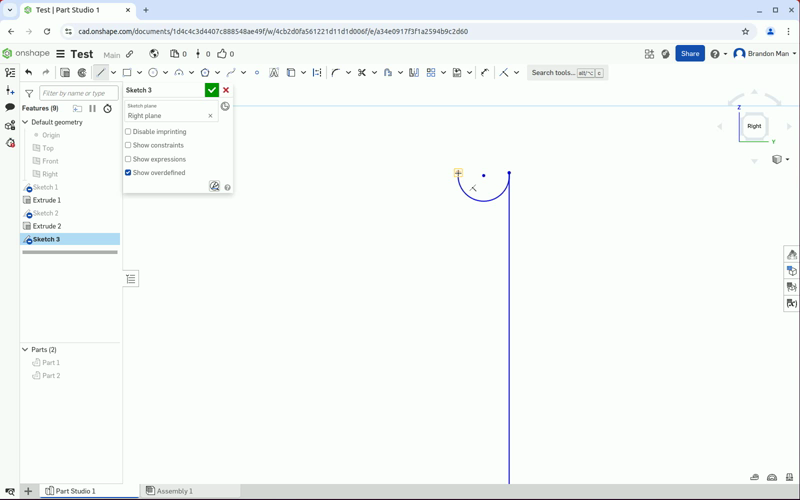
scroll(-6)
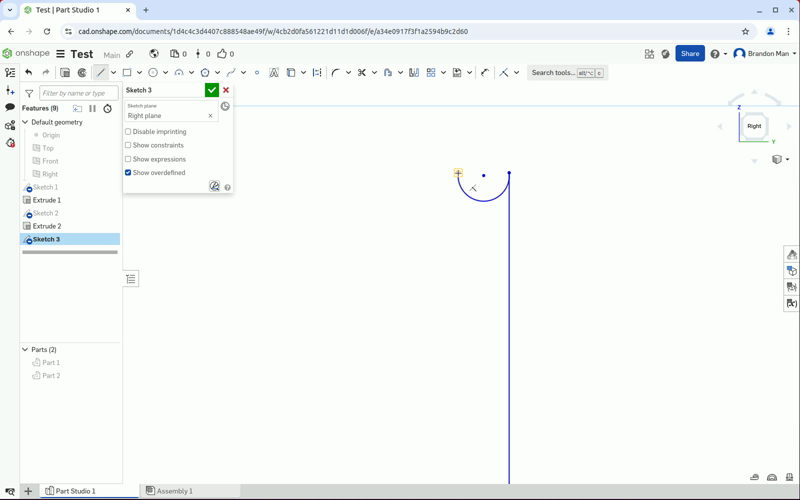
scroll(-6)
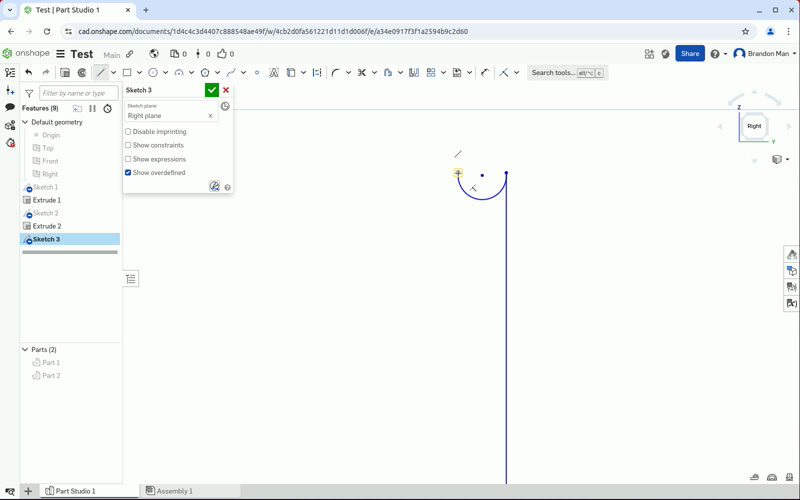
scroll(-6)
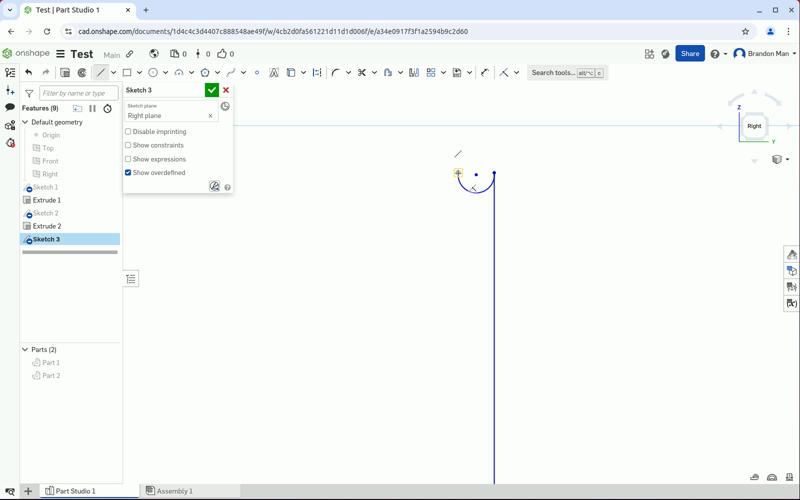
scroll(-6)
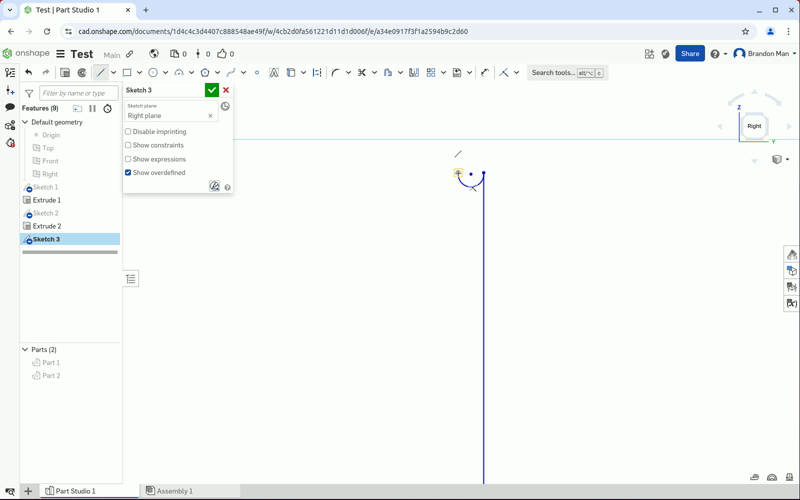
scroll(-6)
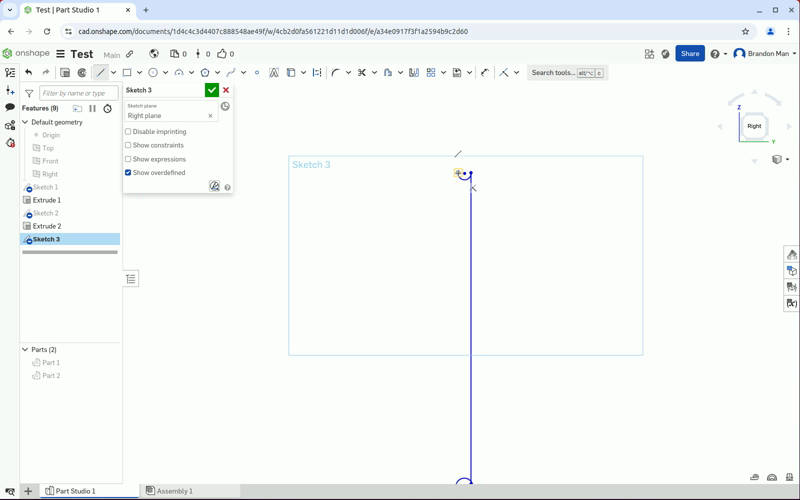
scroll(-6)
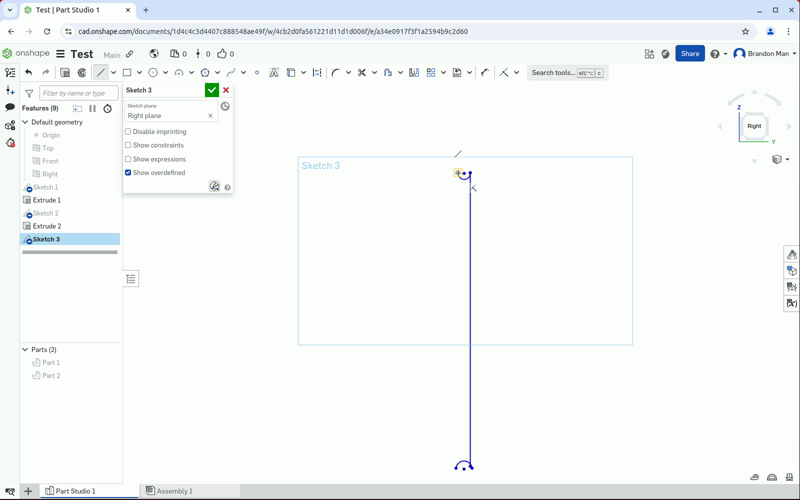
scroll(-6)
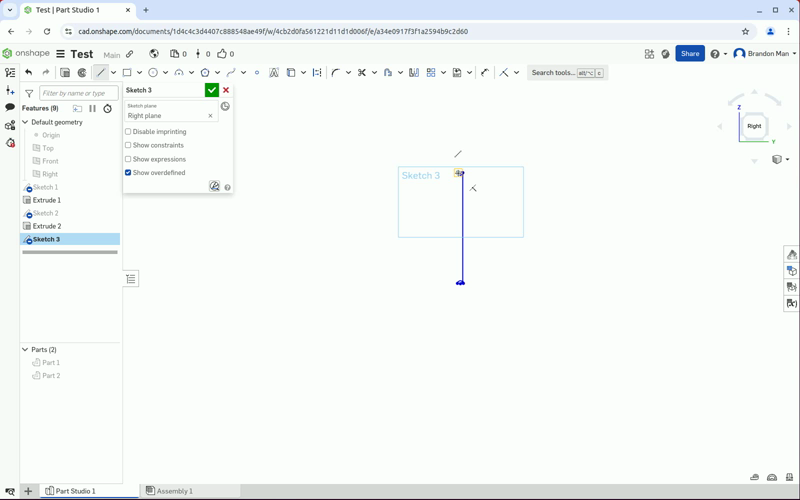
key_down(shift)
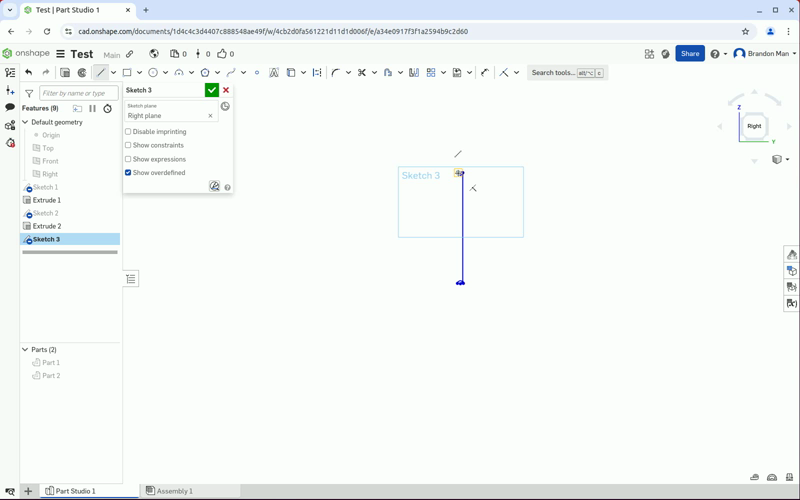
mouse_move(458, 282)
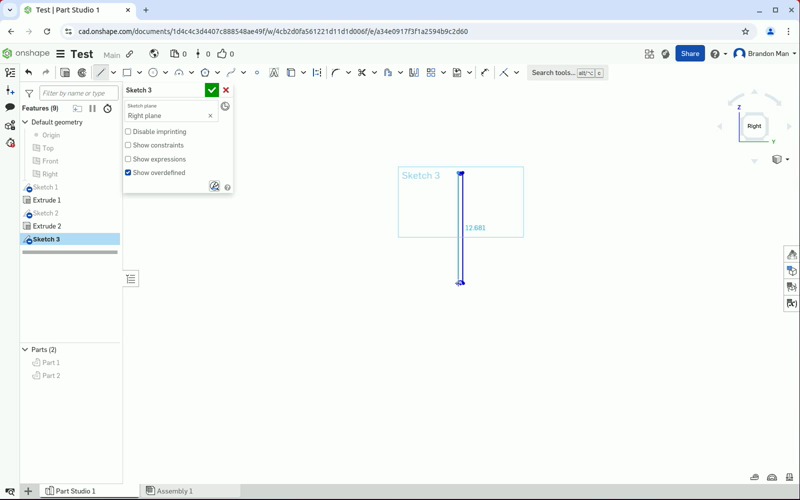
scroll(6)
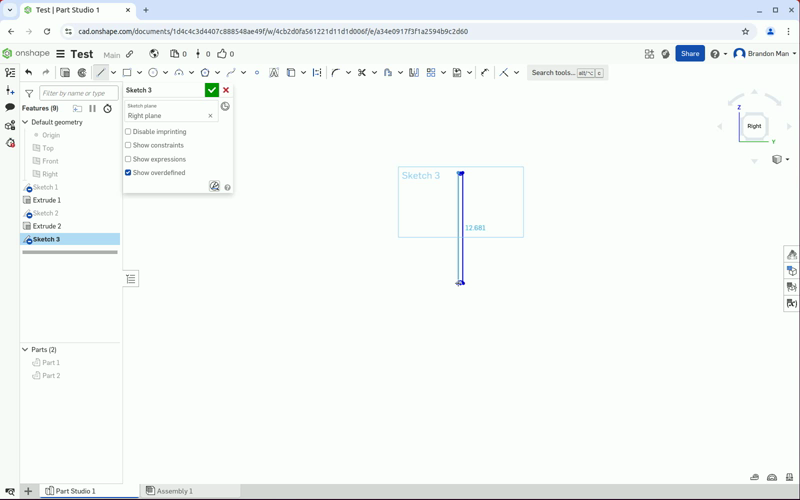
scroll(6)
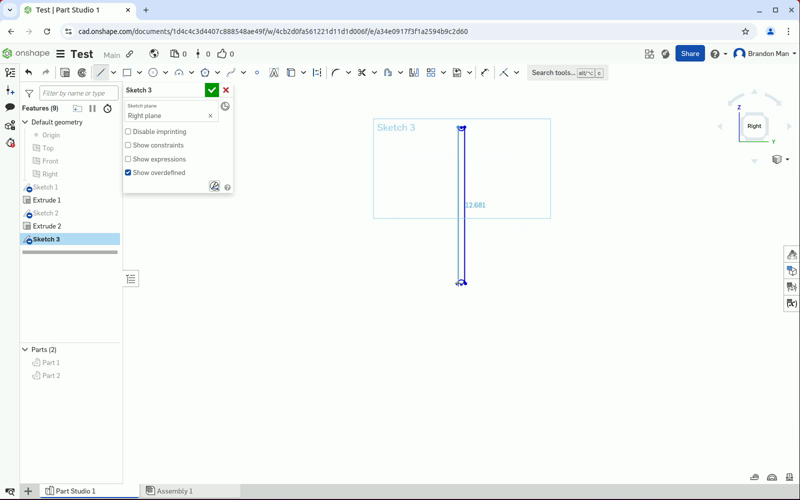
scroll(6)
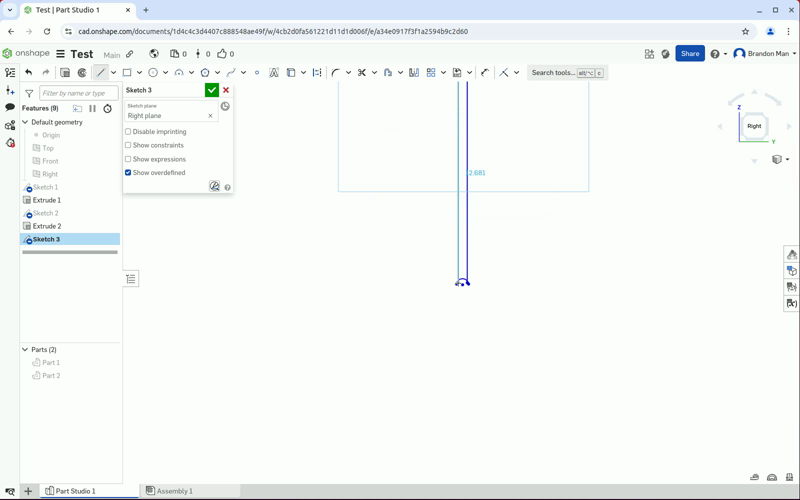
scroll(6)
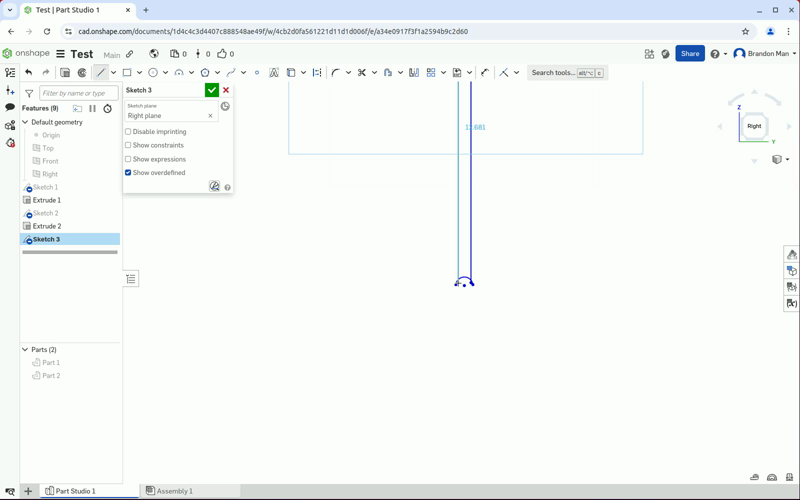
scroll(6)
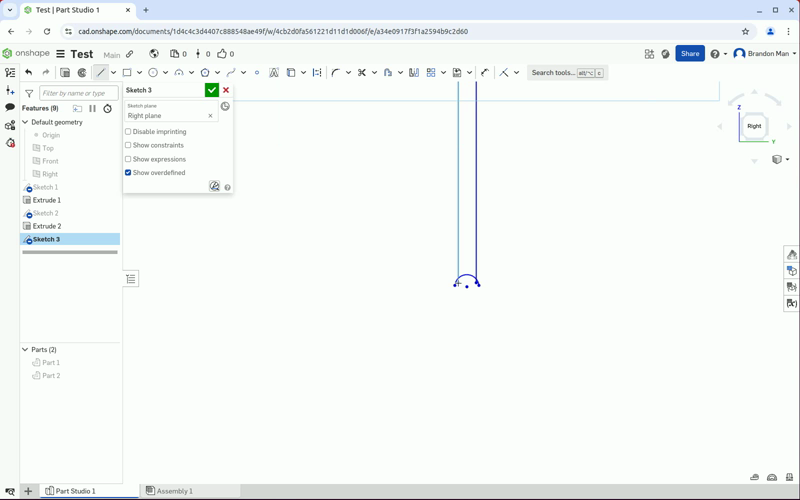
scroll(6)
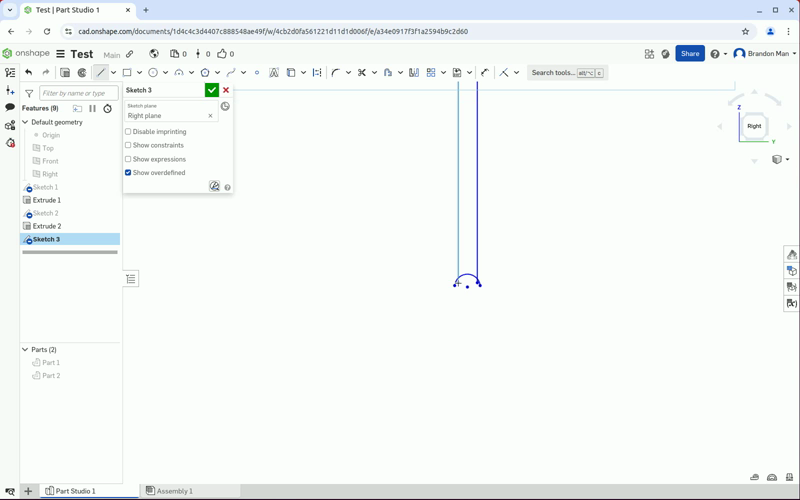
scroll(6)
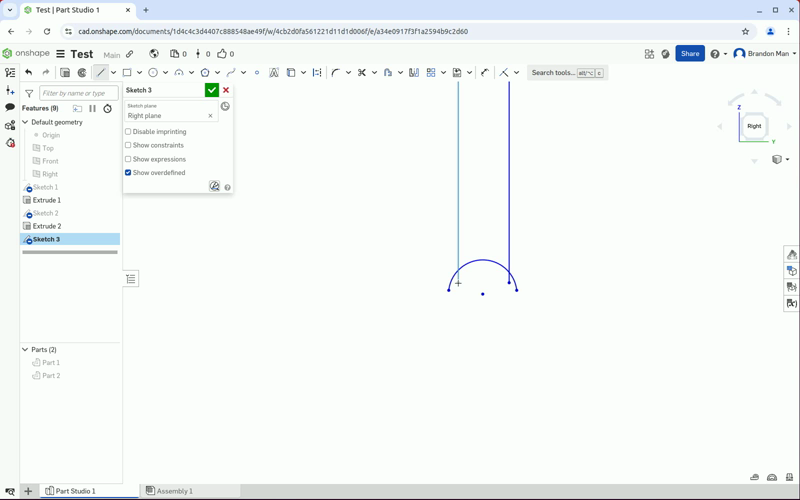
key_up(shift)
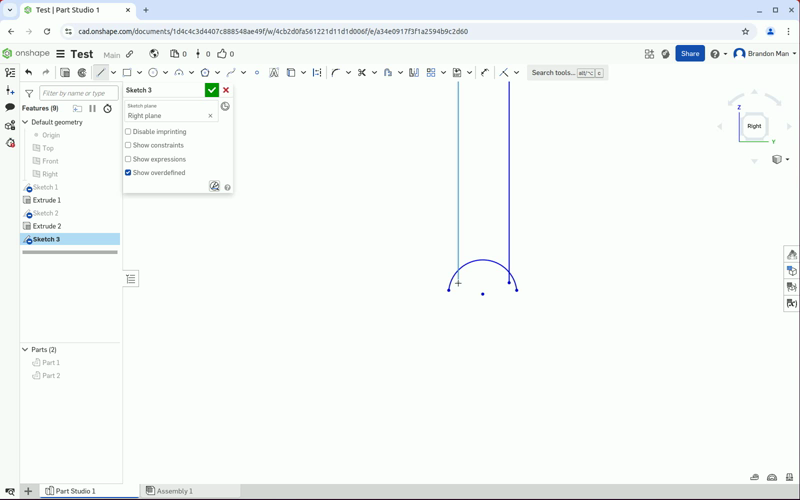
click(458, 282)
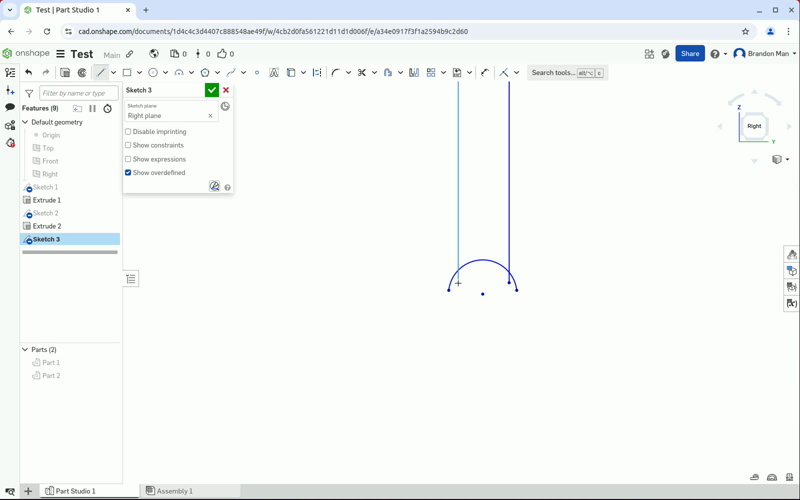
scroll(-6)
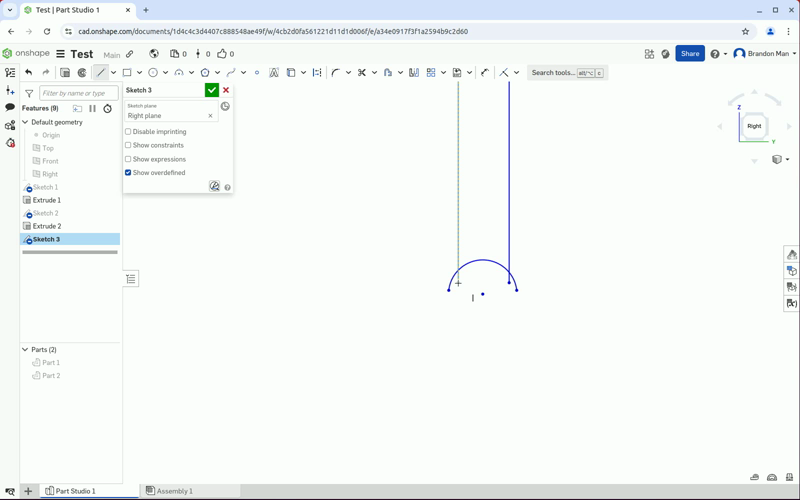
scroll(-6)
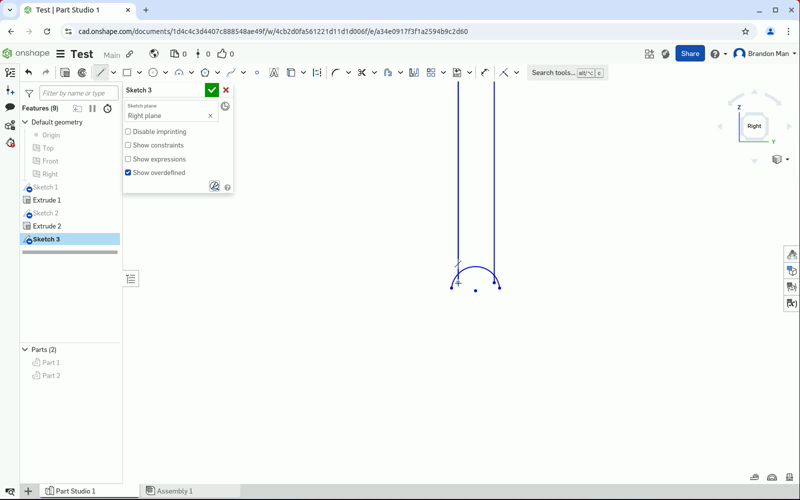
scroll(-6)
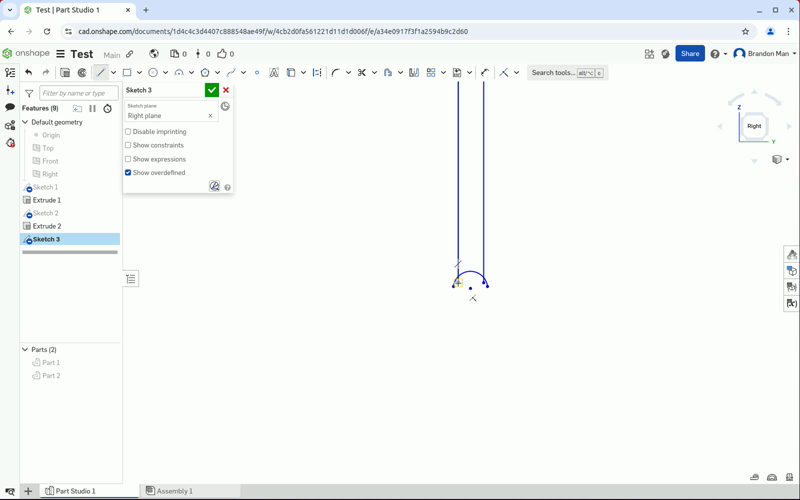
scroll(-6)
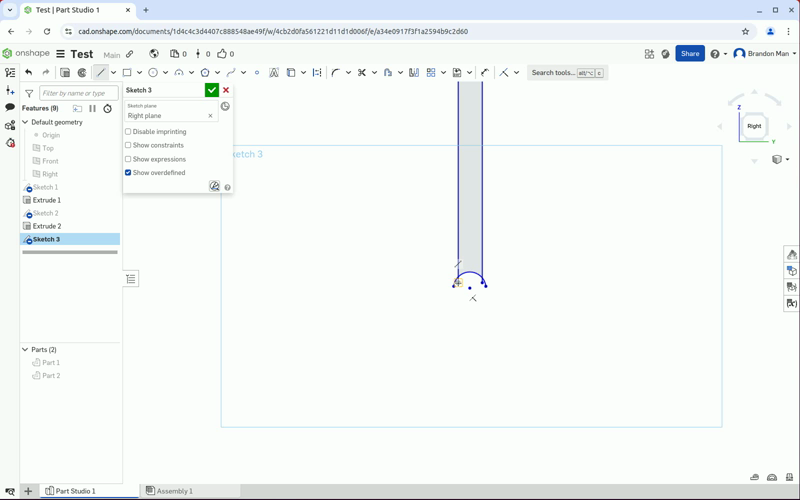
scroll(-6)
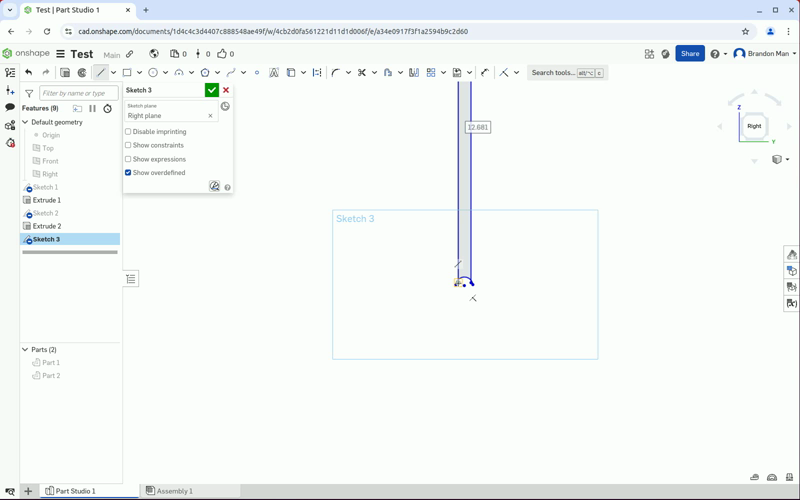
scroll(-6)
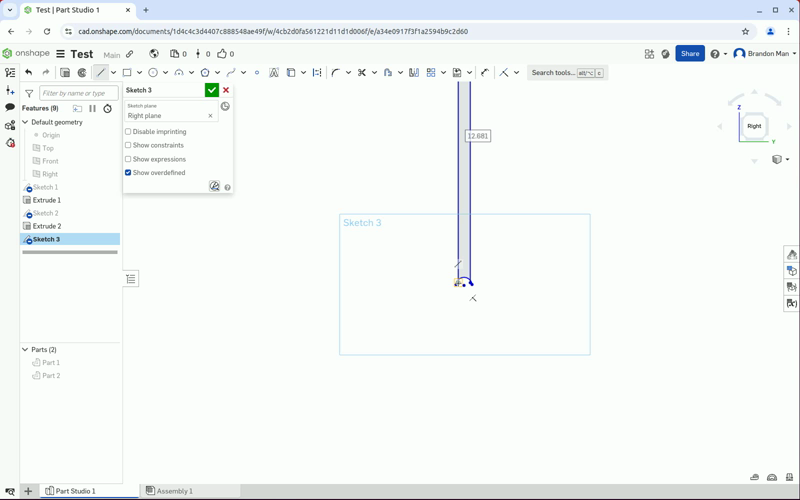
scroll(-6)
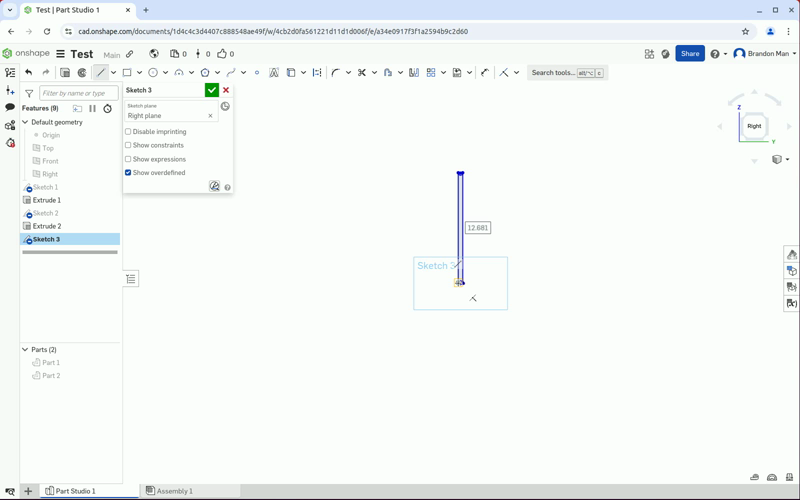
key(esc)
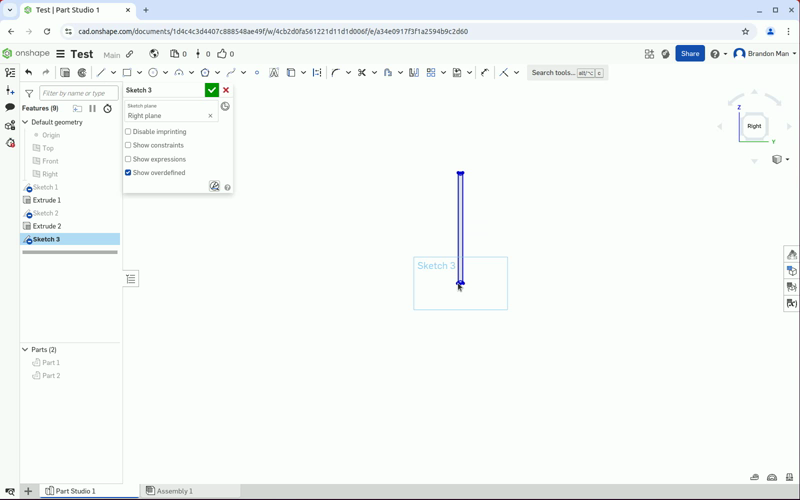
mouse_move(462, 262)
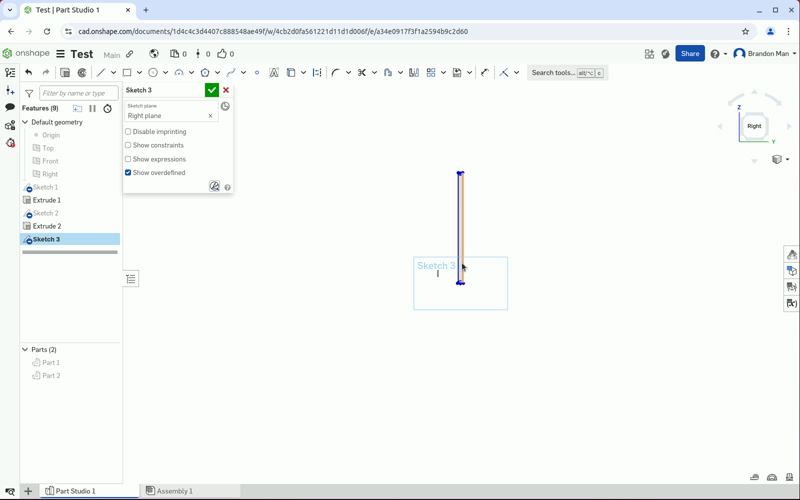
scroll(6)
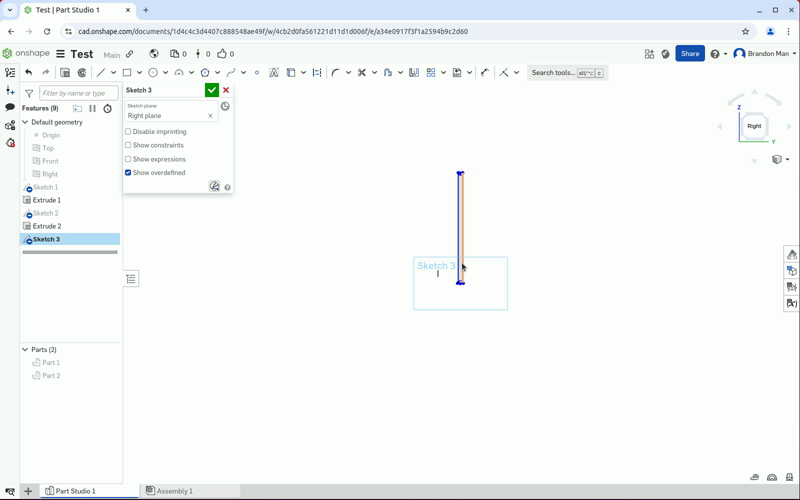
scroll(6)
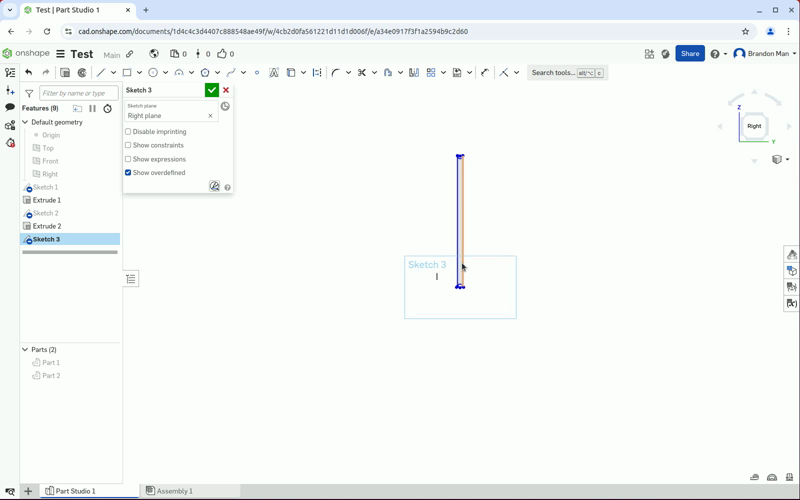
scroll(6)
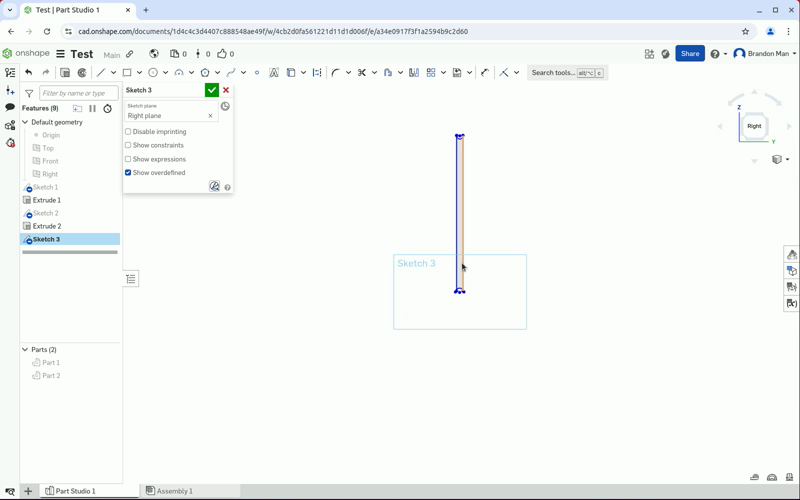
scroll(6)
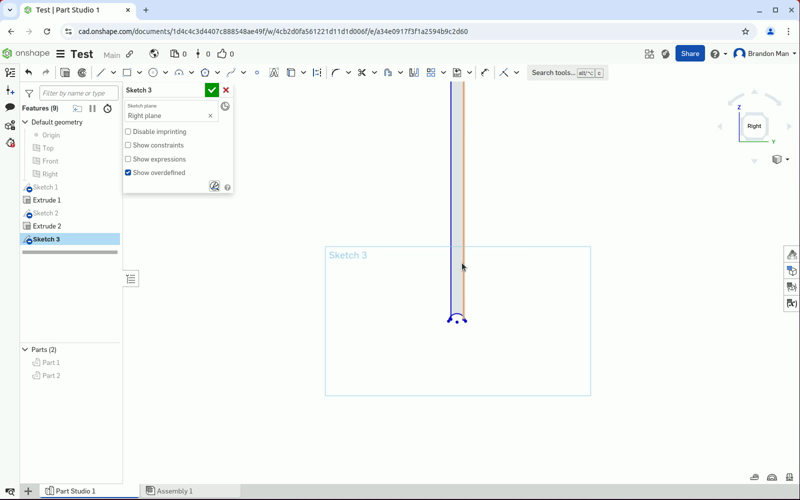
scroll(6)
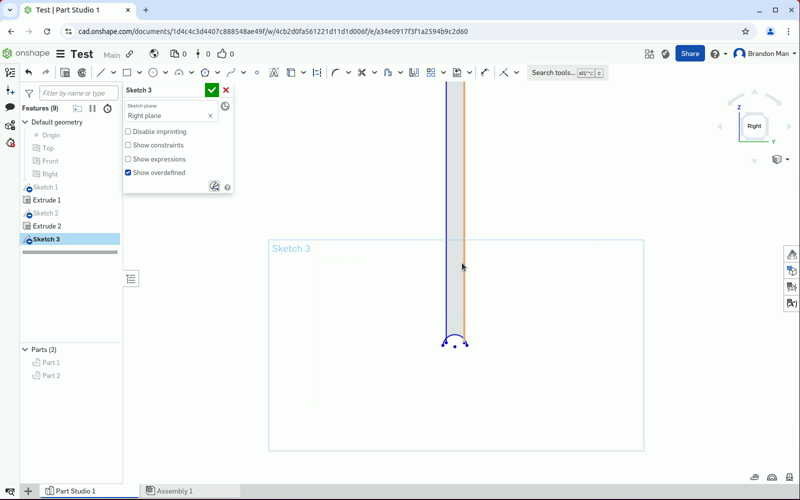
scroll(6)
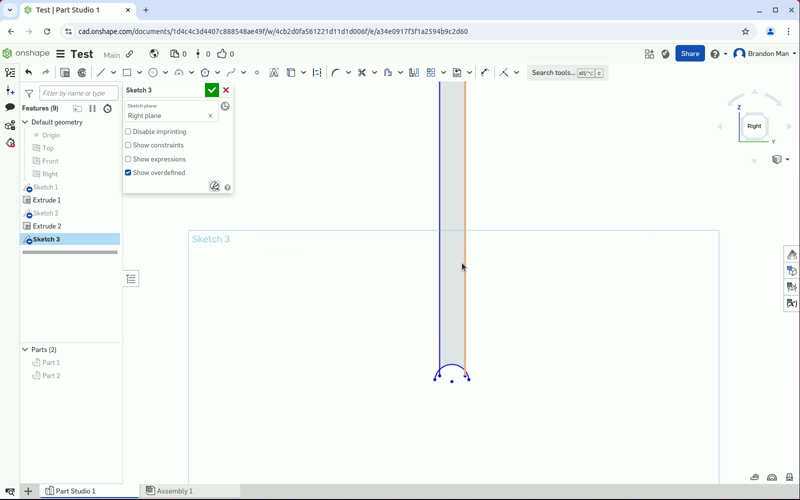
scroll(6)
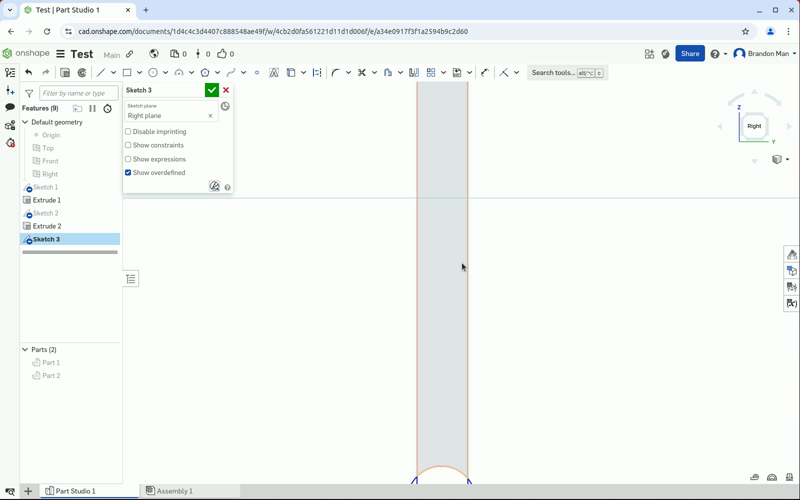
click(462, 262)
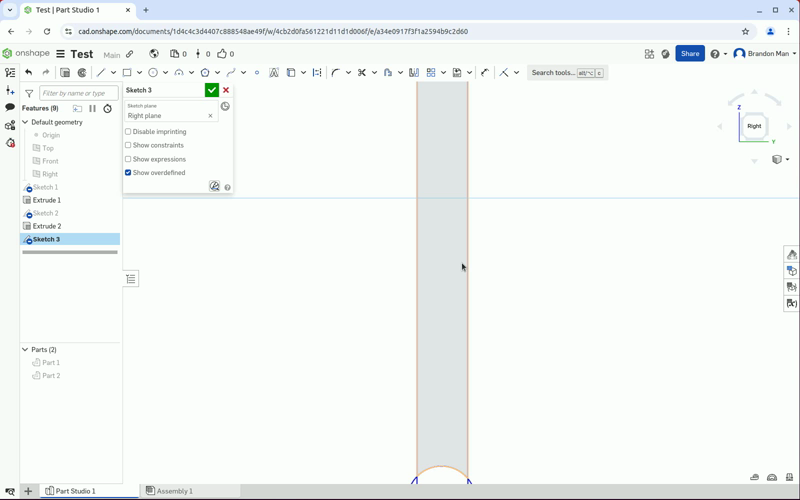
scroll(-6)
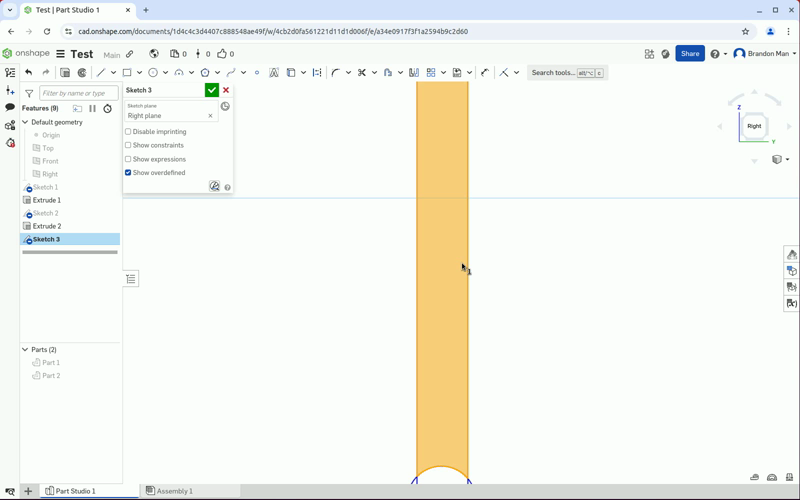
scroll(-6)
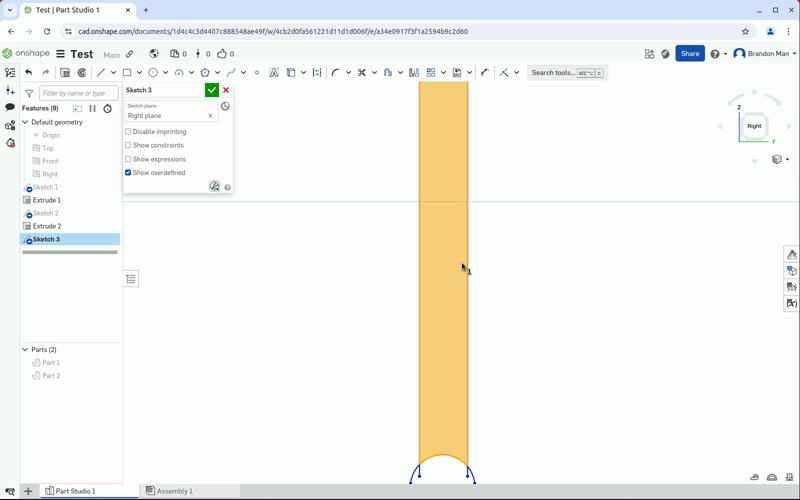
scroll(-6)
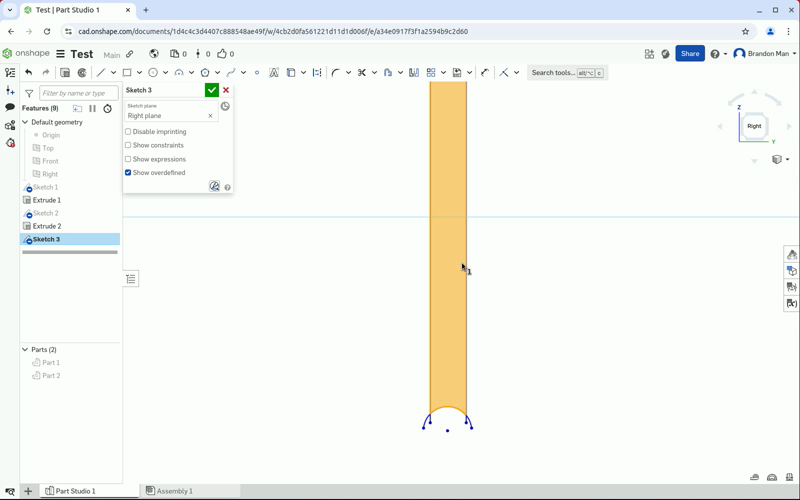
scroll(-6)
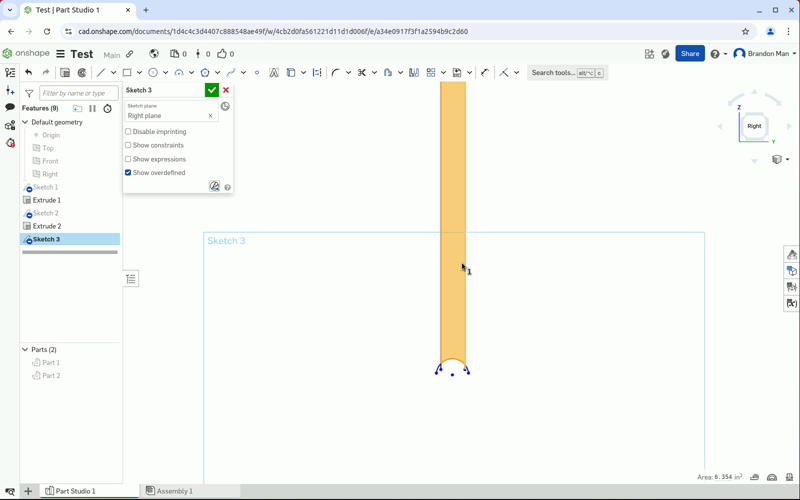
scroll(-6)
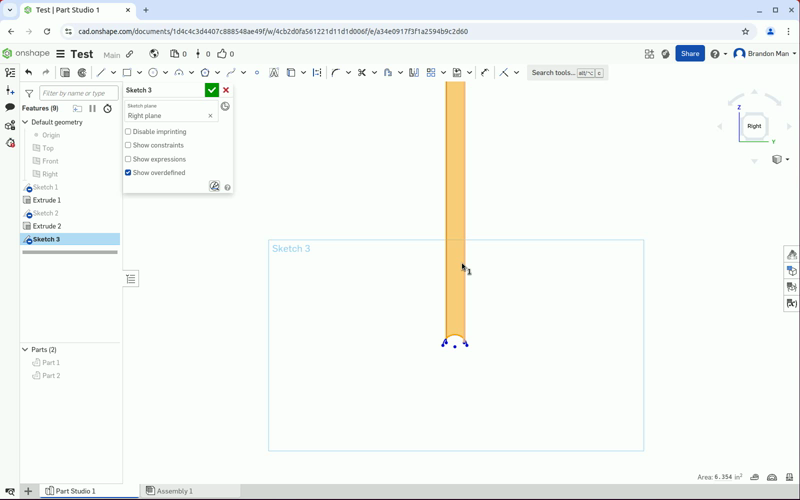
scroll(-6)
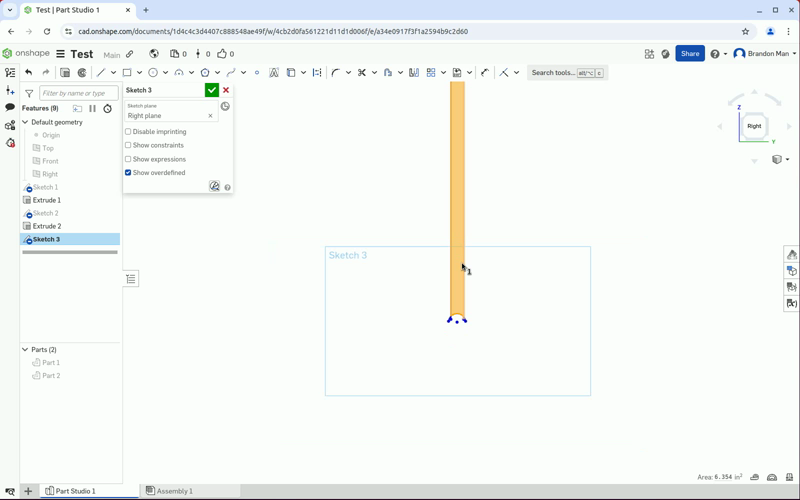
scroll(-6)
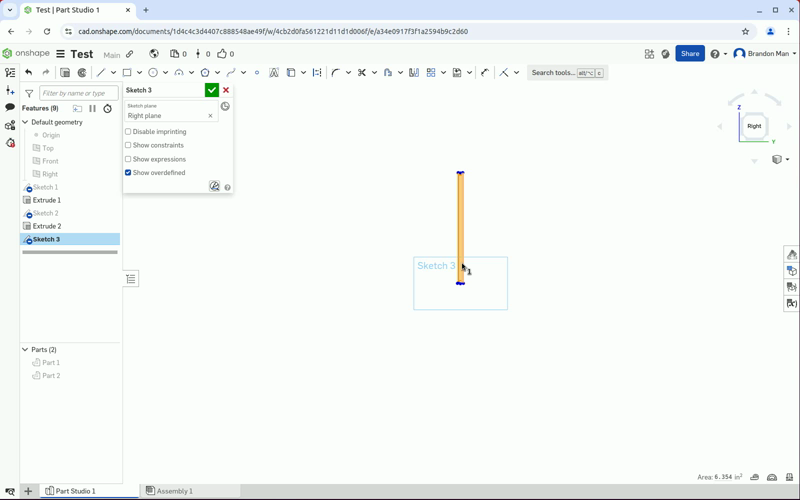
mouse_move(73, 352)
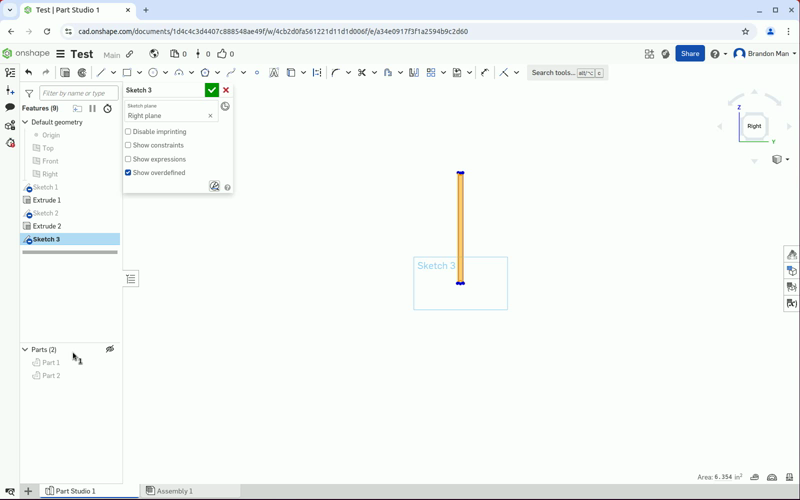
key(shift+y)
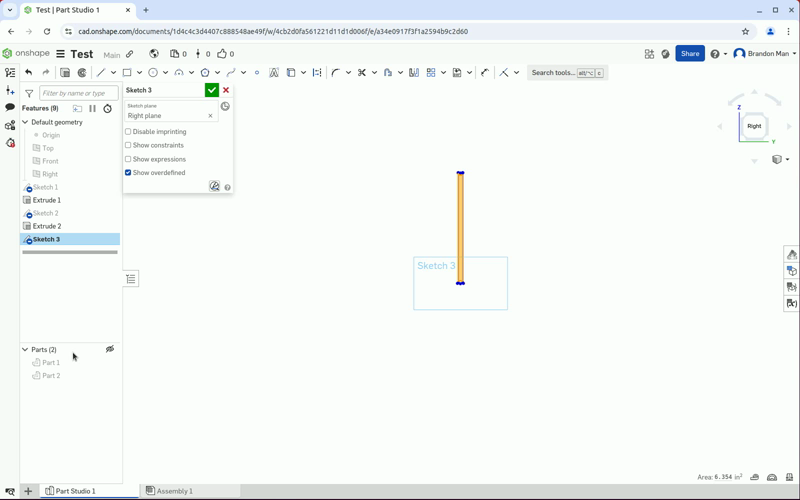
key(shift+e)
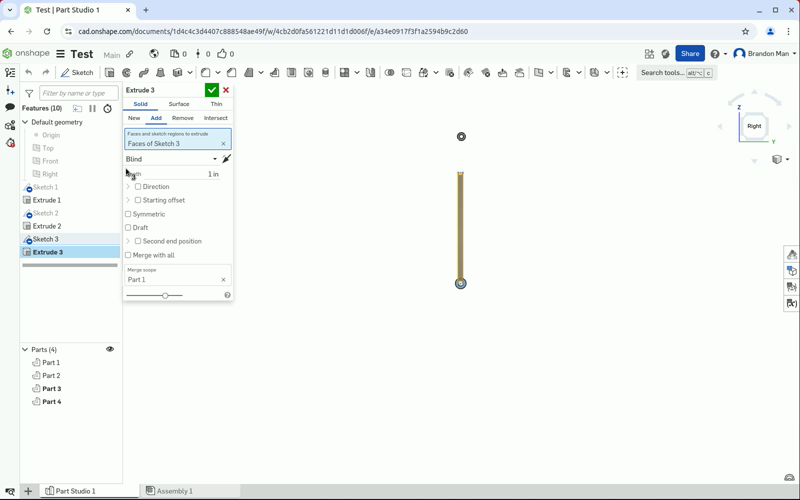
mouse_move(143, 106)
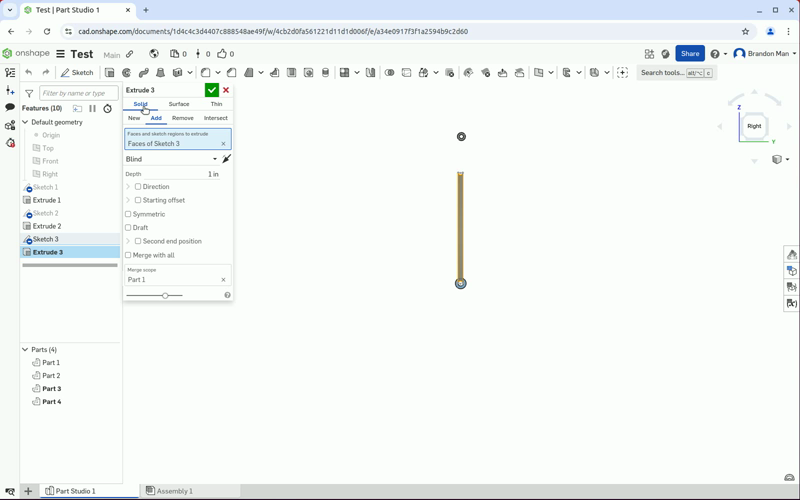
click(143, 106)
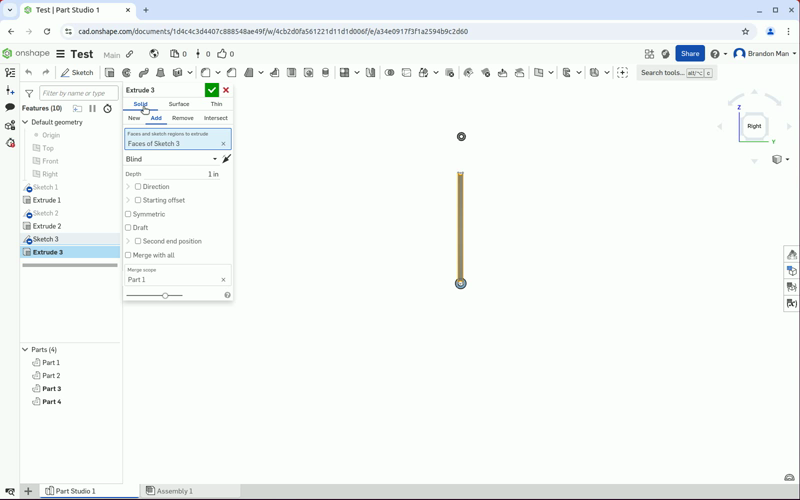
mouse_move(137, 120)
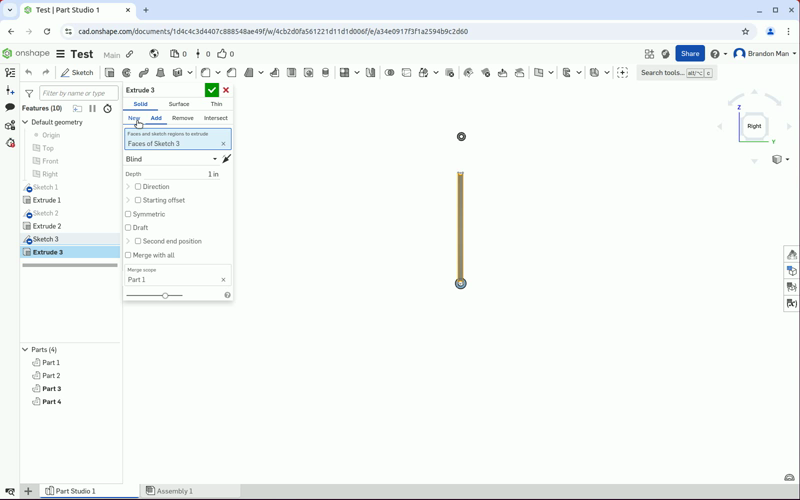
click(137, 120)
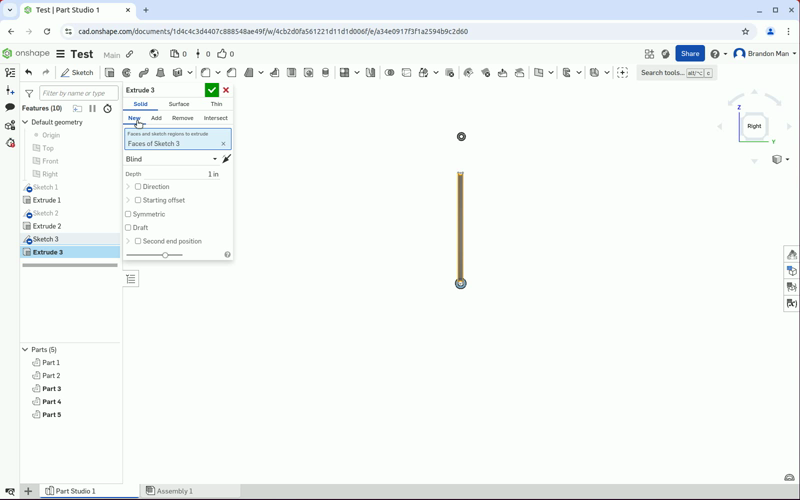
key(tab, 4)
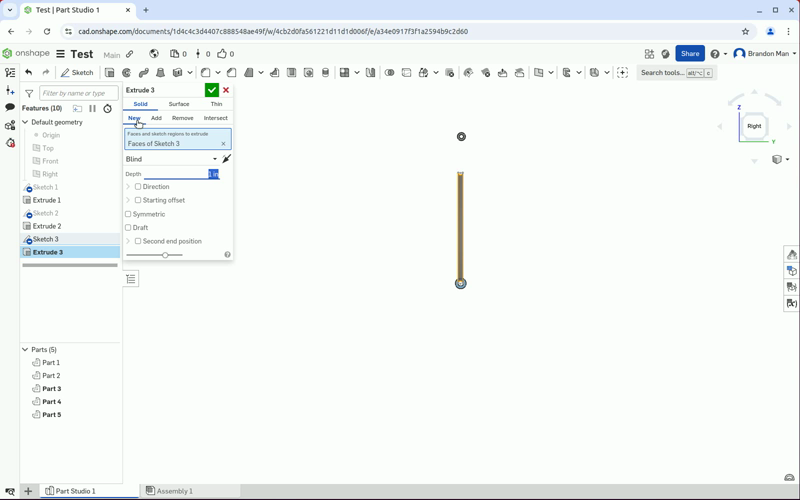
text(0.241)
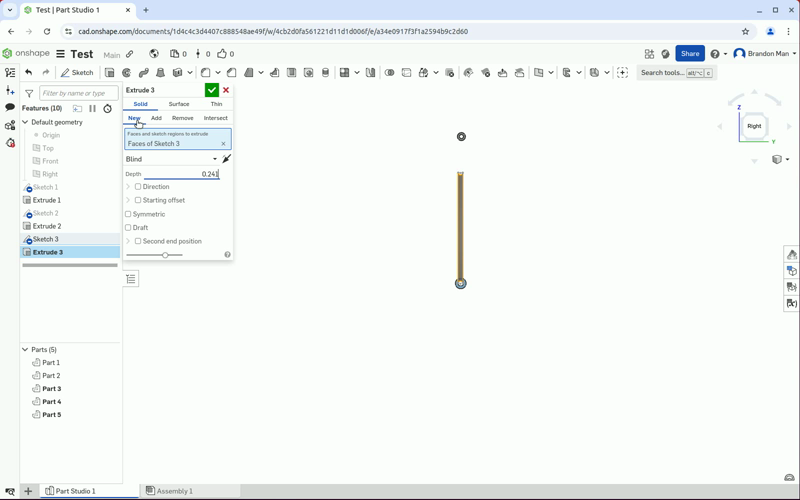
key(enter)
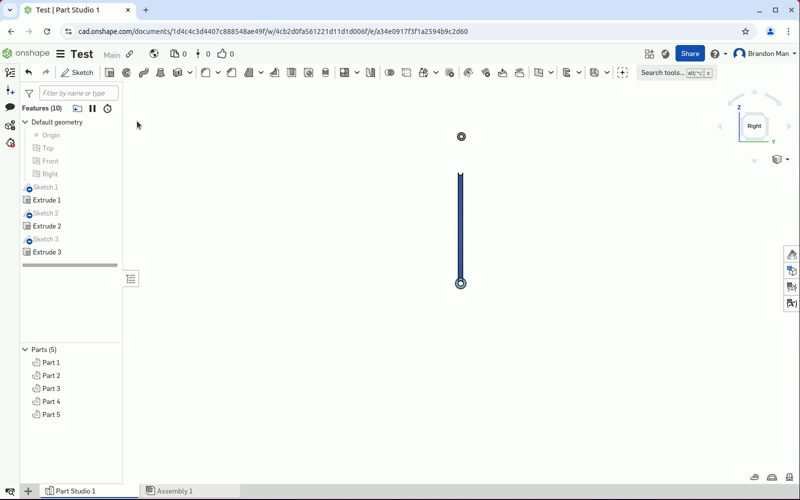
key(shift+h)
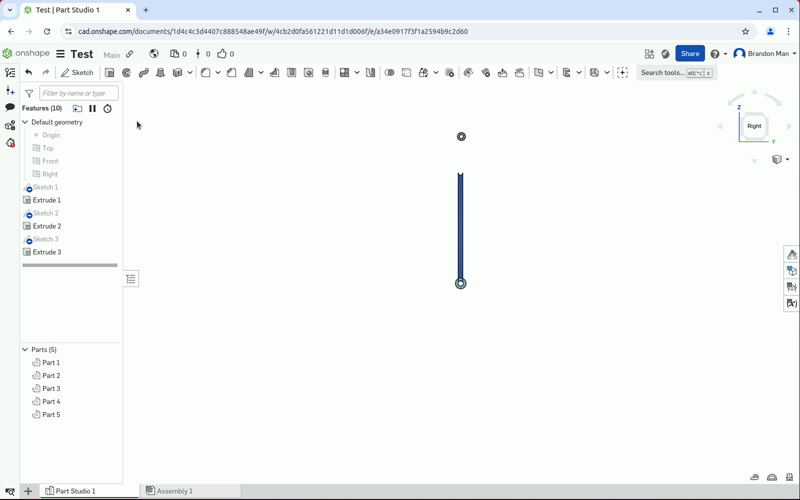
key(shift+h)
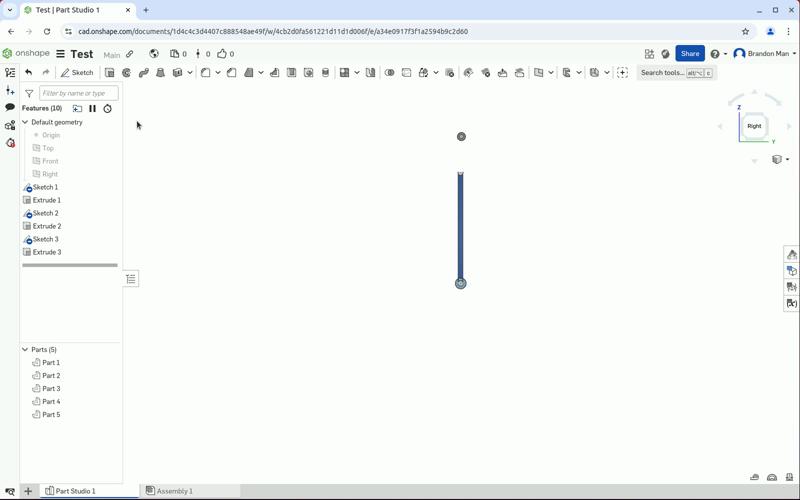
key(shift+7)
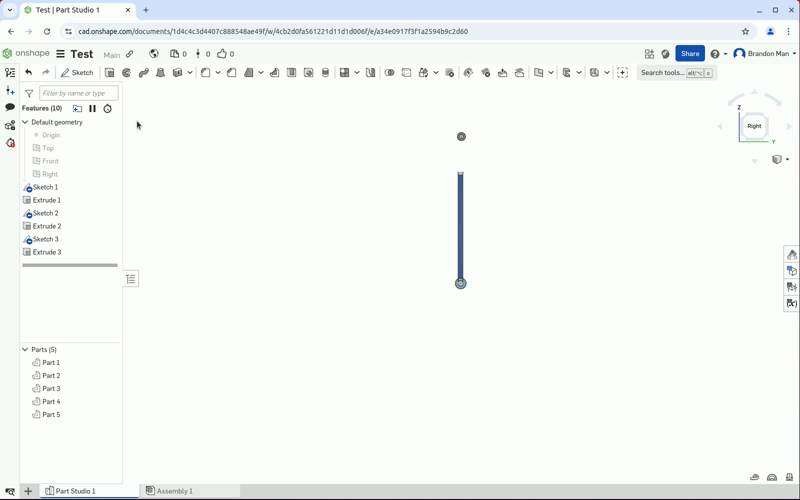
key(right, 2)
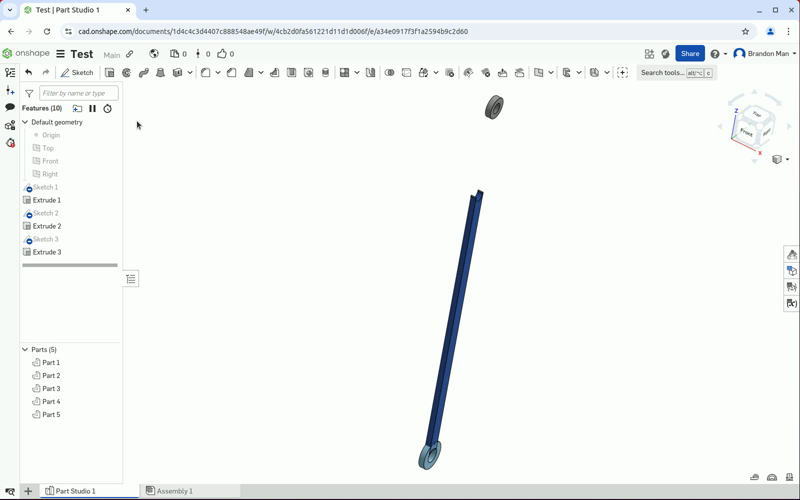
key(down, 2)
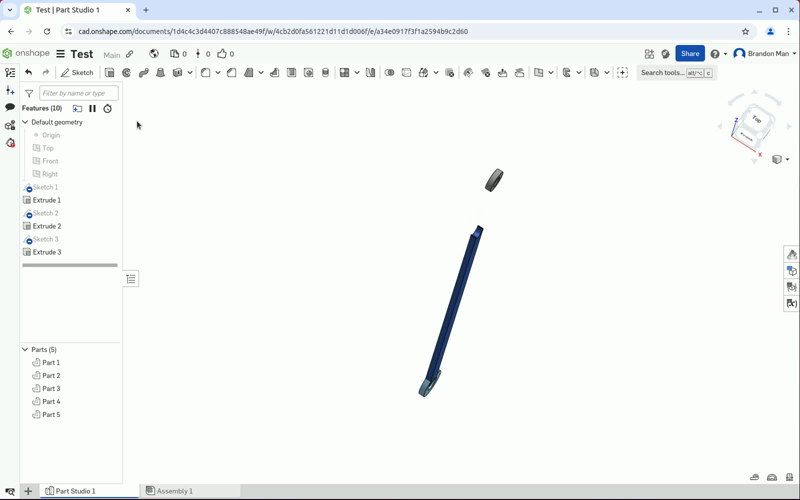
key(up, 2)
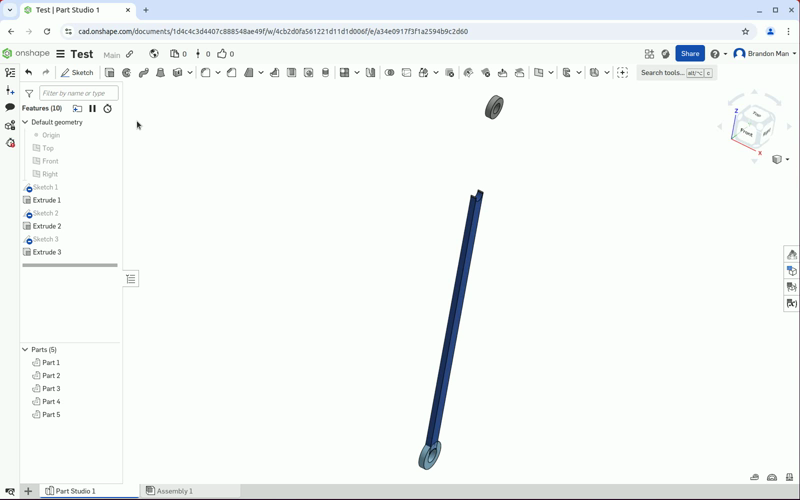
key(left, 2)
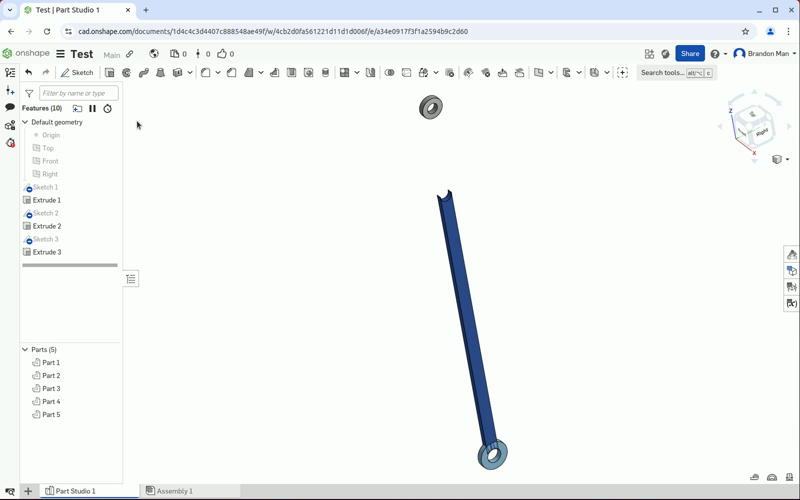
mouse_move(73, 189)
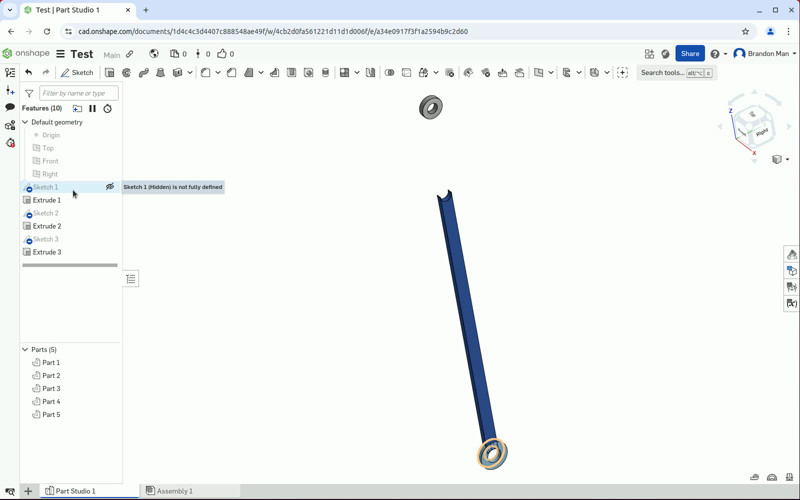
click(73, 189)